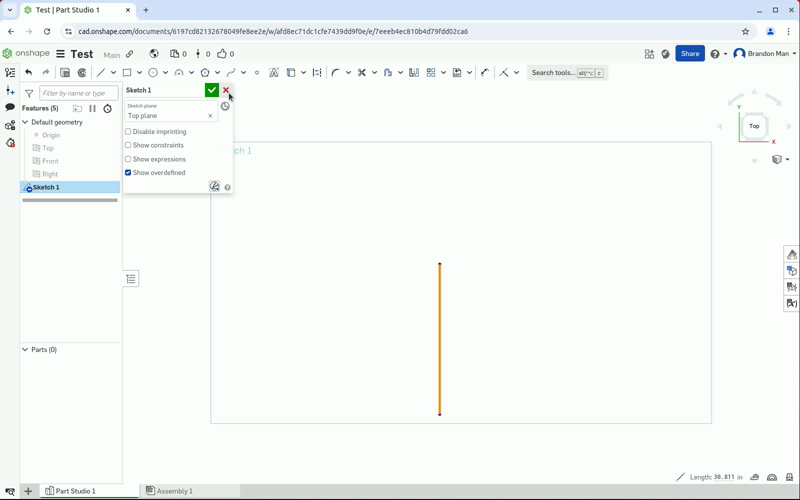
key(shift+h)
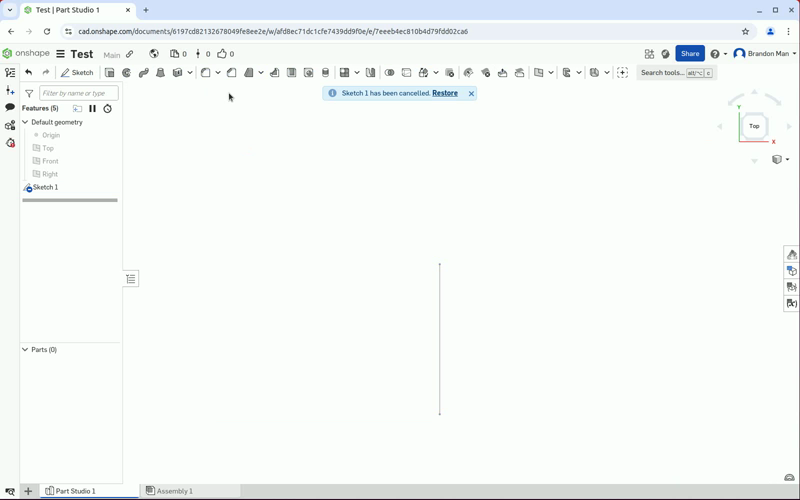
key(shift+s)
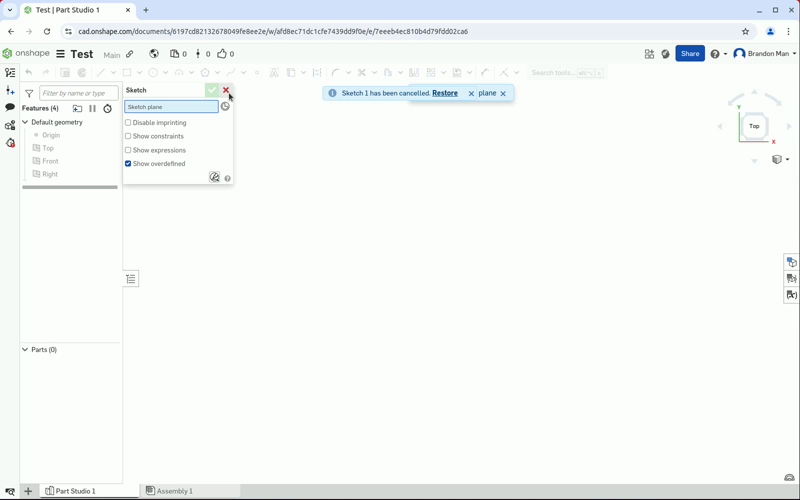
mouse_move(73, 150)
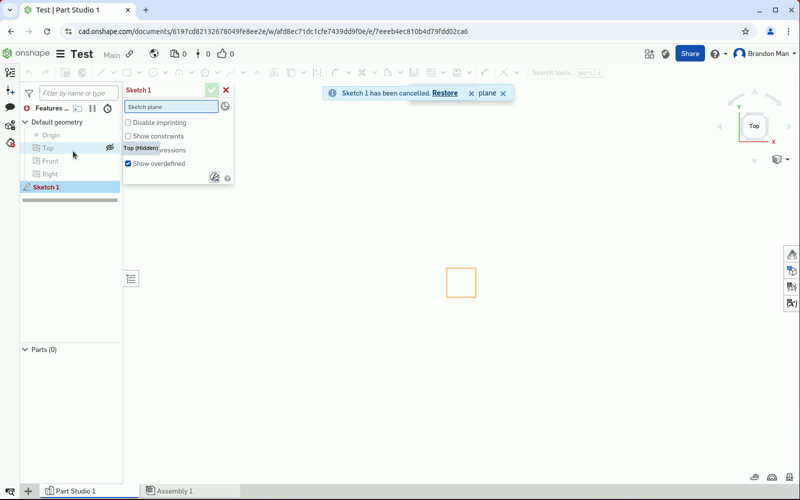
click(73, 150)
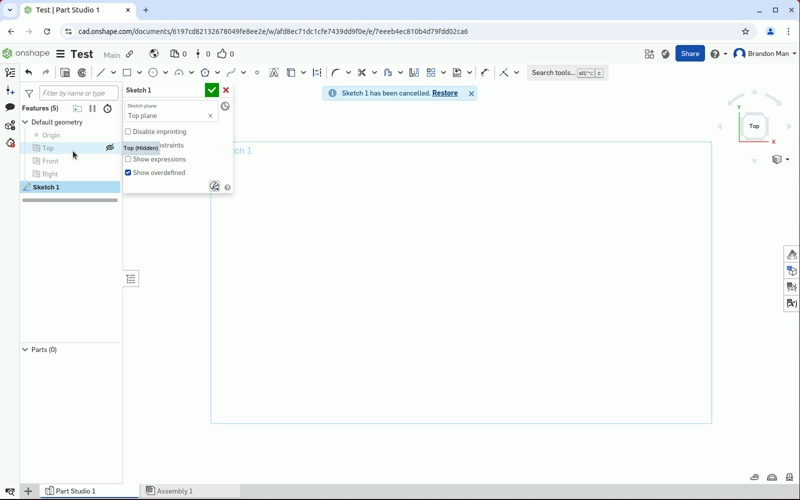
mouse_move(73, 352)
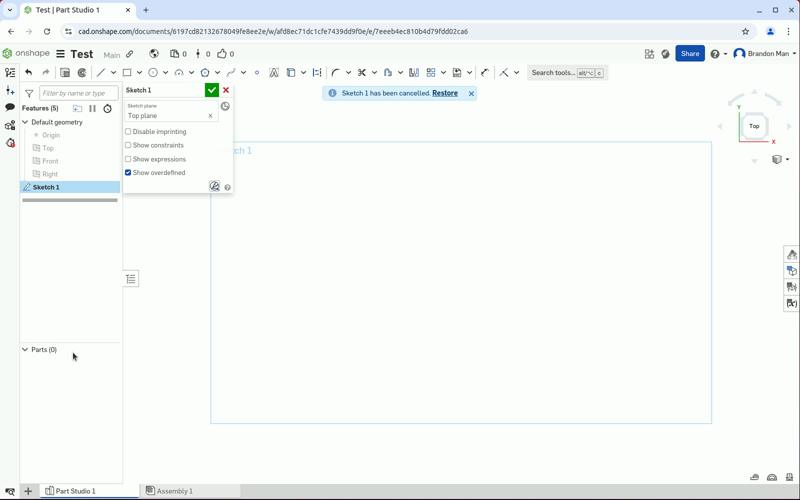
key(y)
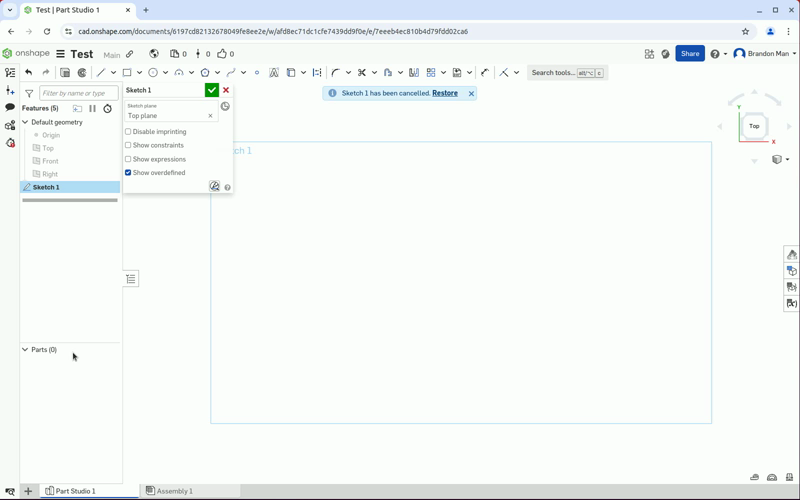
key(l)
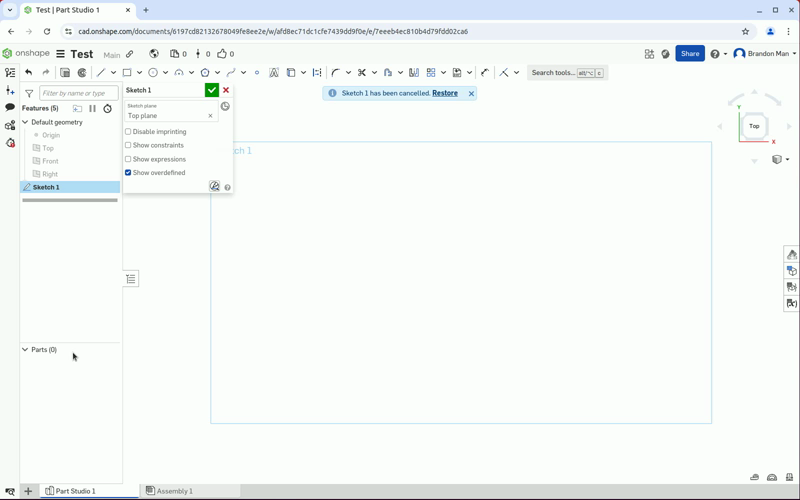
key_down(shift)
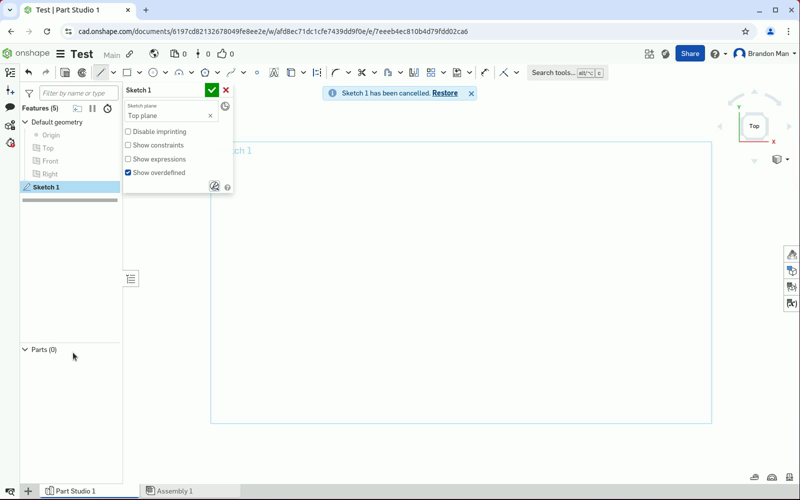
mouse_move(348, 357)
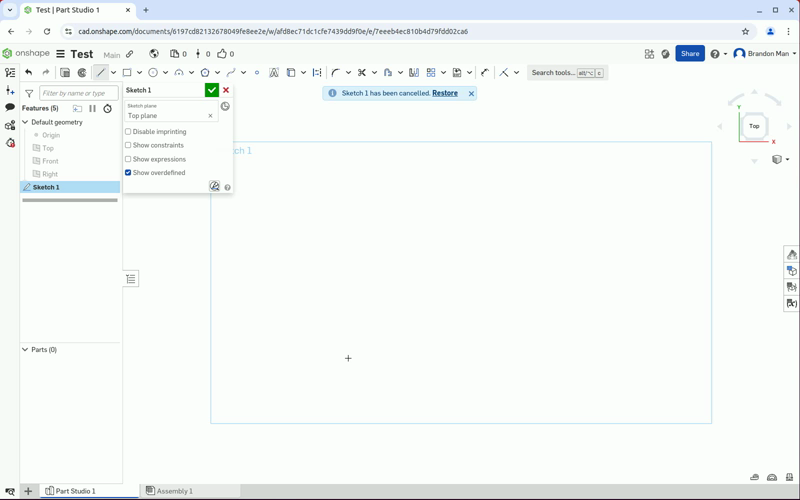
click(348, 357)
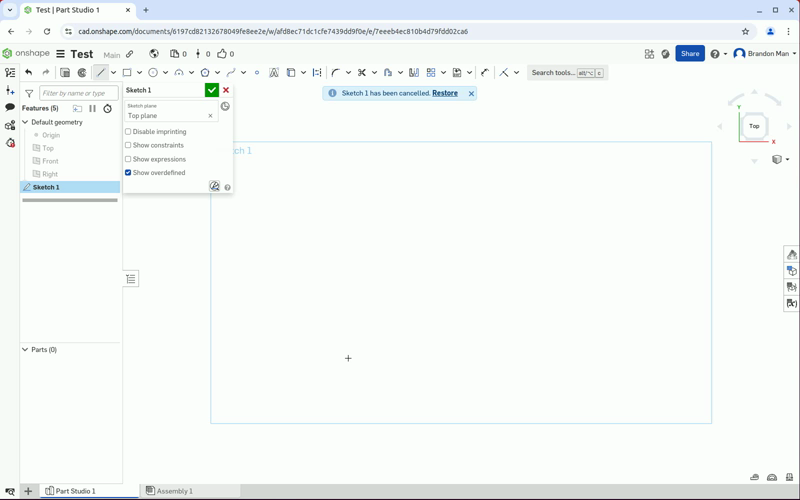
key_up(shift)
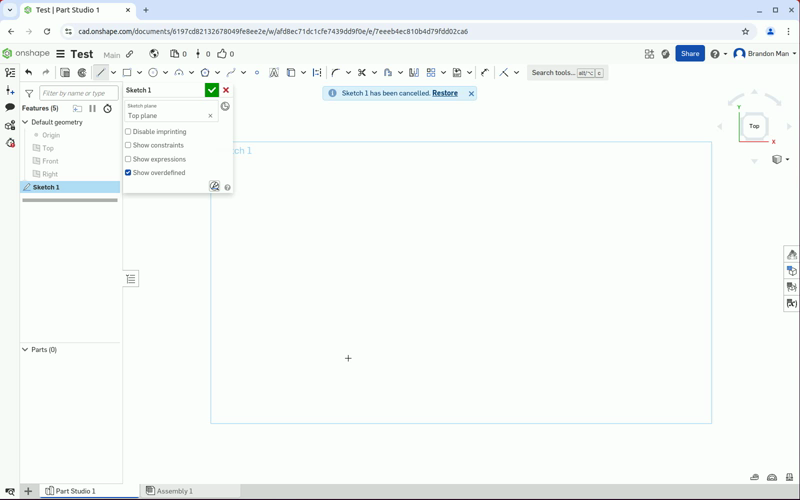
key_down(shift)
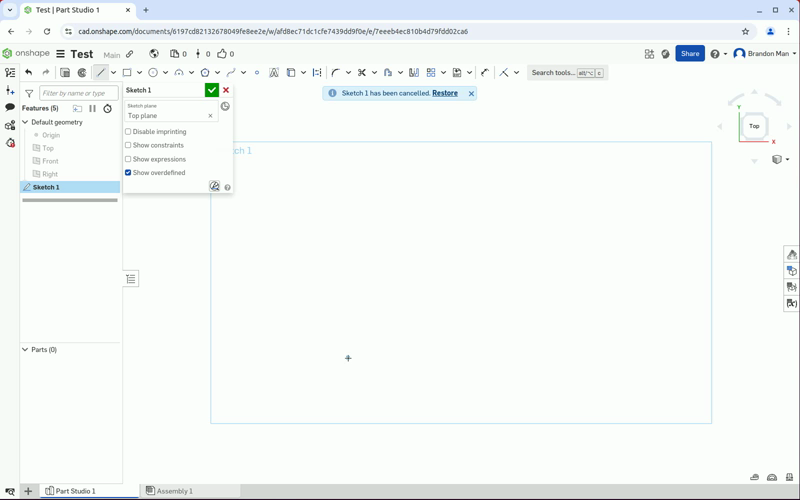
mouse_move(572, 357)
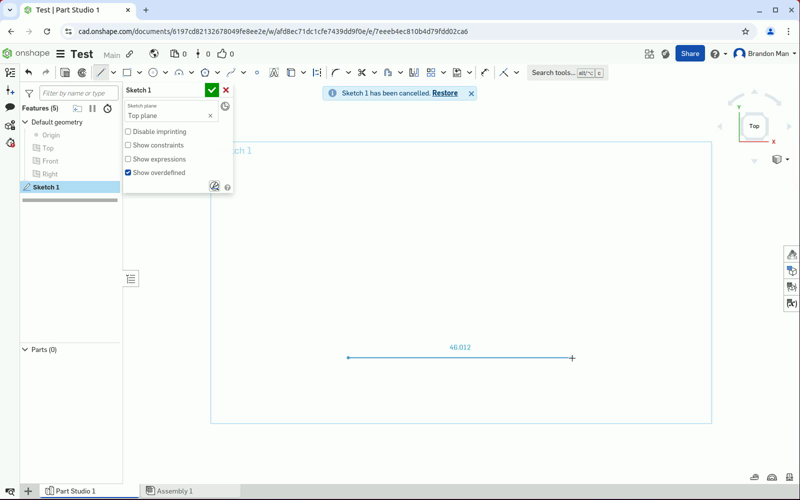
click(572, 357)
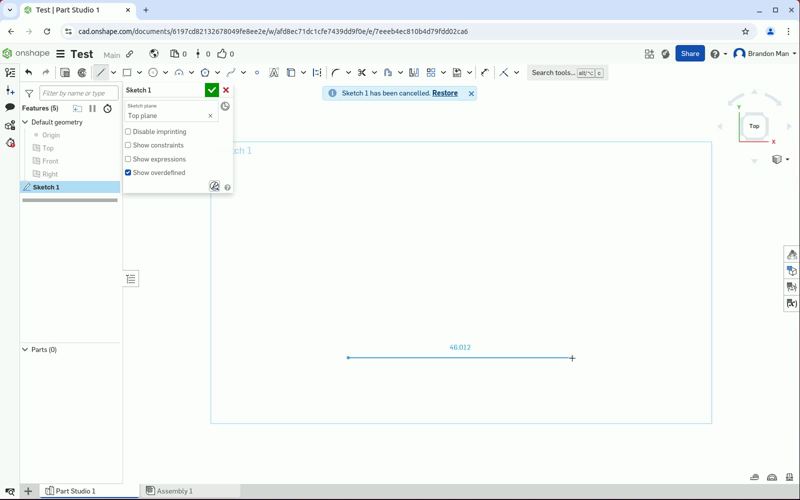
key_up(shift)
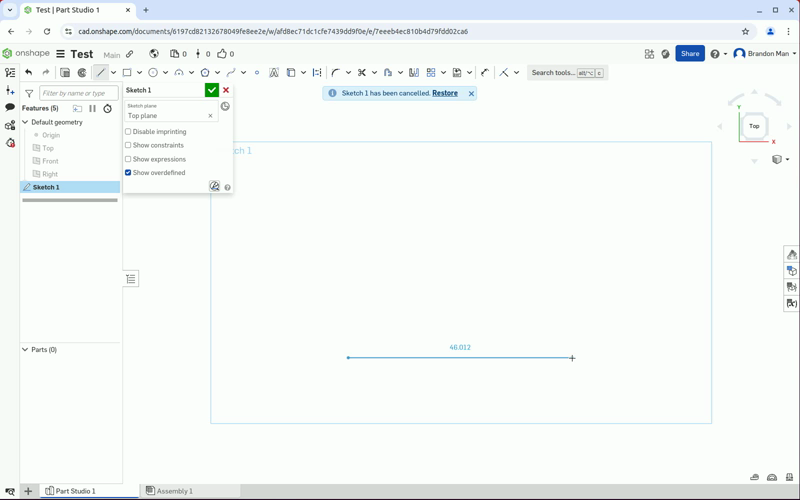
key_down(shift)
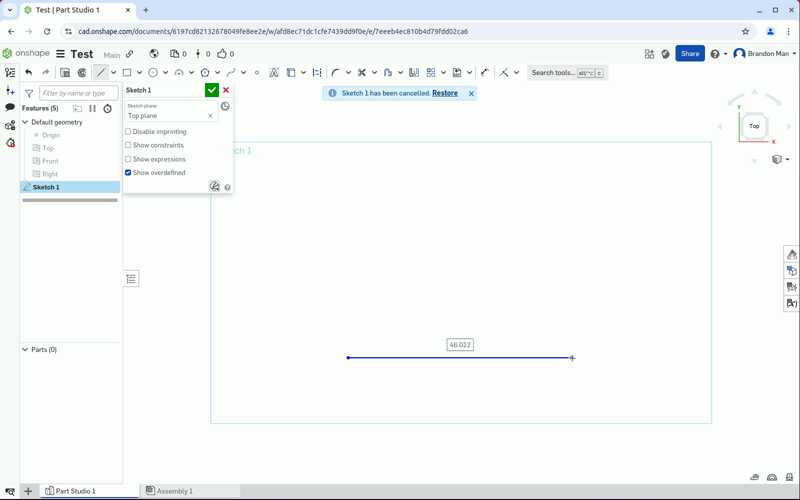
mouse_move(572, 209)
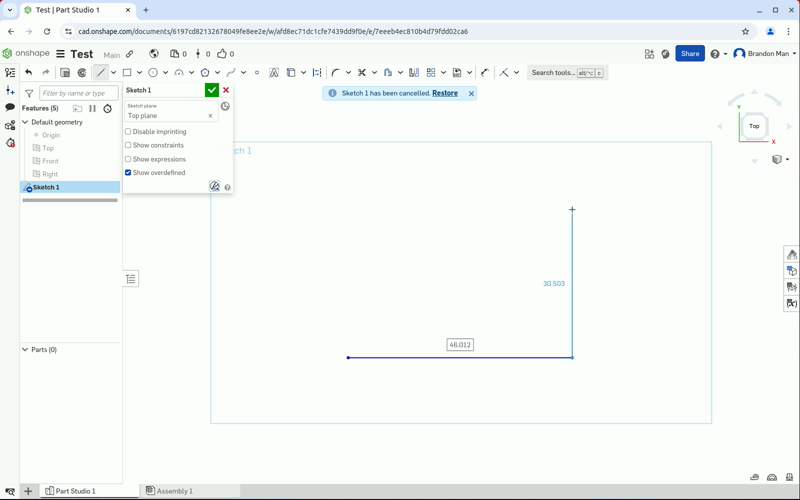
click(572, 209)
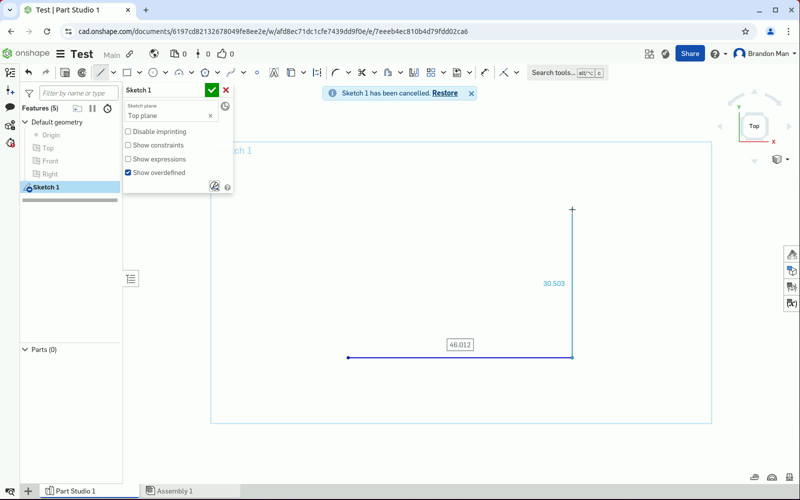
key_up(shift)
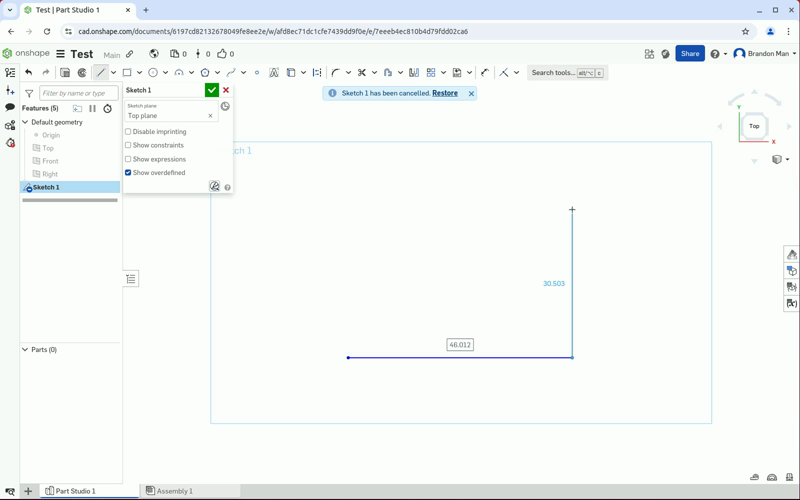
key_down(shift)
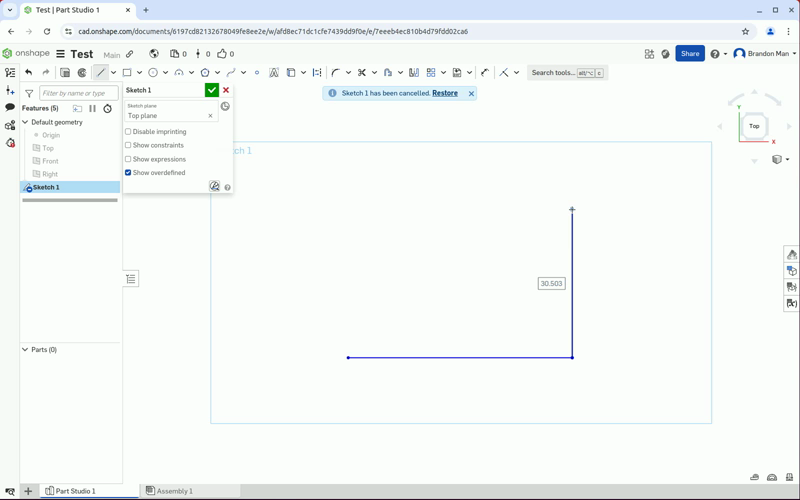
mouse_move(348, 209)
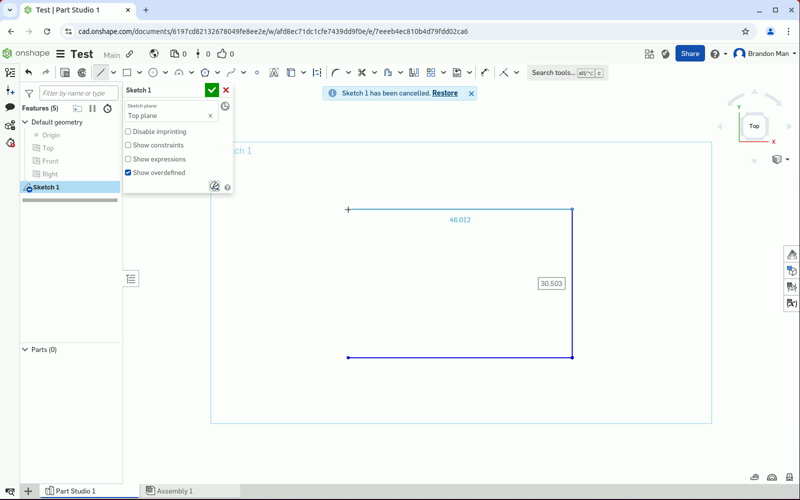
click(348, 209)
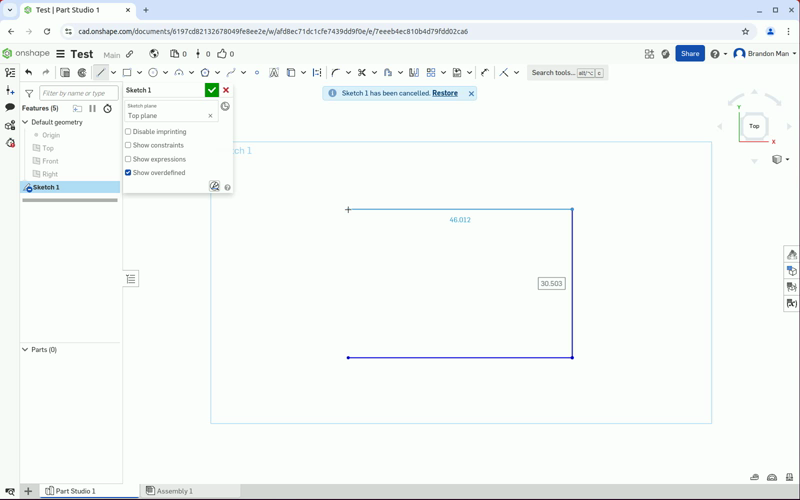
key_up(shift)
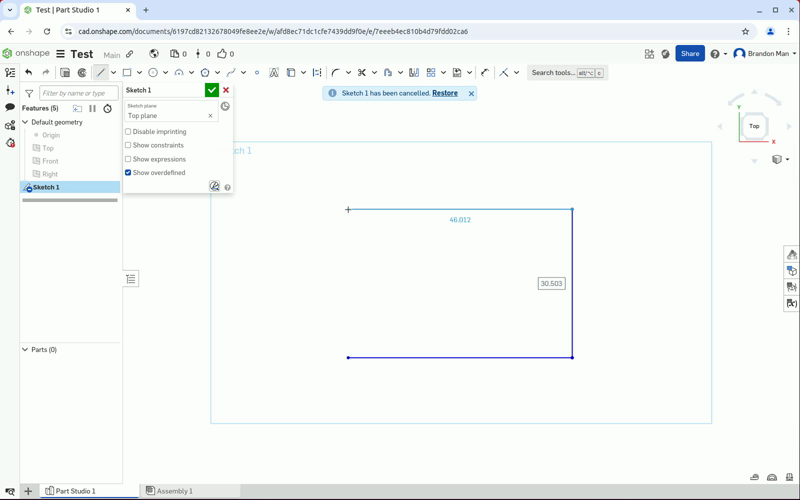
key_down(shift)
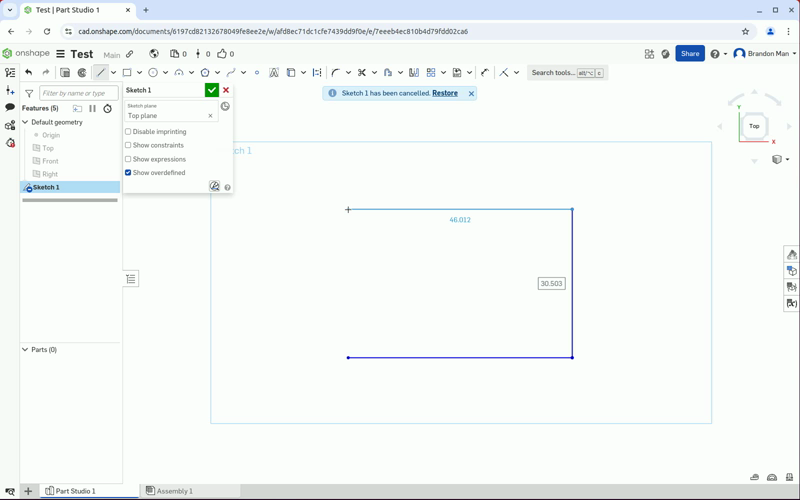
mouse_move(348, 357)
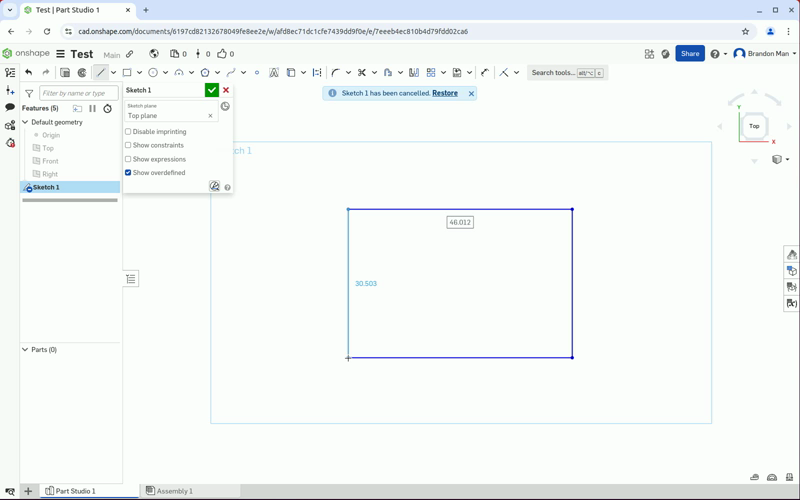
key_up(shift)
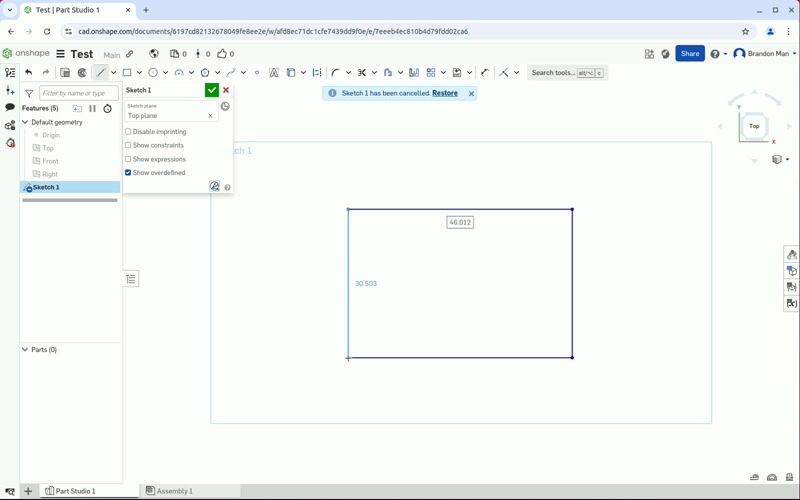
click(348, 357)
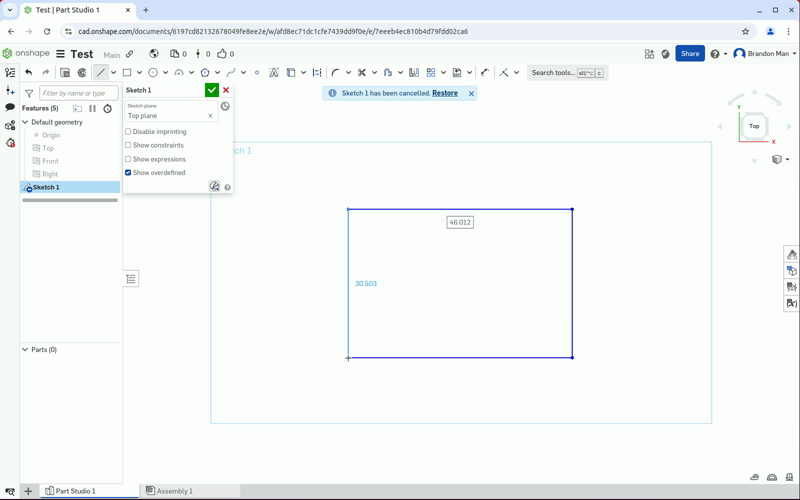
key(esc)
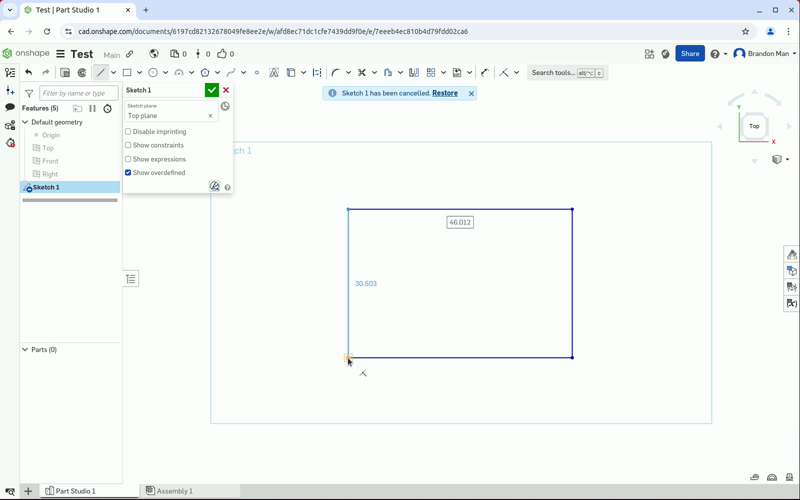
mouse_move(414, 274)
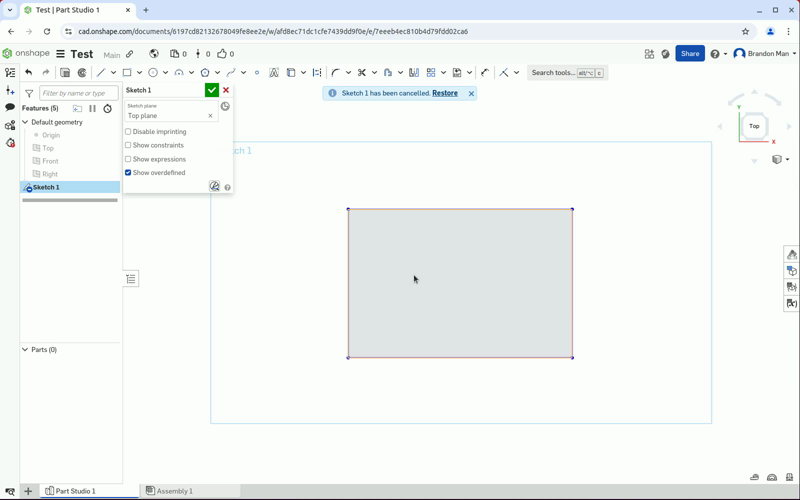
click(414, 274)
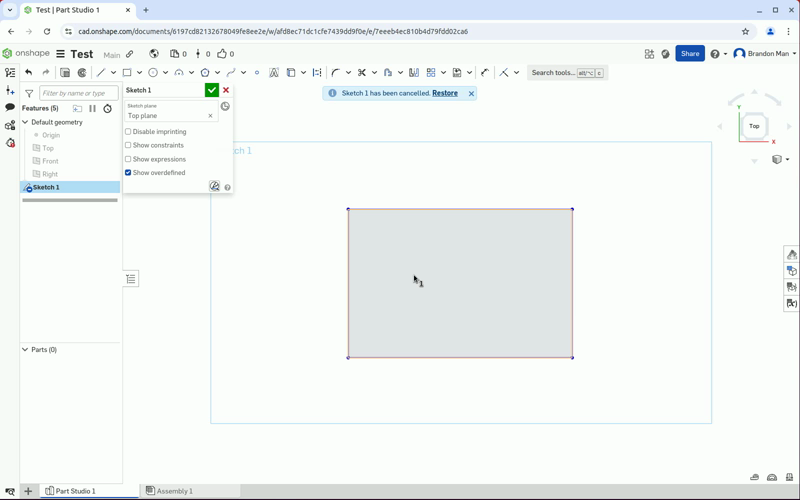
mouse_move(73, 352)
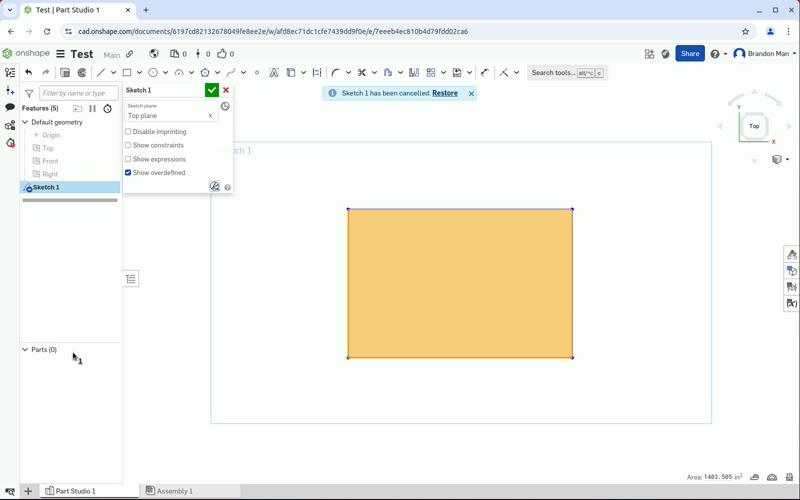
key(shift+y)
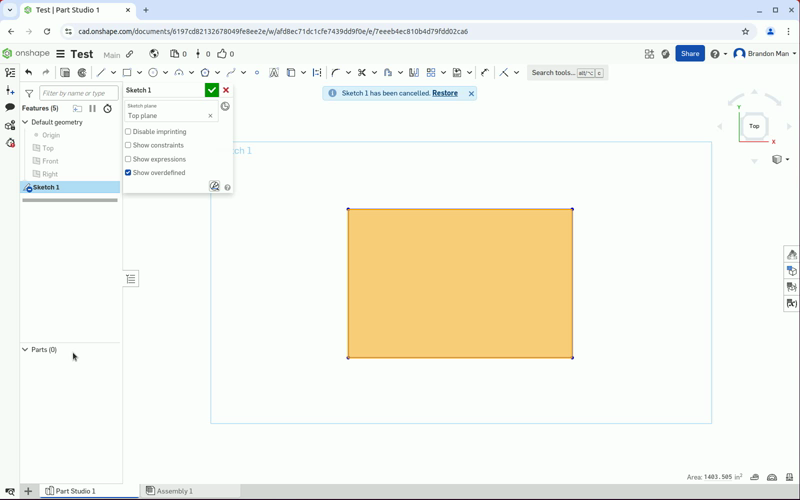
key(shift+e)
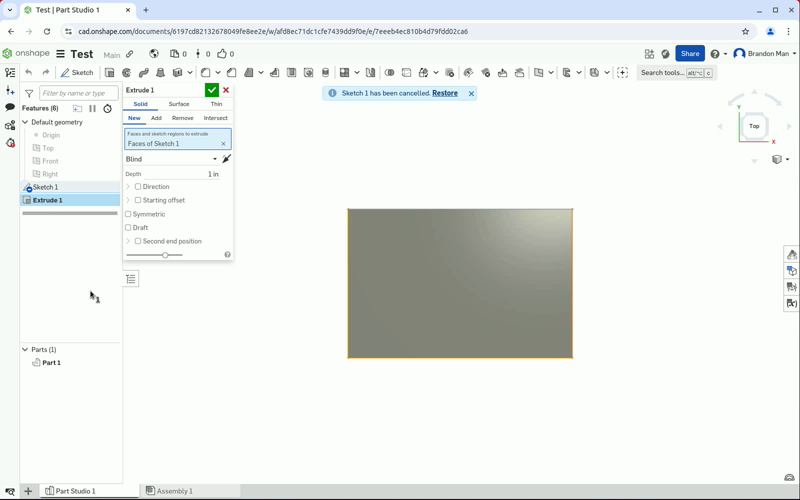
mouse_move(143, 106)
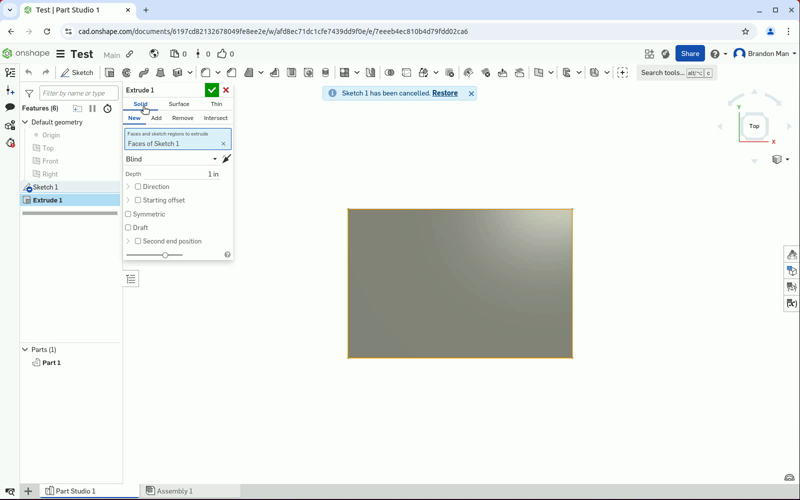
click(143, 106)
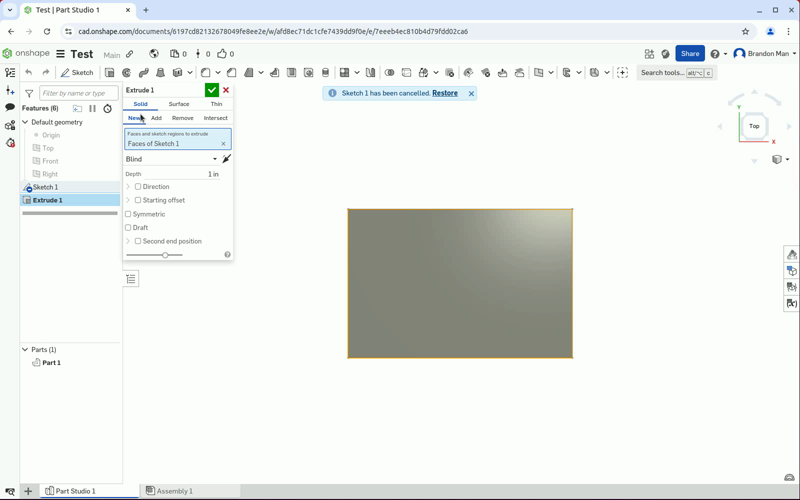
mouse_move(137, 120)
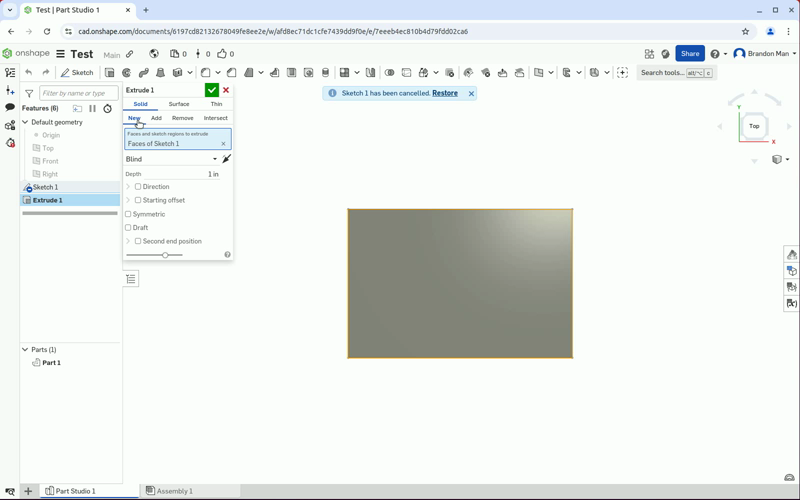
click(137, 120)
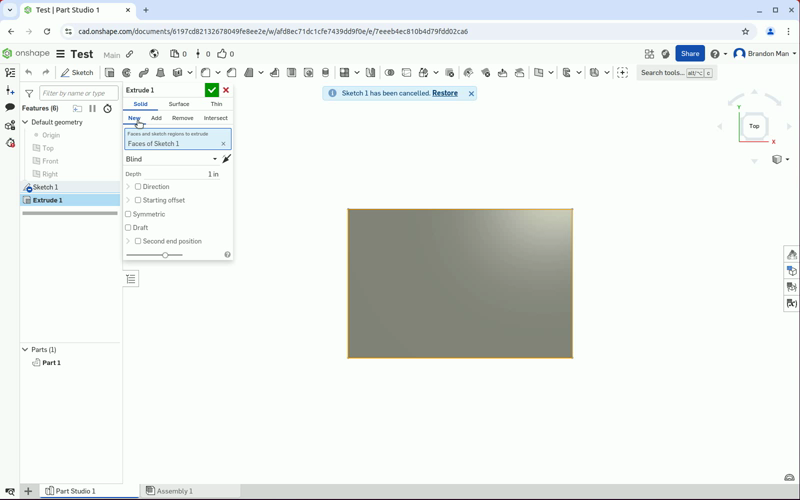
key(tab, 4)
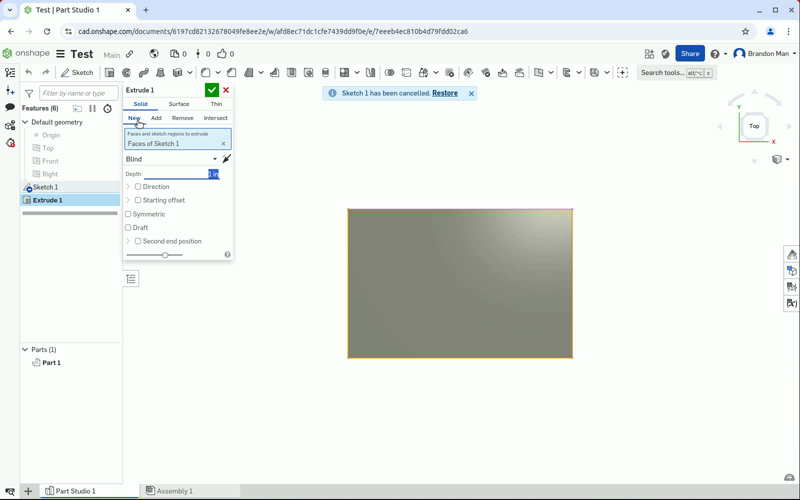
text(3.129)
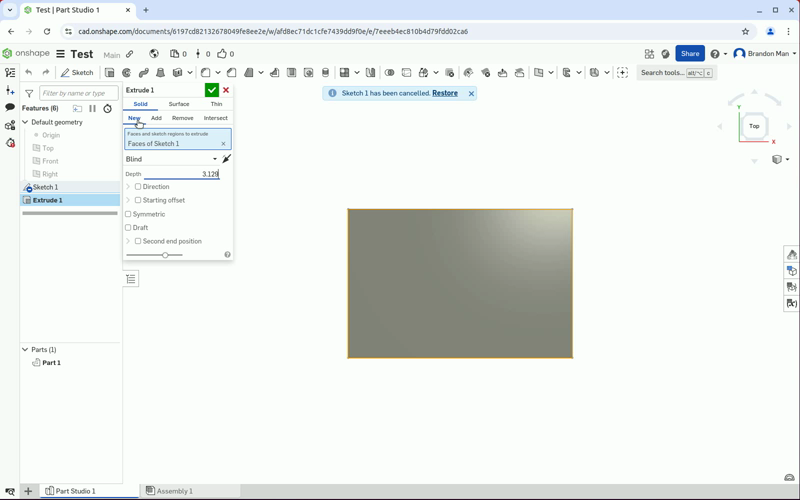
key(enter)
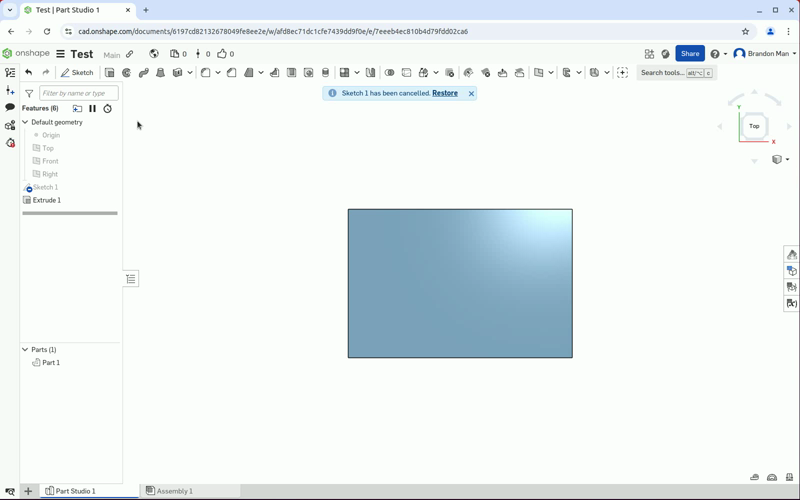
key(shift+h)
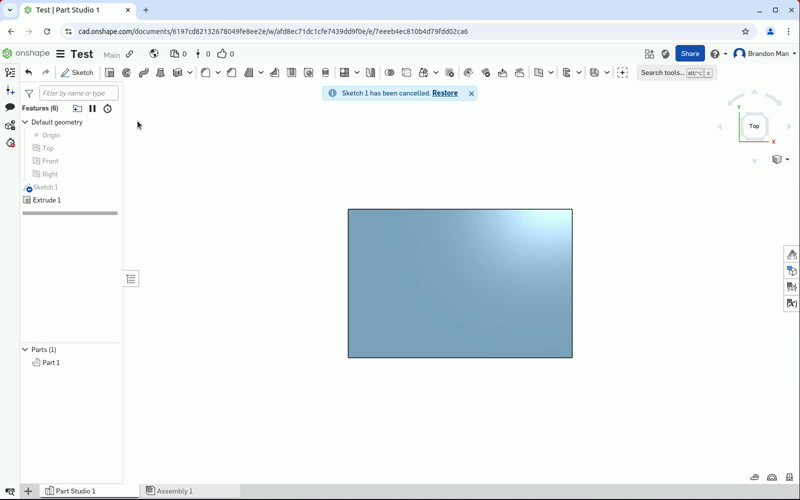
key(shift+h)
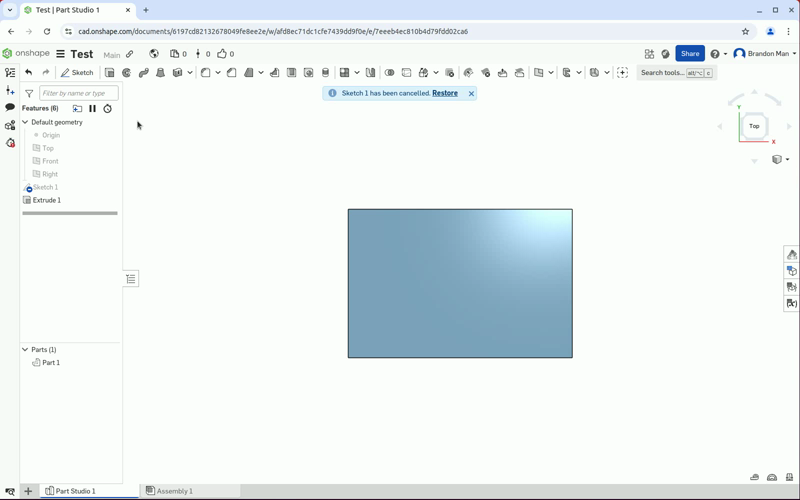
mouse_move(73, 189)
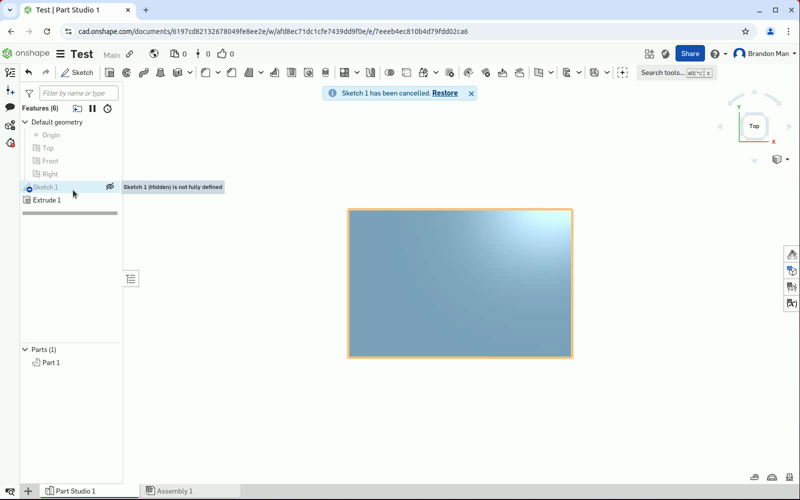
click(73, 189)
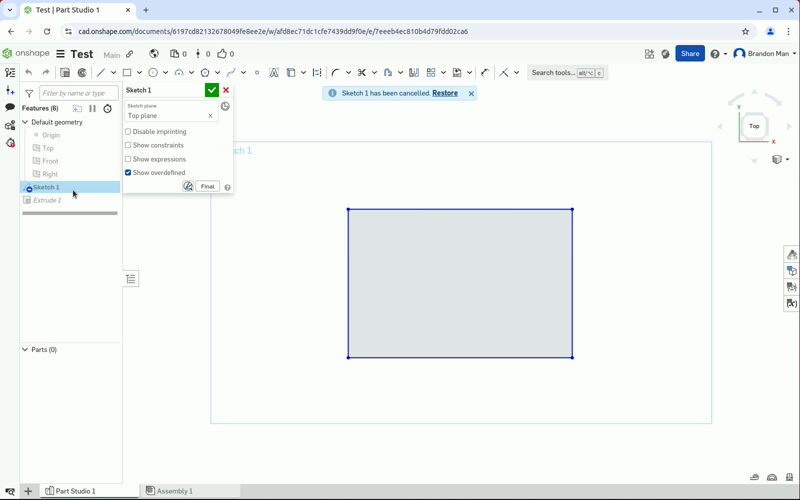
mouse_move(229, 92)
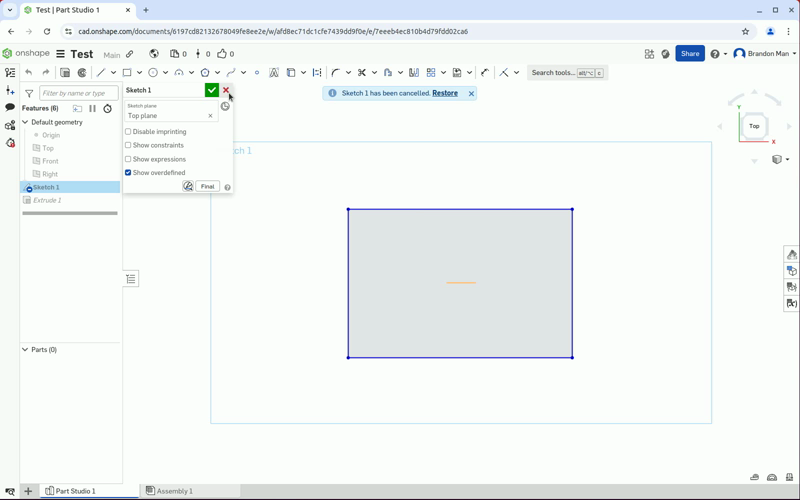
click(229, 92)
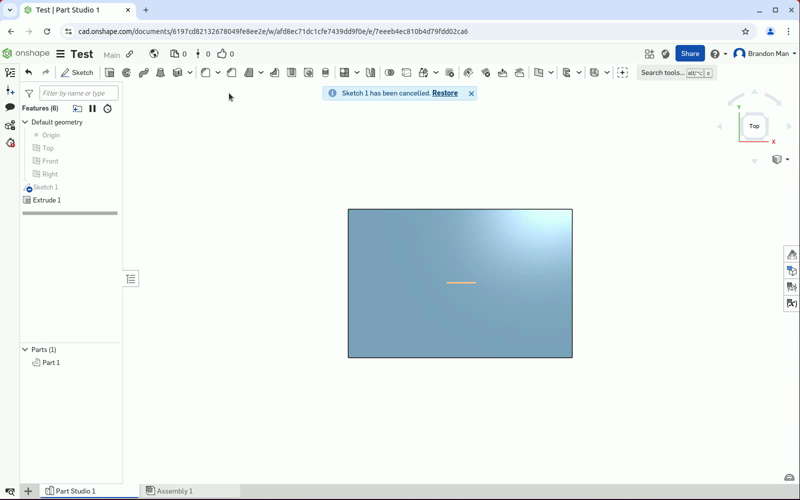
mouse_move(541, 75)
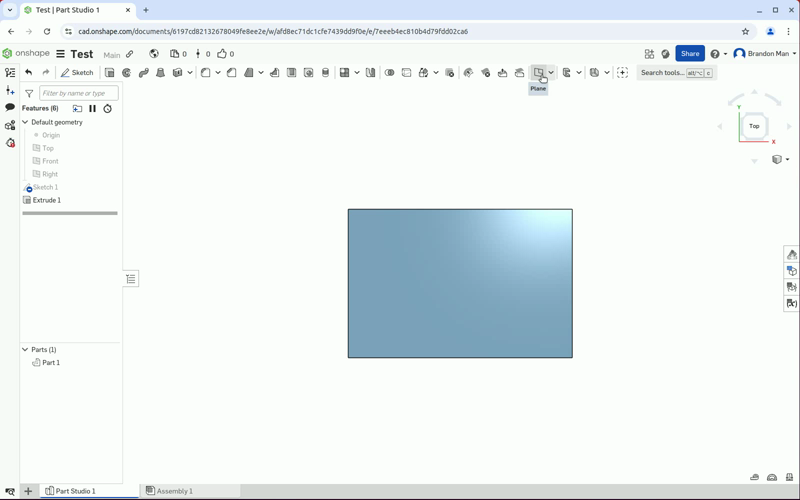
click(541, 75)
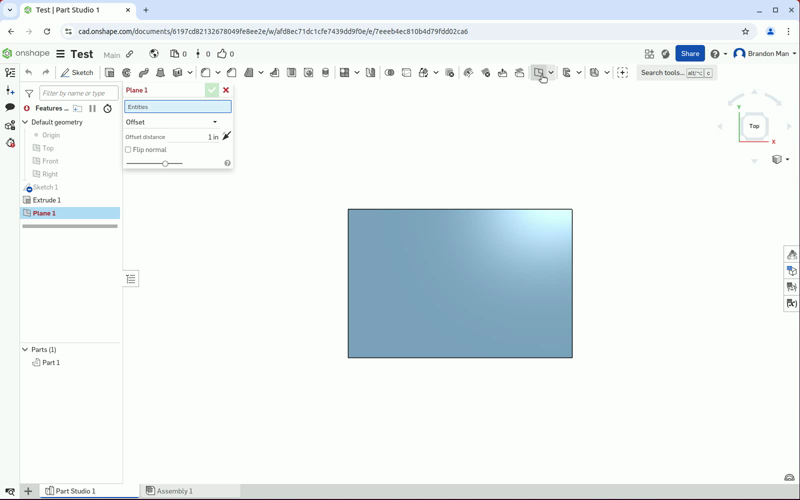
mouse_move(73, 150)
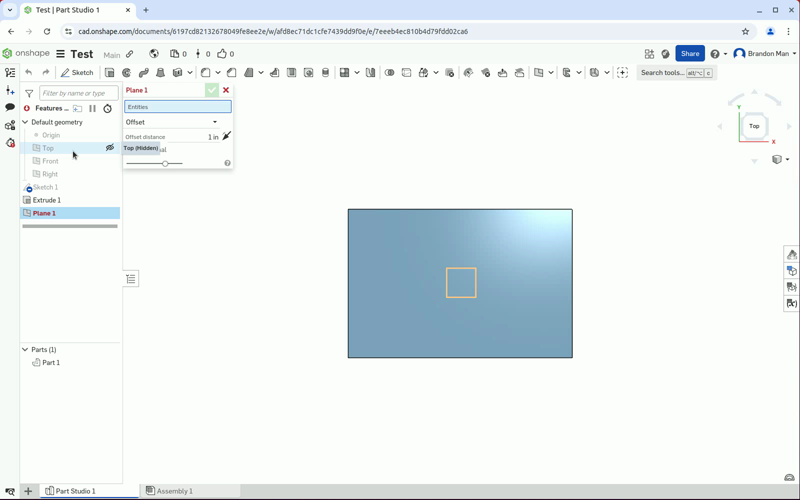
click(73, 150)
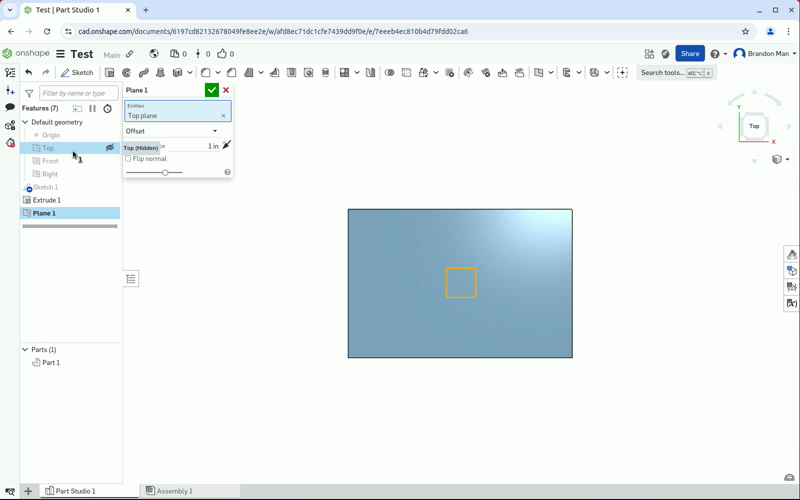
key(tab, 2)
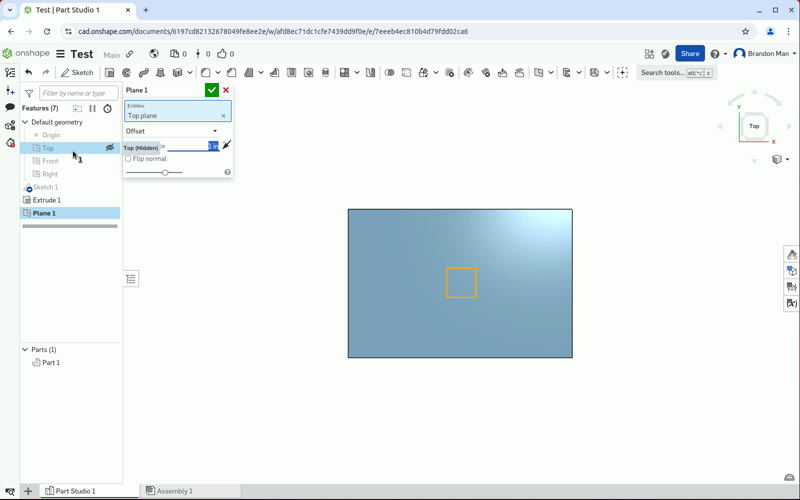
text(3.143)
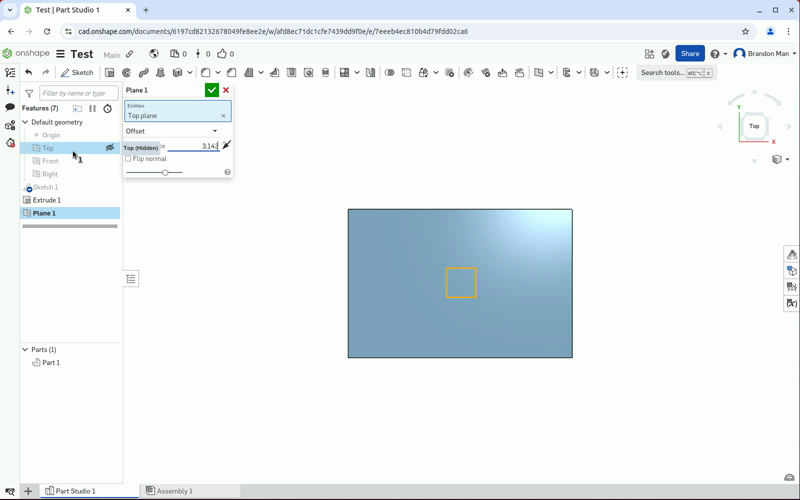
key(enter, 2)
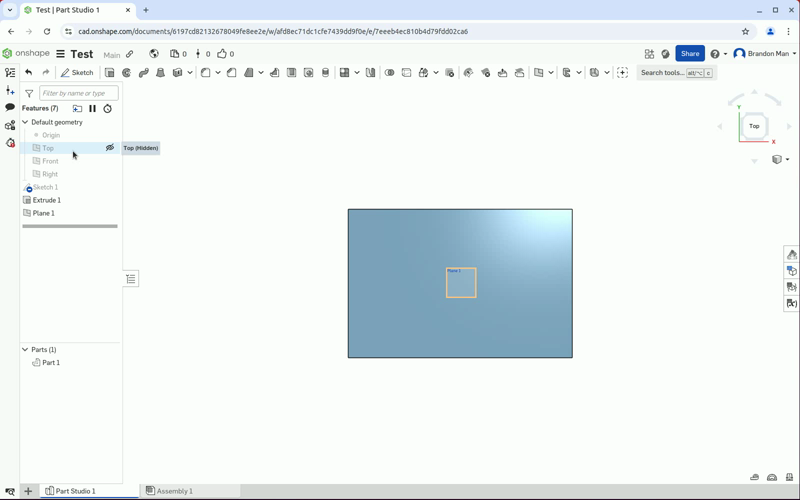
key(shift+s)
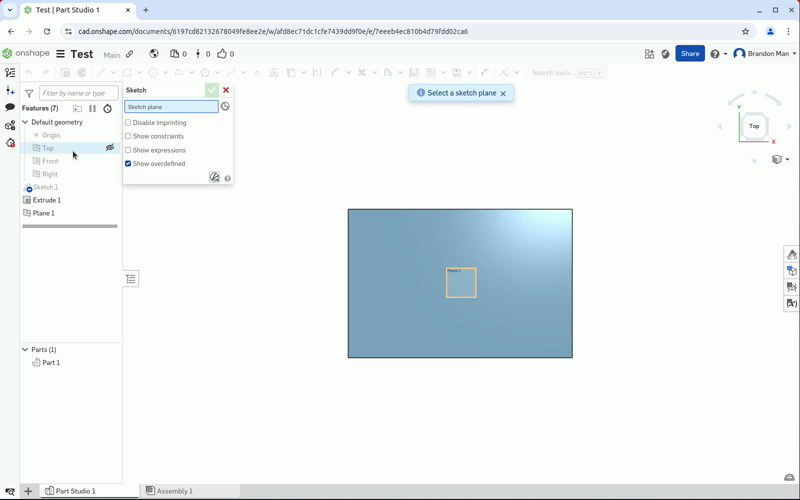
mouse_move(73, 215)
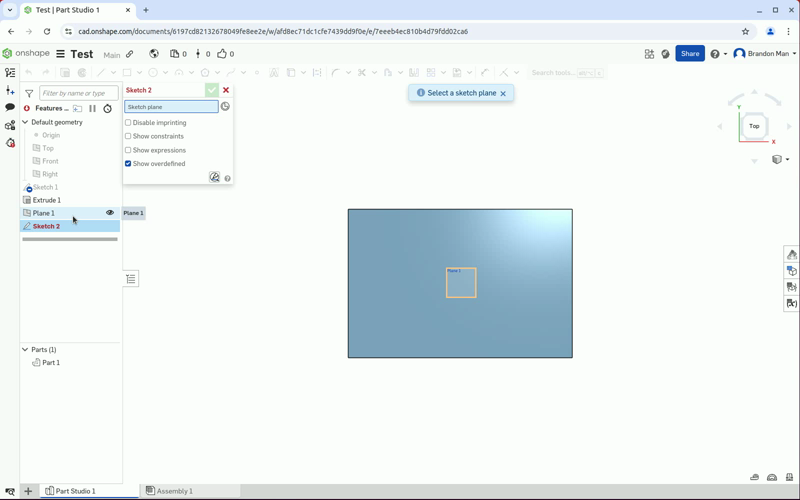
click(73, 215)
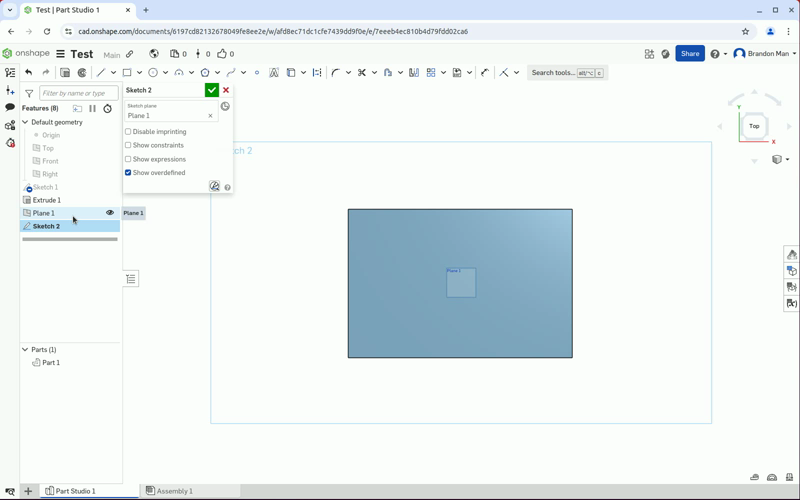
mouse_move(73, 352)
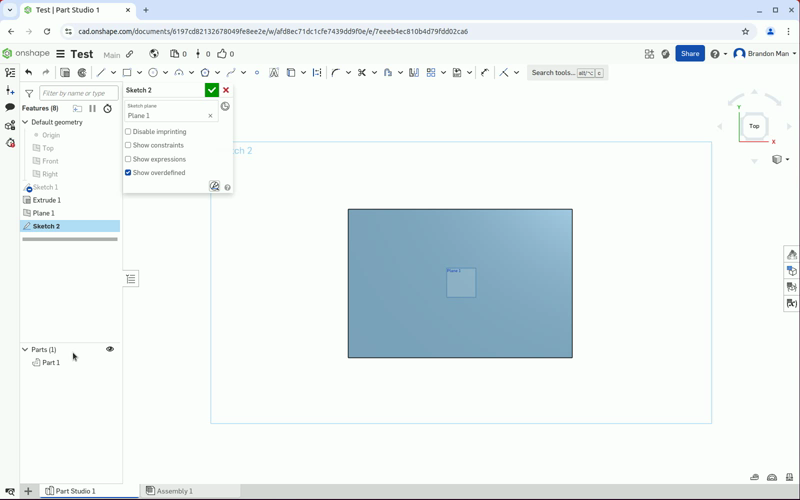
key(y)
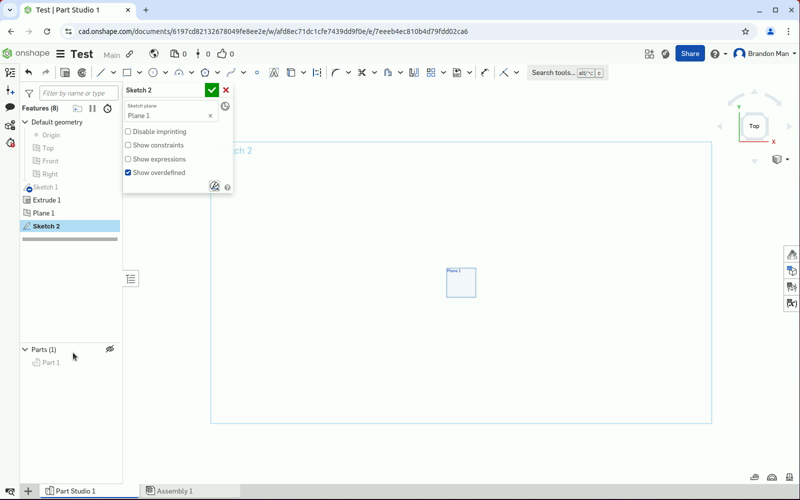
key(c)
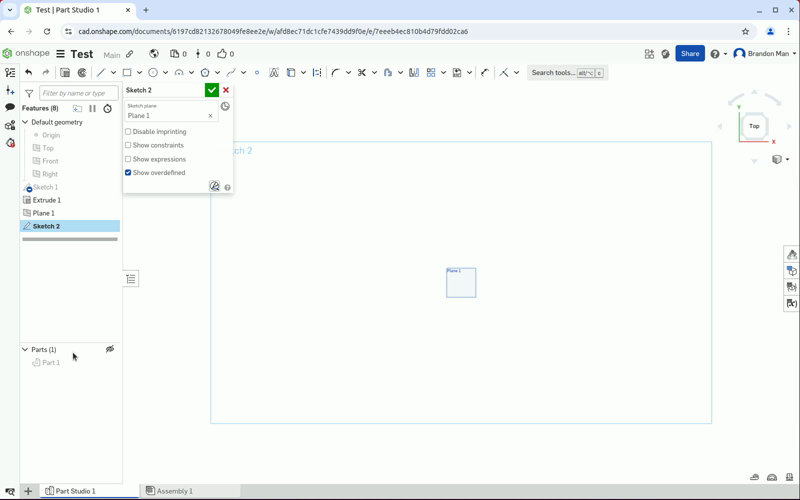
key_down(shift)
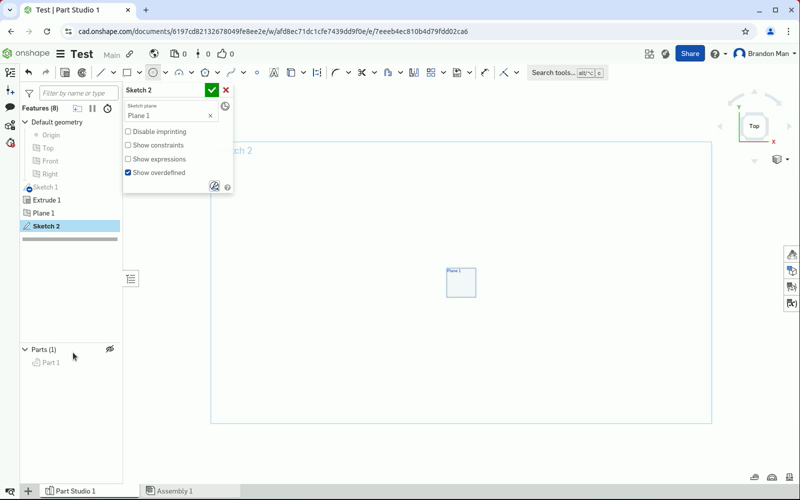
mouse_move(401, 238)
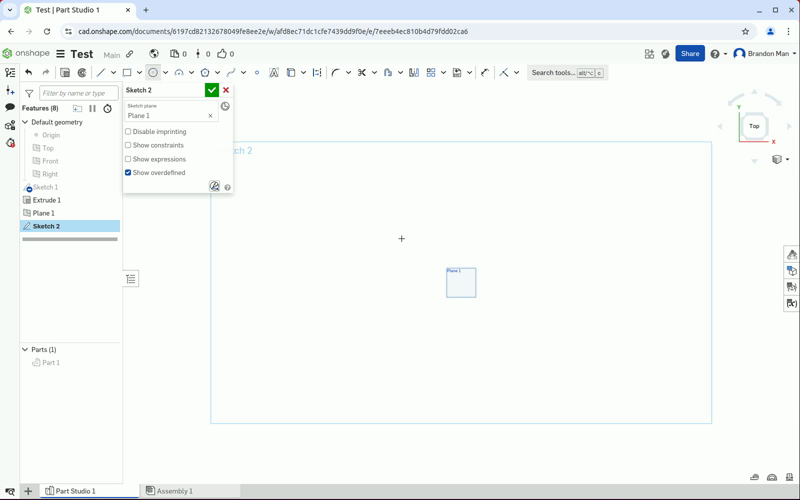
click(401, 238)
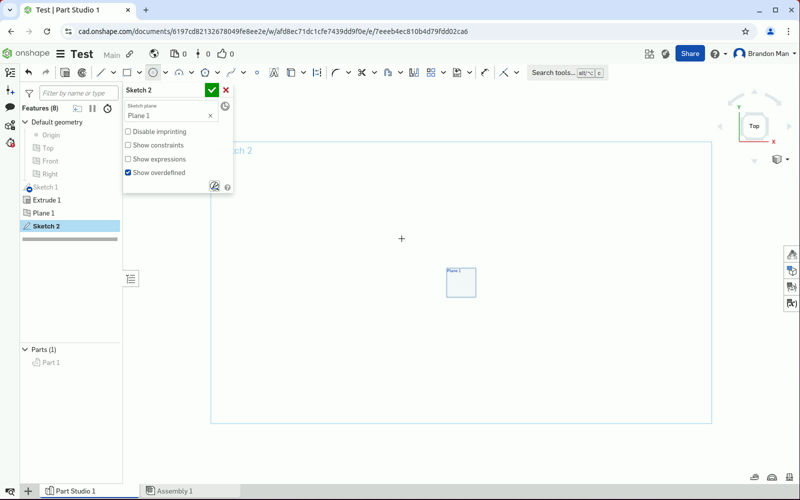
key_up(shift)
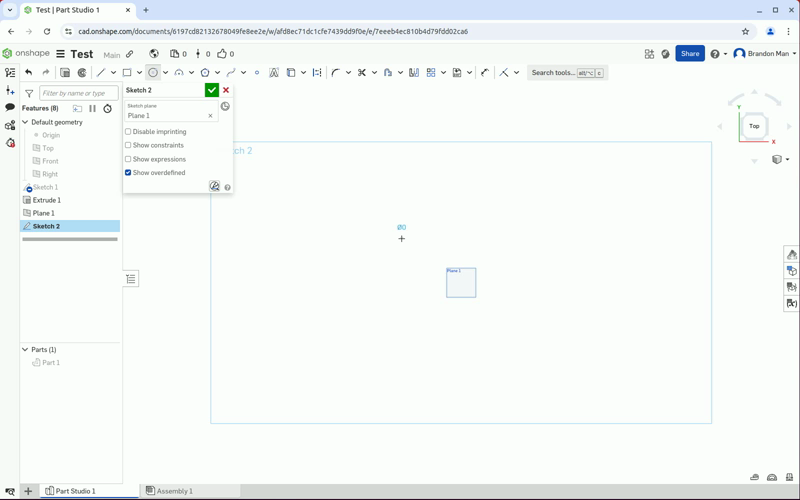
mouse_move(413, 238)
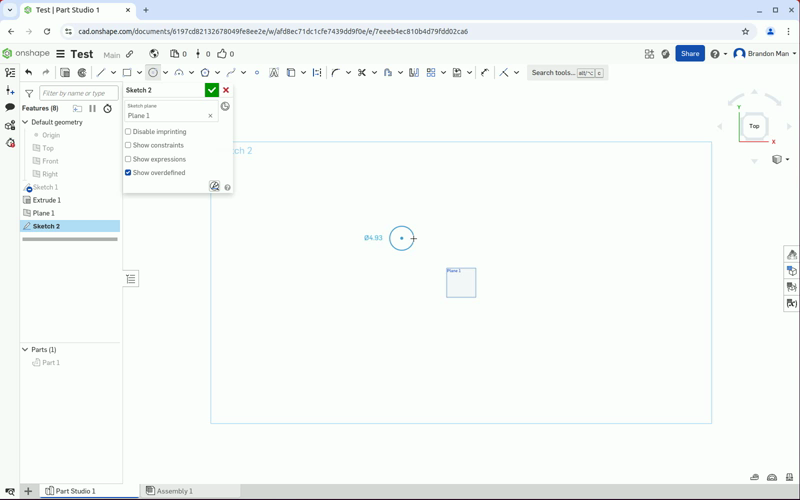
click(413, 238)
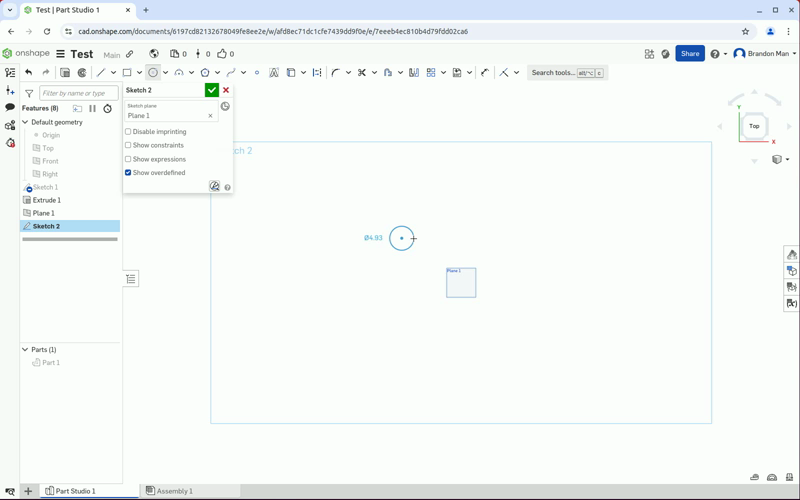
key(esc)
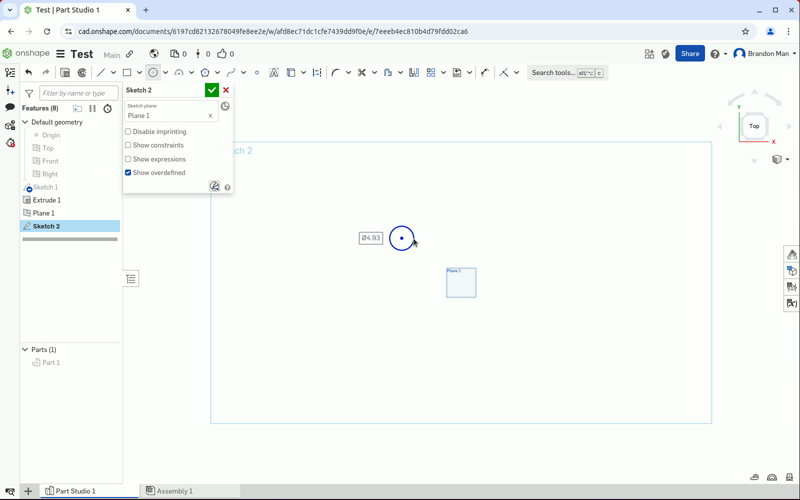
mouse_move(405, 227)
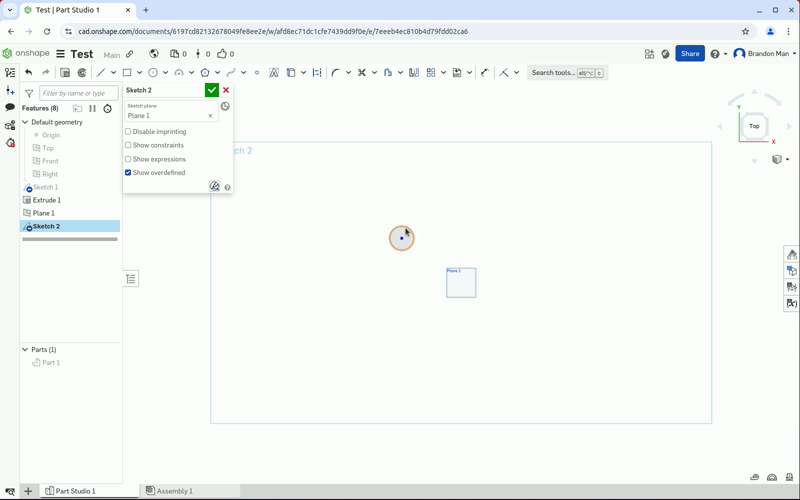
scroll(6)
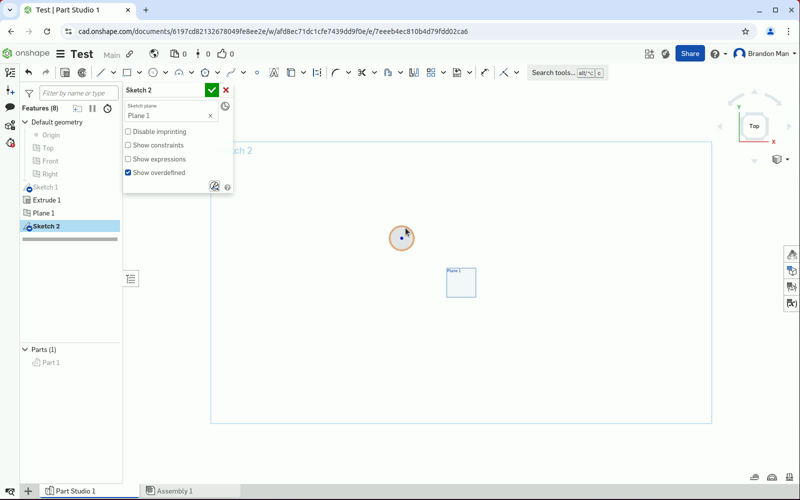
scroll(6)
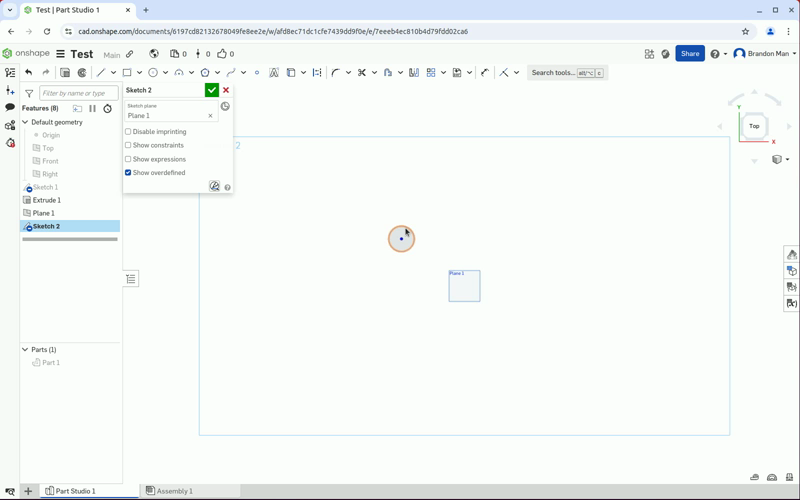
scroll(6)
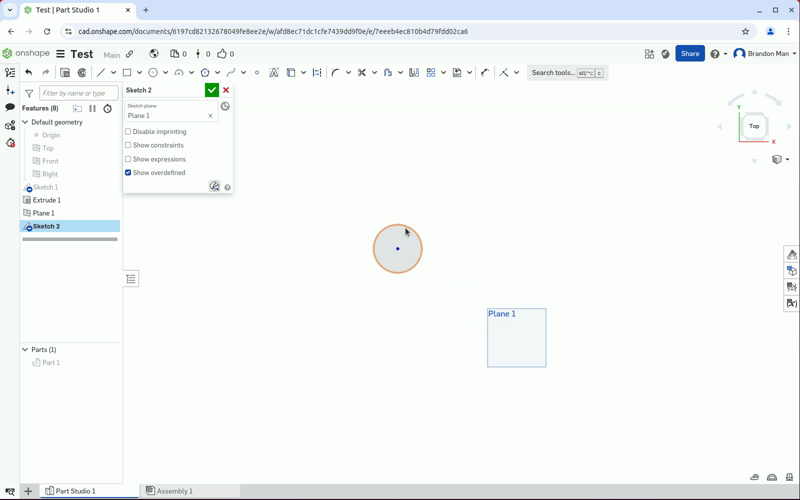
scroll(6)
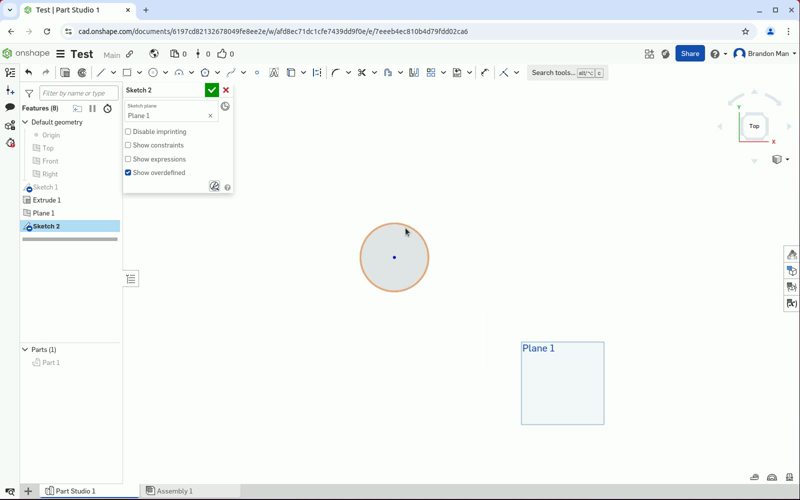
scroll(6)
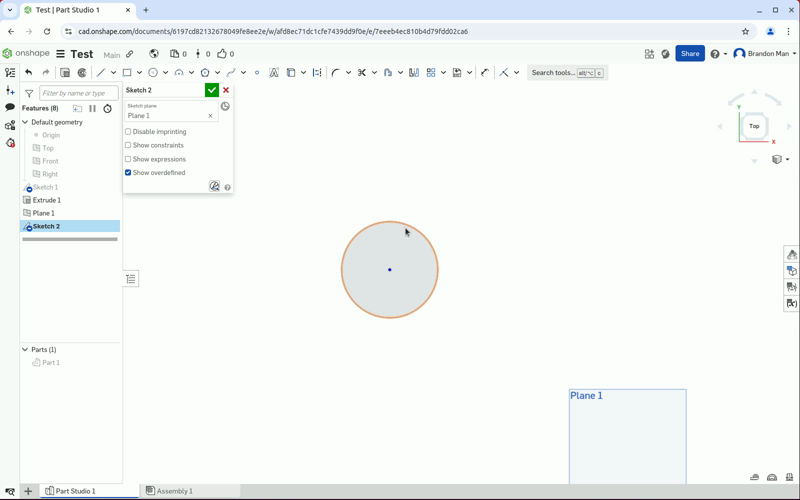
scroll(6)
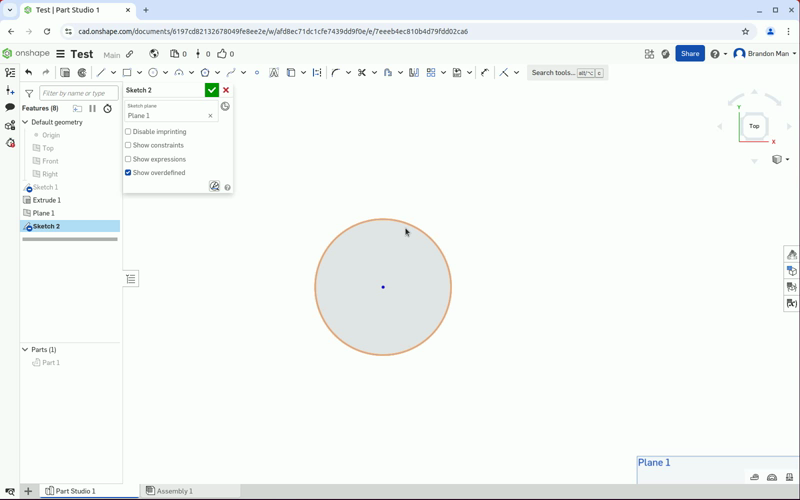
scroll(6)
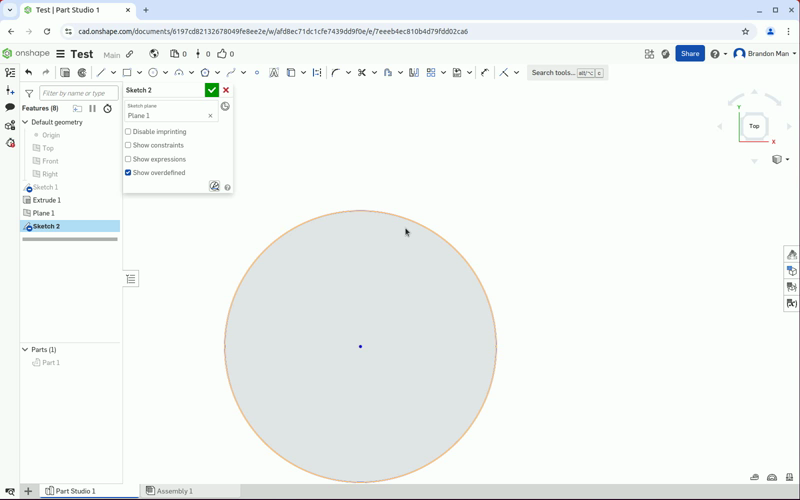
click(405, 227)
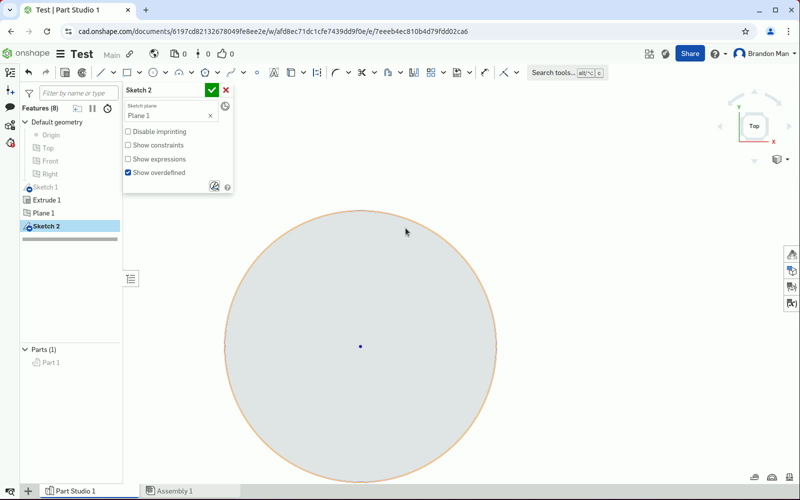
scroll(-6)
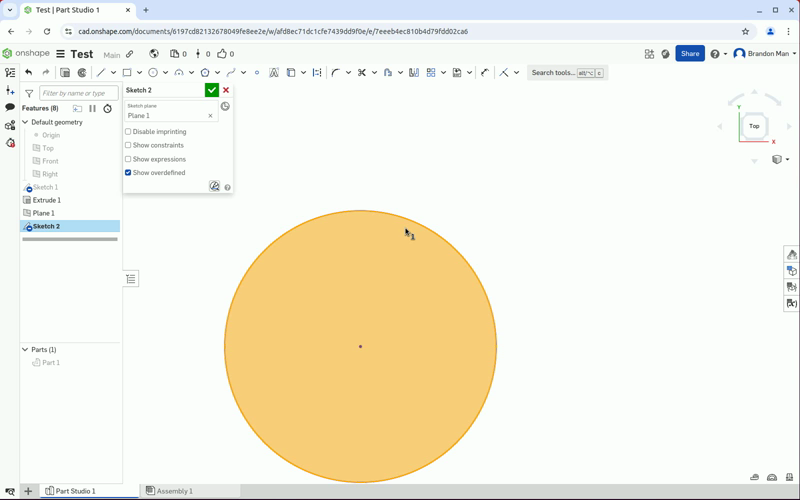
scroll(-6)
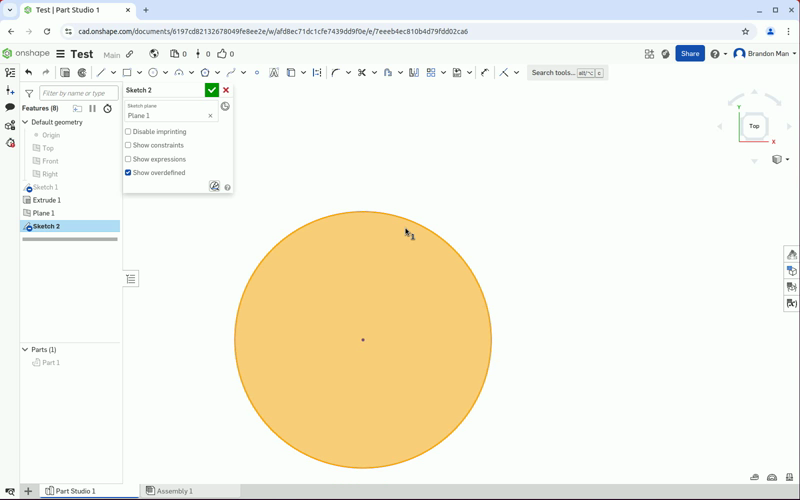
scroll(-6)
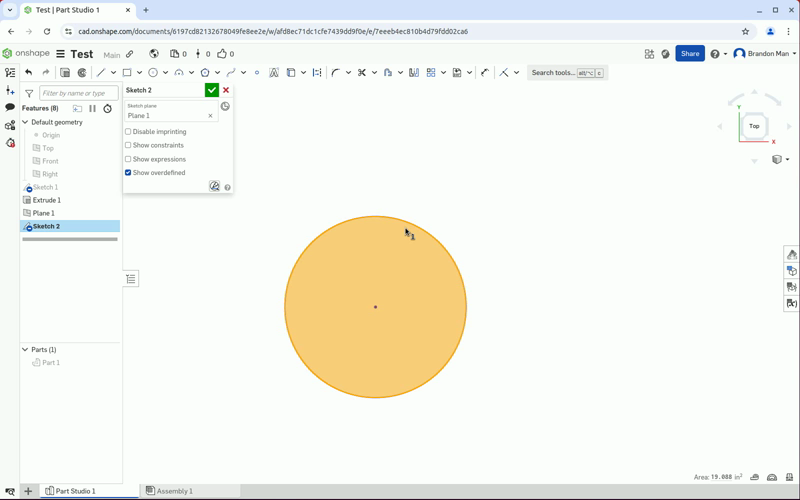
scroll(-6)
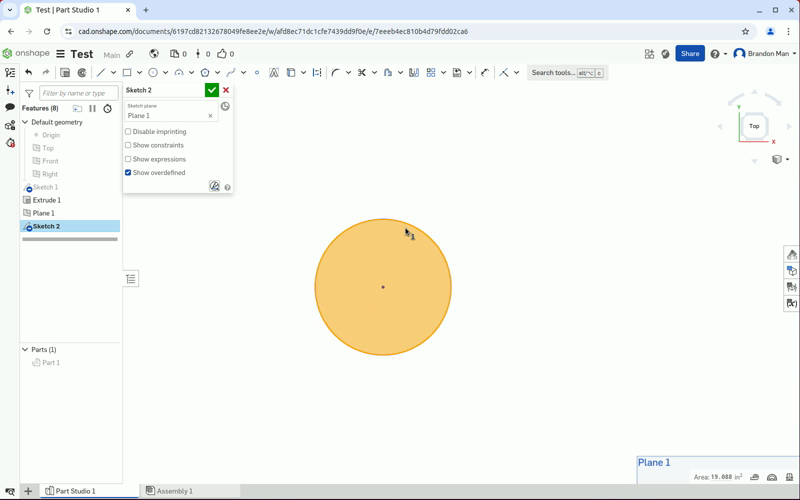
scroll(-6)
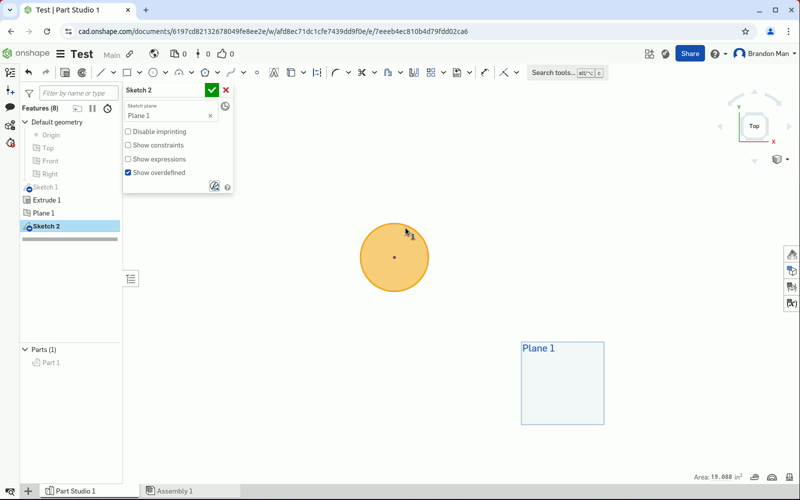
scroll(-6)
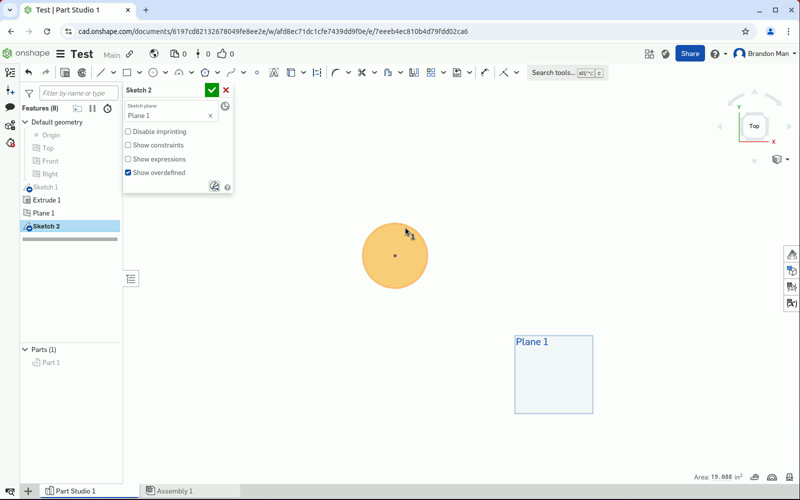
scroll(-6)
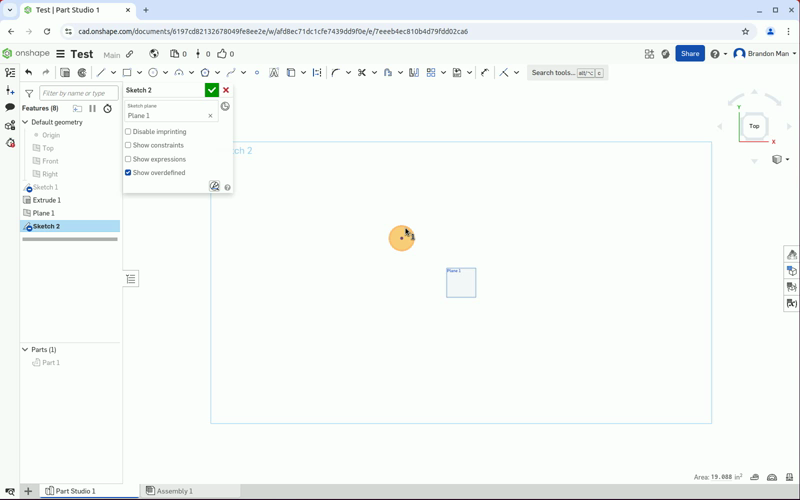
mouse_move(73, 352)
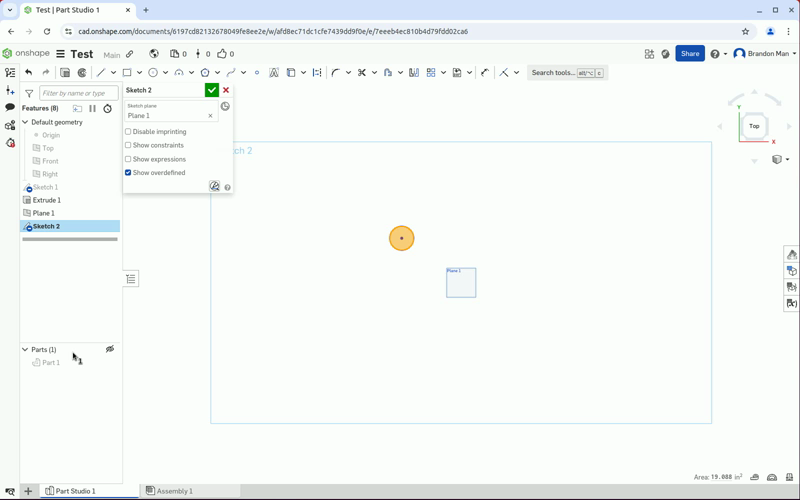
key(shift+y)
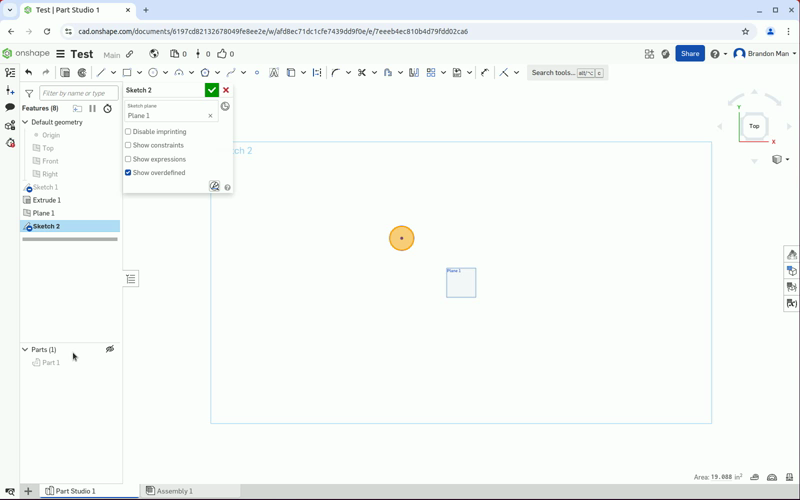
key(shift+e)
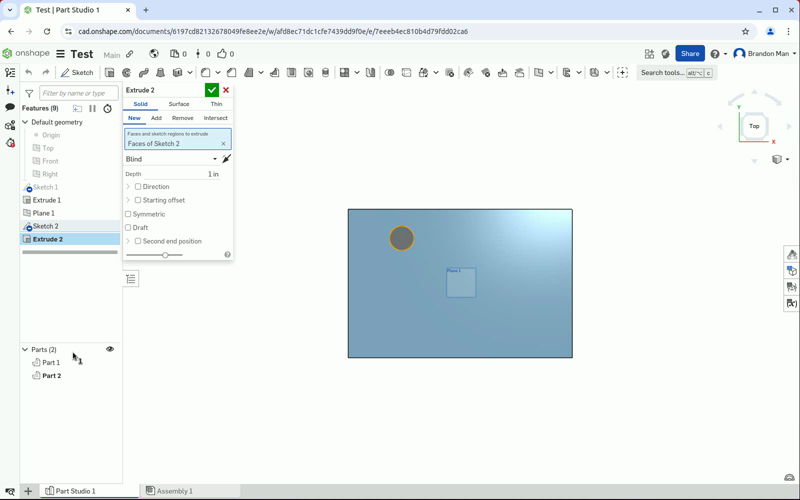
mouse_move(143, 106)
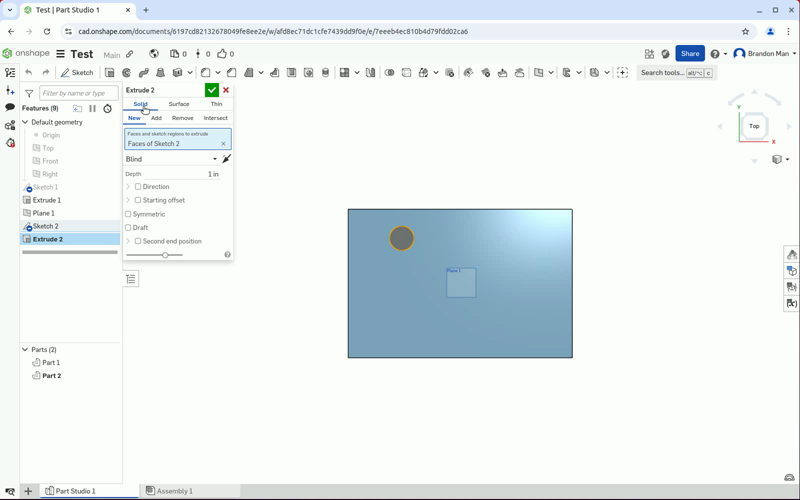
click(143, 106)
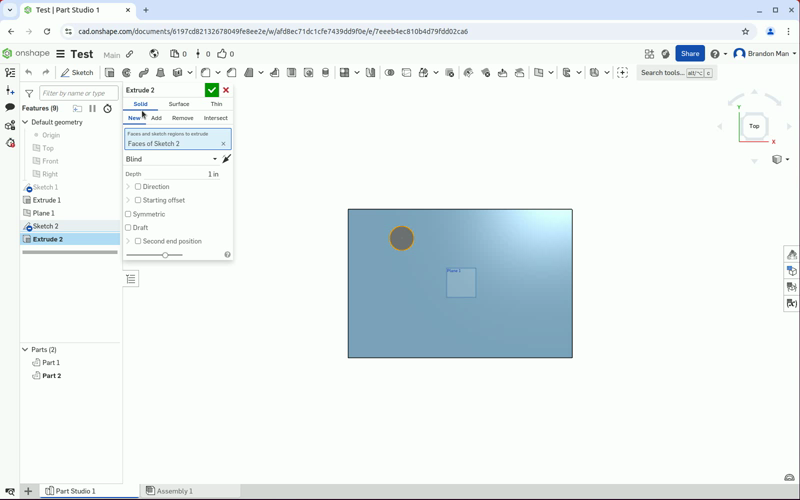
mouse_move(137, 120)
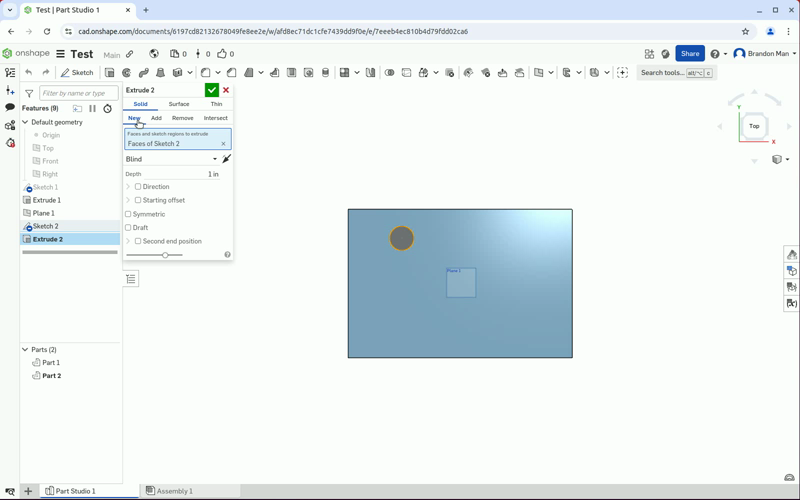
click(137, 120)
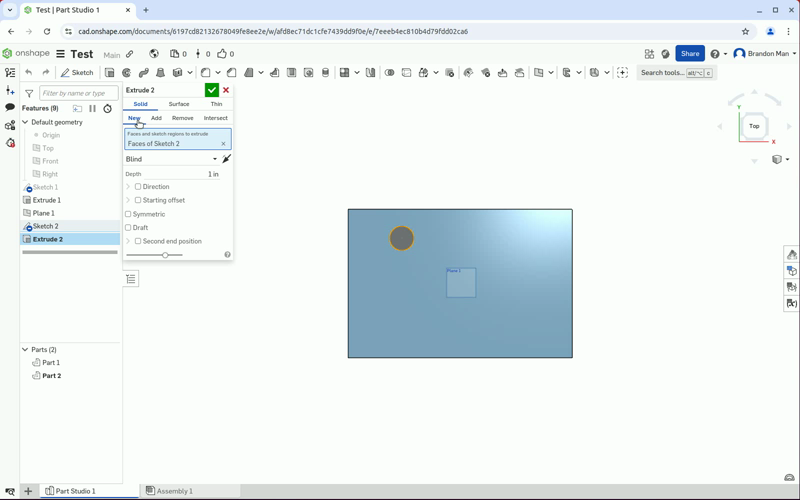
key(tab, 4)
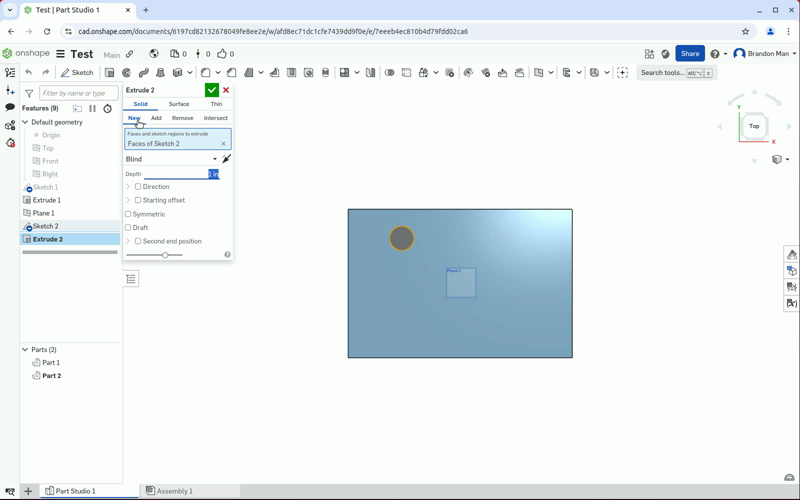
text(15.405)
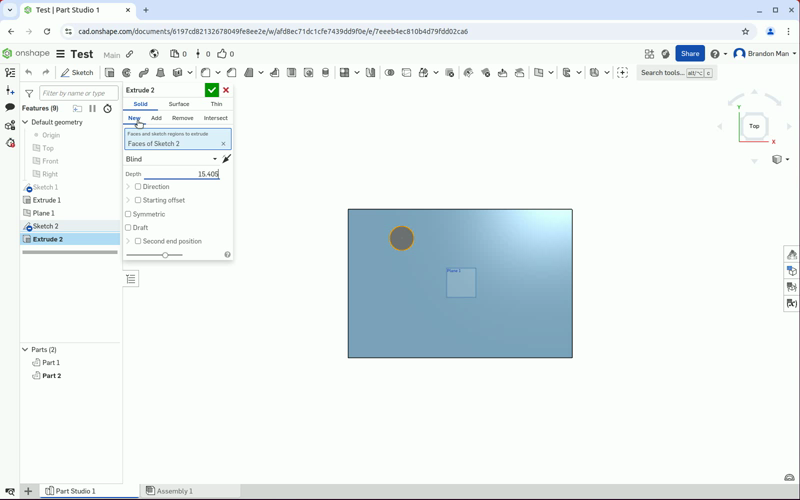
key(enter)
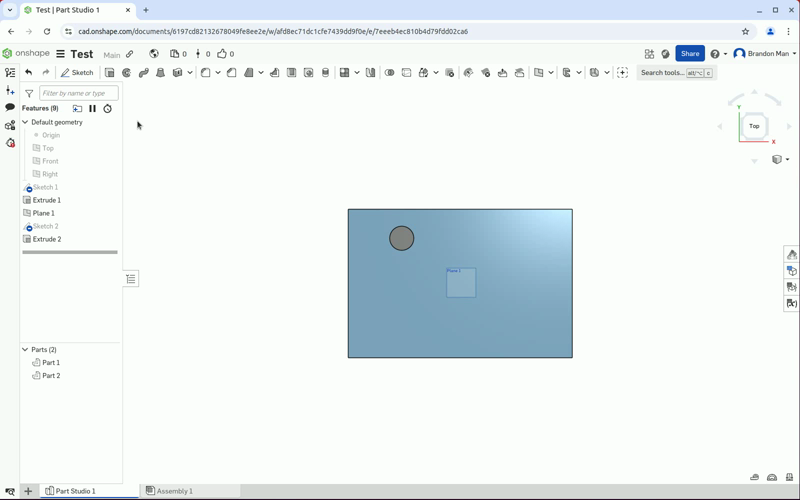
key(shift+h)
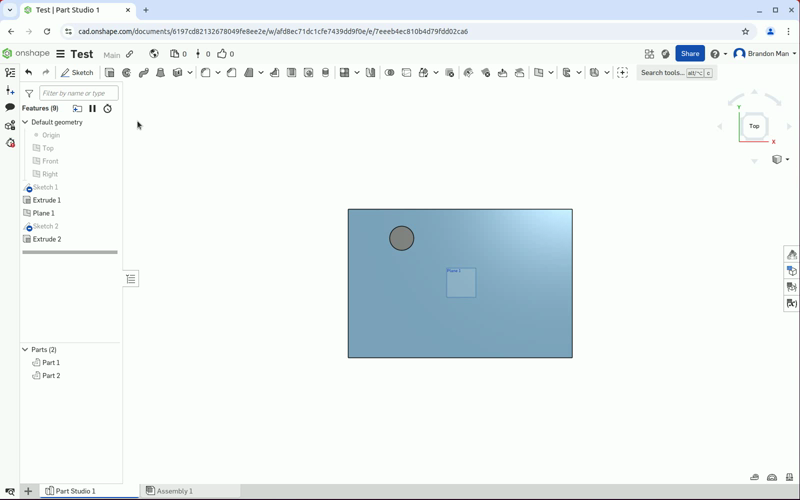
key(shift+h)
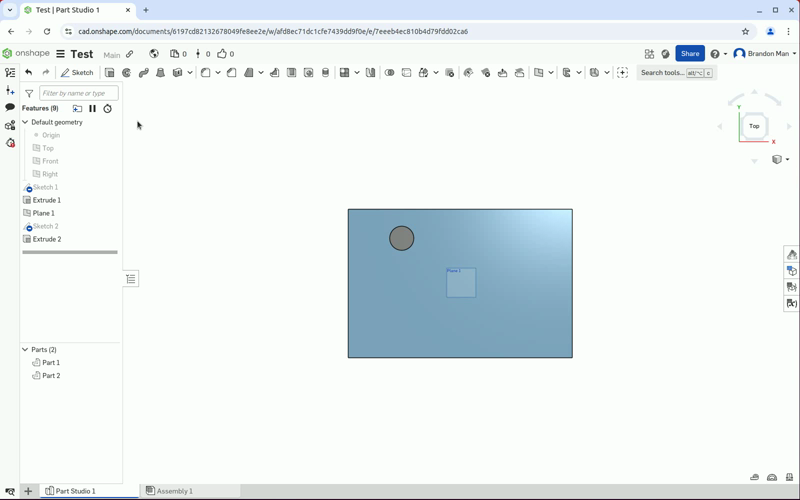
mouse_move(73, 189)
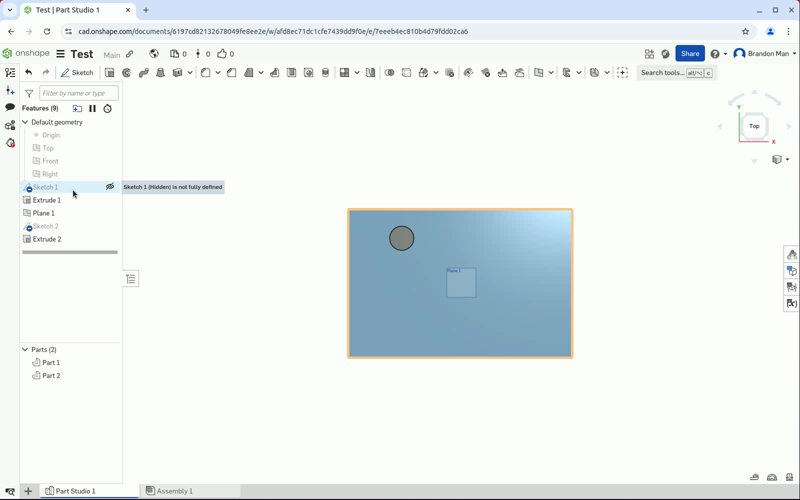
click(73, 189)
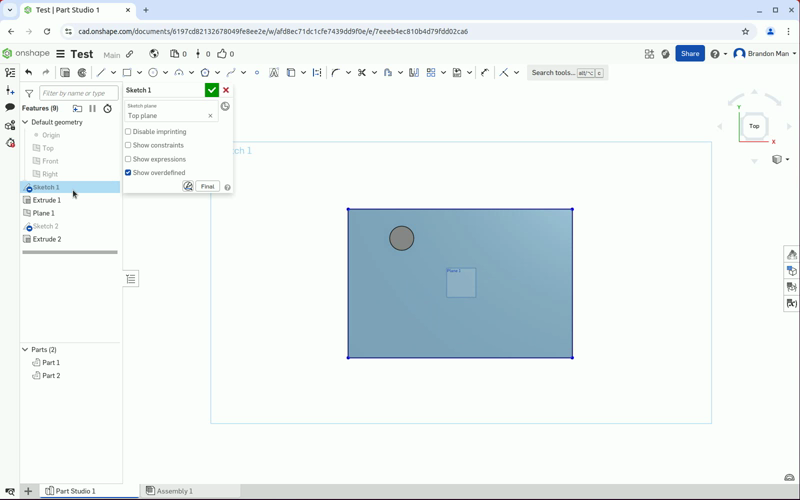
mouse_move(229, 92)
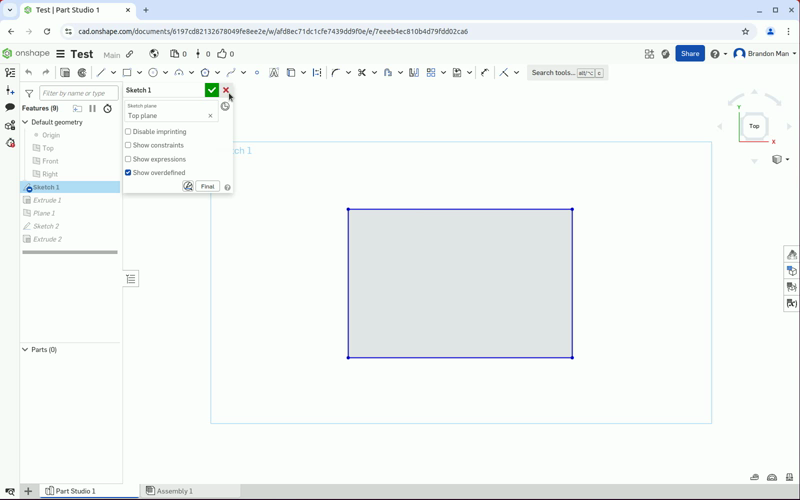
click(229, 92)
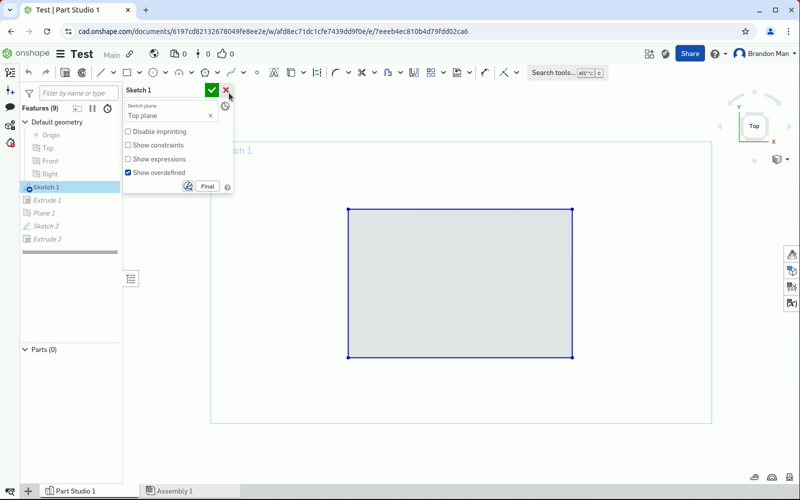
key(shift+s)
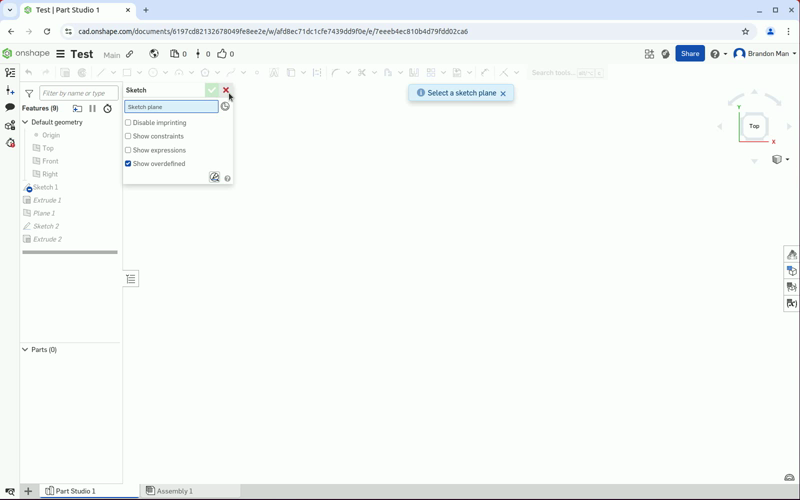
mouse_move(73, 215)
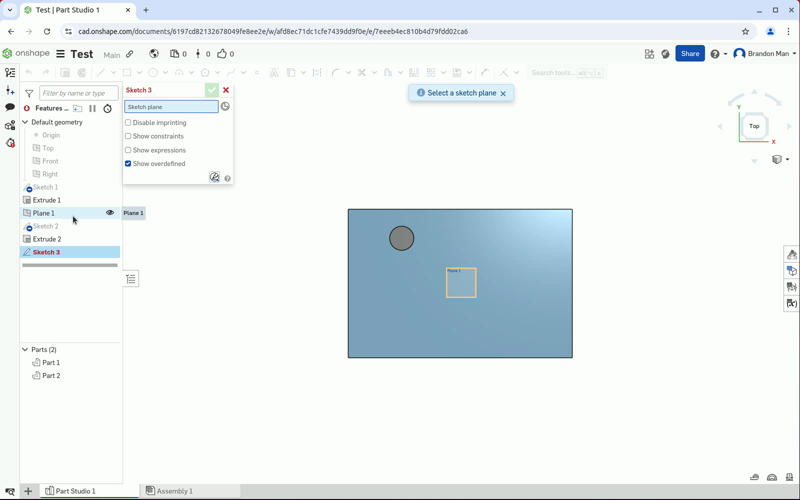
click(73, 215)
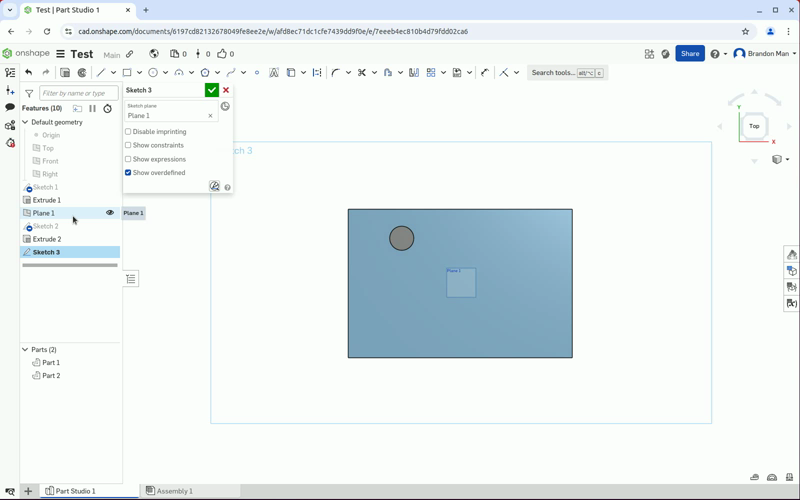
mouse_move(73, 352)
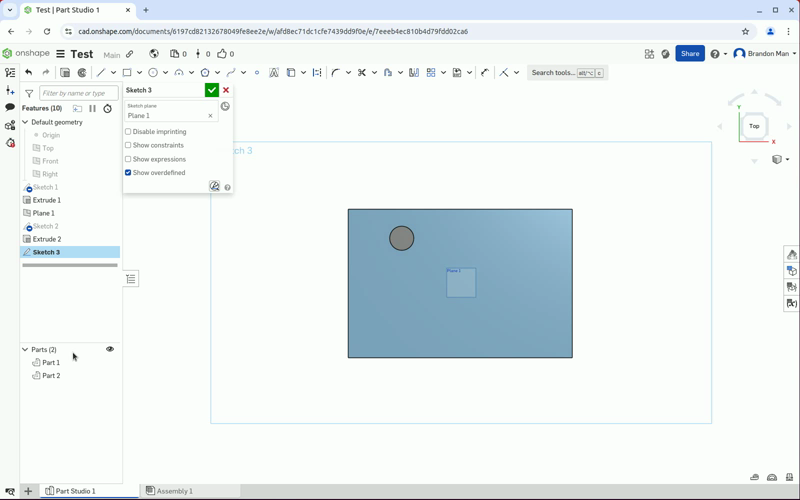
key(y)
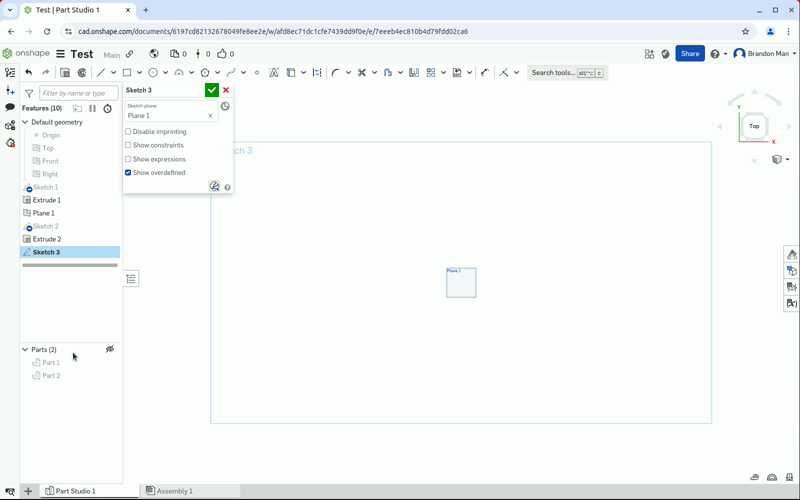
key(c)
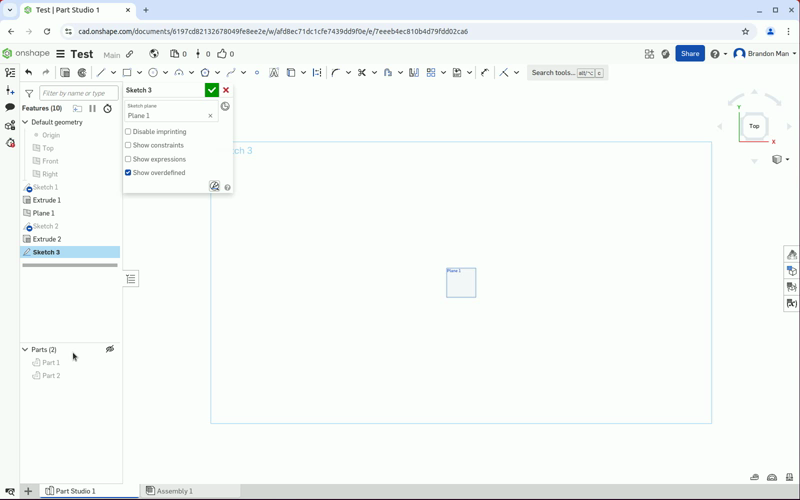
key_down(shift)
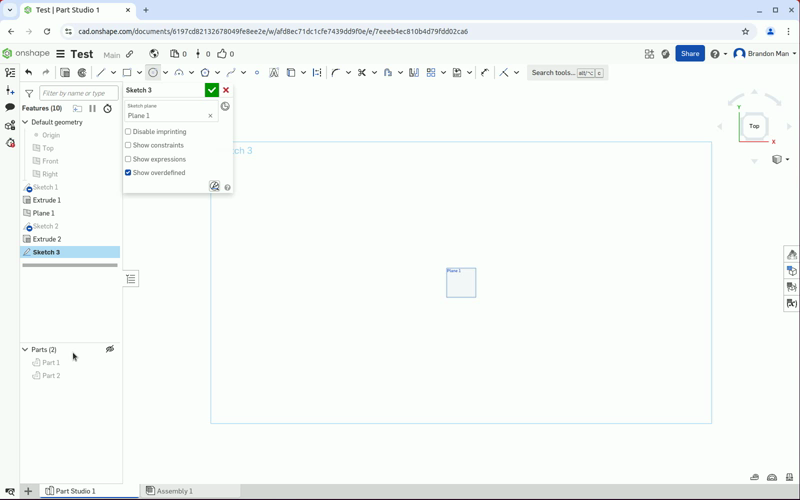
mouse_move(401, 327)
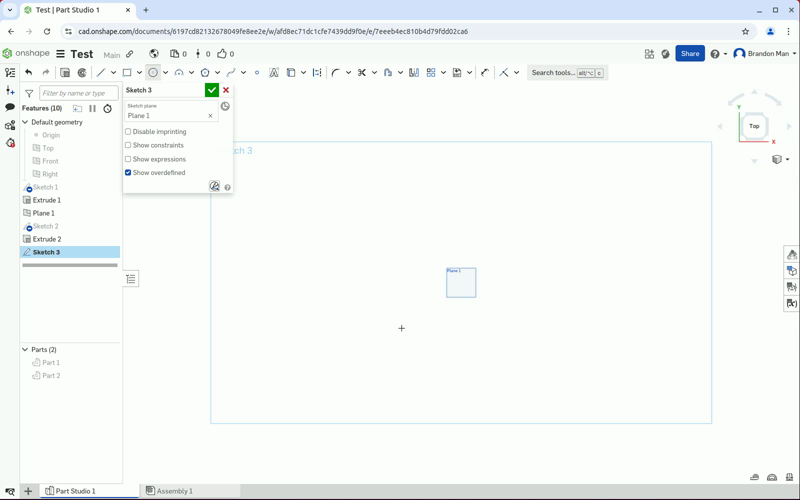
click(401, 327)
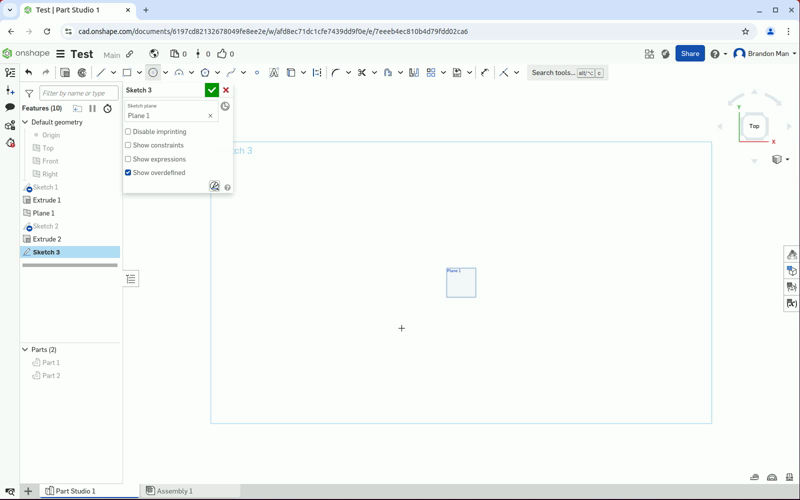
key_up(shift)
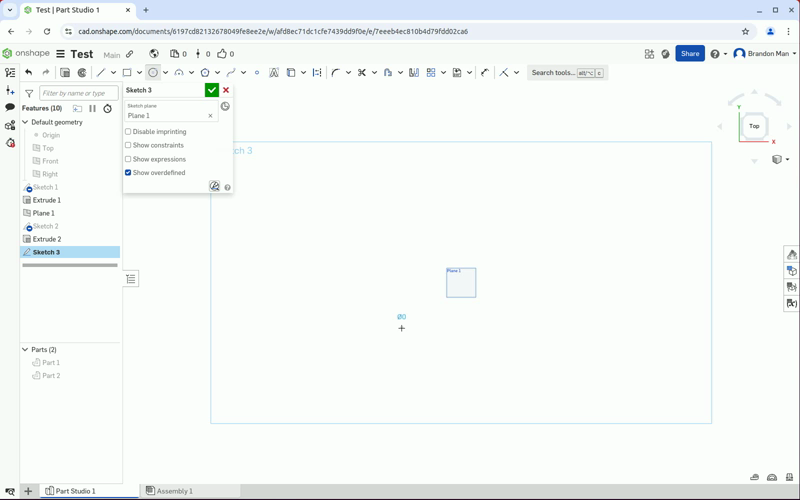
mouse_move(413, 327)
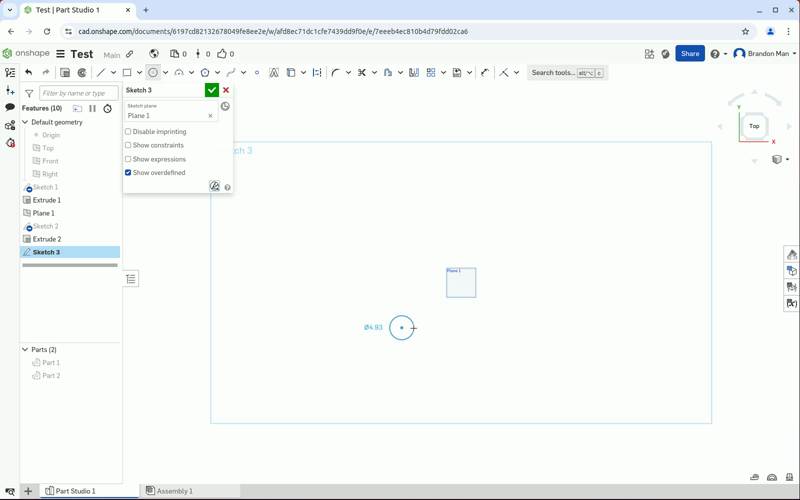
click(413, 327)
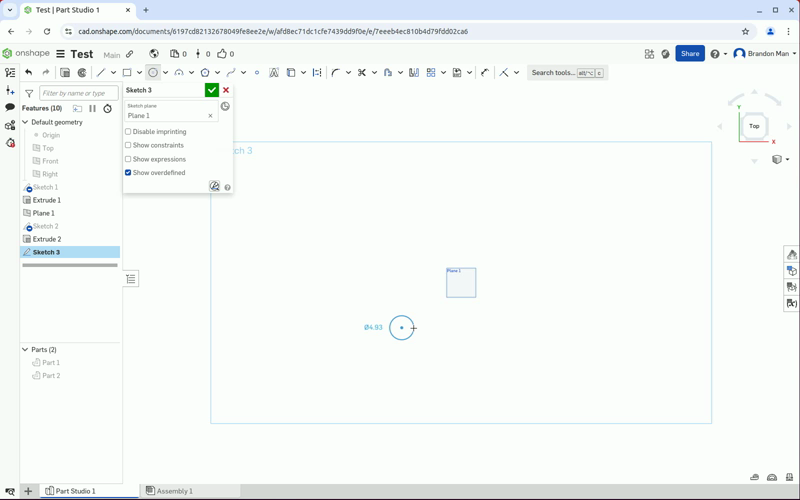
key(esc)
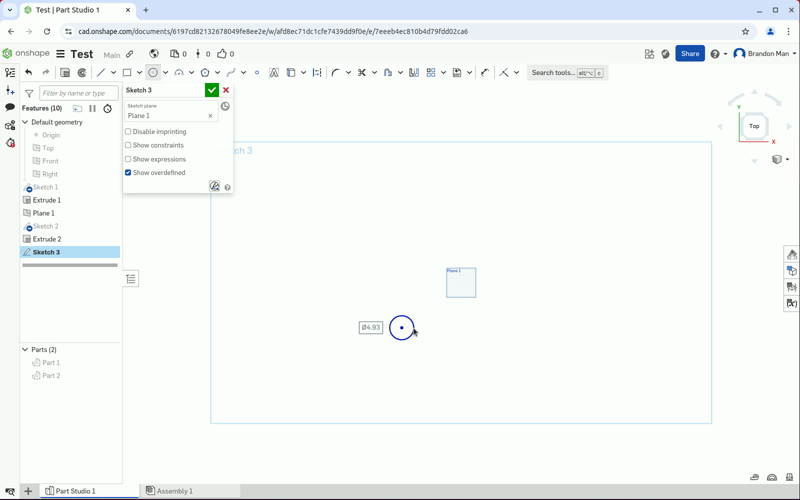
mouse_move(404, 338)
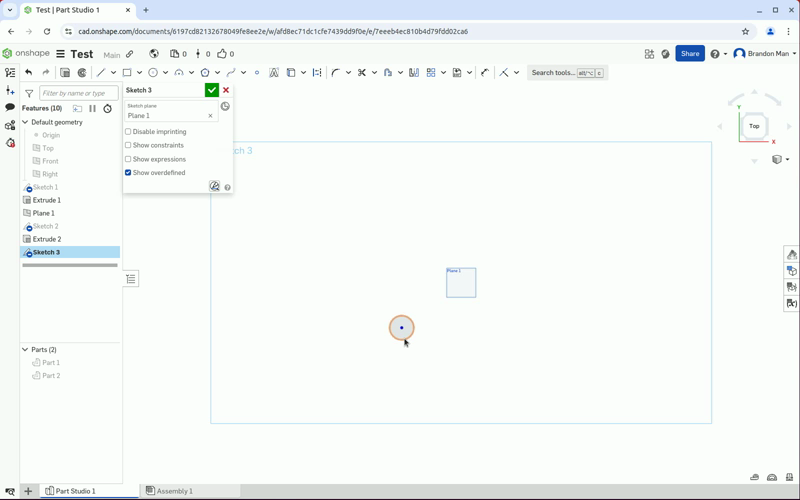
scroll(6)
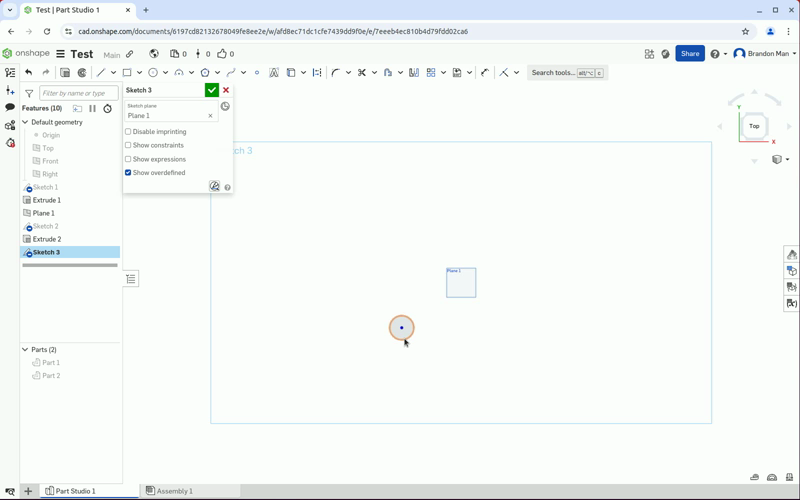
scroll(6)
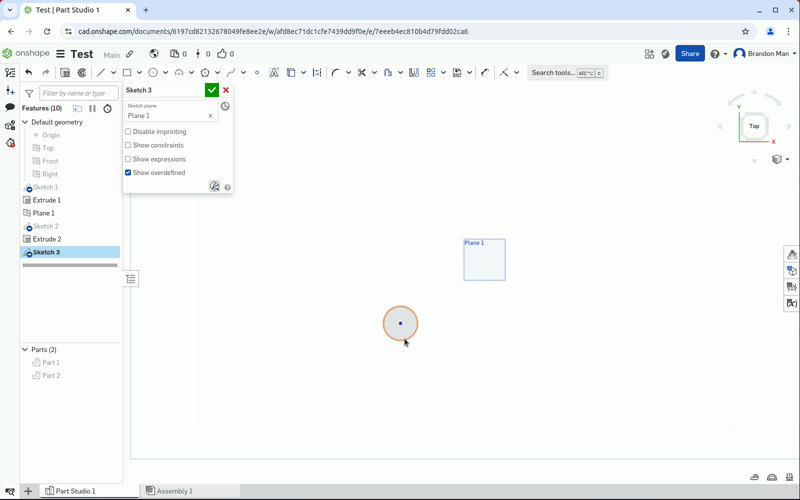
scroll(6)
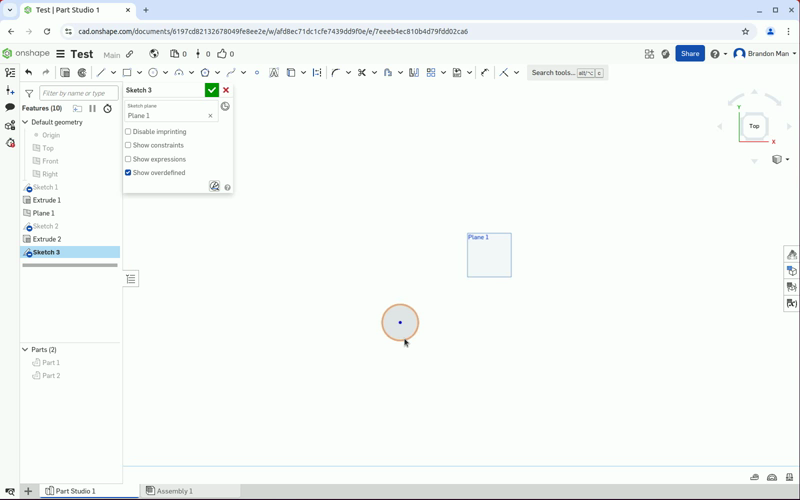
scroll(6)
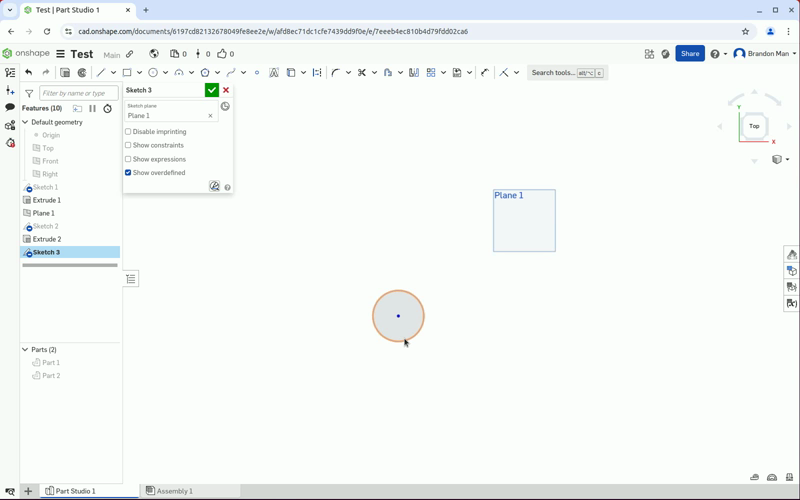
scroll(6)
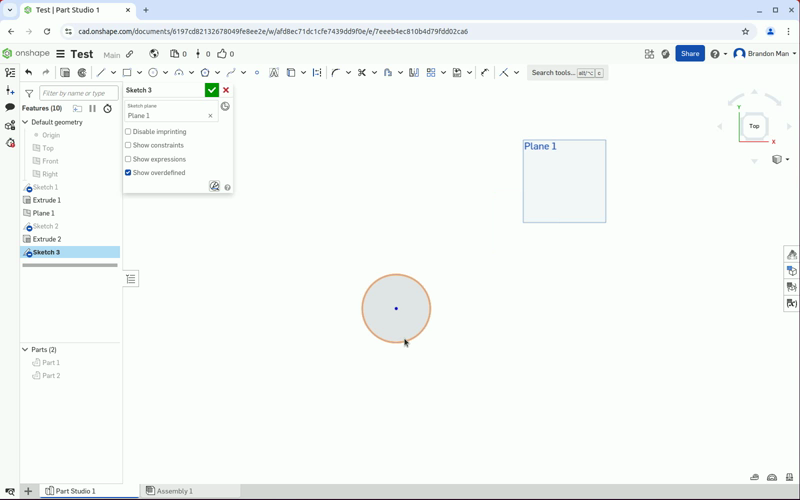
scroll(6)
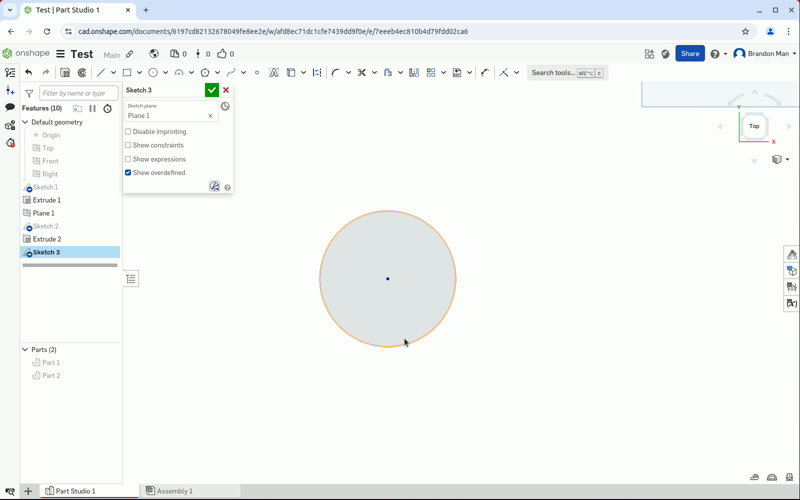
scroll(6)
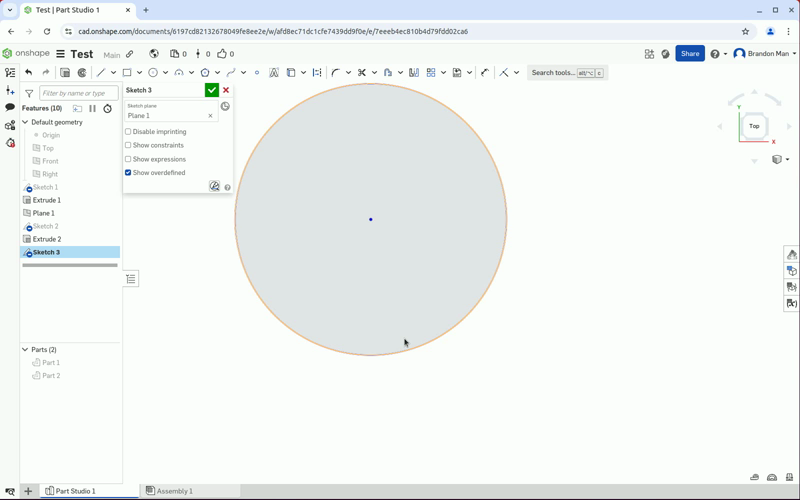
click(404, 338)
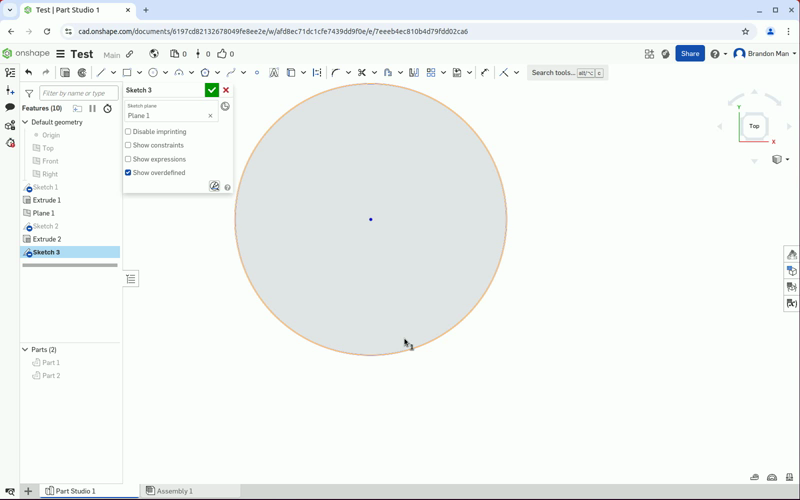
scroll(-6)
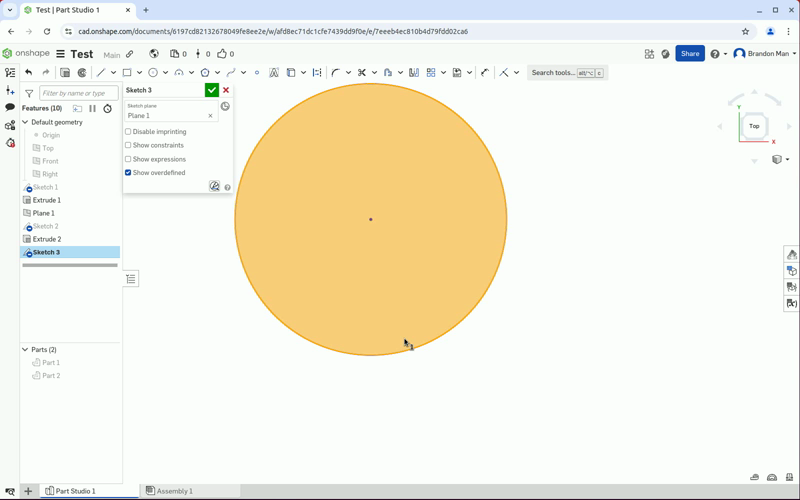
scroll(-6)
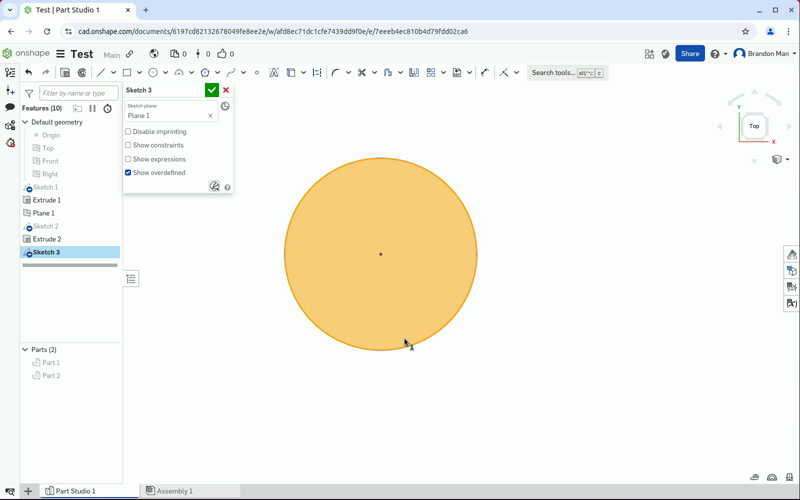
scroll(-6)
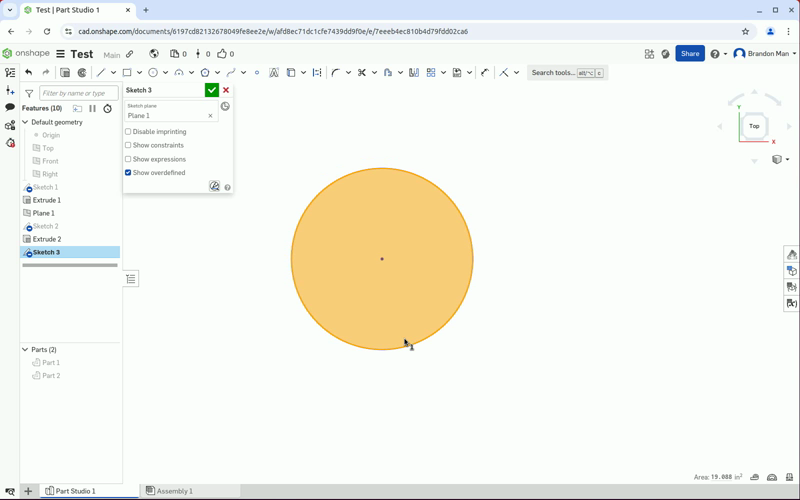
scroll(-6)
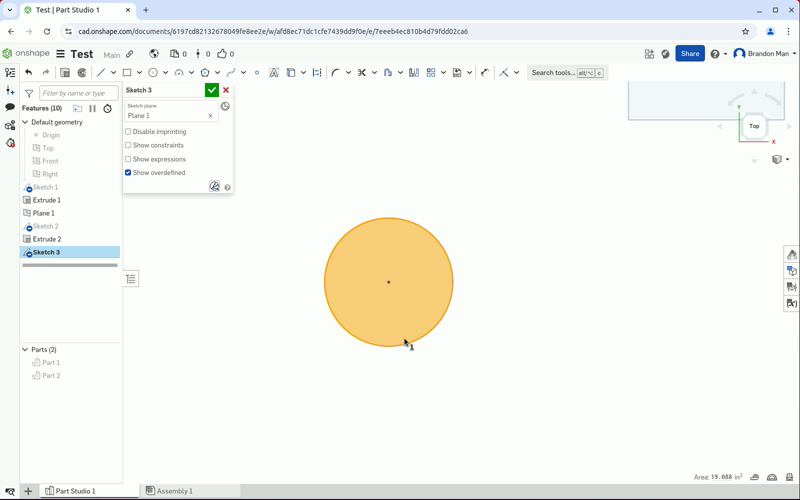
scroll(-6)
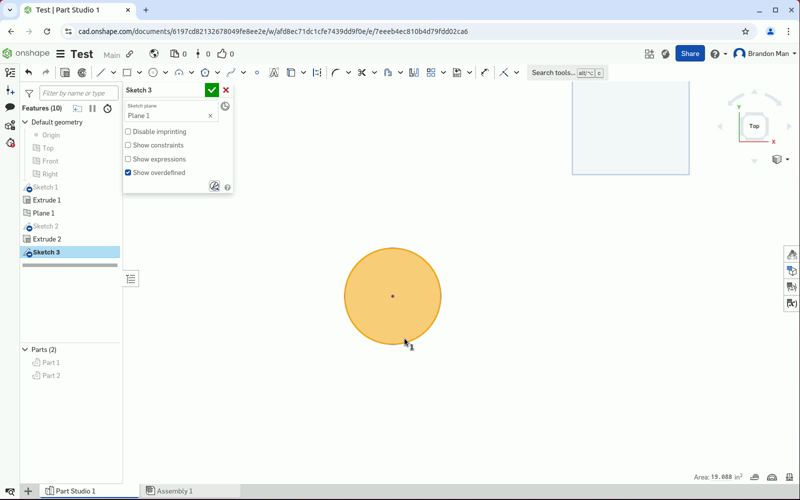
scroll(-6)
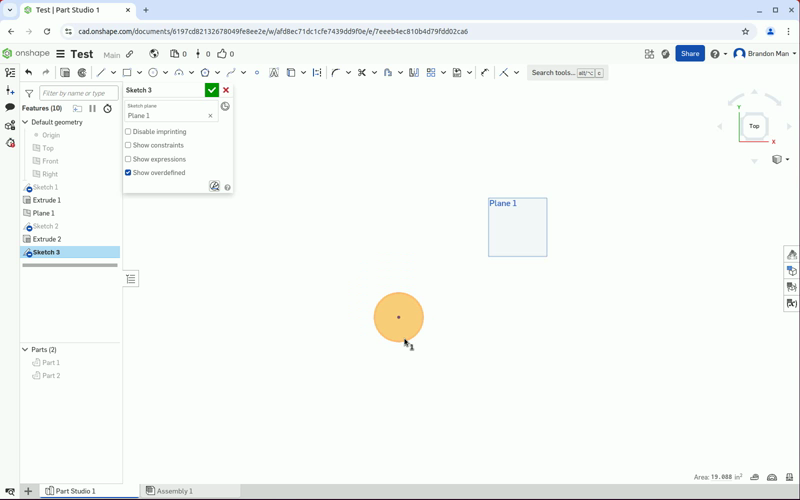
scroll(-6)
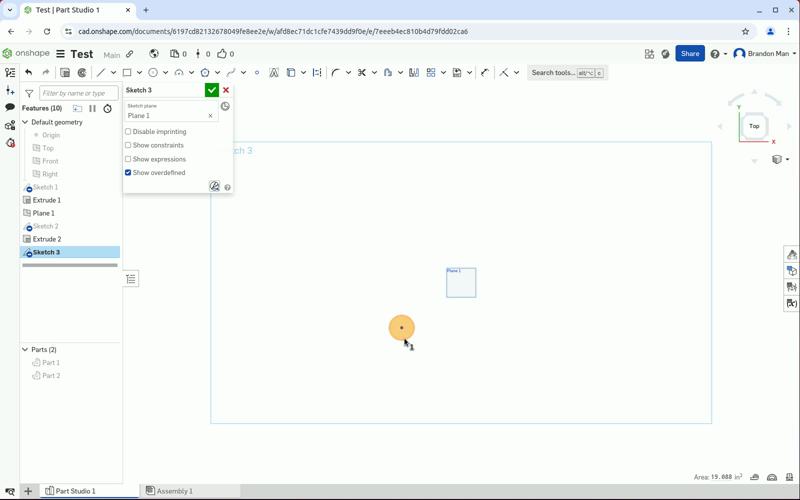
mouse_move(73, 352)
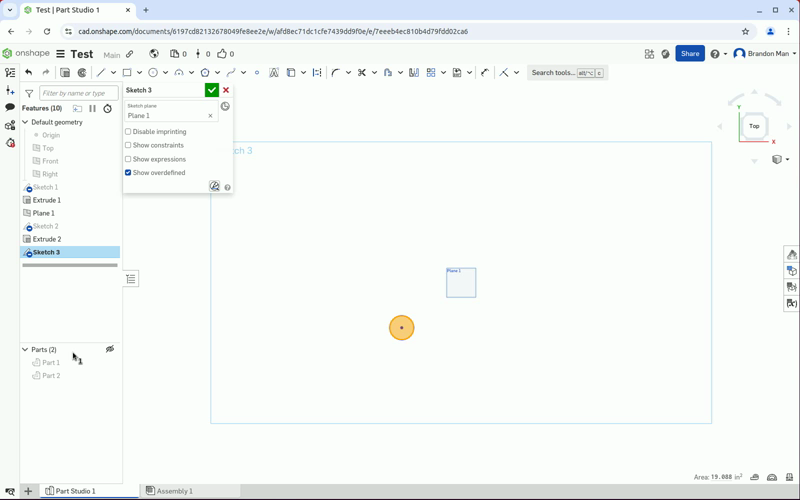
key(shift+y)
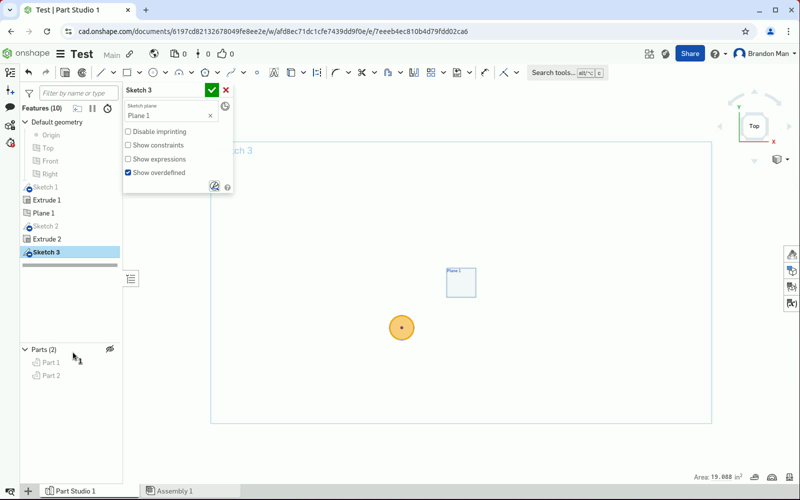
key(shift+e)
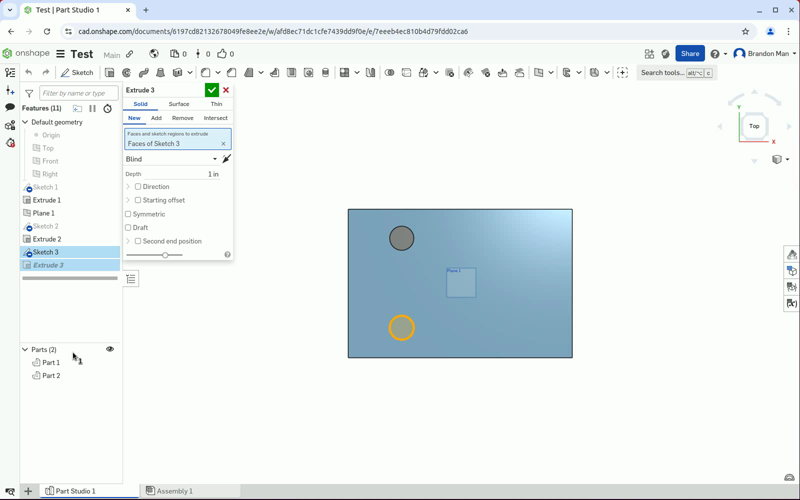
mouse_move(143, 106)
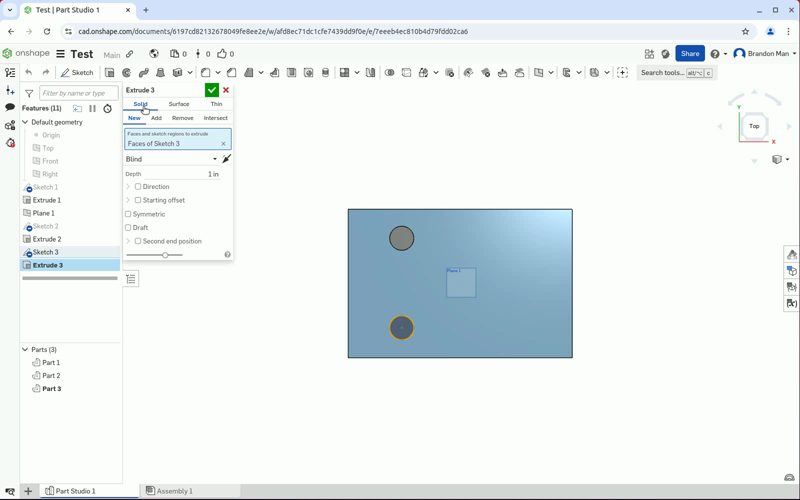
click(143, 106)
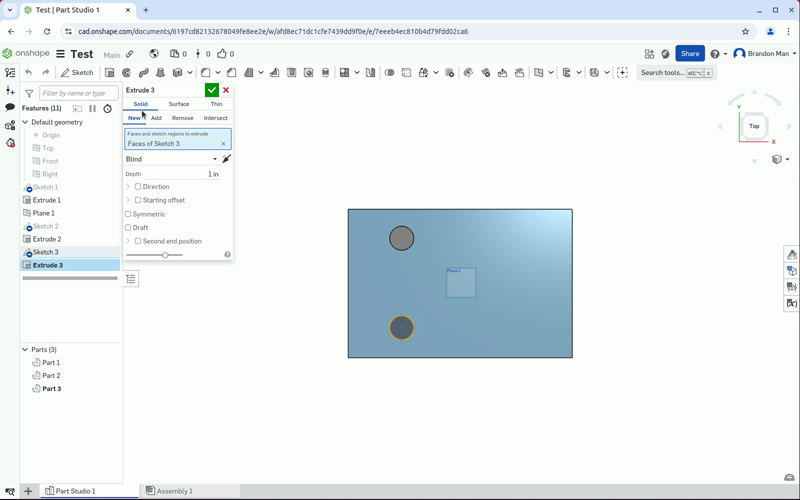
mouse_move(137, 120)
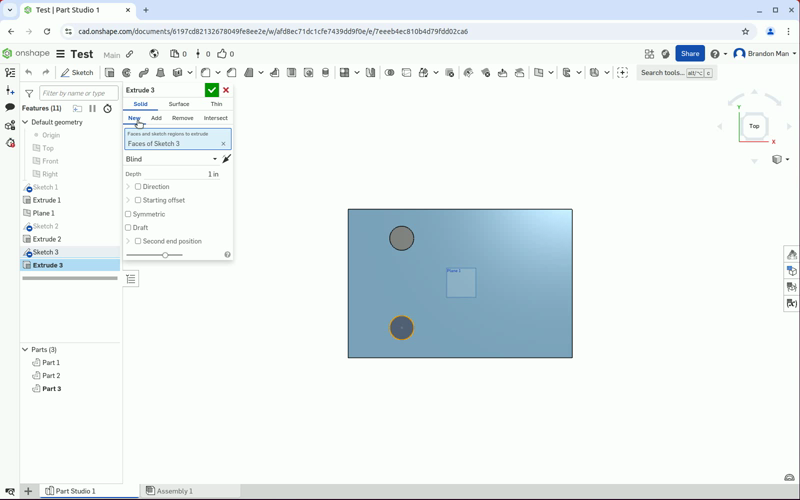
click(137, 120)
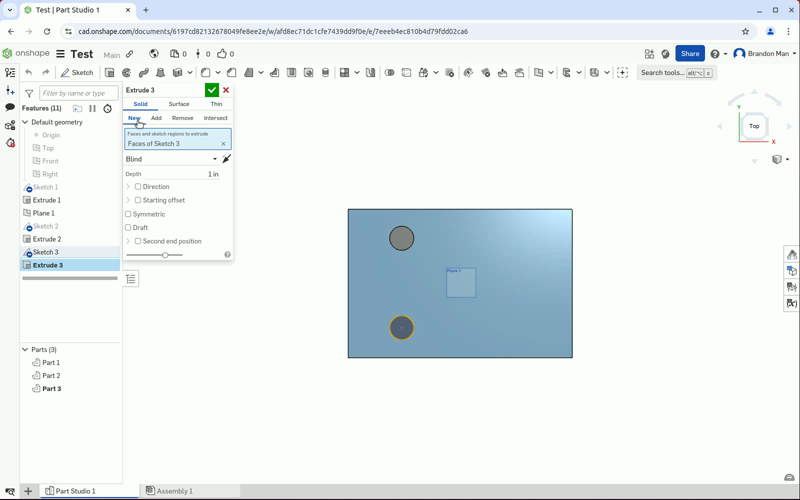
key(tab, 4)
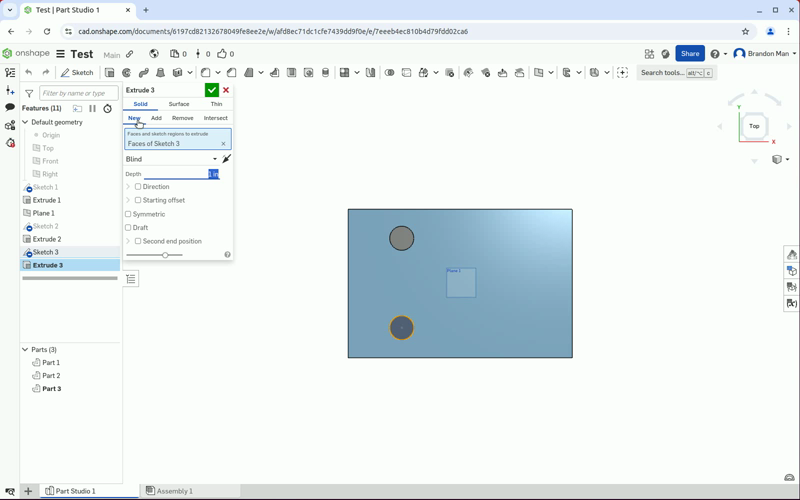
text(15.405)
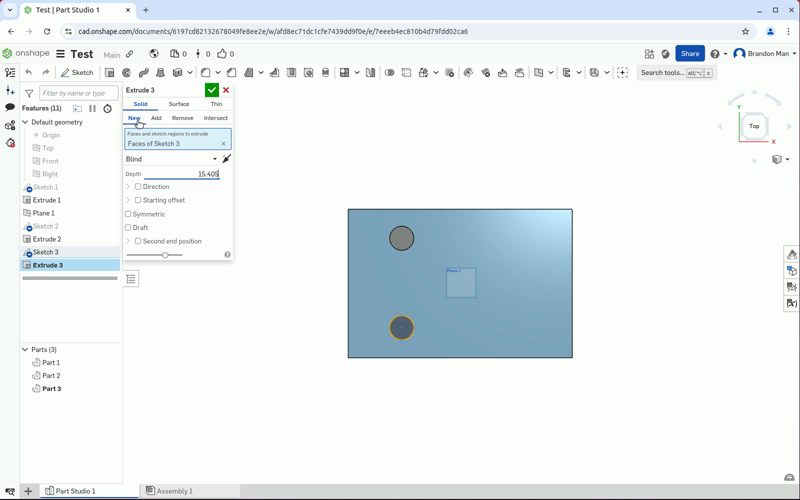
key(enter)
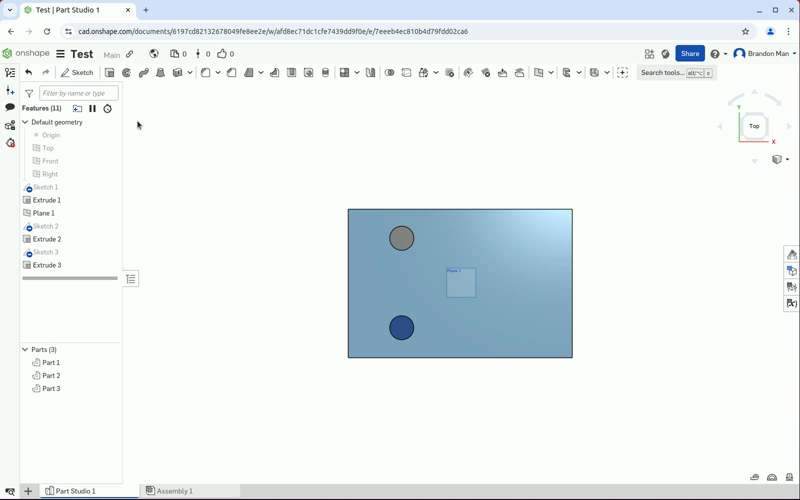
key(shift+h)
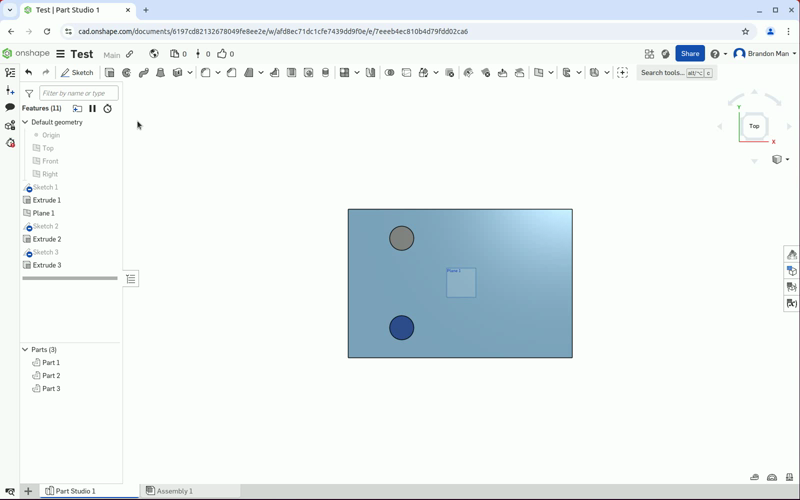
key(shift+h)
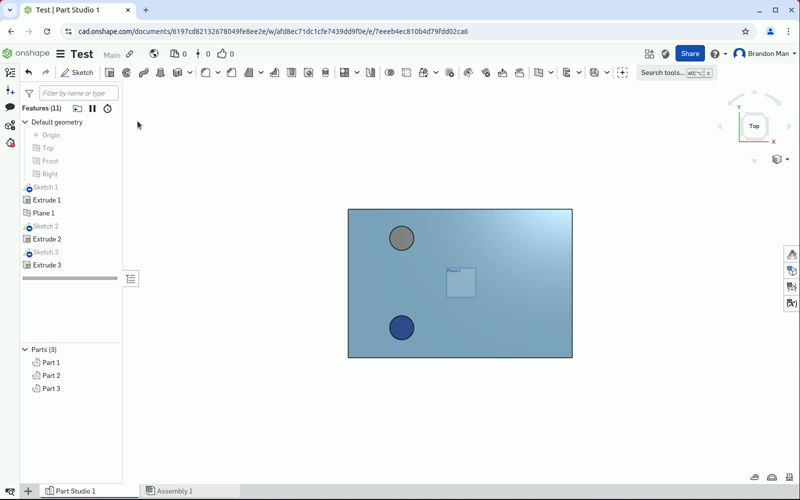
mouse_move(73, 189)
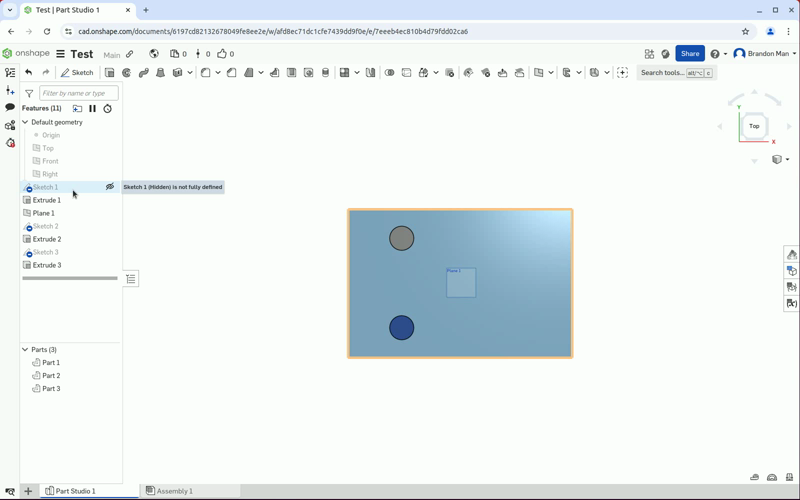
click(73, 189)
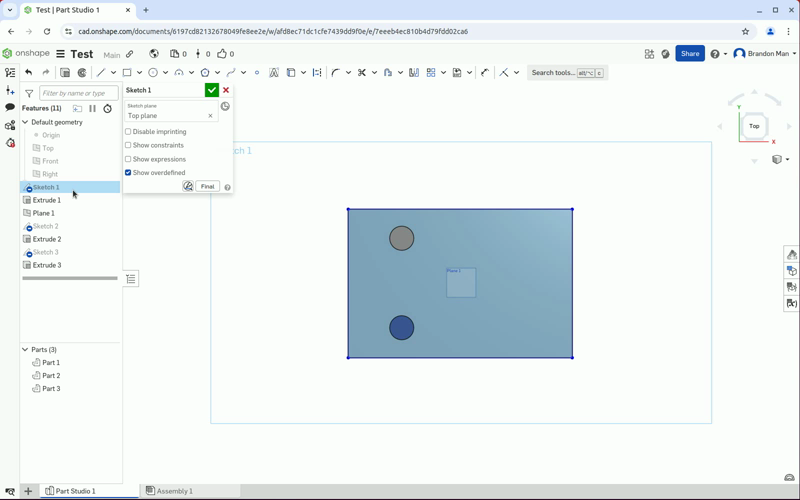
mouse_move(229, 92)
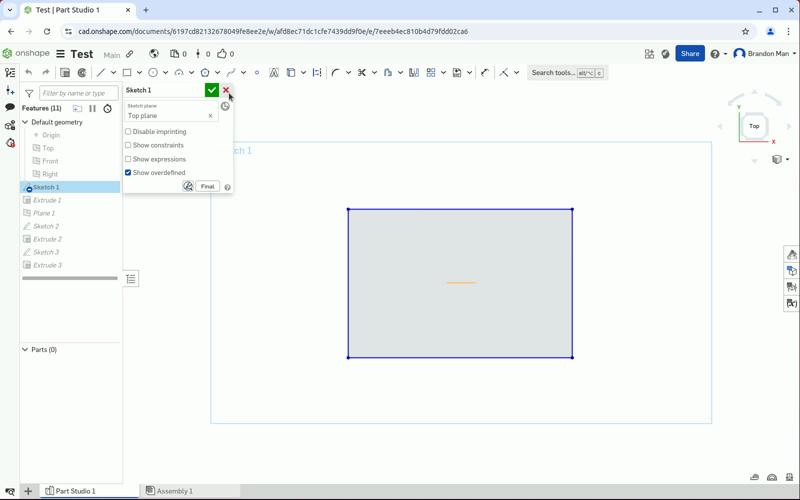
click(229, 92)
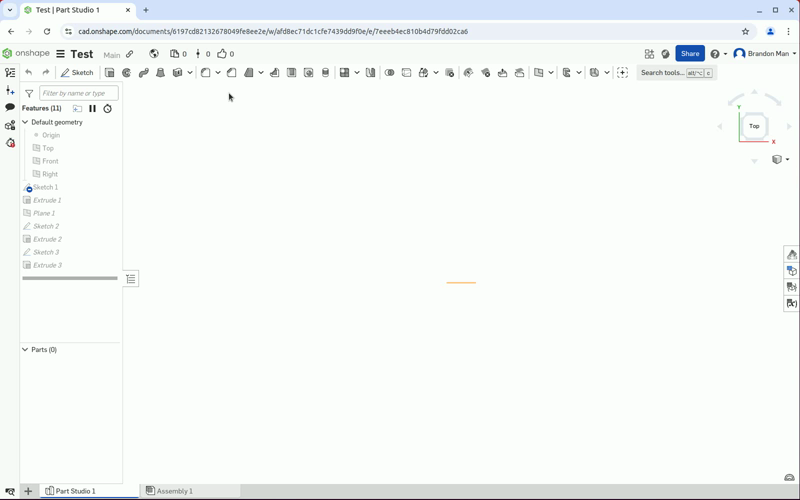
key(shift+s)
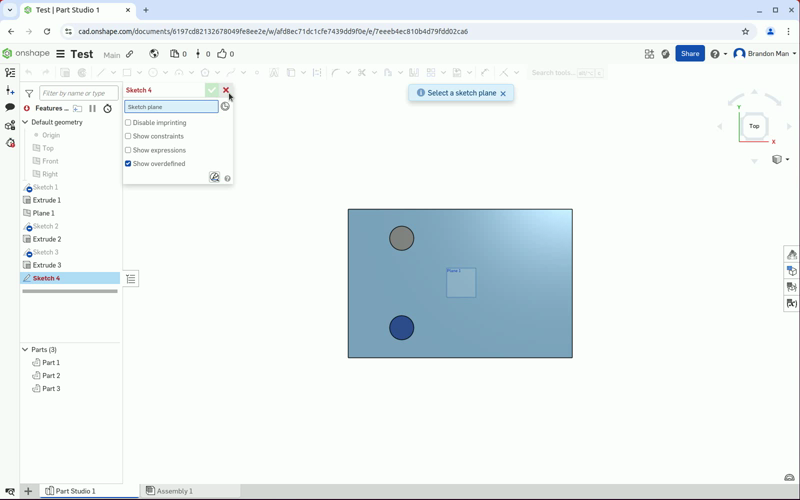
mouse_move(73, 215)
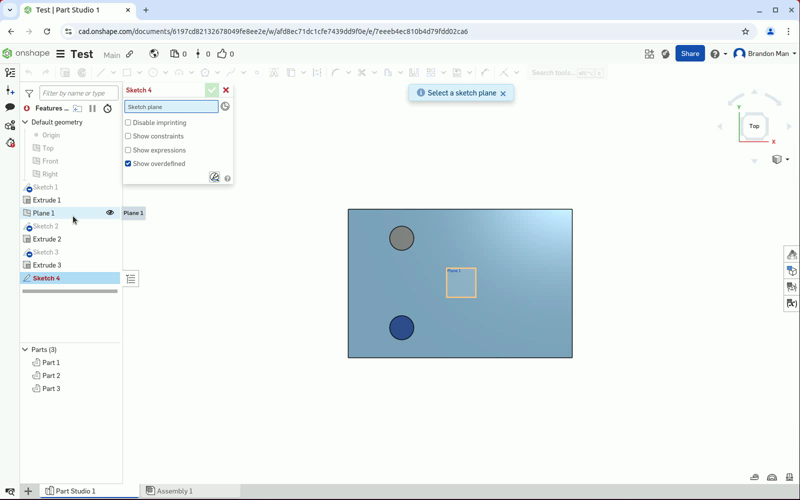
click(73, 215)
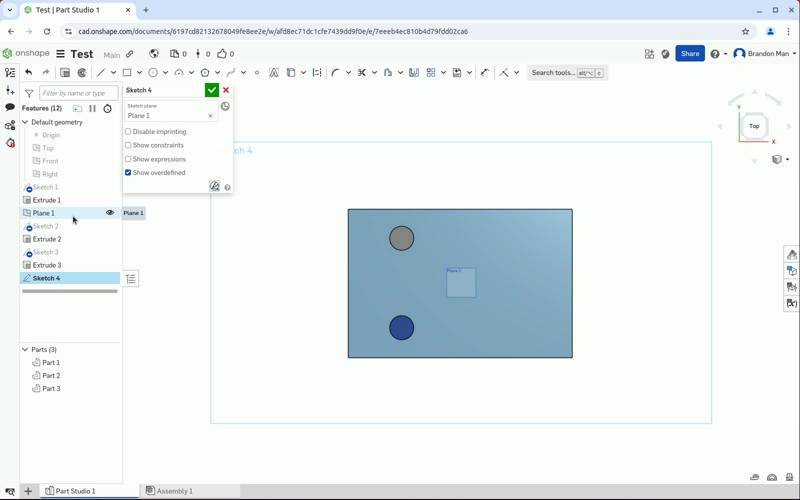
mouse_move(73, 352)
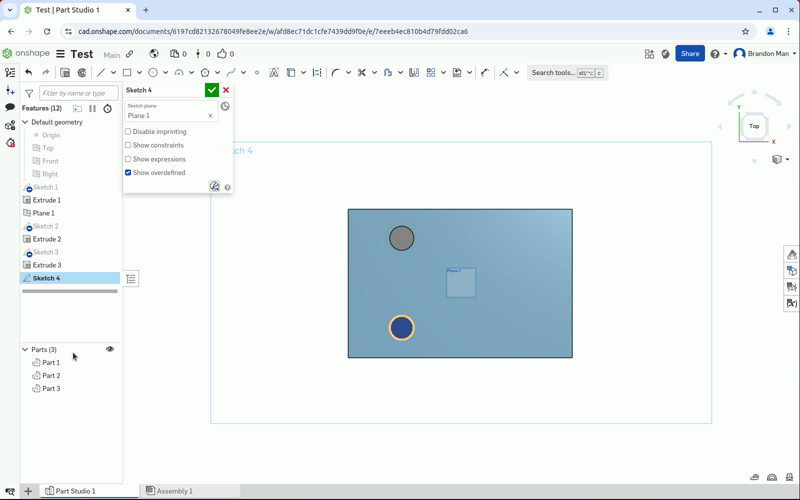
key(y)
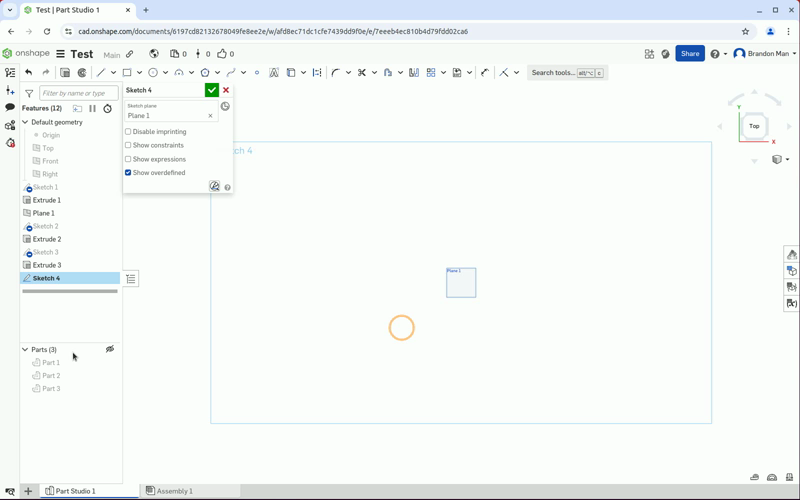
key(l)
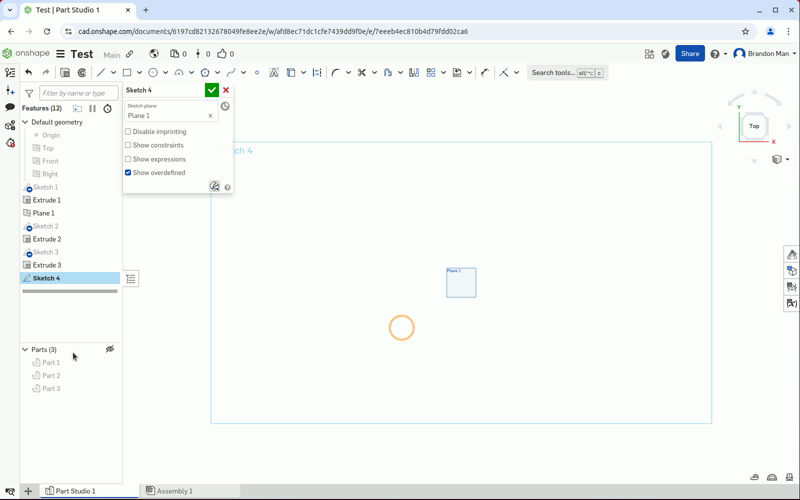
key_down(shift)
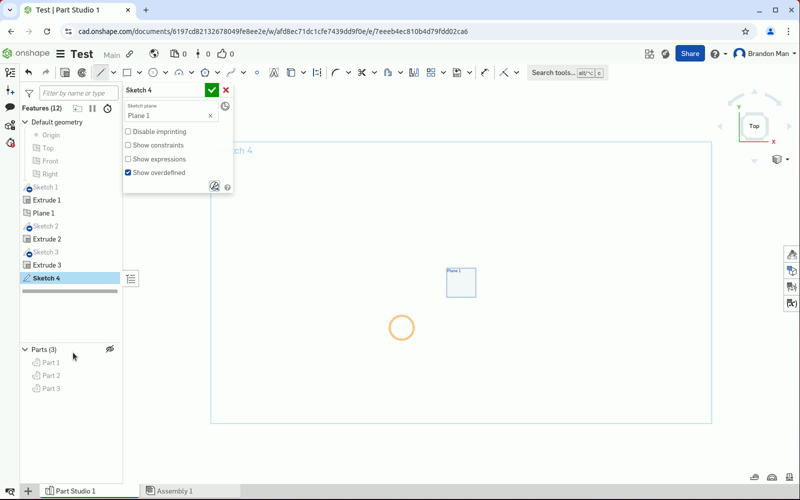
mouse_move(508, 238)
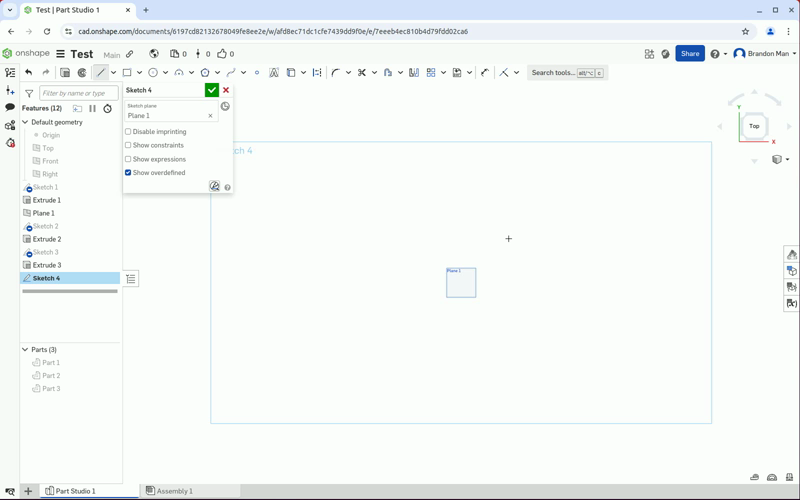
click(508, 238)
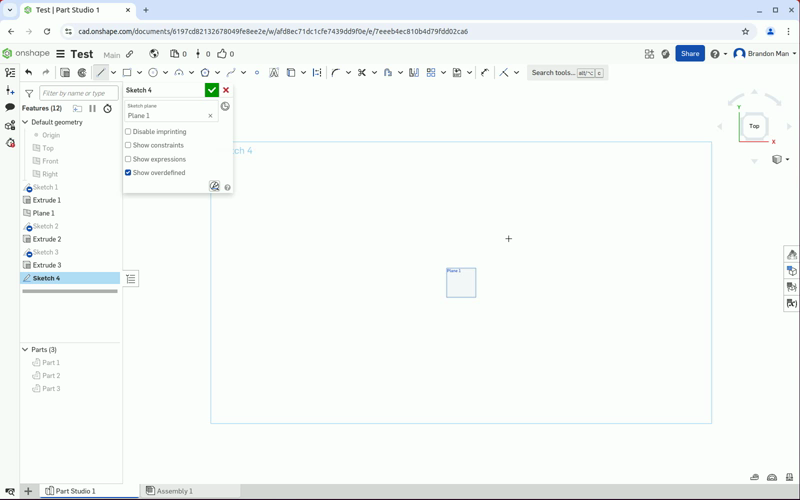
key_up(shift)
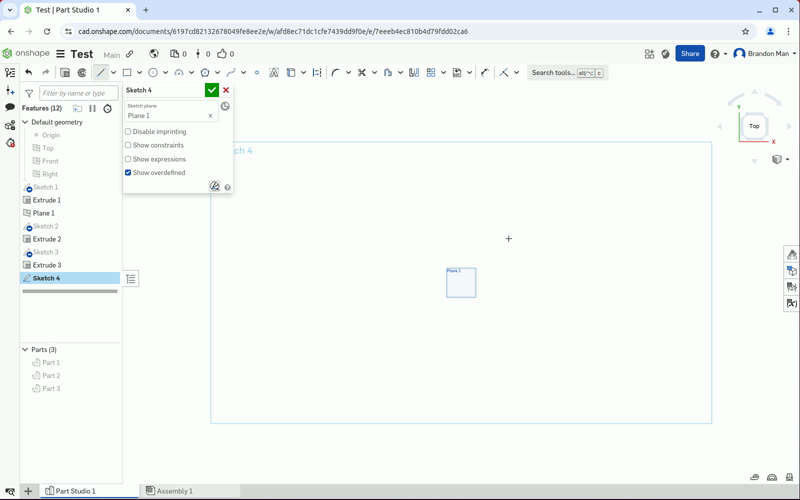
key_down(shift)
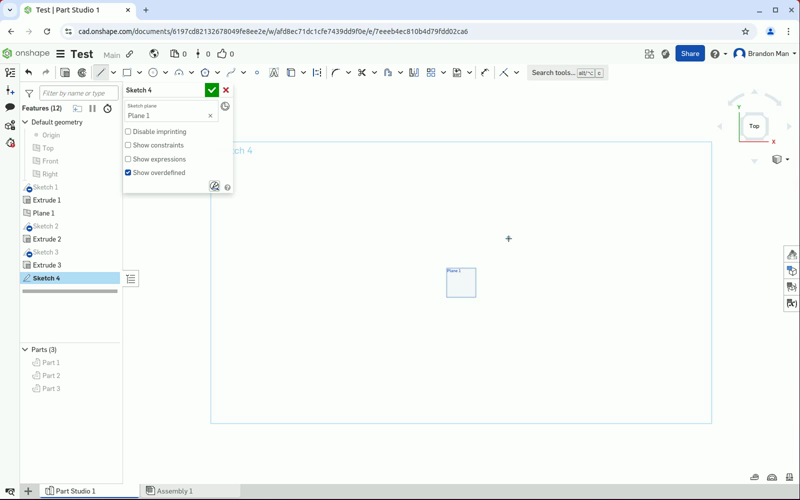
mouse_move(538, 238)
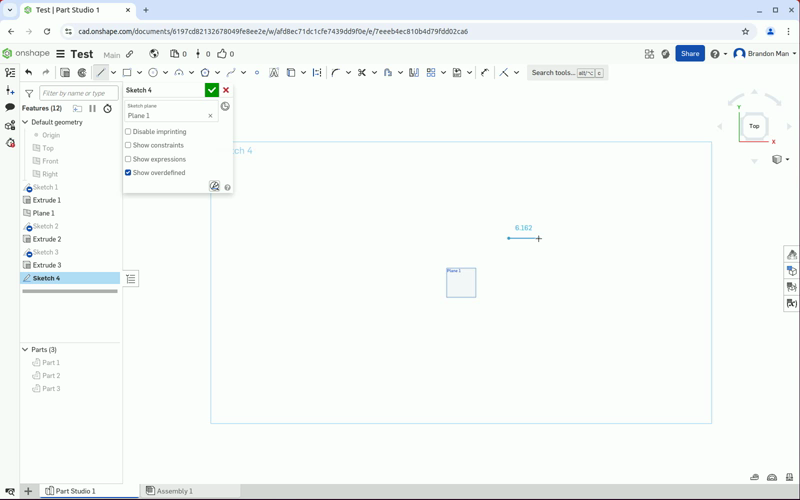
mouse_move(521, 238)
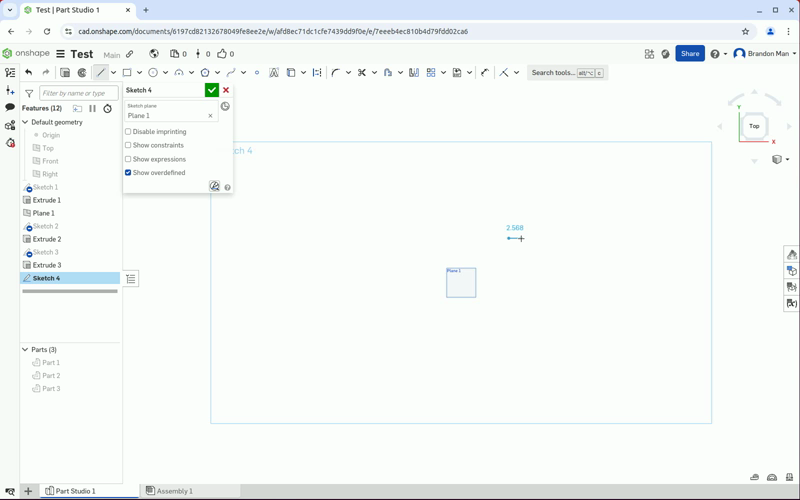
click(521, 238)
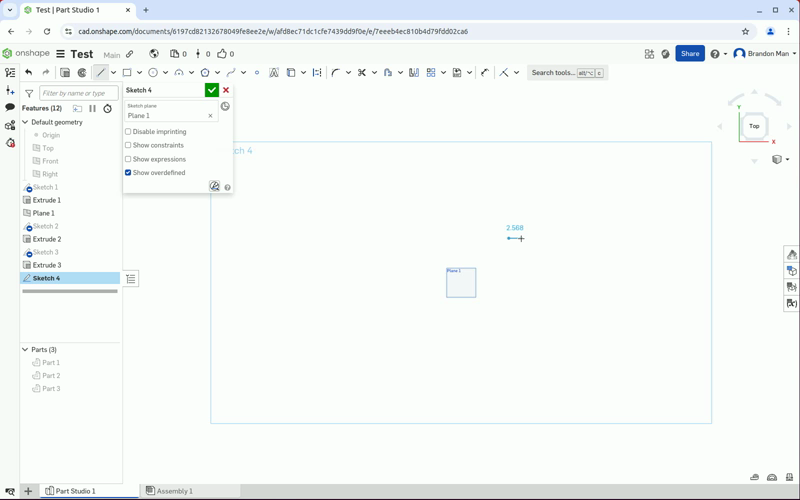
key_up(shift)
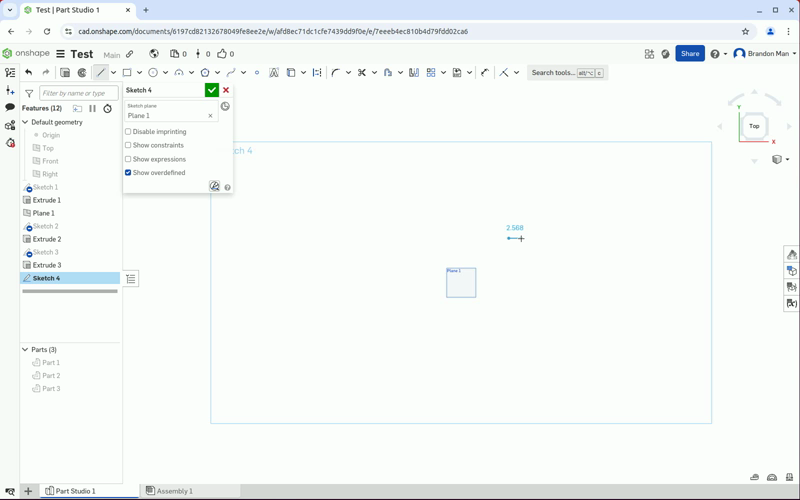
key_down(shift)
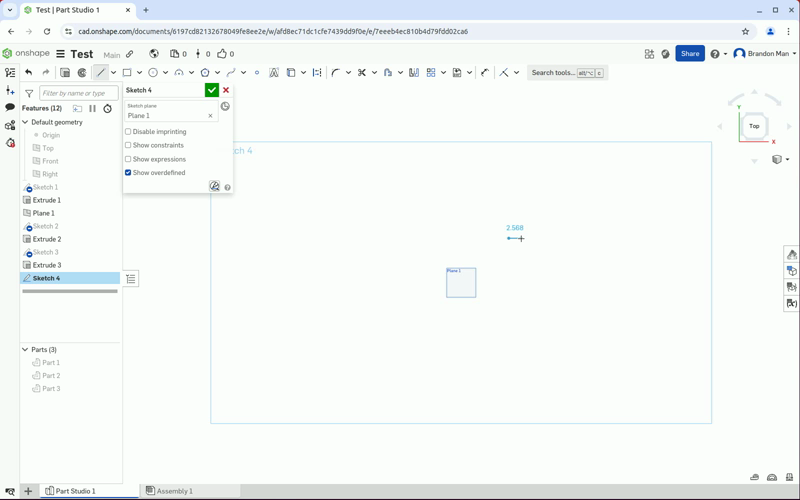
mouse_move(551, 238)
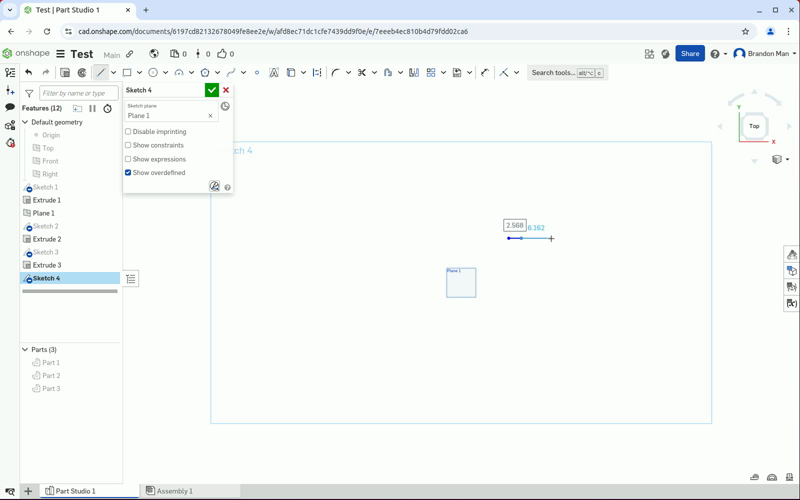
mouse_move(521, 250)
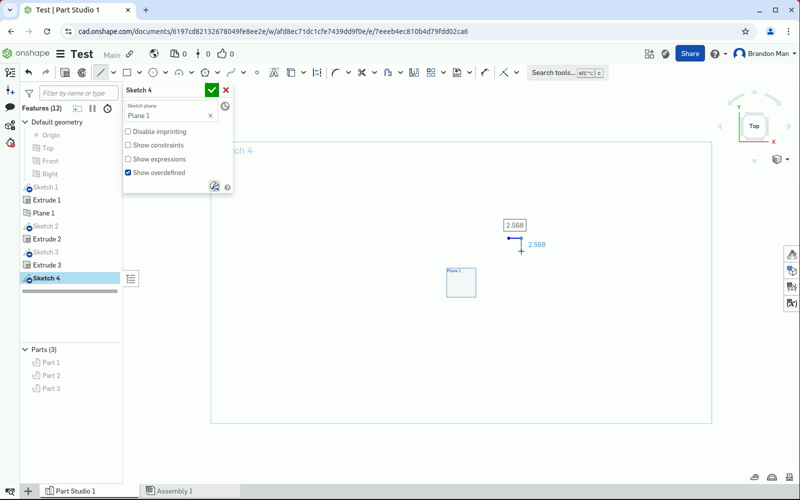
click(521, 250)
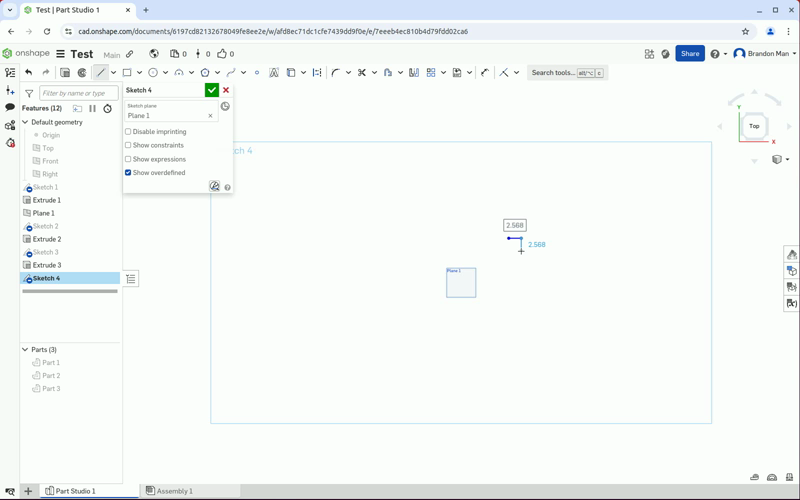
key_up(shift)
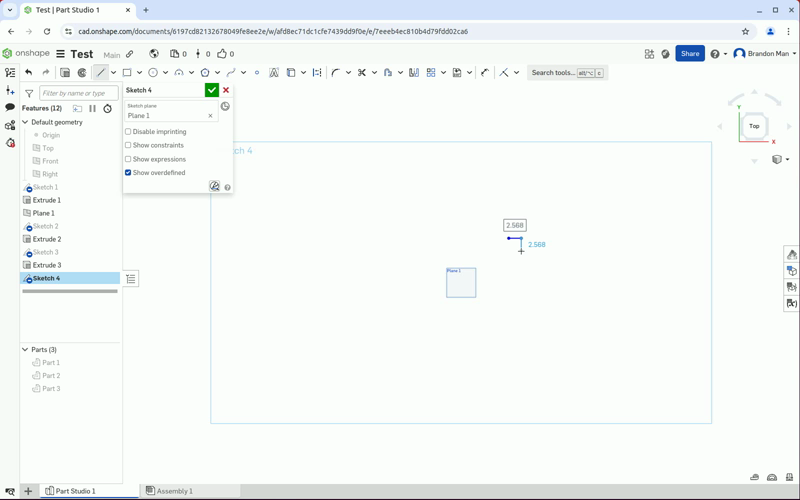
key(esc)
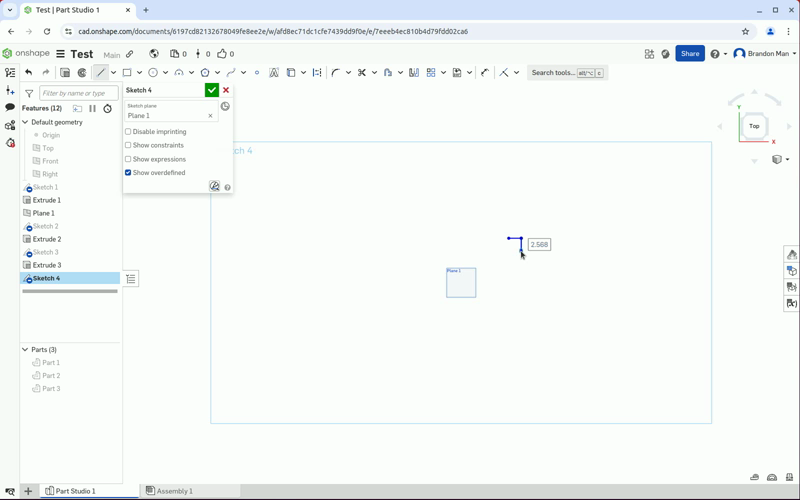
key(a)
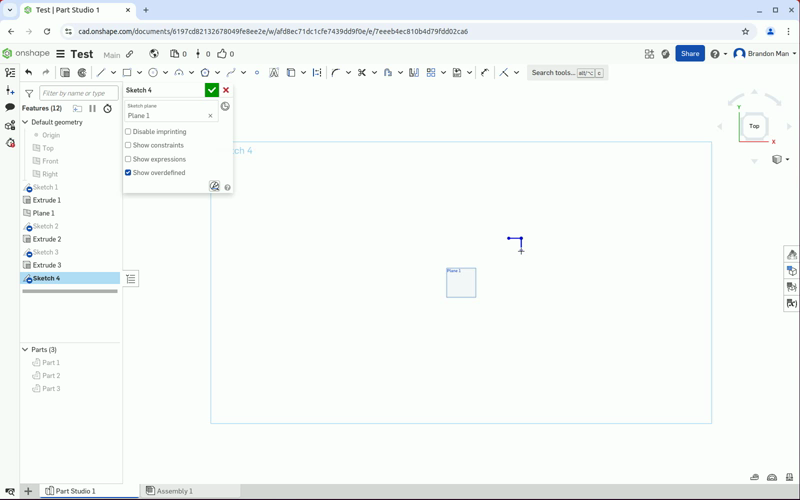
mouse_move(521, 250)
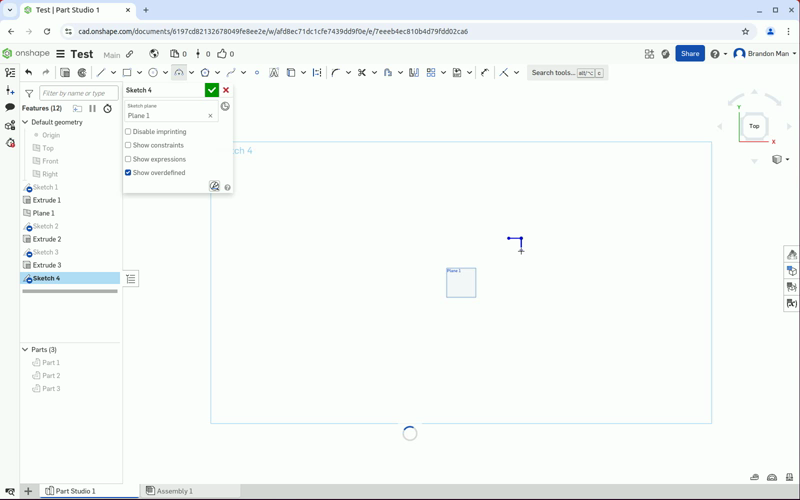
click(521, 250)
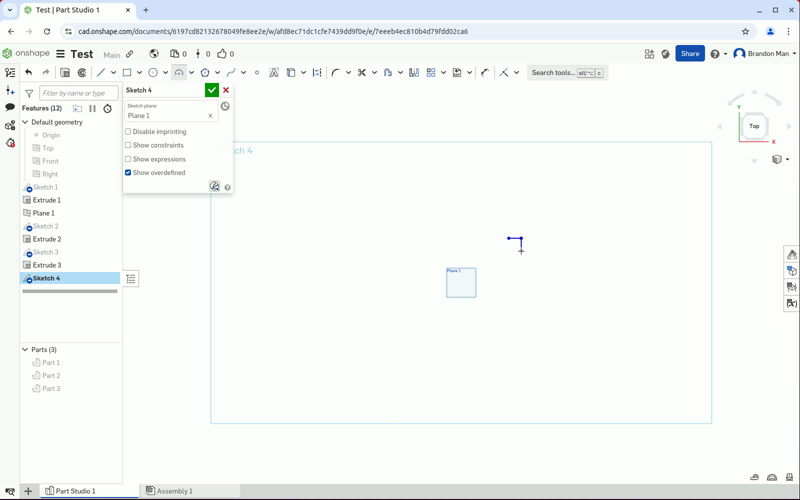
mouse_move(508, 238)
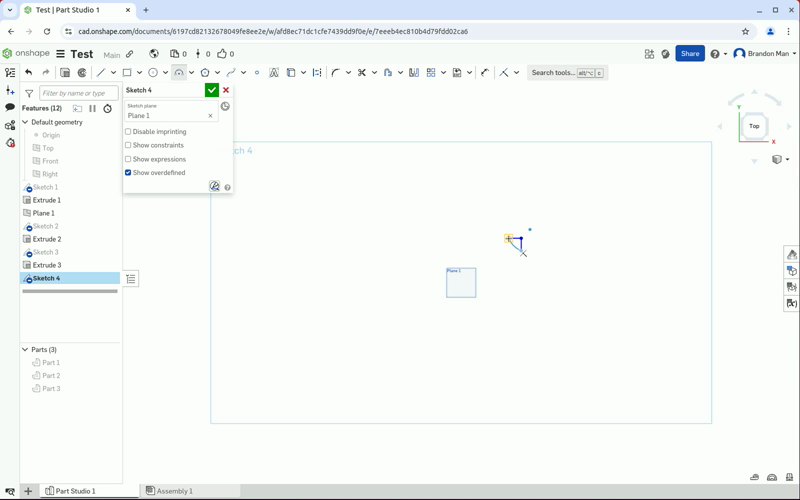
click(508, 238)
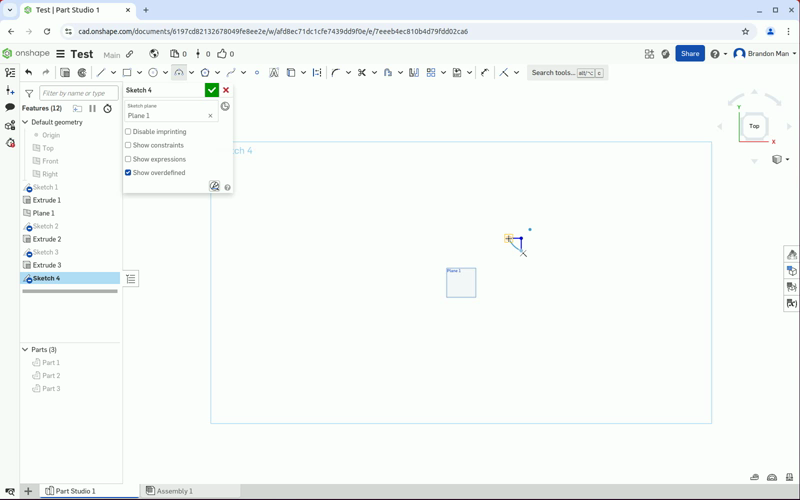
key_down(shift)
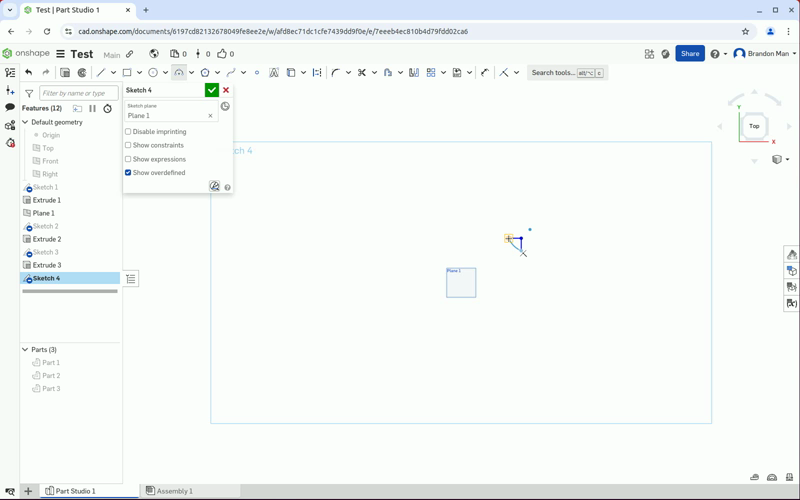
mouse_move(529, 229)
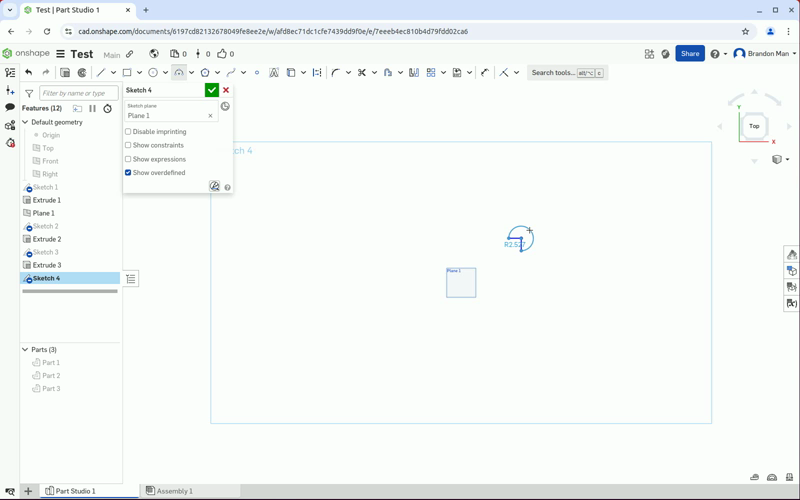
click(529, 229)
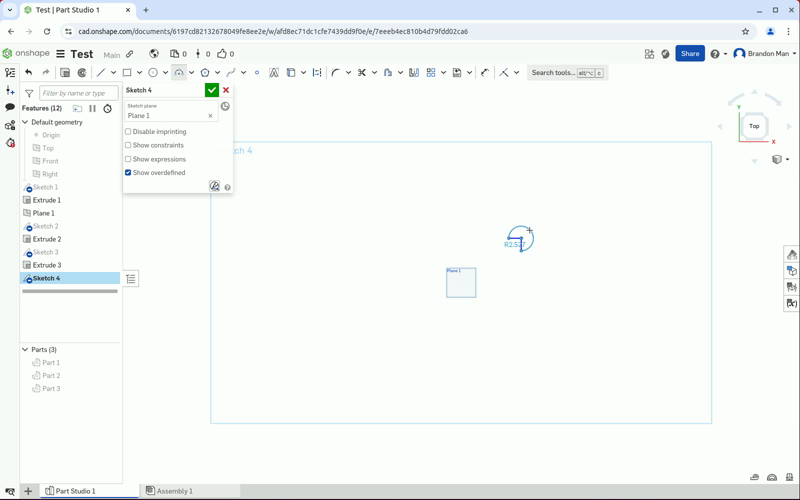
key_up(shift)
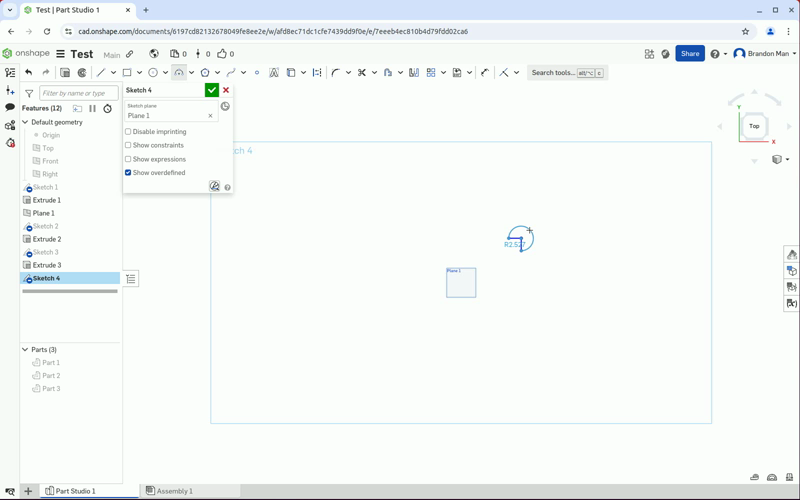
key(esc)
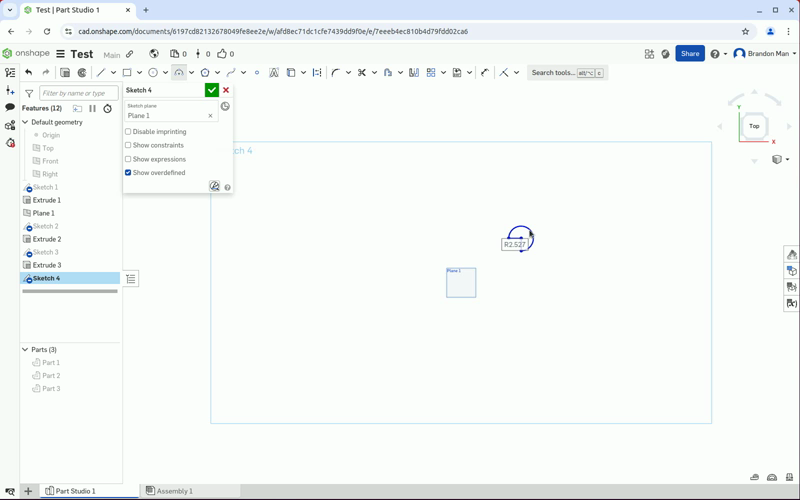
mouse_move(527, 234)
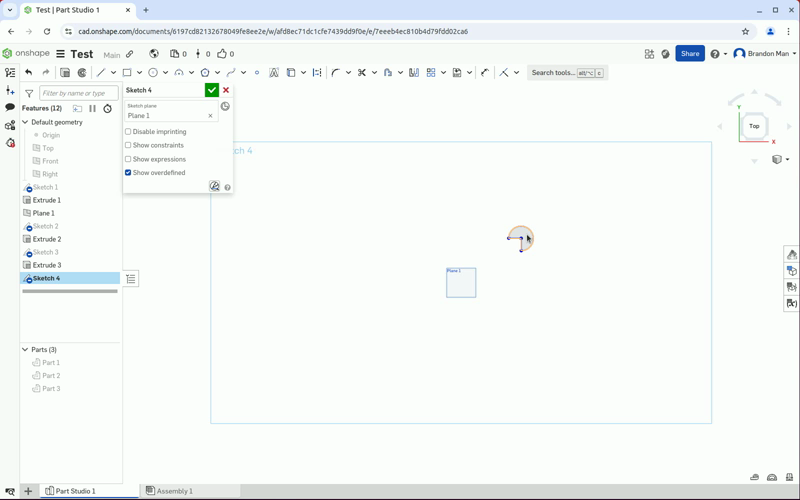
scroll(6)
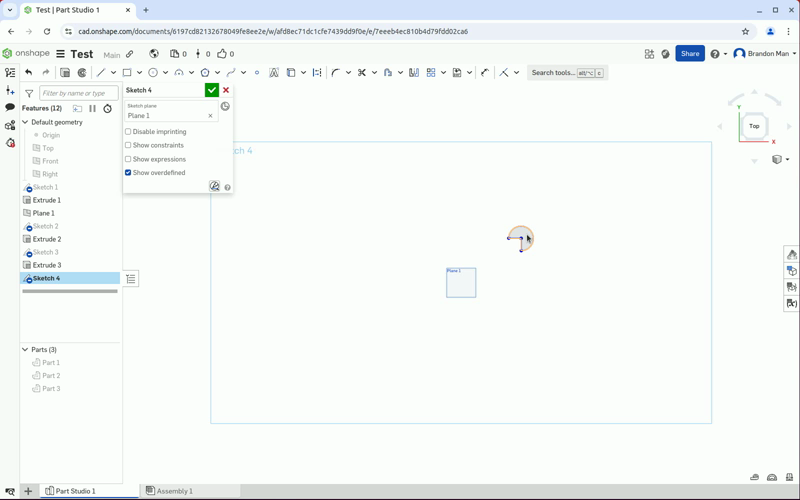
scroll(6)
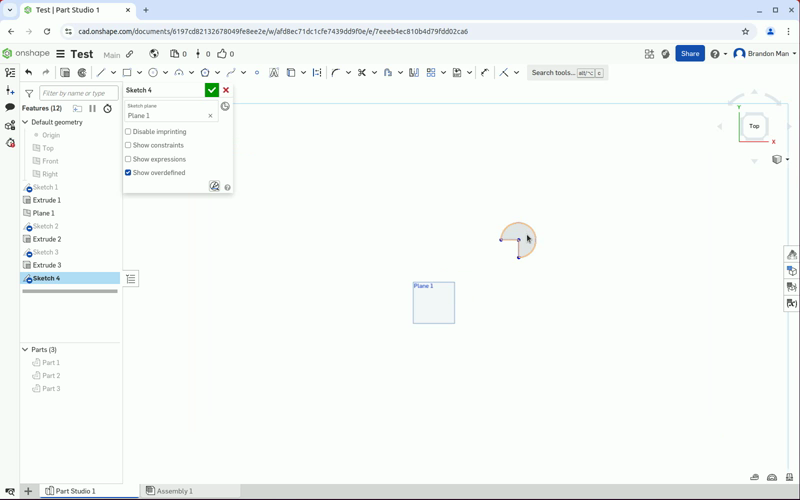
scroll(6)
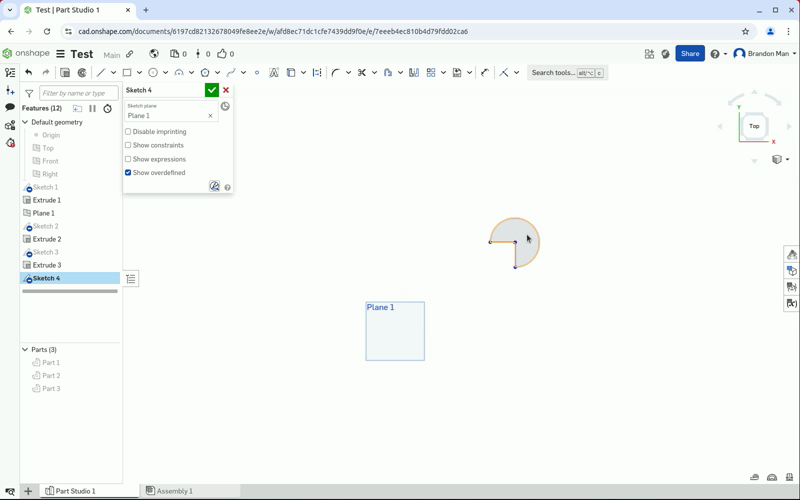
scroll(6)
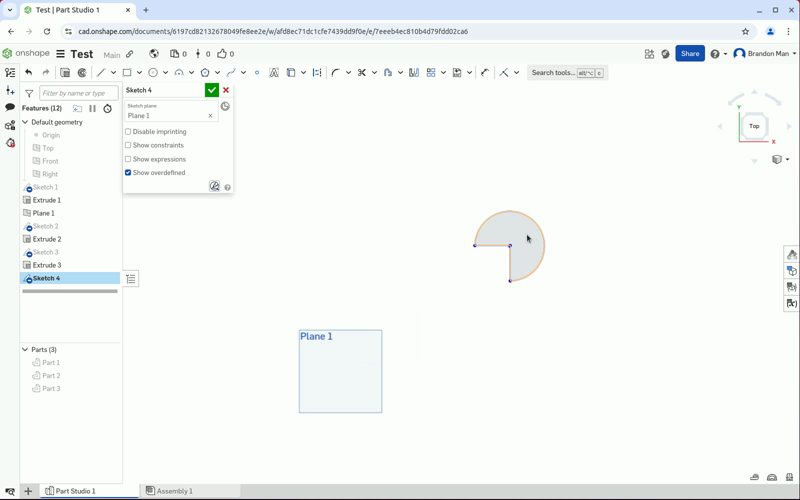
scroll(6)
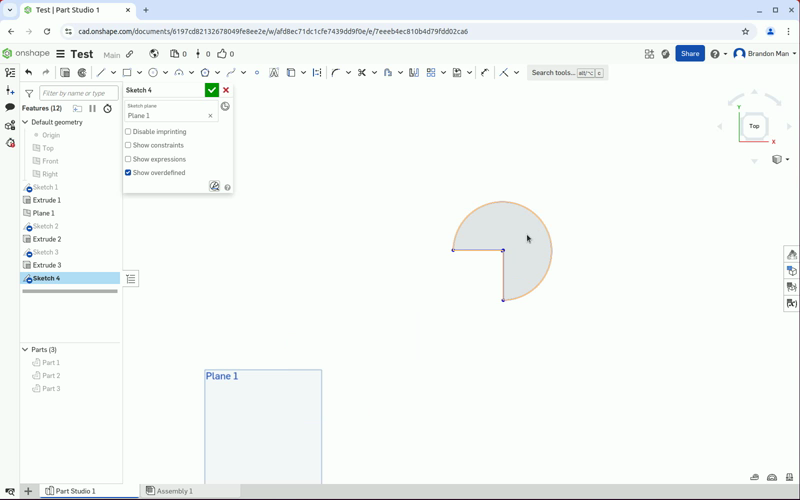
scroll(6)
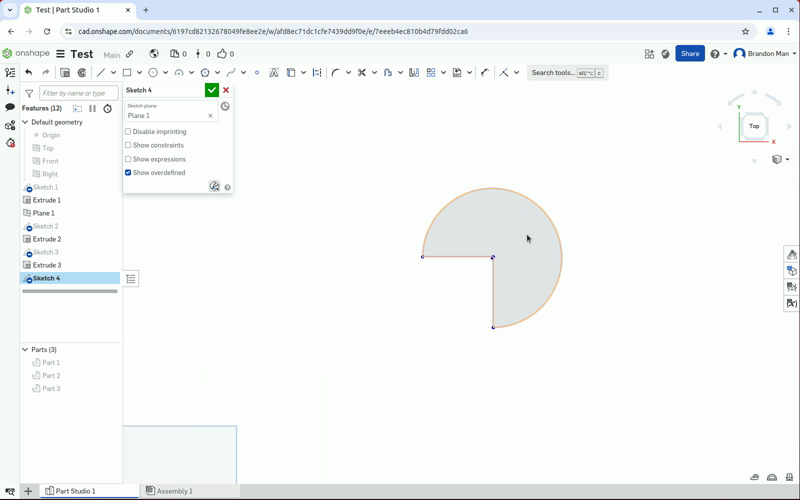
scroll(6)
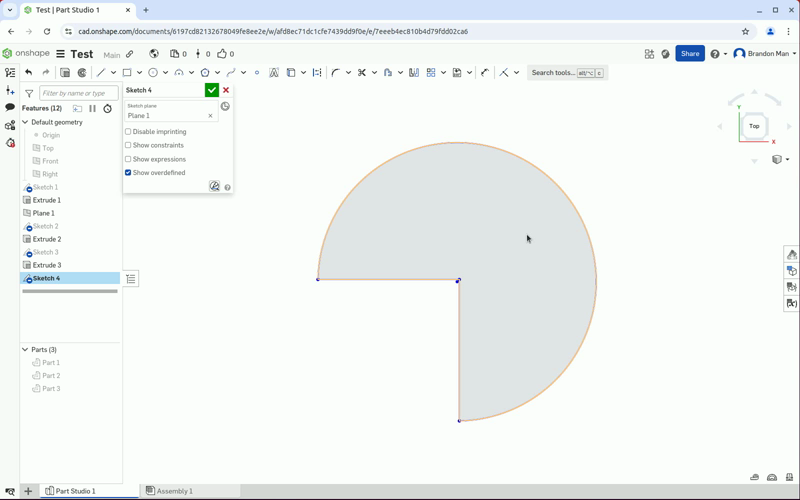
click(527, 234)
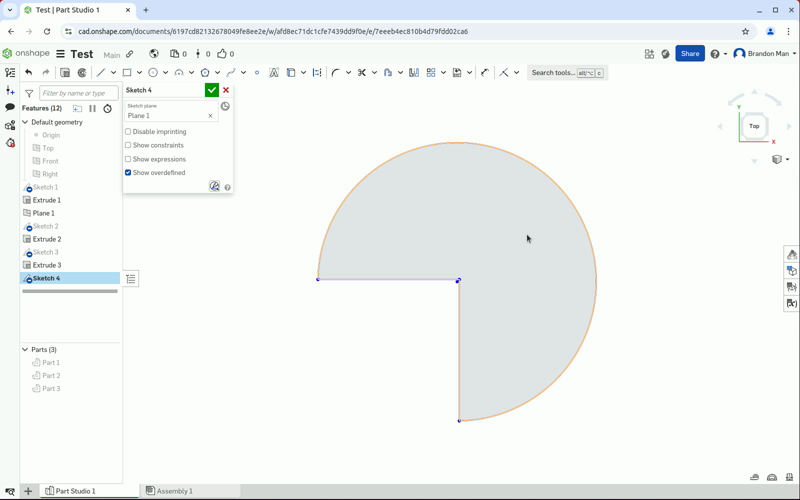
scroll(-6)
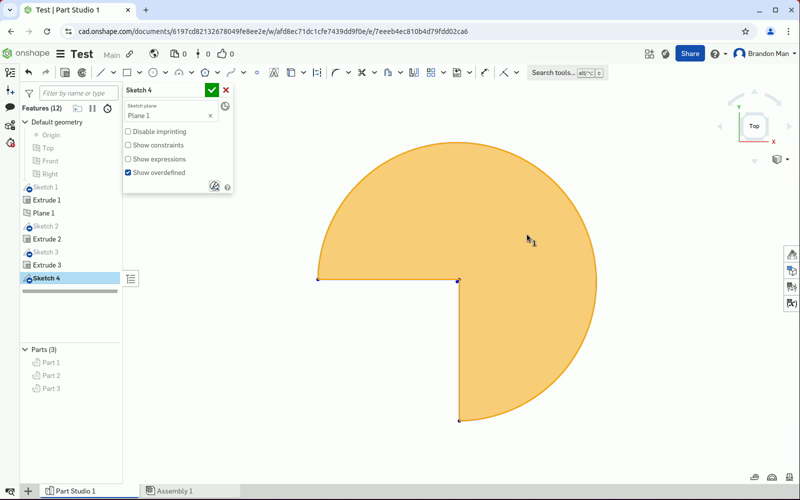
scroll(-6)
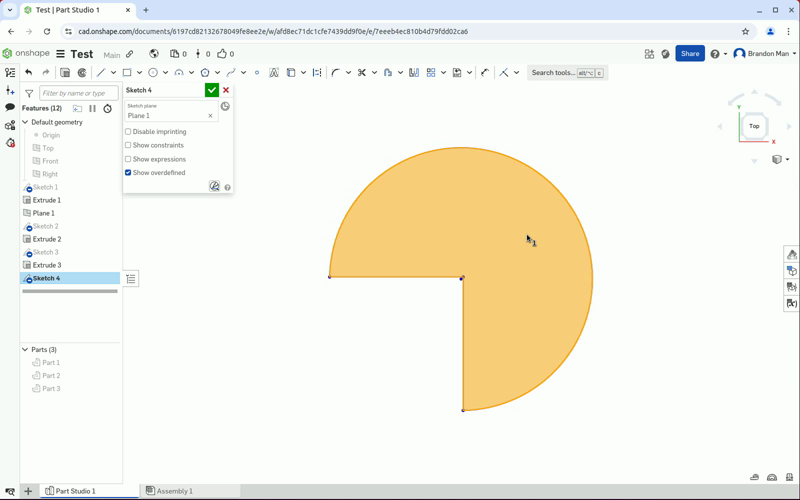
scroll(-6)
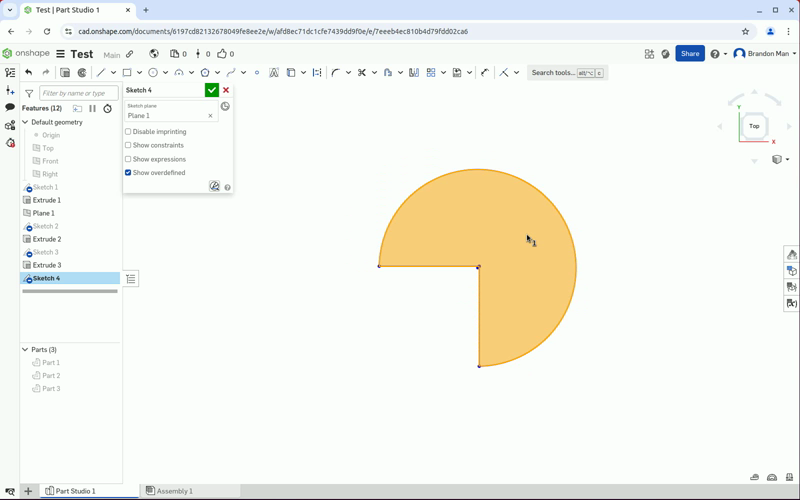
scroll(-6)
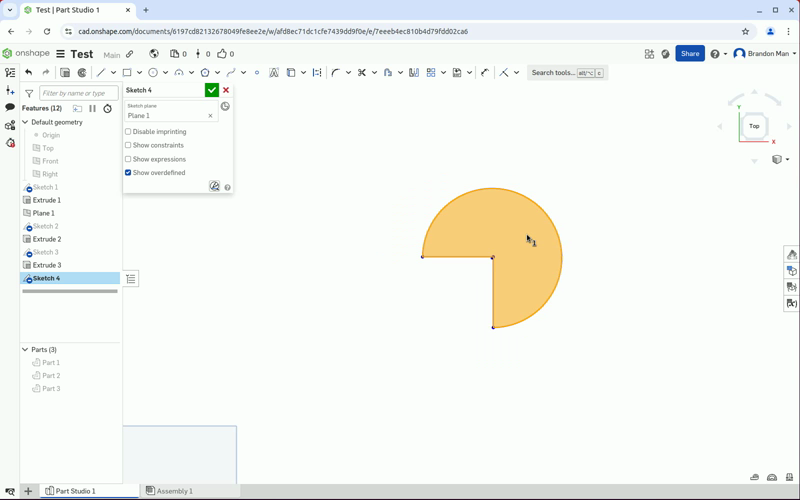
scroll(-6)
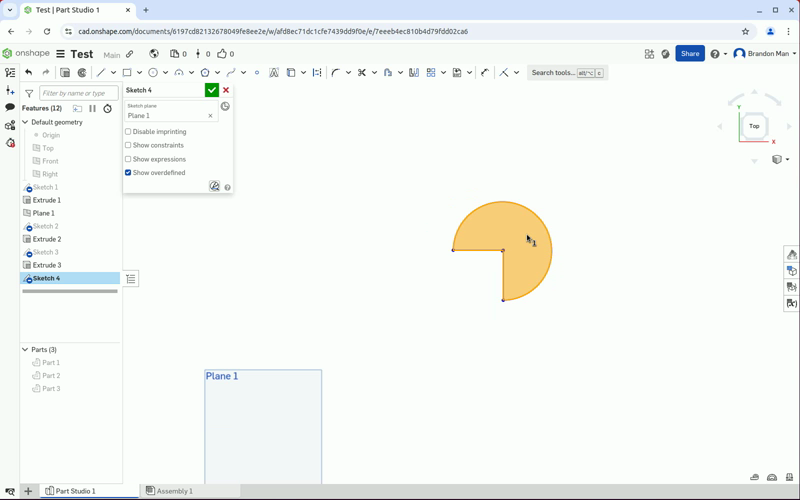
scroll(-6)
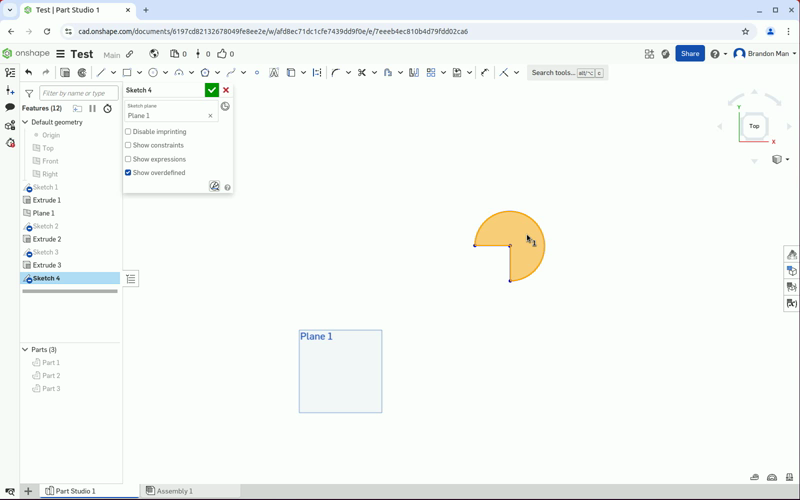
scroll(-6)
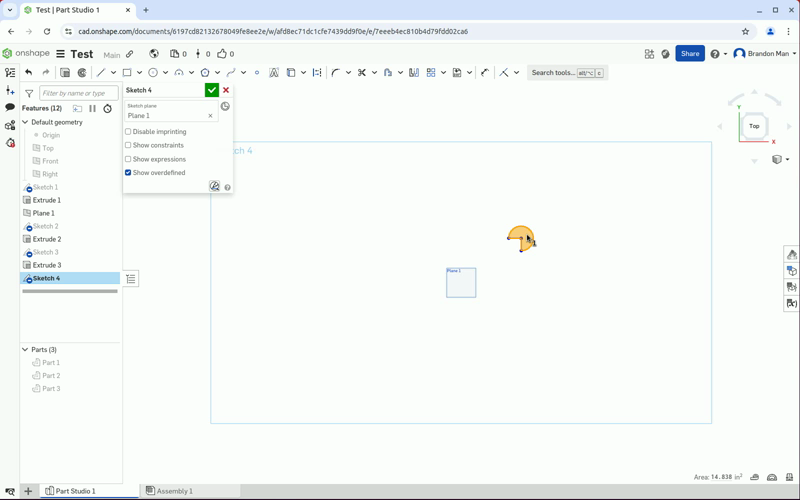
mouse_move(73, 352)
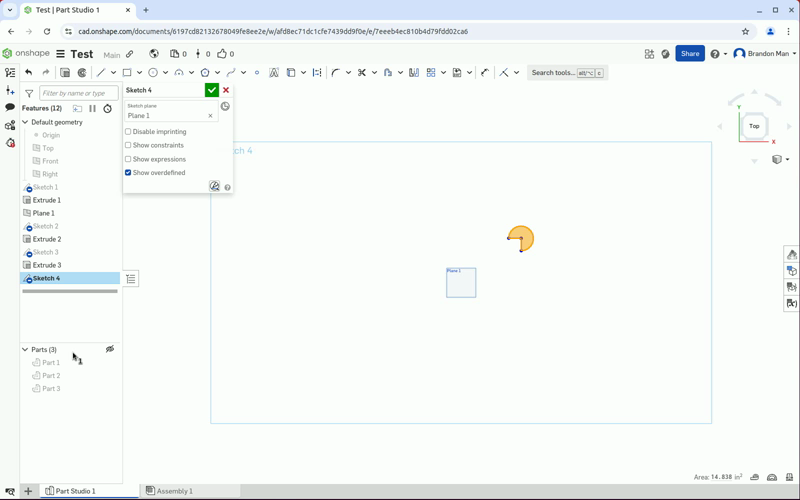
key(shift+y)
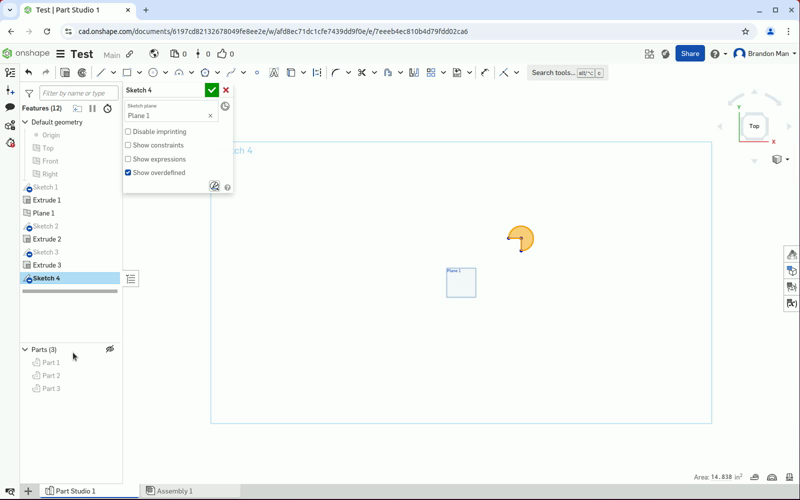
key(shift+e)
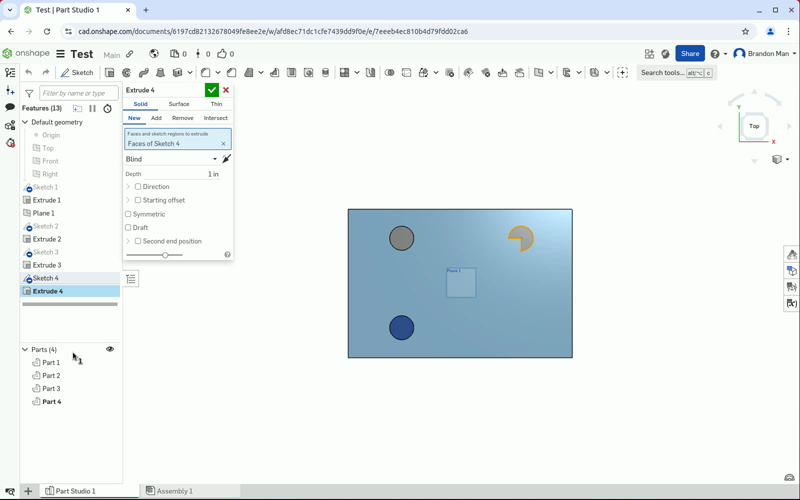
mouse_move(143, 106)
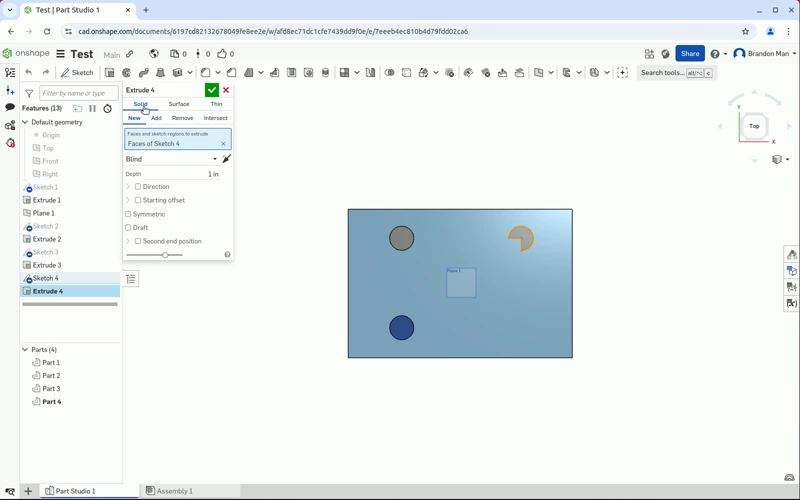
click(143, 106)
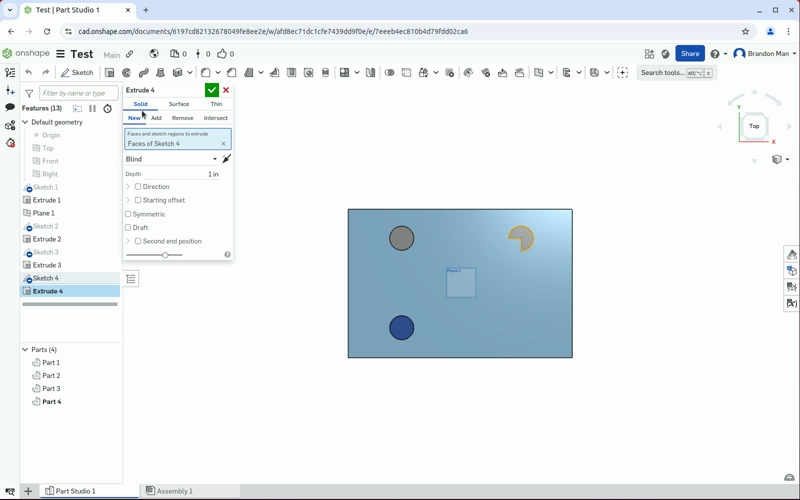
mouse_move(137, 120)
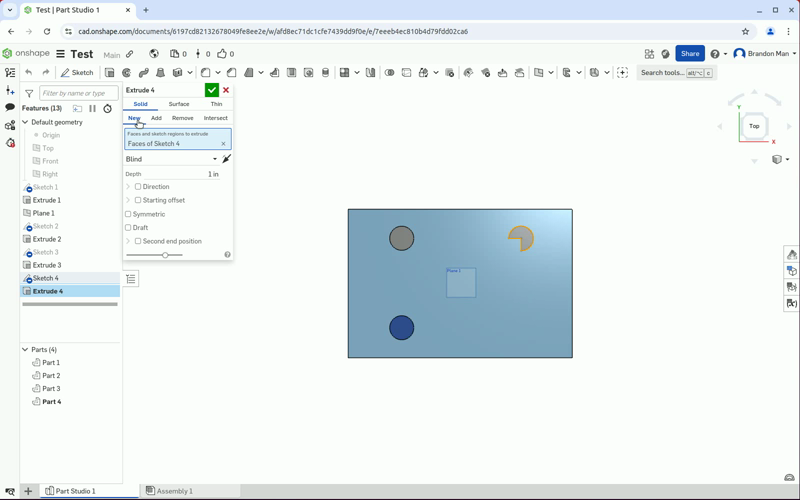
click(137, 120)
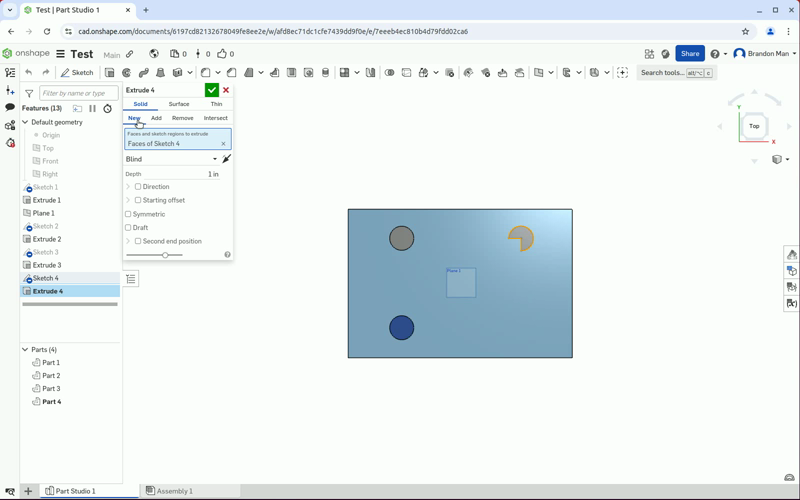
key(tab, 4)
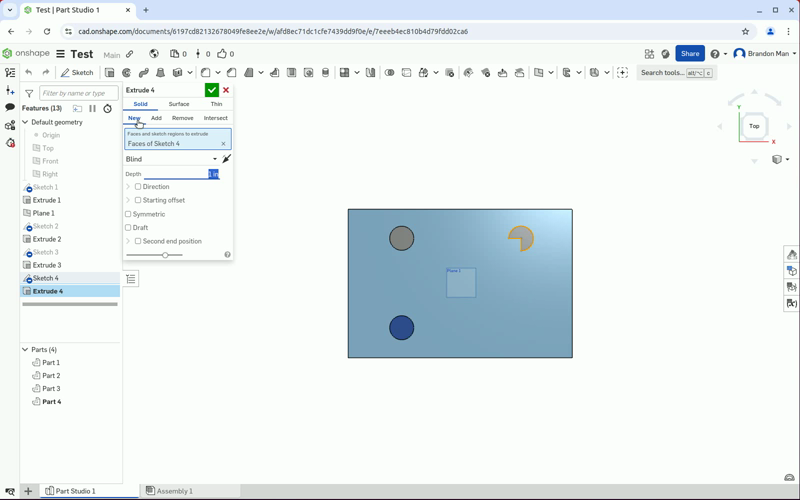
text(15.405)
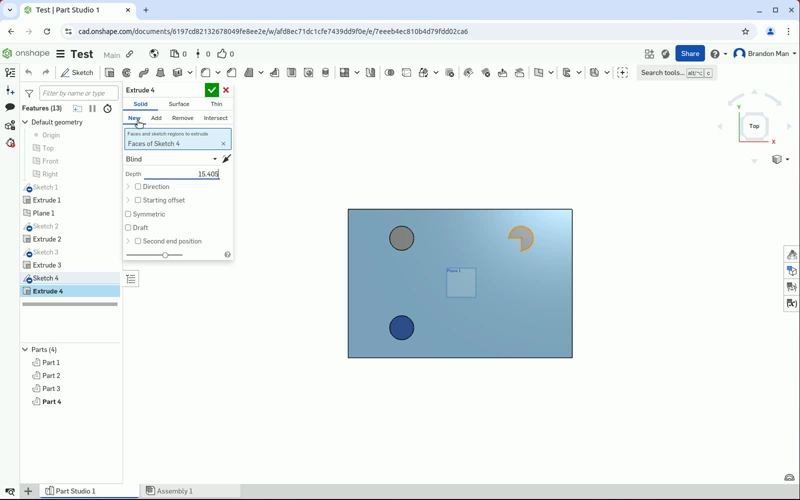
key(enter)
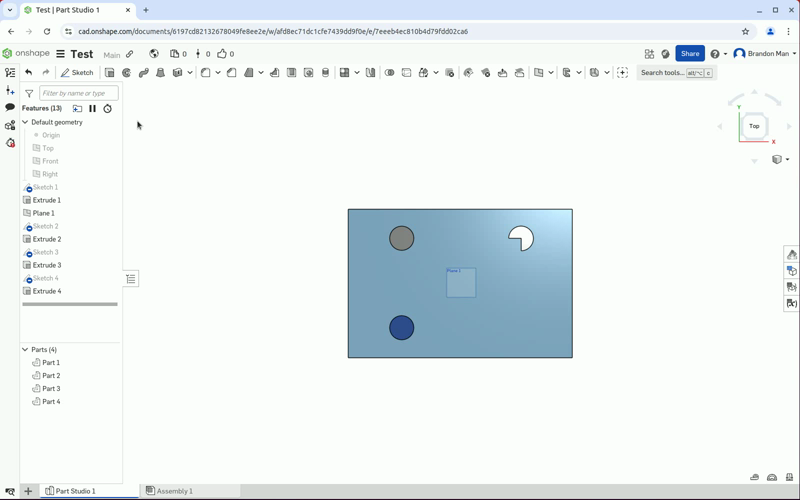
key(shift+h)
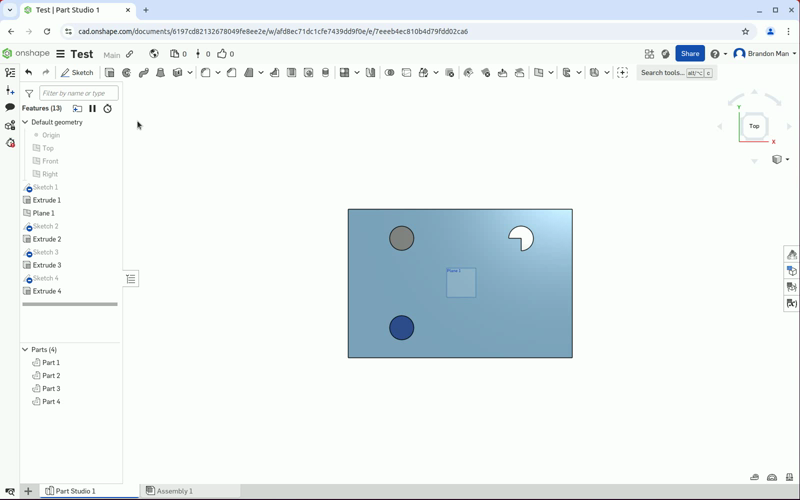
key(shift+h)
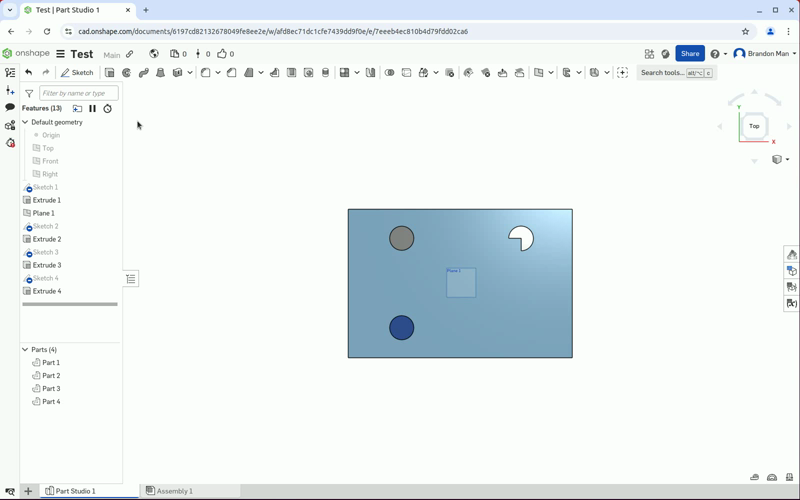
mouse_move(73, 189)
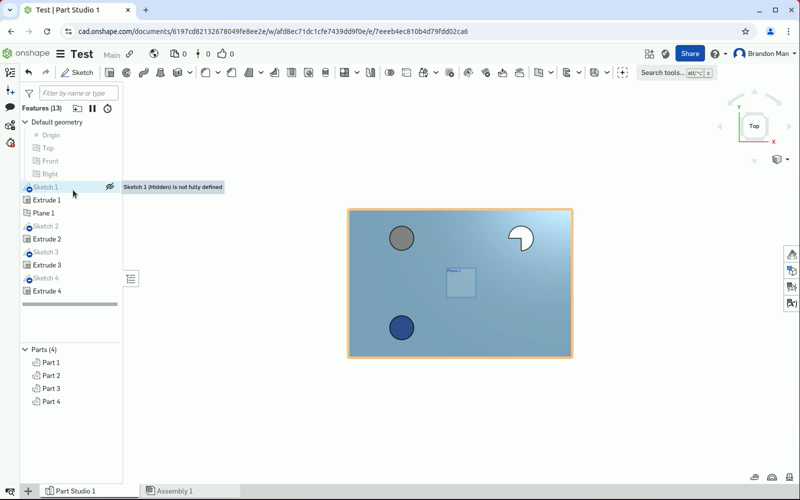
click(73, 189)
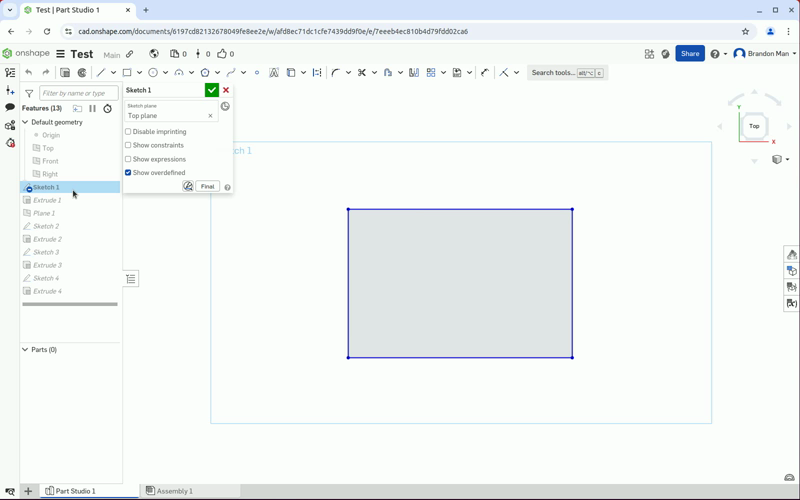
mouse_move(229, 92)
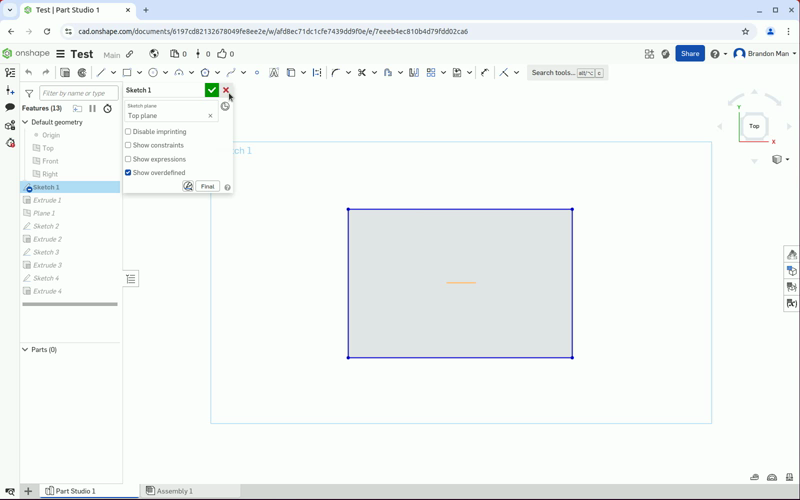
click(229, 92)
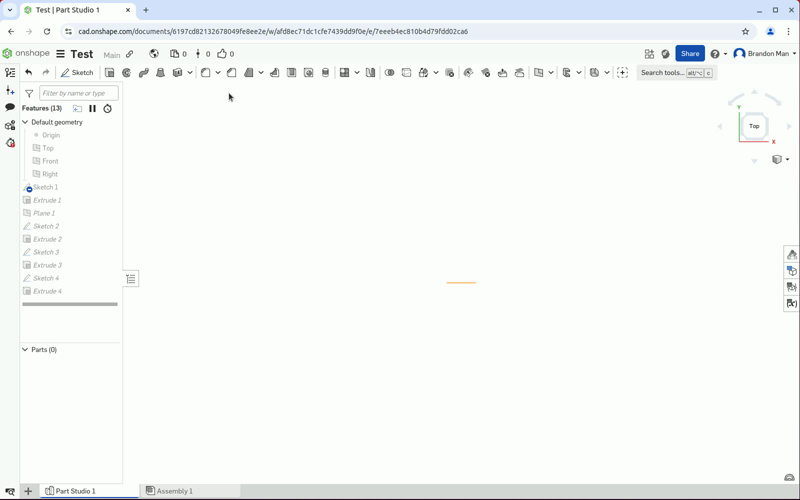
key(shift+s)
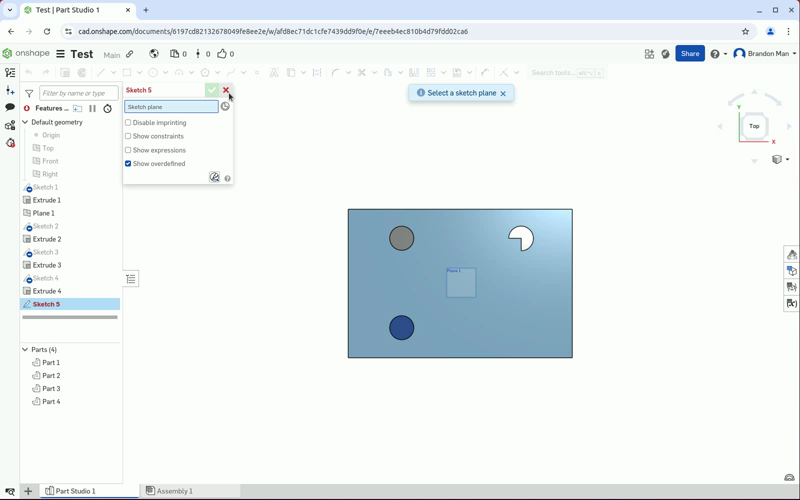
mouse_move(73, 215)
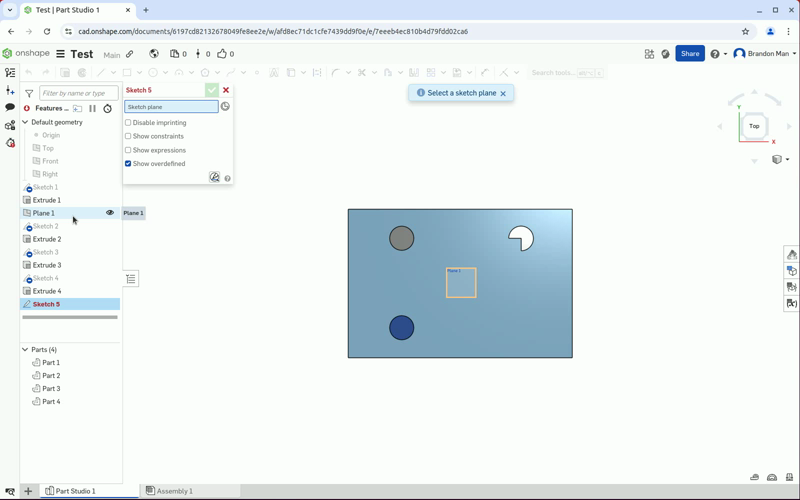
click(73, 215)
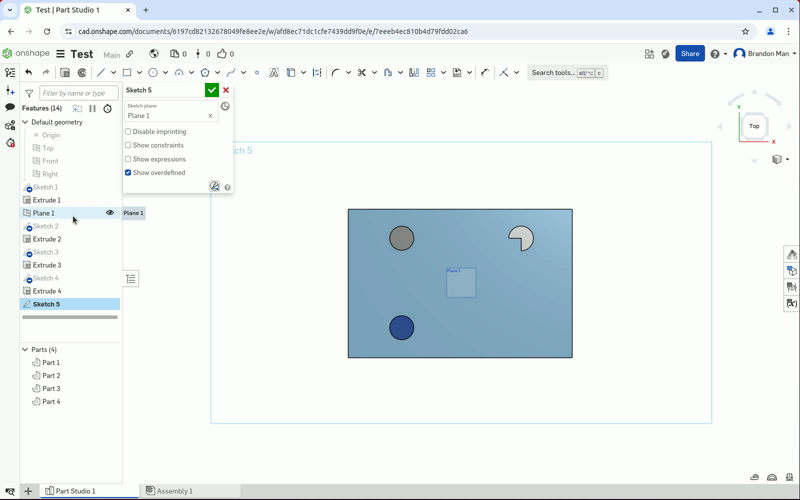
mouse_move(73, 352)
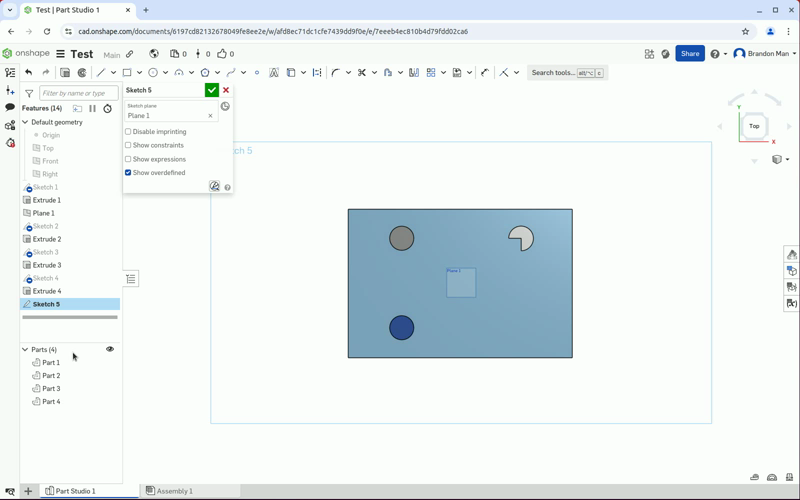
key(y)
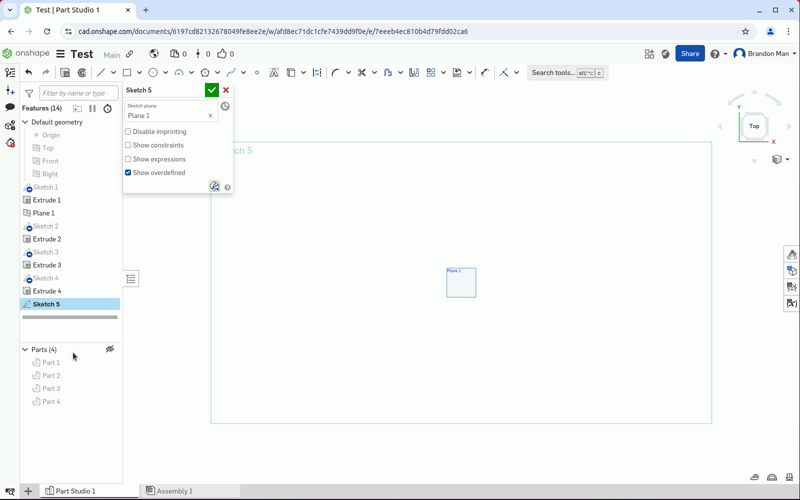
key(a)
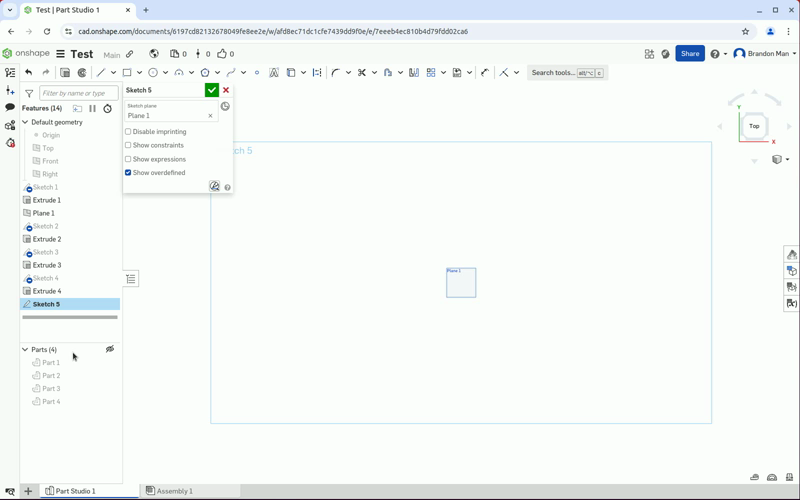
key_down(shift)
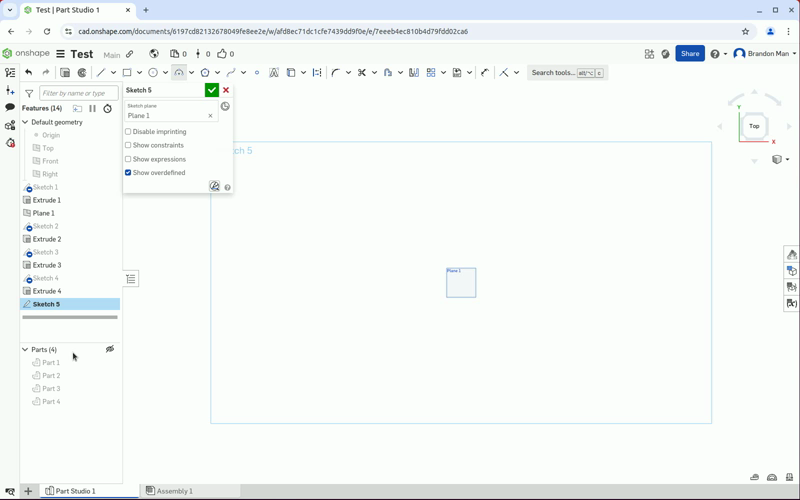
mouse_move(508, 238)
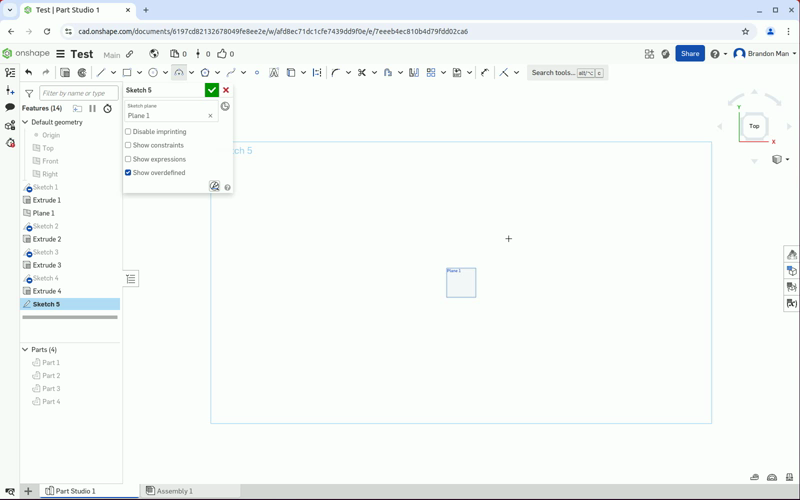
click(508, 238)
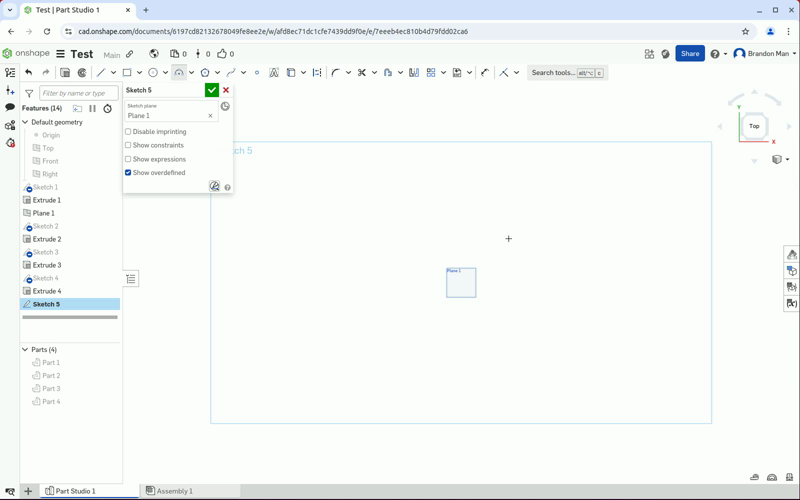
key_up(shift)
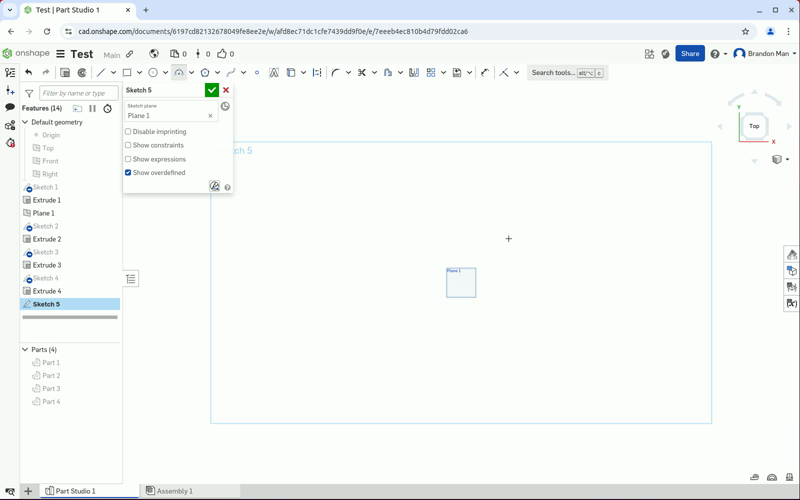
key_down(shift)
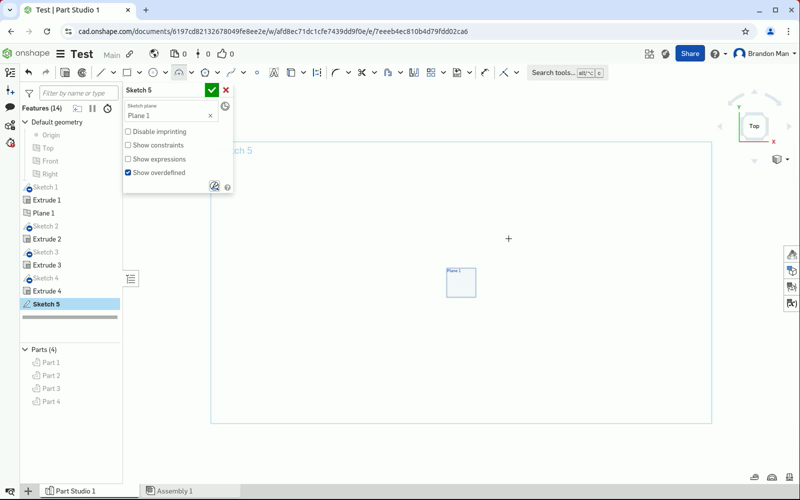
mouse_move(521, 251)
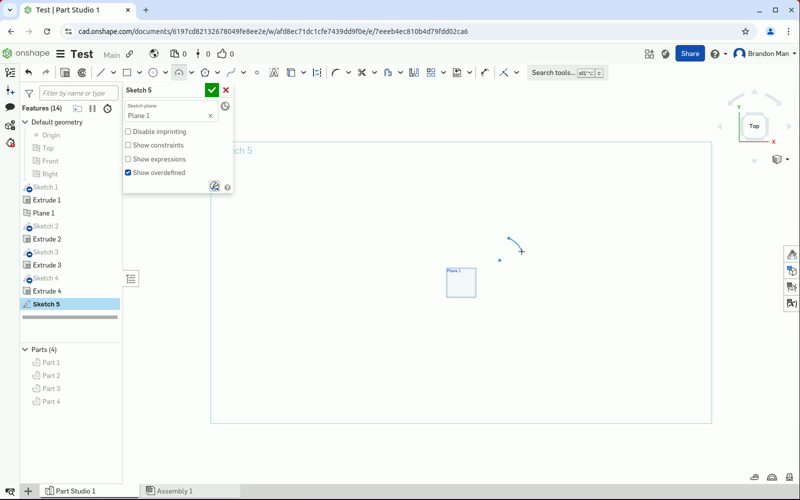
click(521, 251)
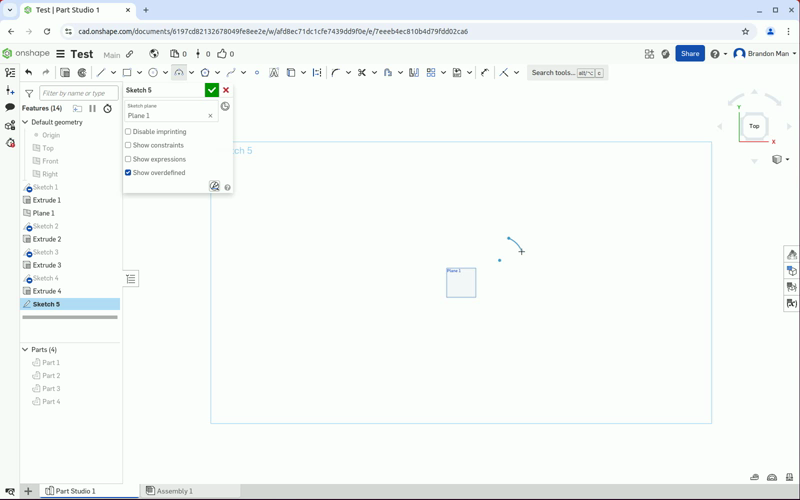
mouse_move(512, 247)
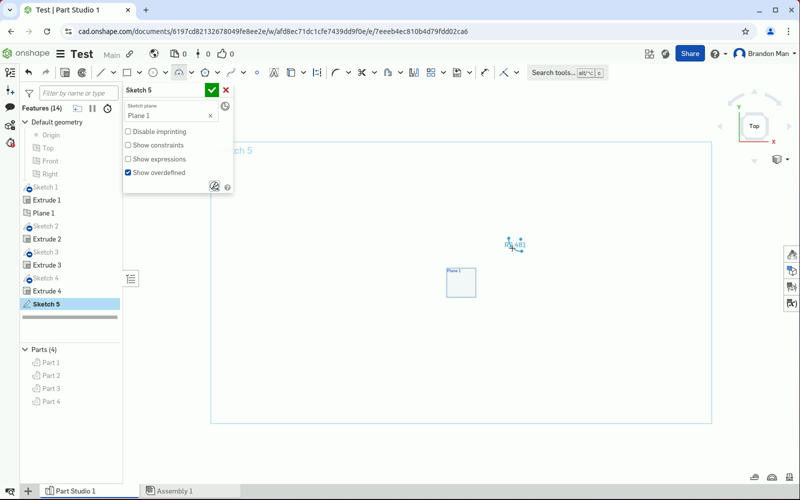
click(512, 247)
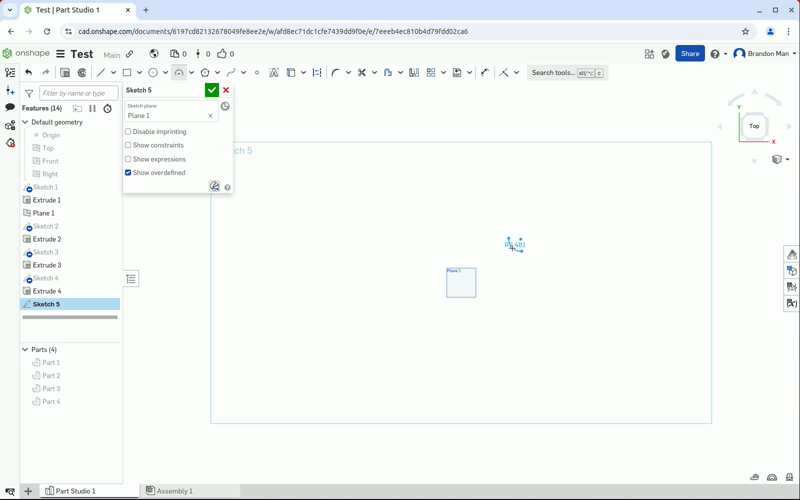
key_up(shift)
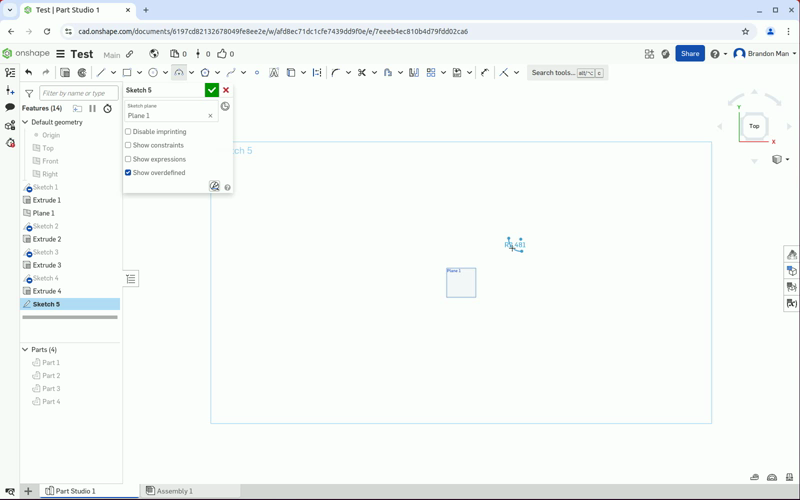
key(esc)
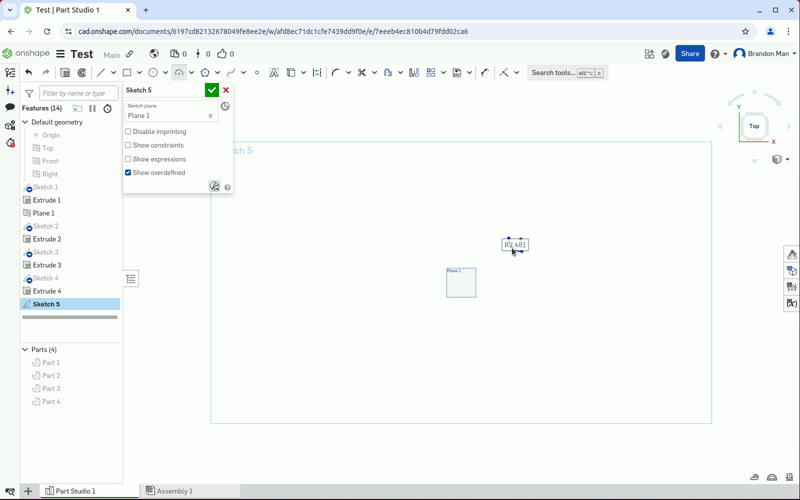
key(l)
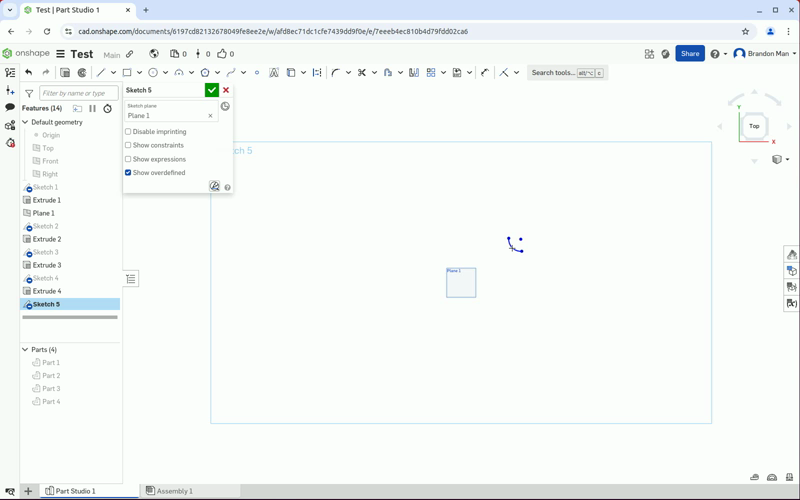
mouse_move(521, 251)
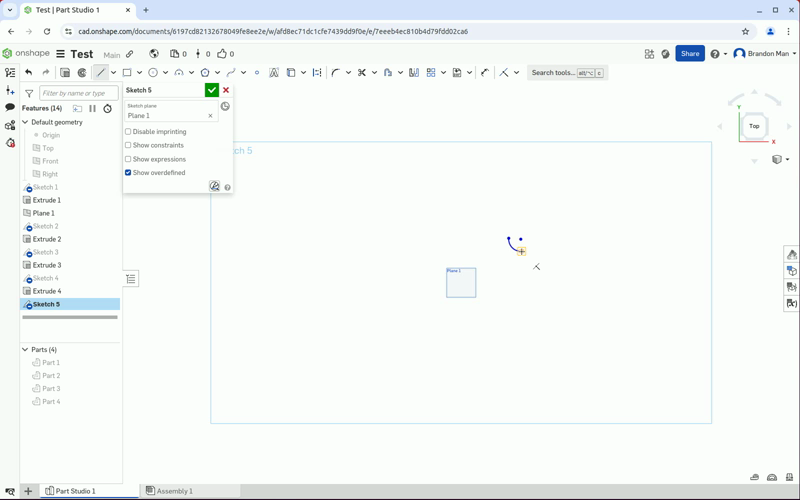
click(521, 251)
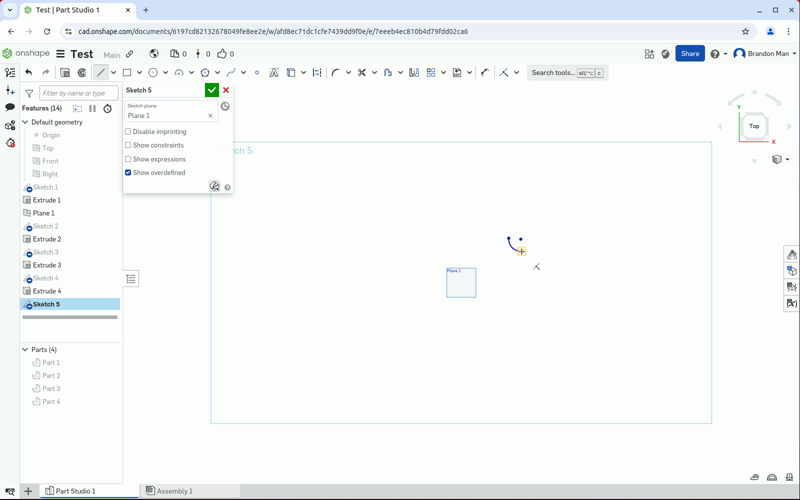
key_down(shift)
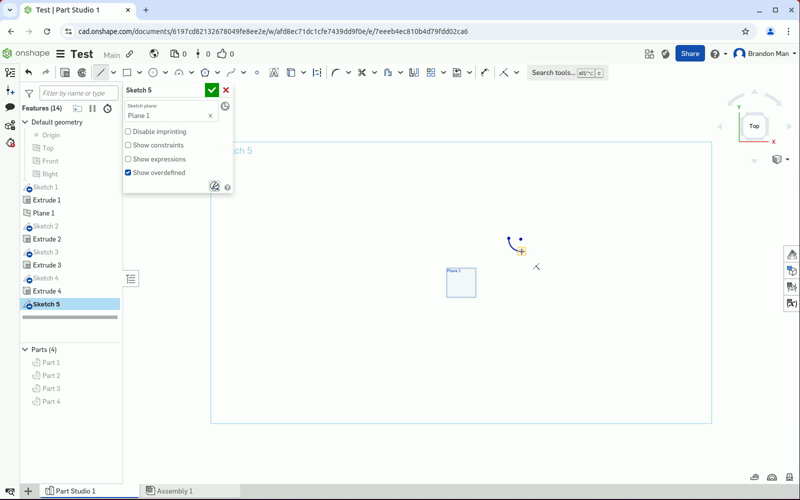
mouse_move(551, 251)
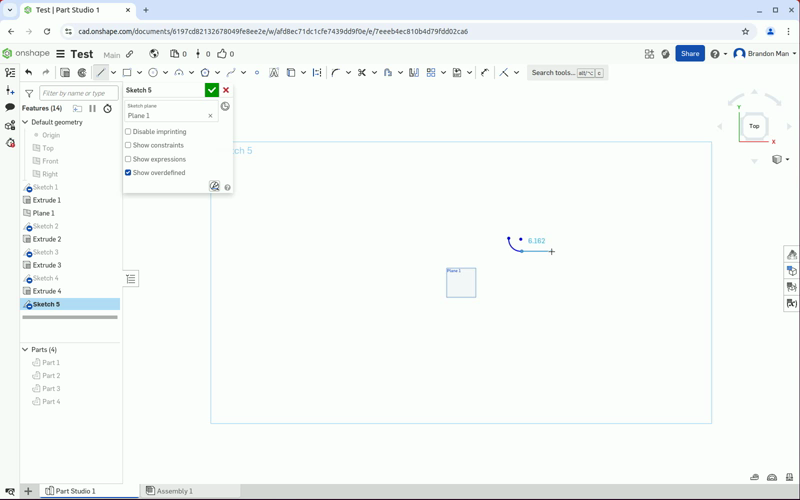
mouse_move(521, 238)
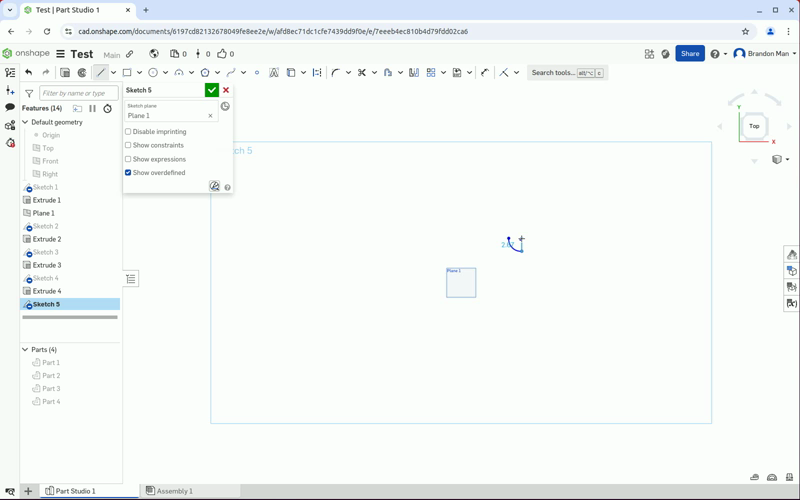
click(521, 238)
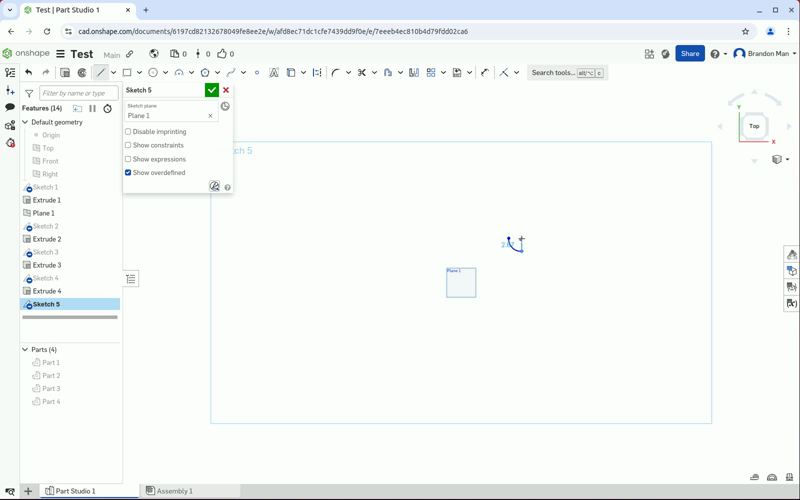
key_up(shift)
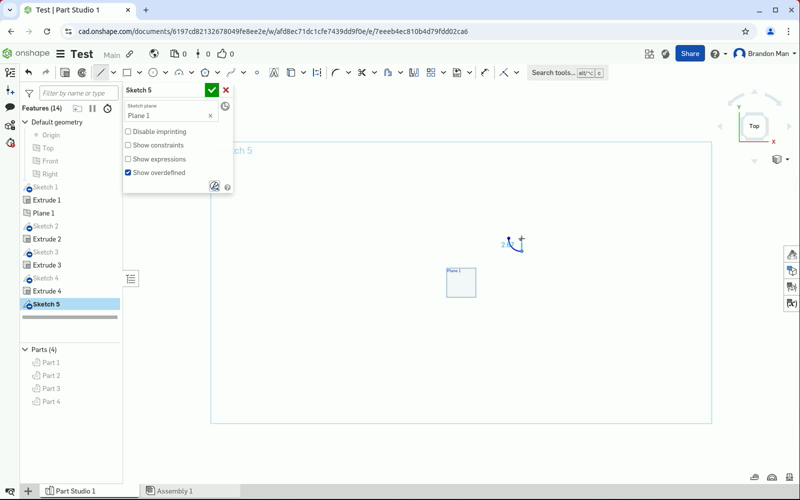
mouse_move(551, 238)
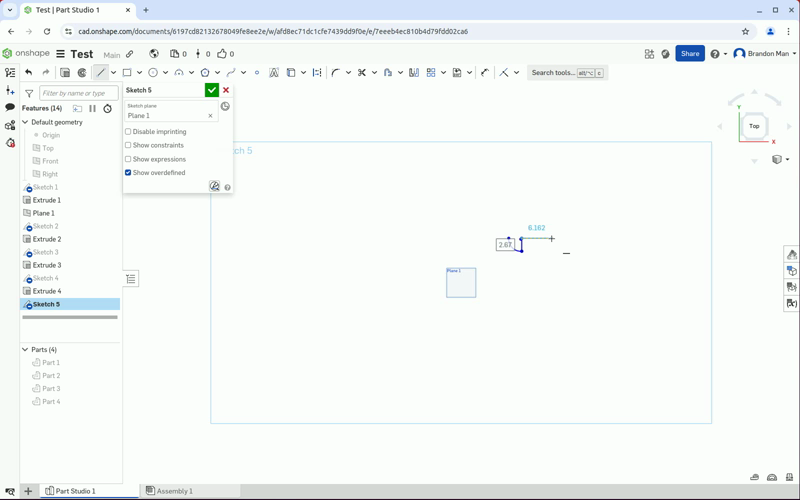
key_down(shift)
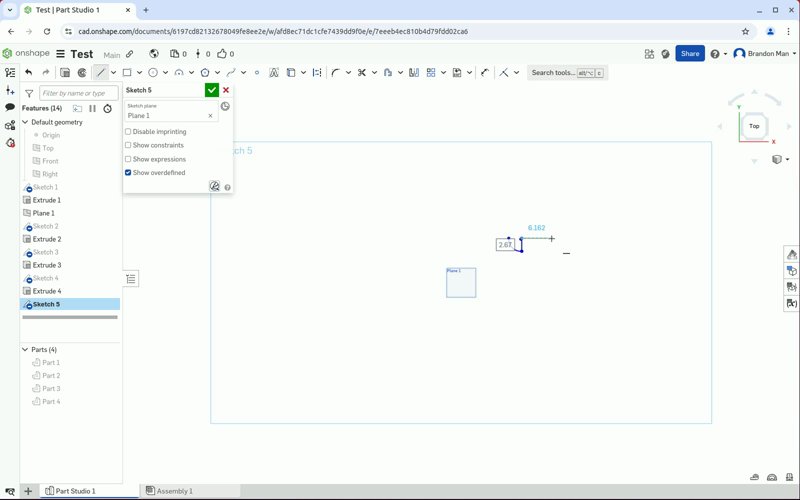
mouse_move(508, 238)
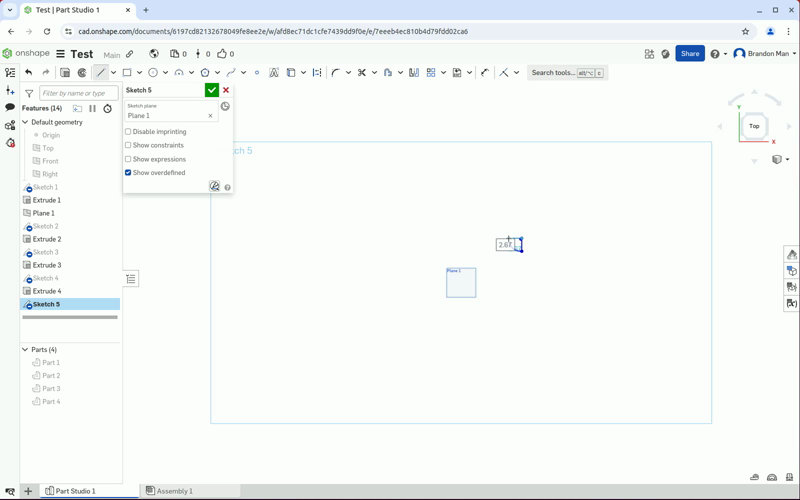
key_up(shift)
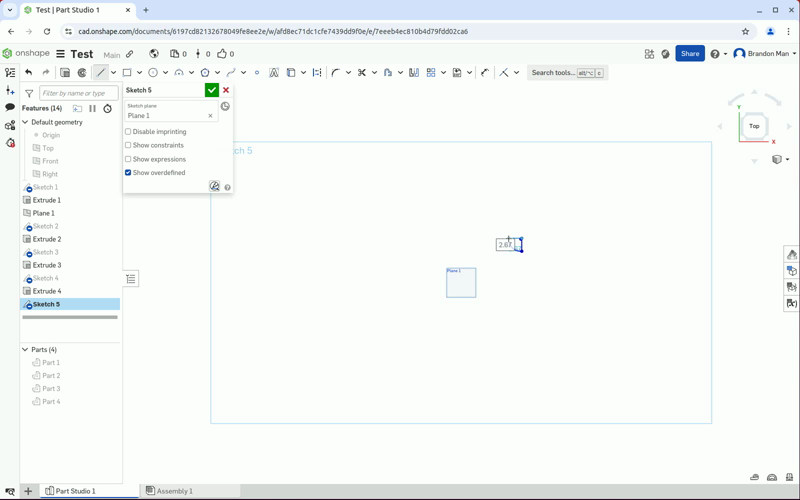
click(508, 238)
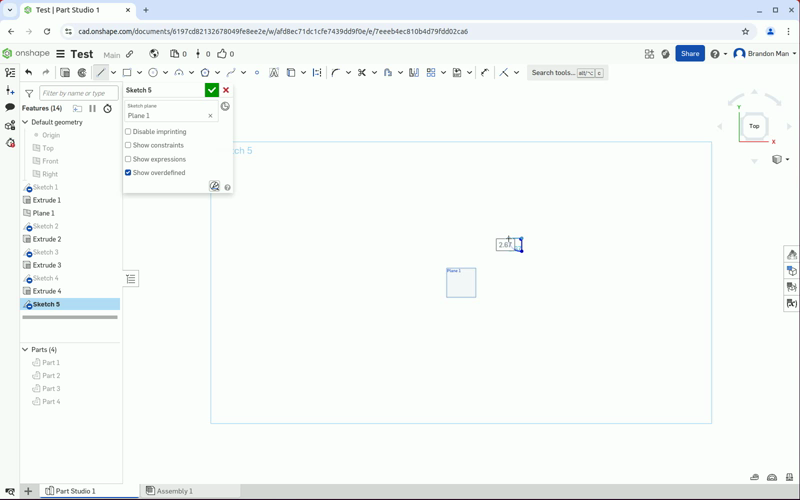
key(esc)
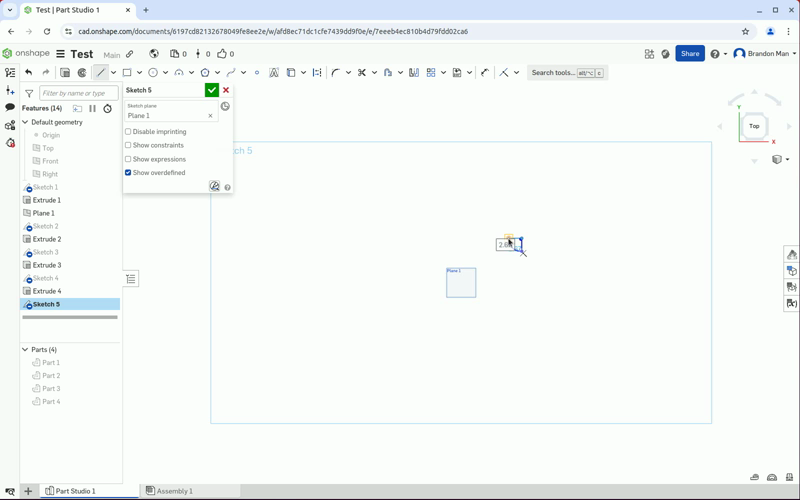
mouse_move(518, 250)
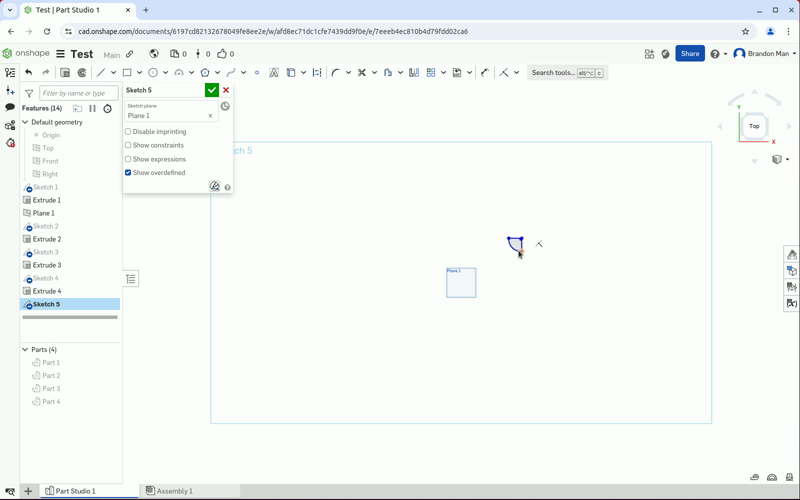
scroll(6)
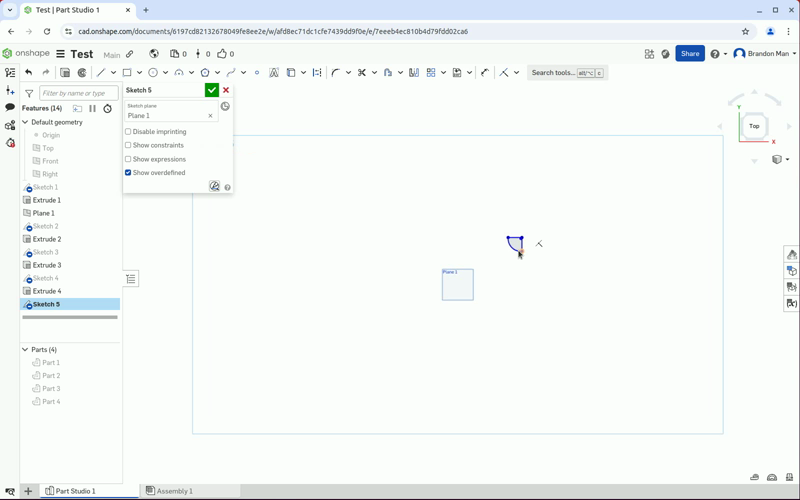
scroll(6)
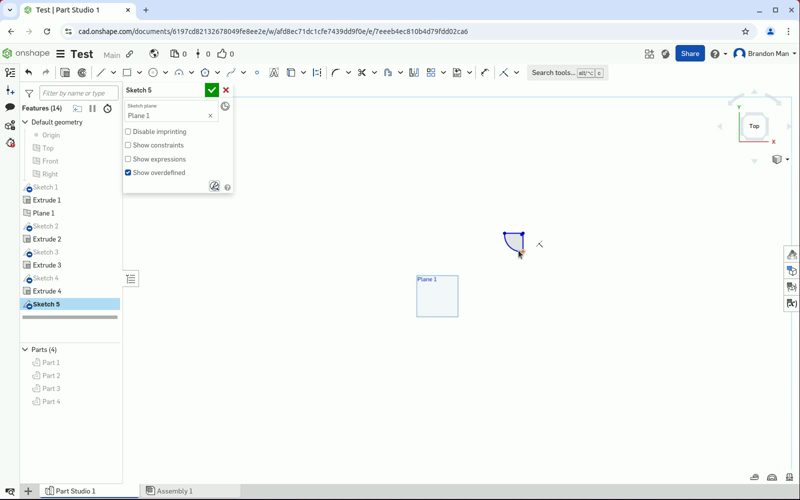
scroll(6)
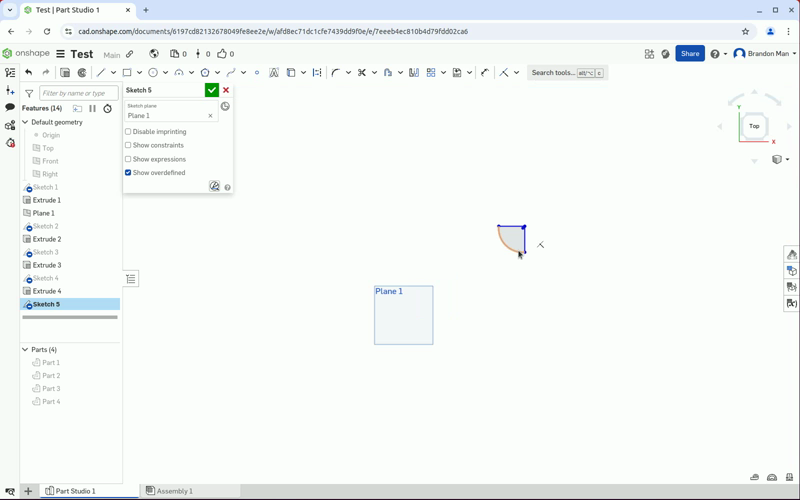
scroll(6)
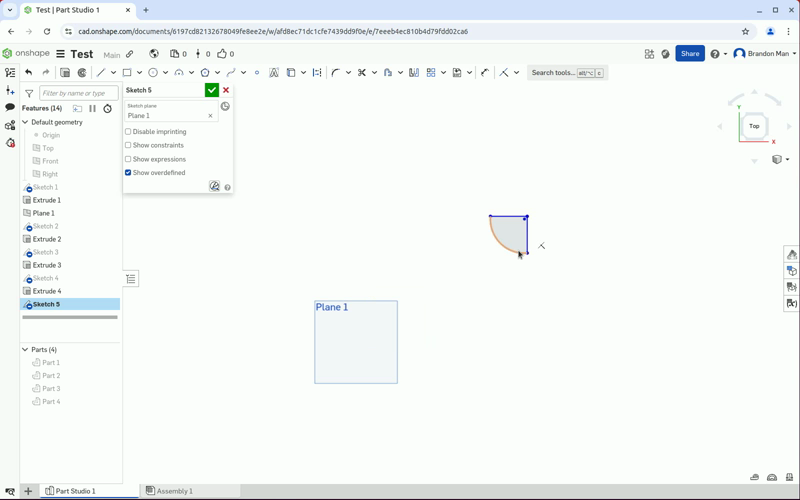
scroll(6)
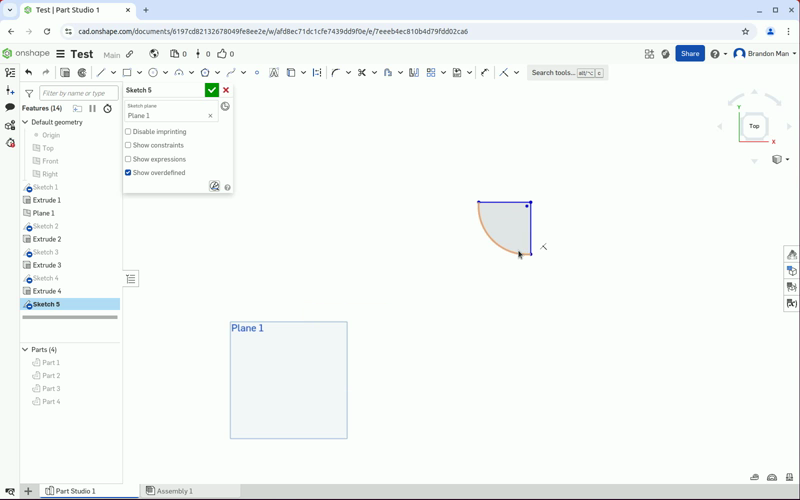
scroll(6)
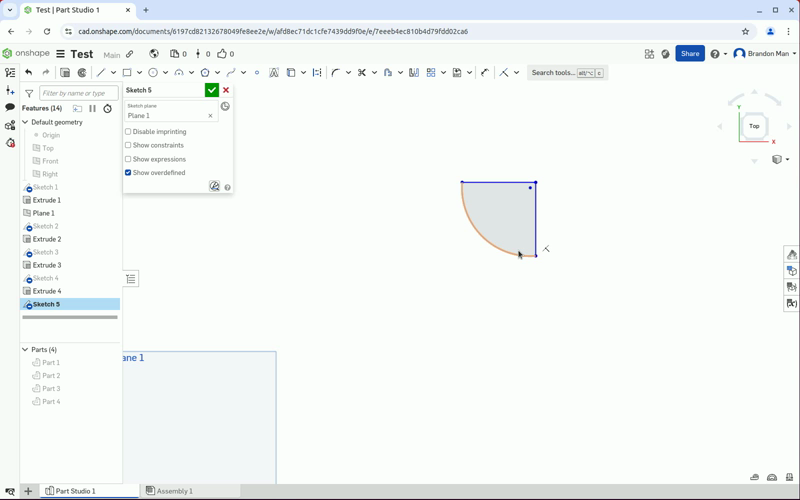
scroll(6)
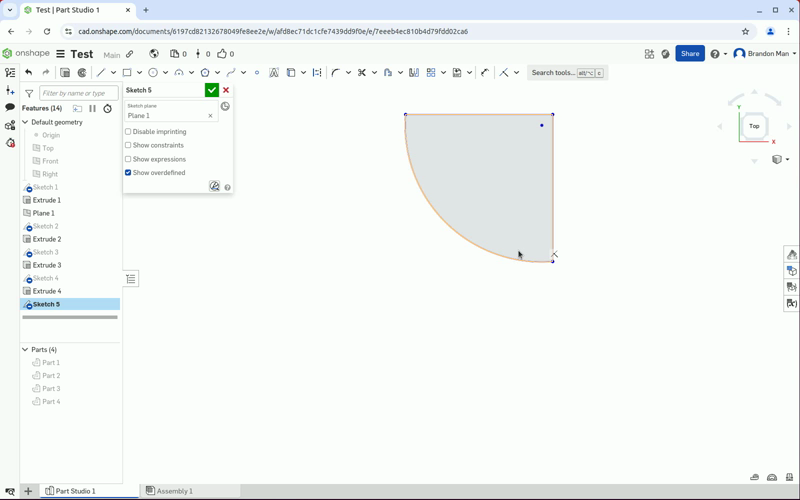
click(518, 250)
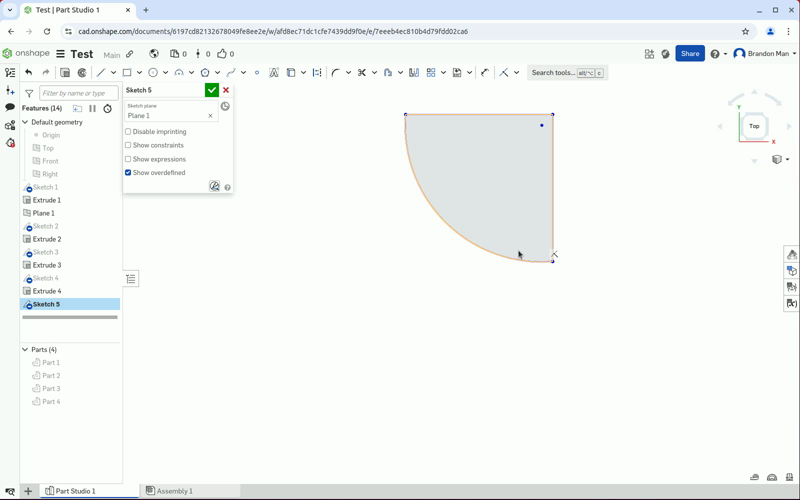
scroll(-6)
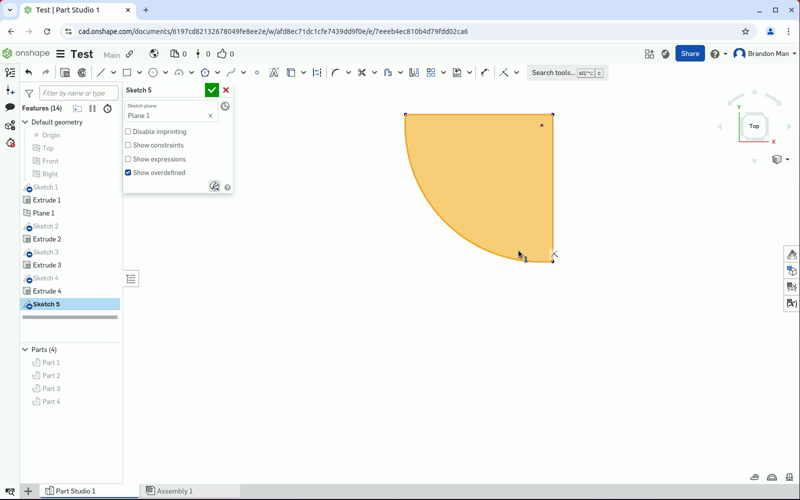
scroll(-6)
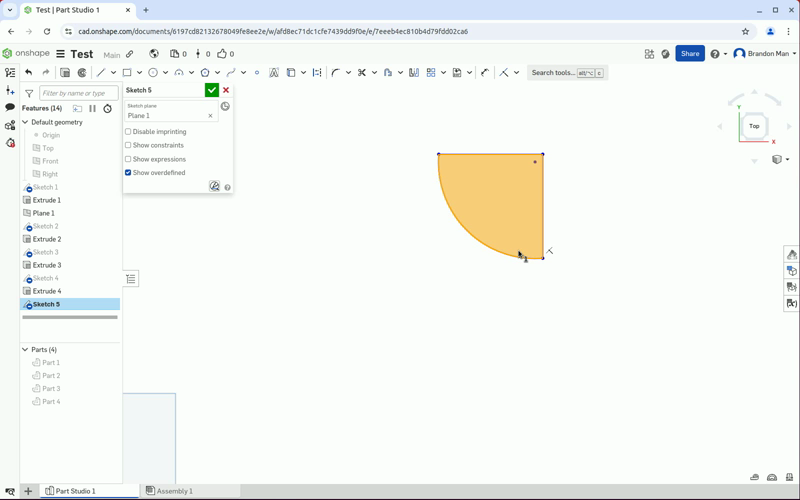
scroll(-6)
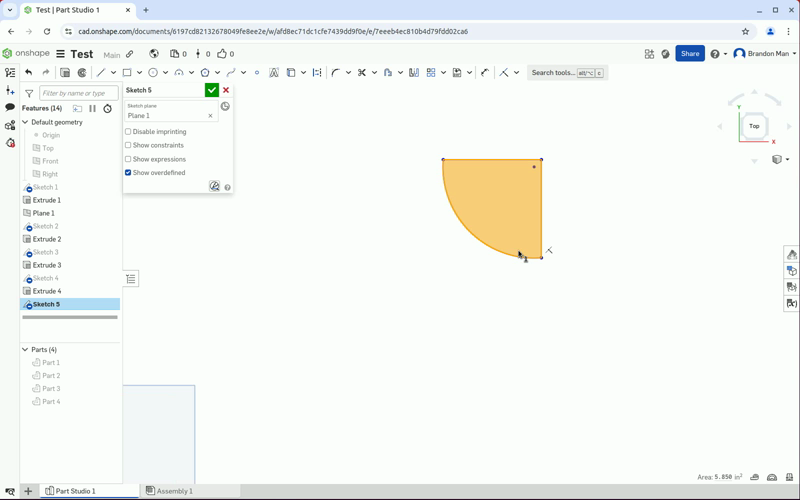
scroll(-6)
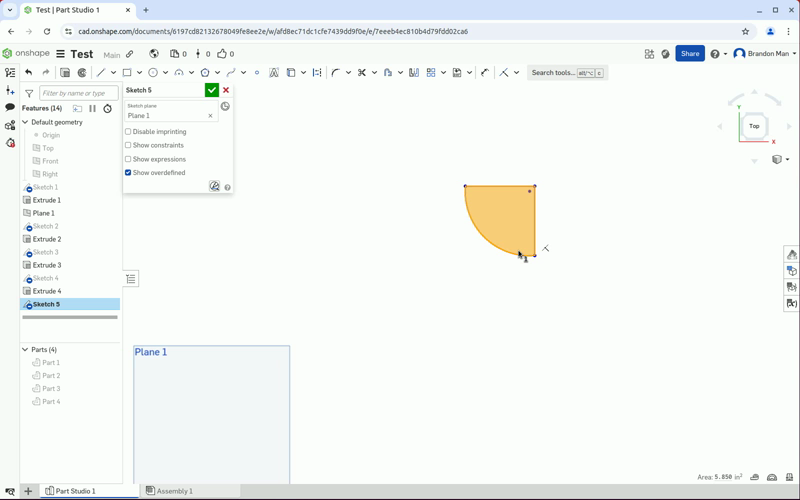
scroll(-6)
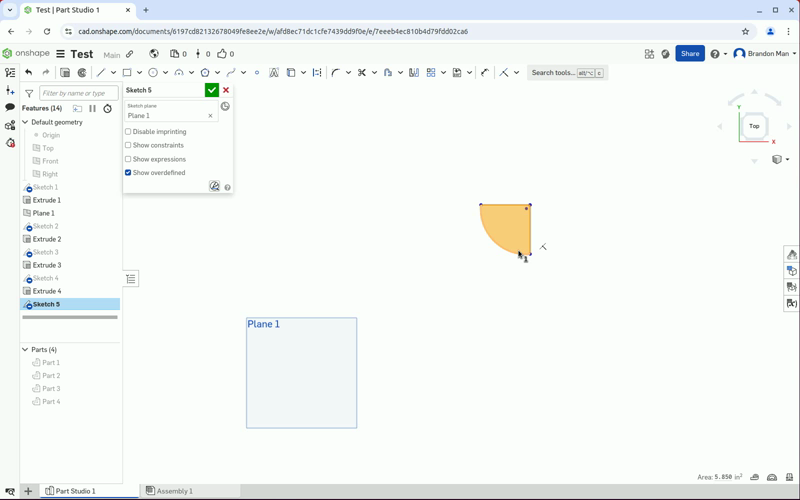
scroll(-6)
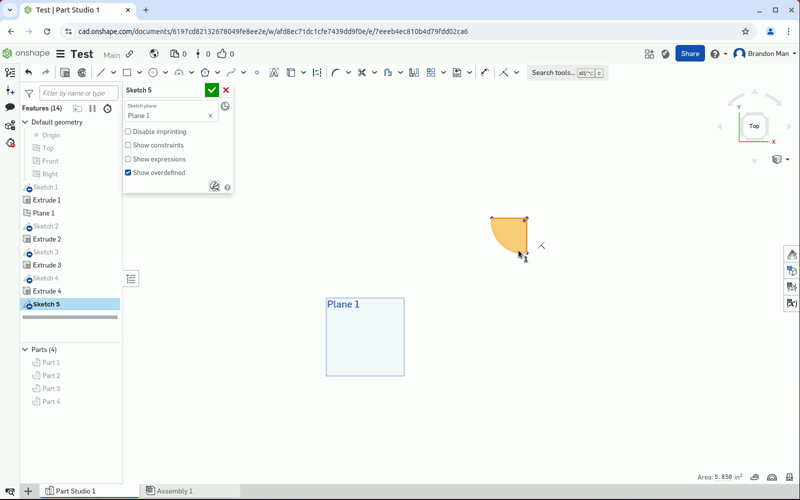
scroll(-6)
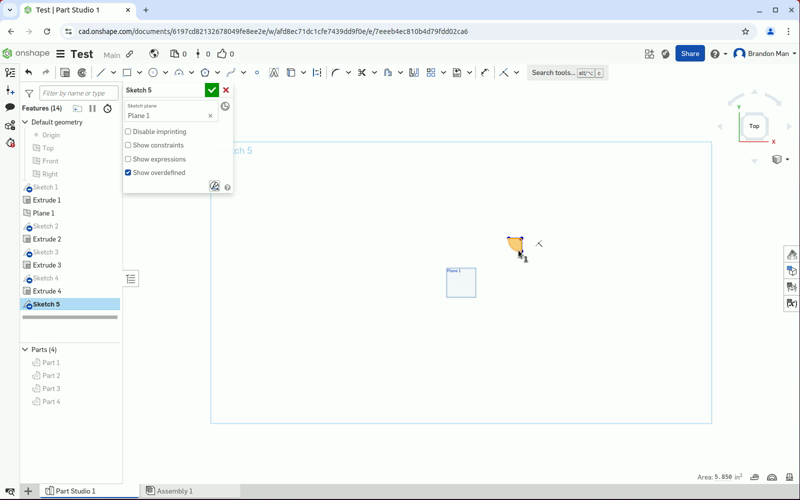
mouse_move(73, 352)
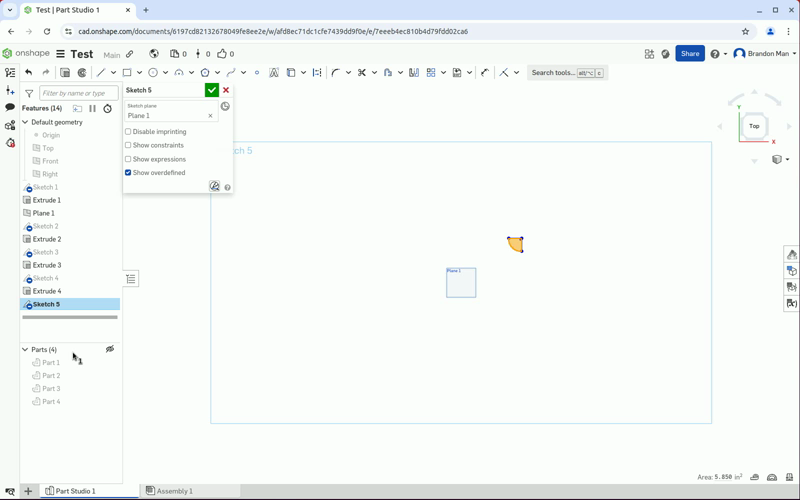
key(shift+y)
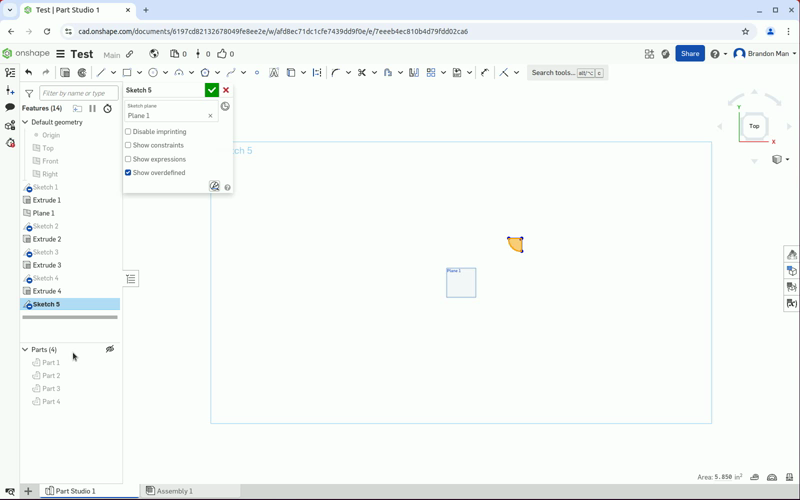
key(shift+e)
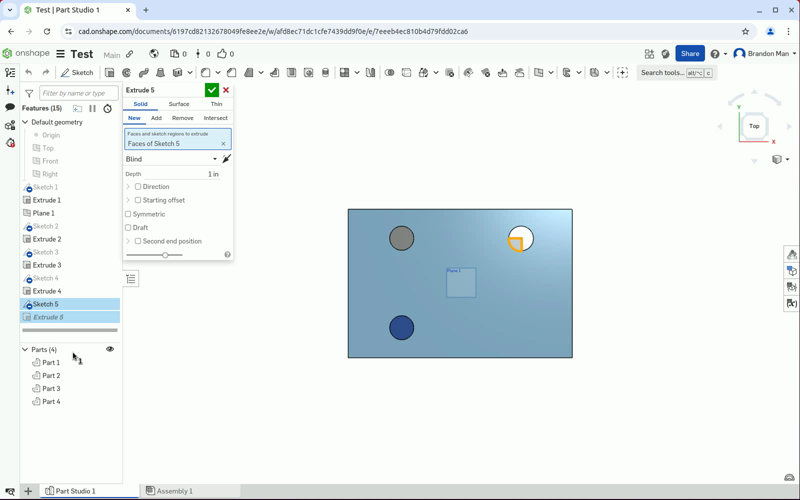
mouse_move(143, 106)
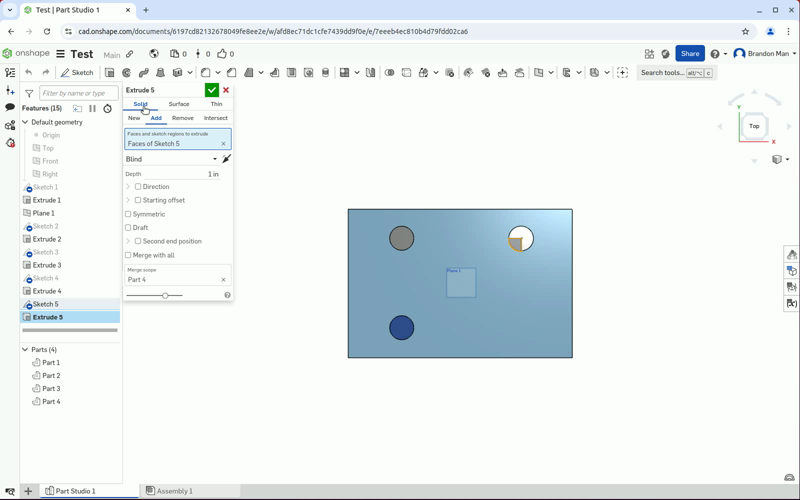
click(143, 106)
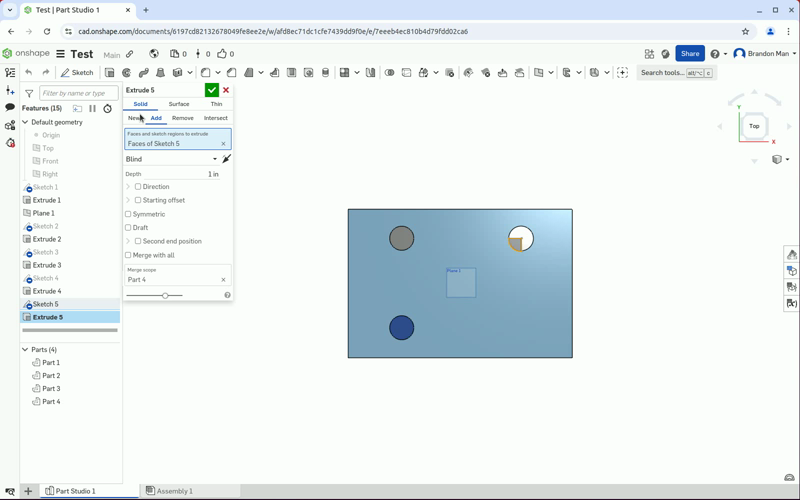
mouse_move(137, 120)
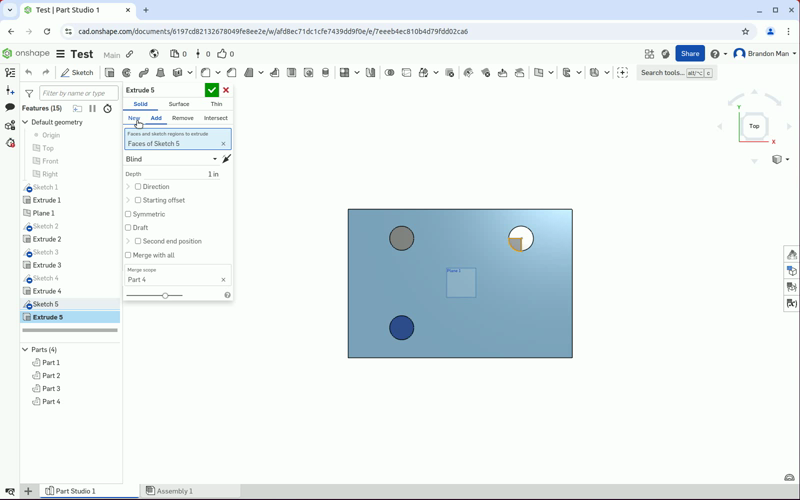
click(137, 120)
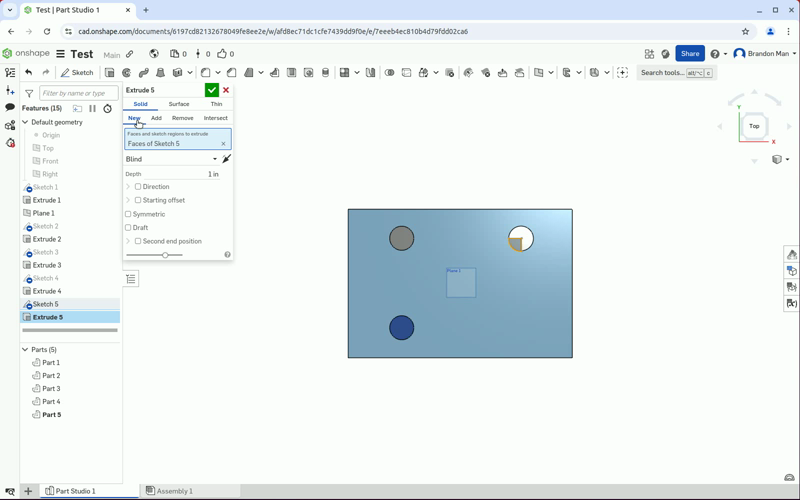
key(tab, 4)
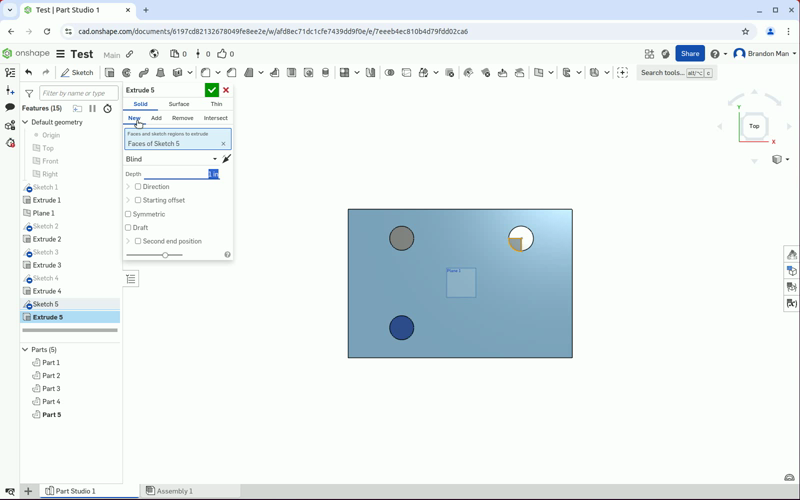
text(15.405)
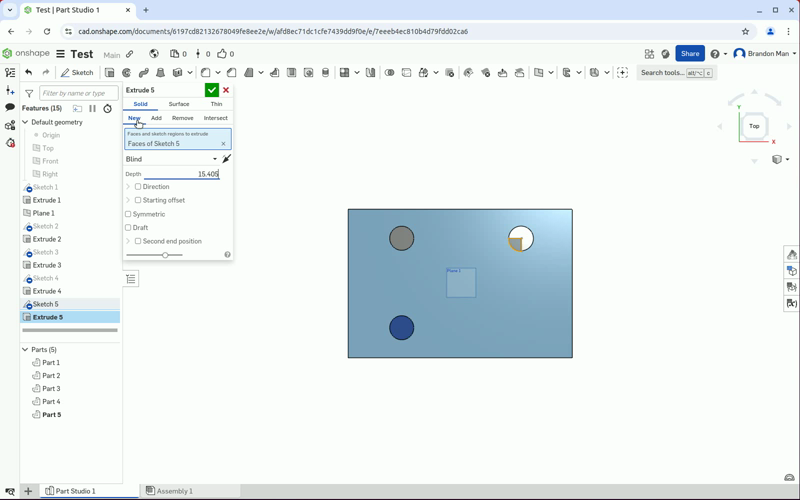
key(enter)
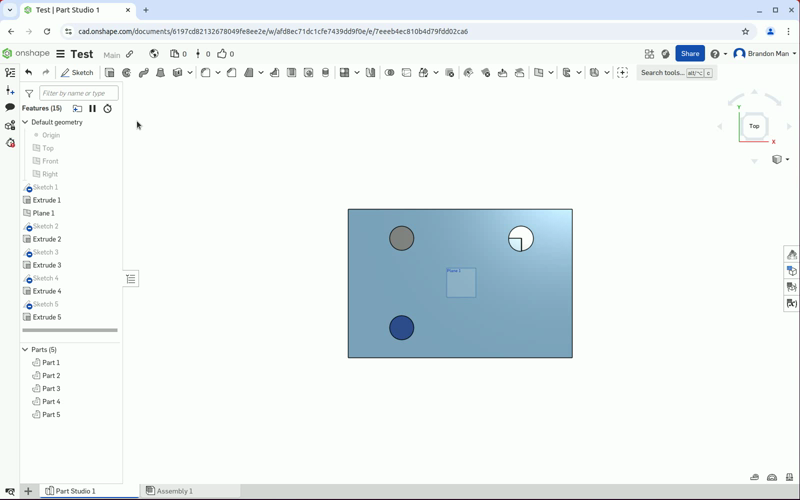
key(shift+h)
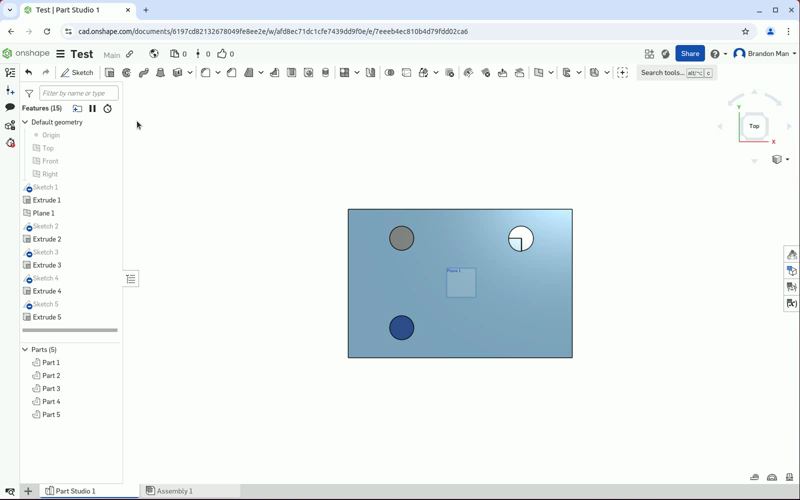
key(shift+h)
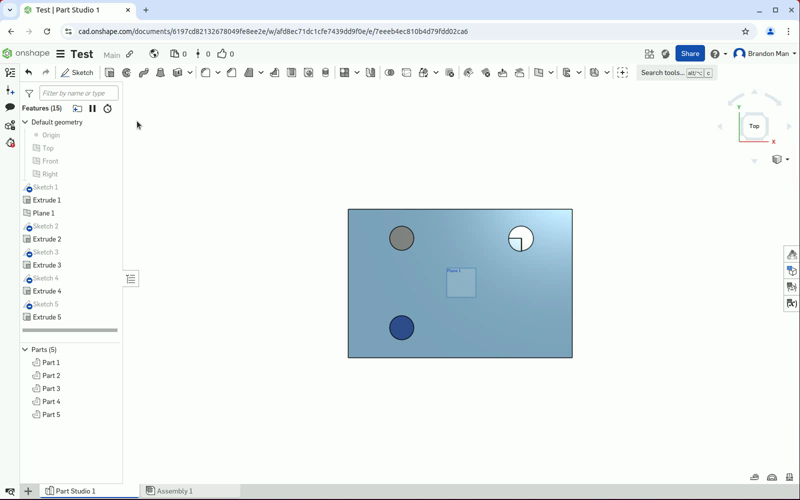
mouse_move(73, 189)
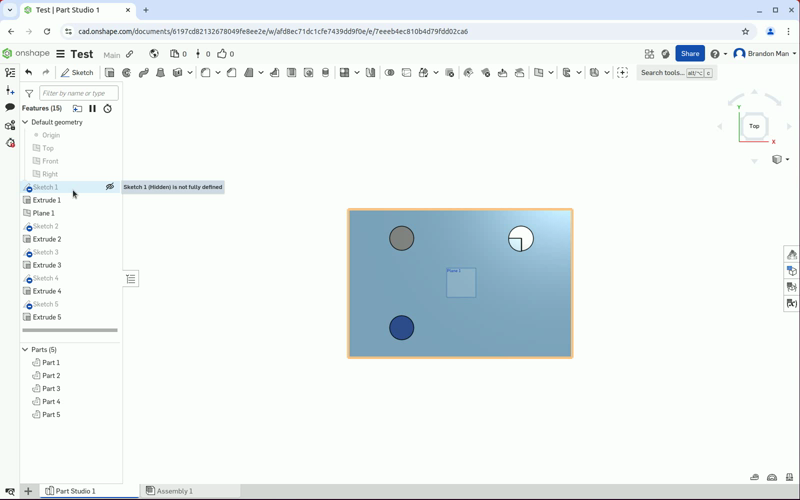
click(73, 189)
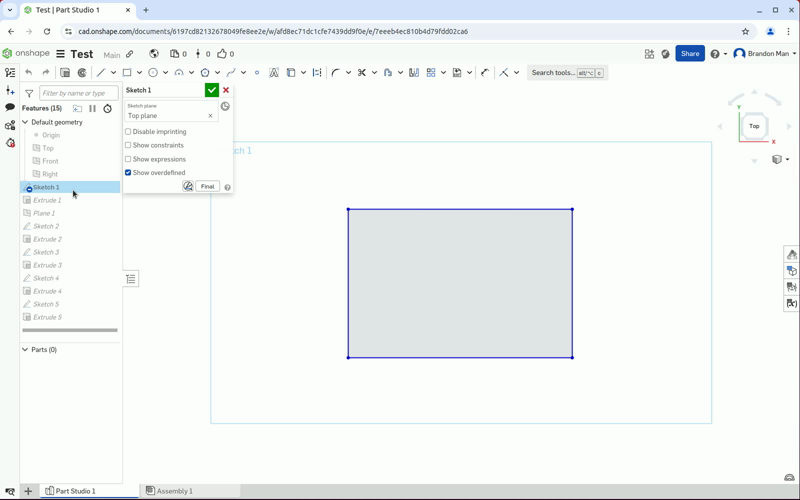
mouse_move(229, 92)
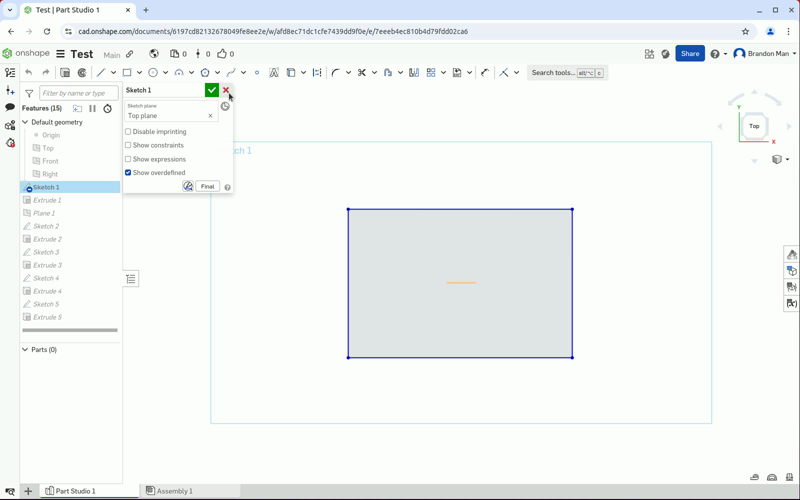
click(229, 92)
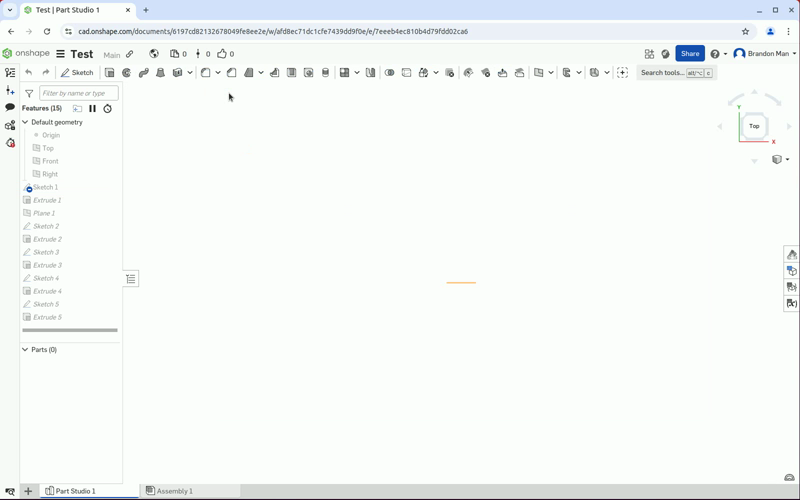
key(shift+s)
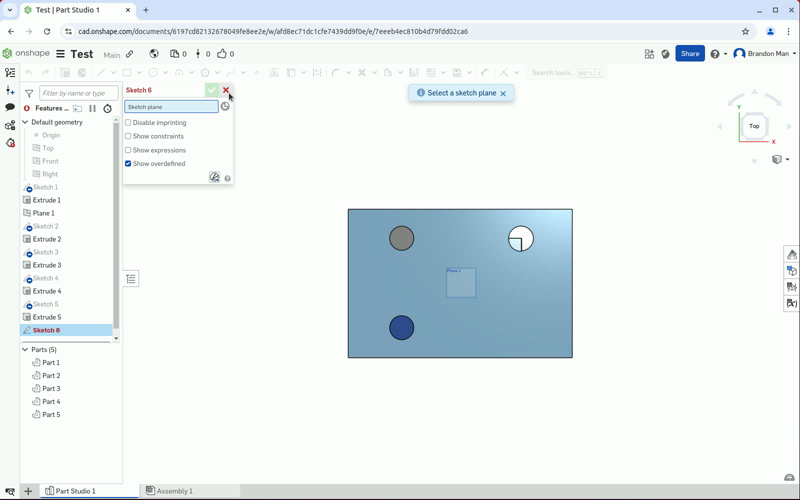
mouse_move(69, 215)
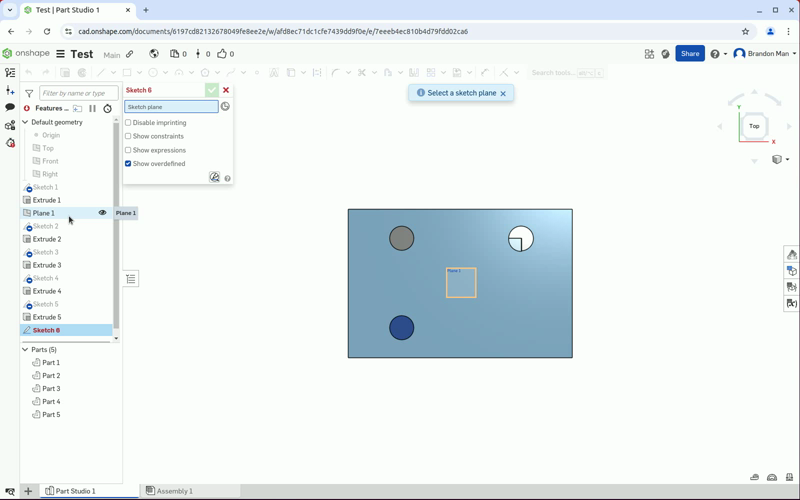
click(69, 215)
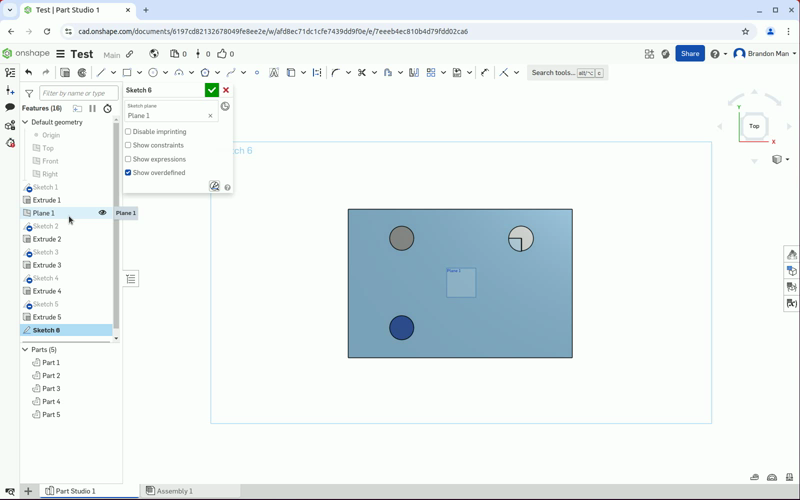
mouse_move(73, 352)
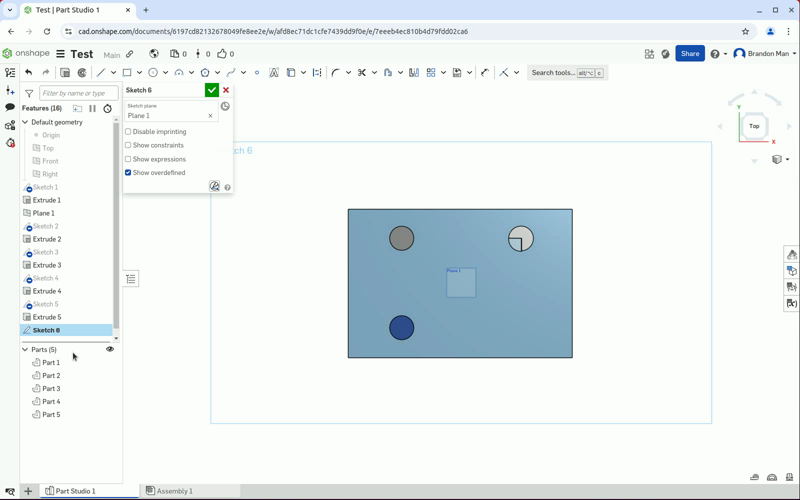
key(y)
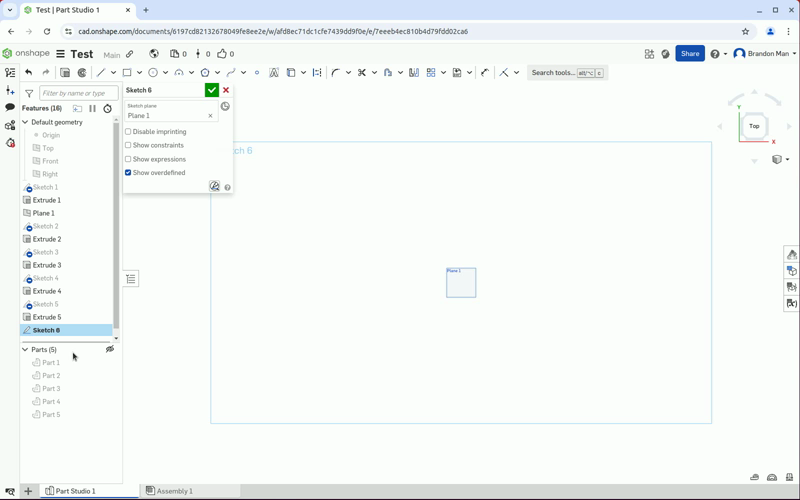
key(a)
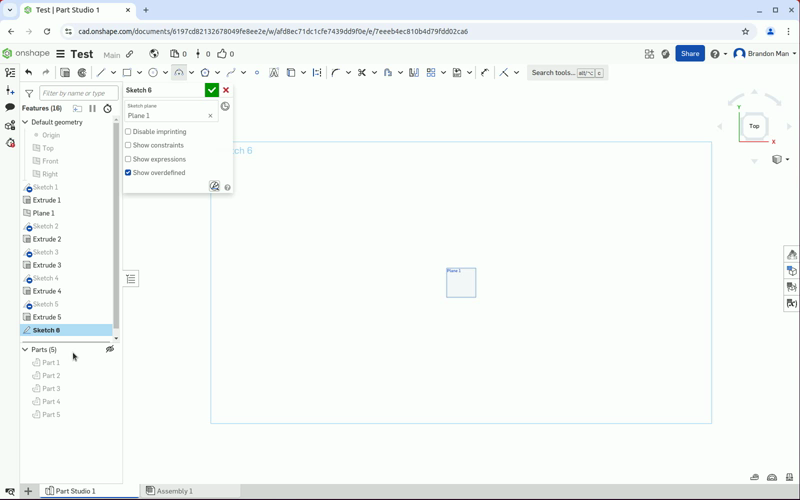
key_down(shift)
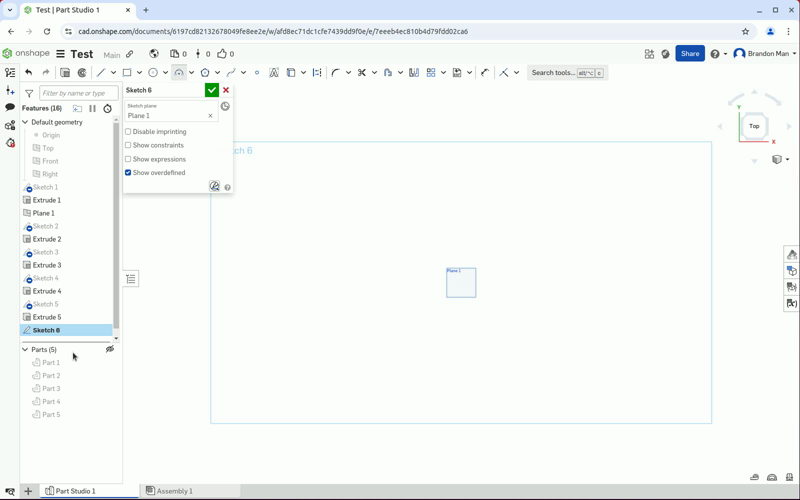
mouse_move(508, 327)
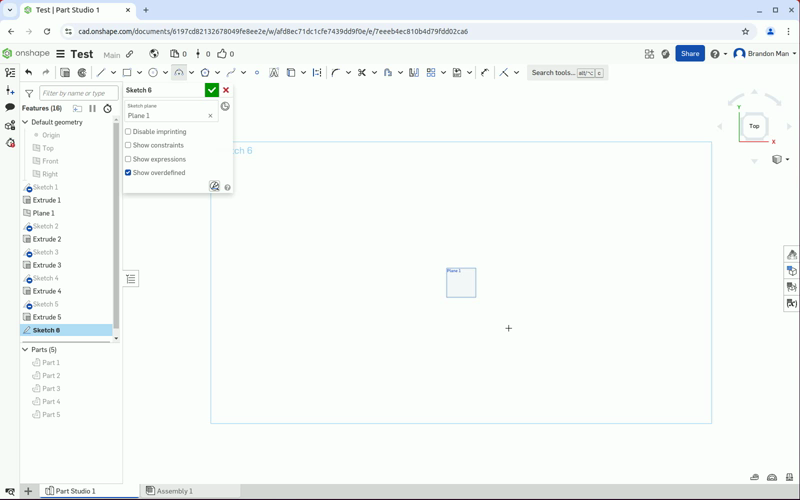
click(508, 327)
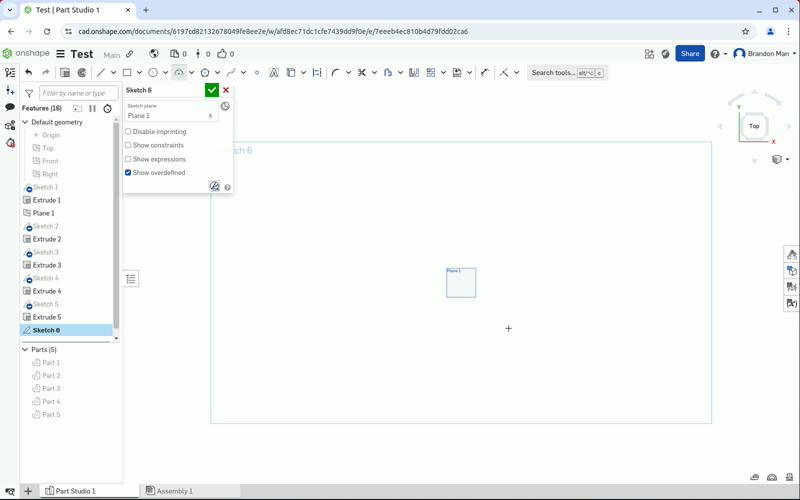
key_up(shift)
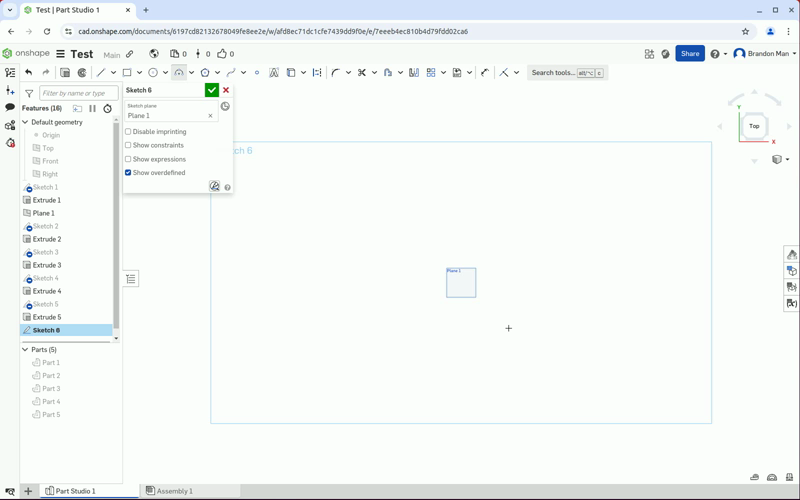
key_down(shift)
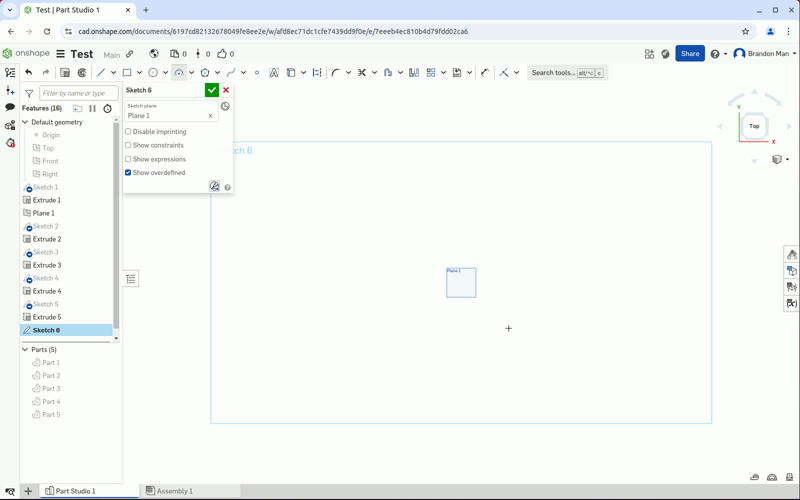
mouse_move(521, 315)
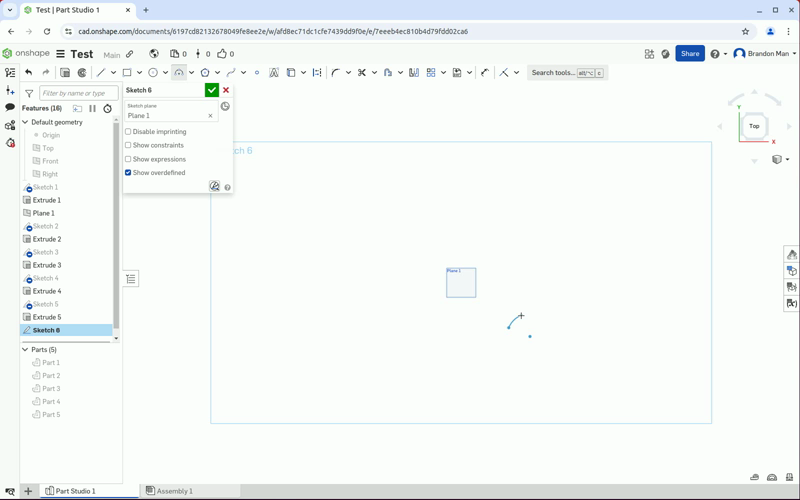
click(521, 315)
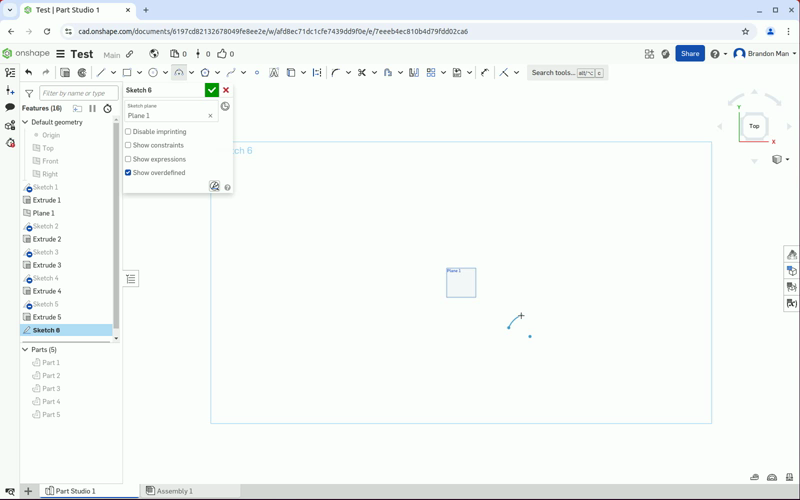
mouse_move(529, 336)
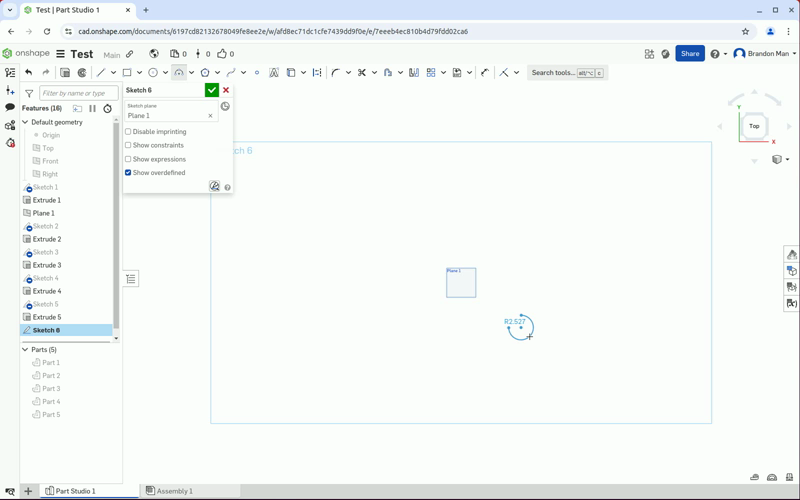
click(529, 336)
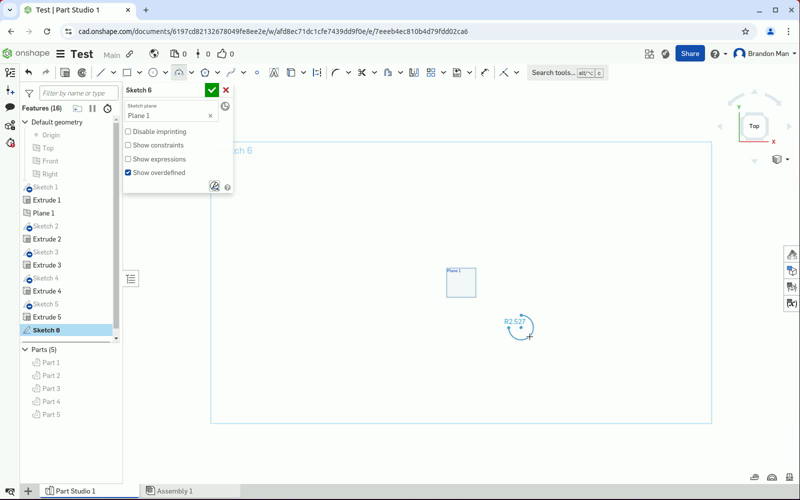
key_up(shift)
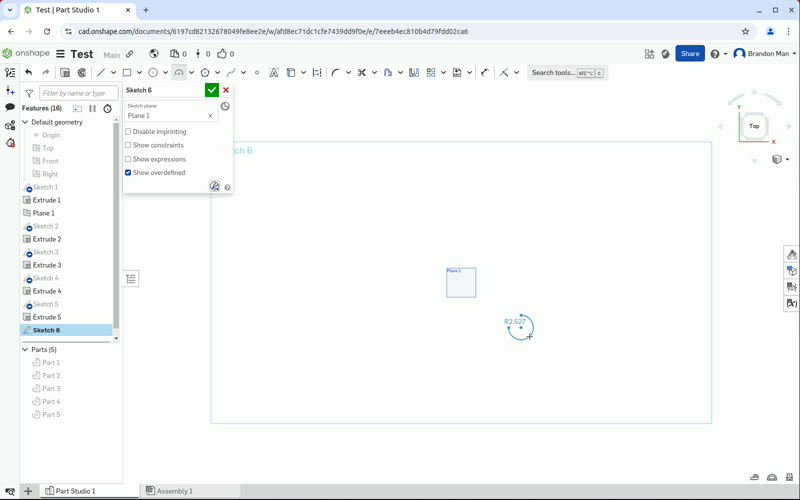
key(esc)
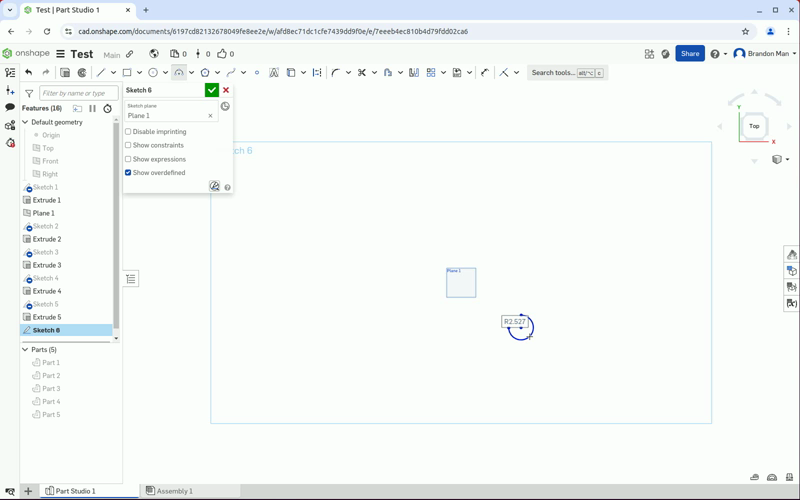
key(l)
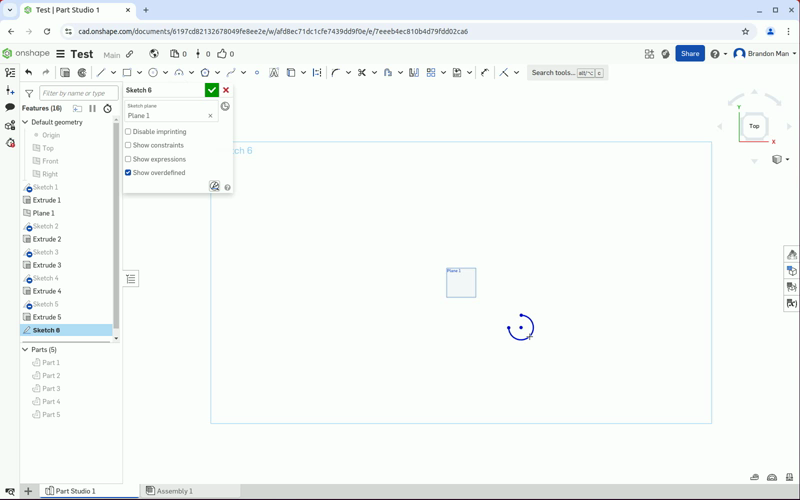
mouse_move(521, 315)
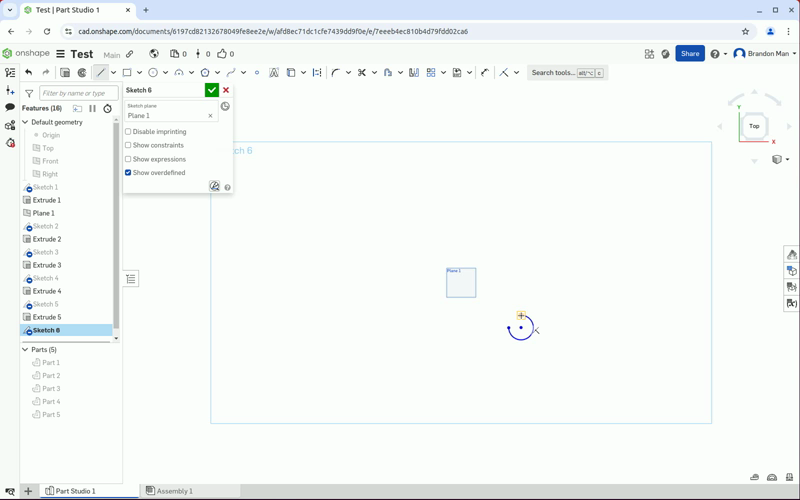
click(521, 315)
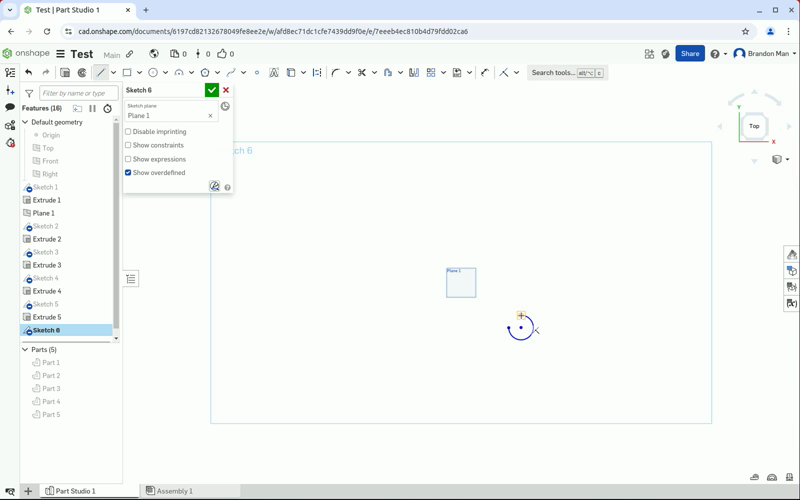
key_down(shift)
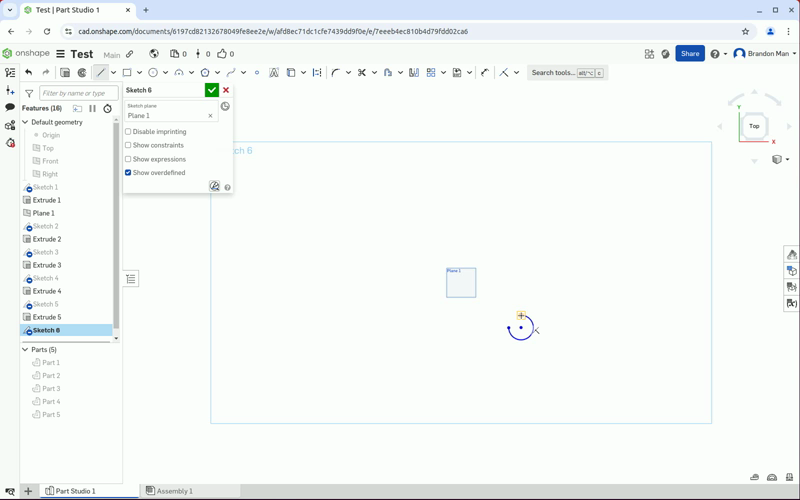
mouse_move(551, 315)
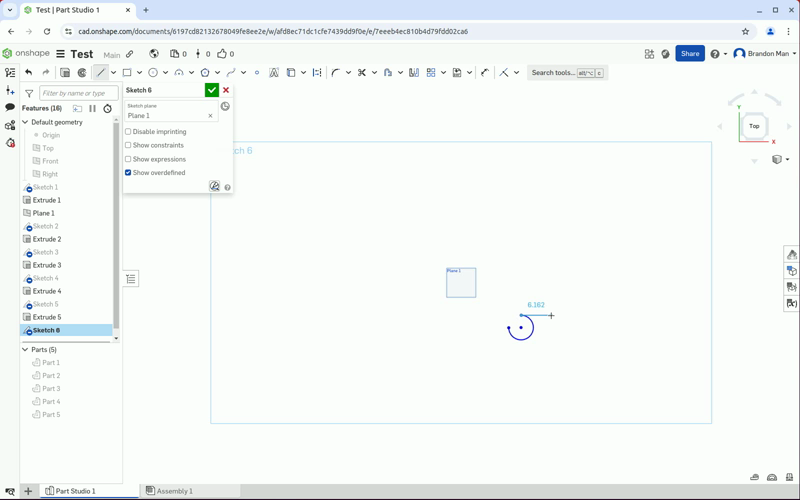
mouse_move(521, 327)
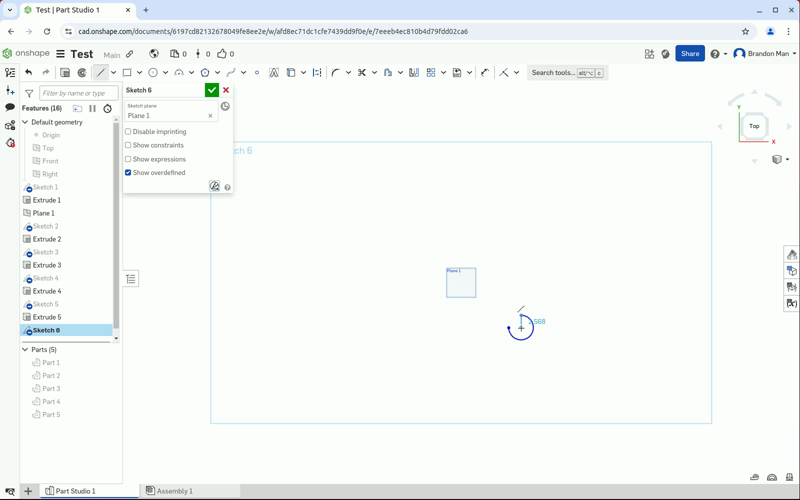
click(521, 327)
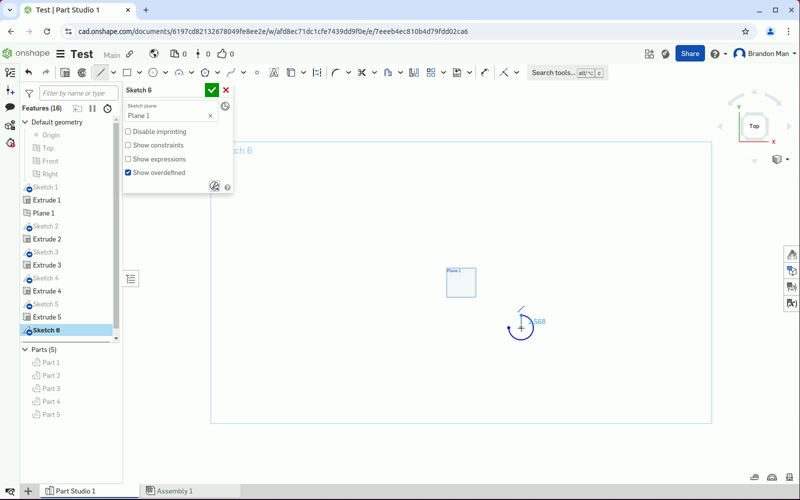
key_up(shift)
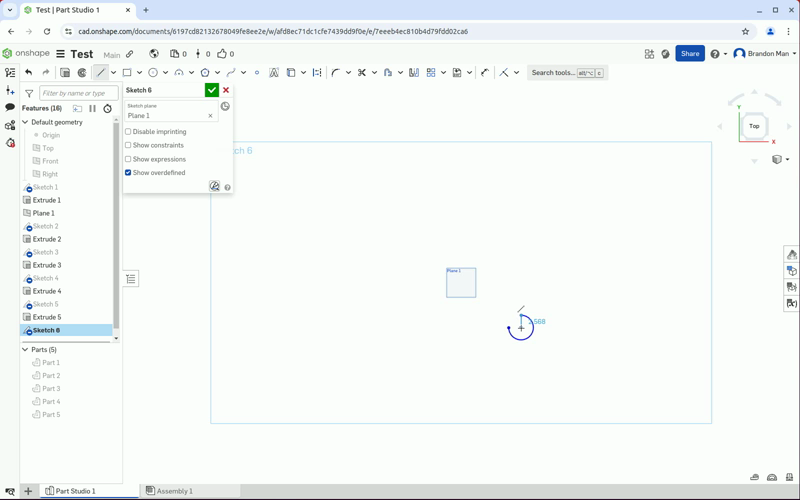
mouse_move(551, 327)
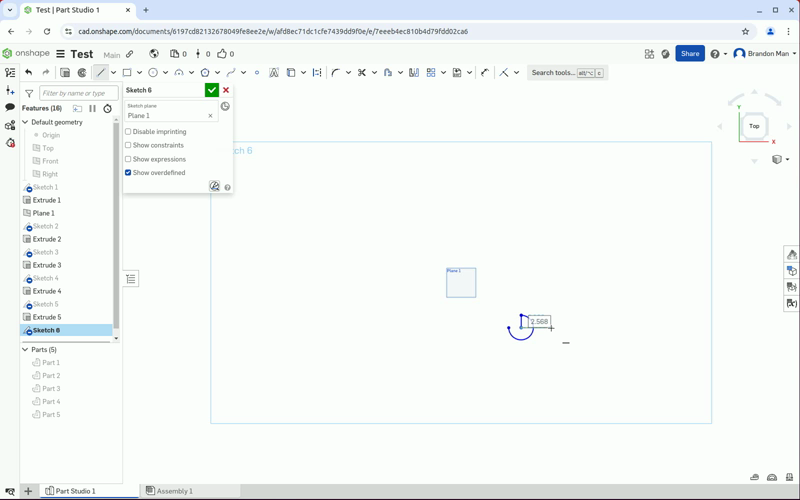
key_down(shift)
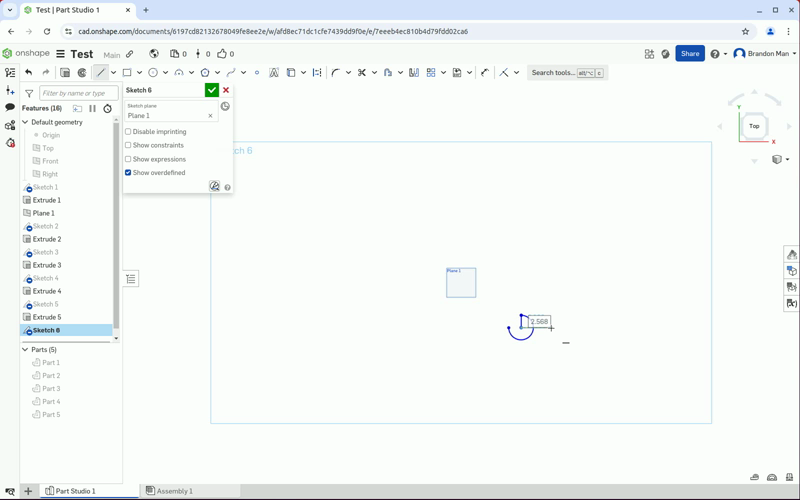
mouse_move(508, 327)
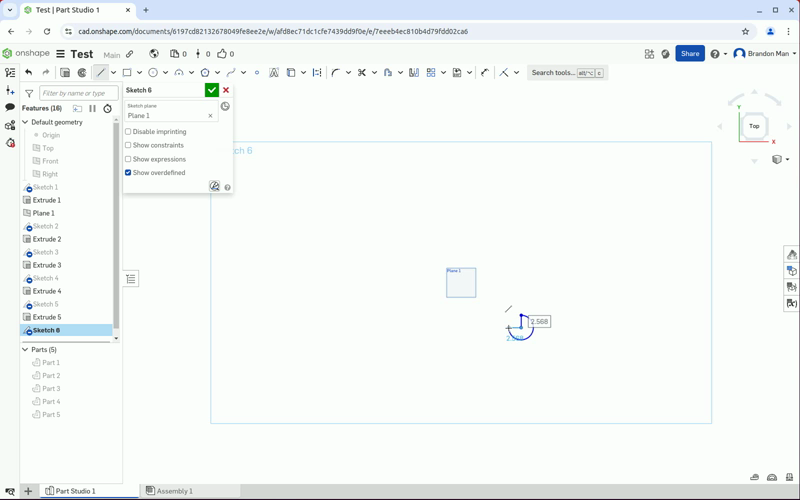
key_up(shift)
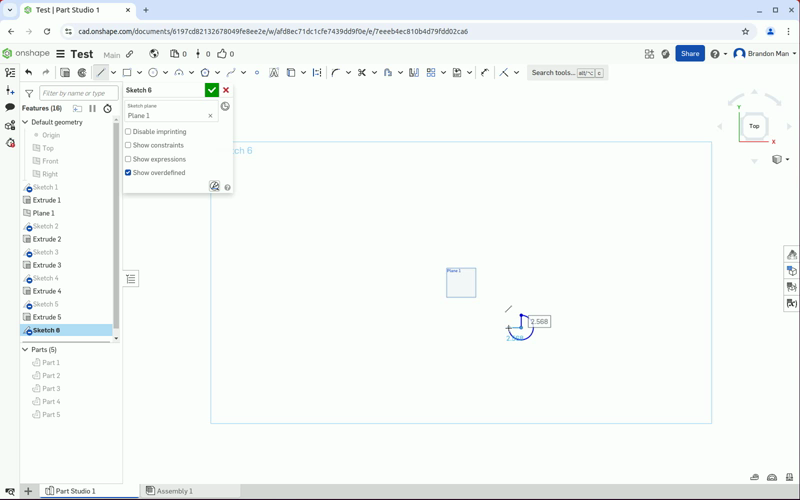
click(508, 327)
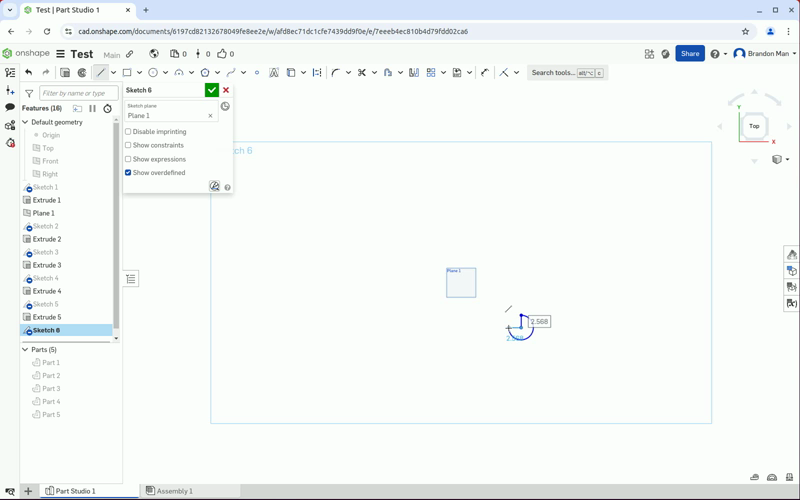
key(esc)
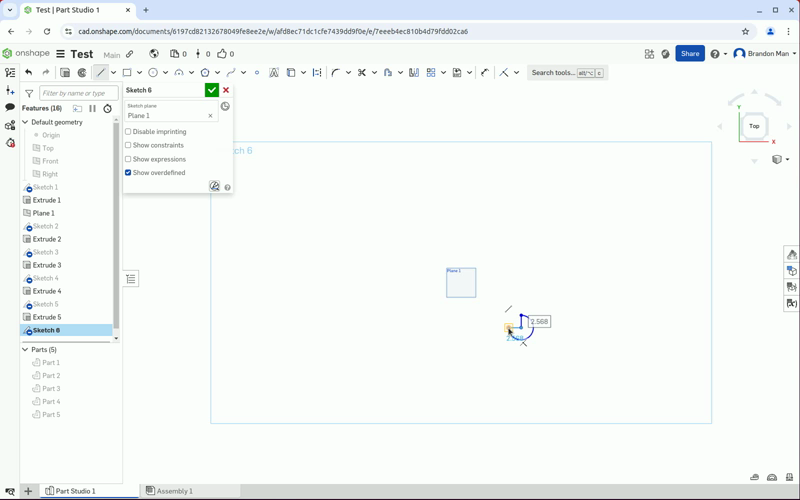
mouse_move(515, 337)
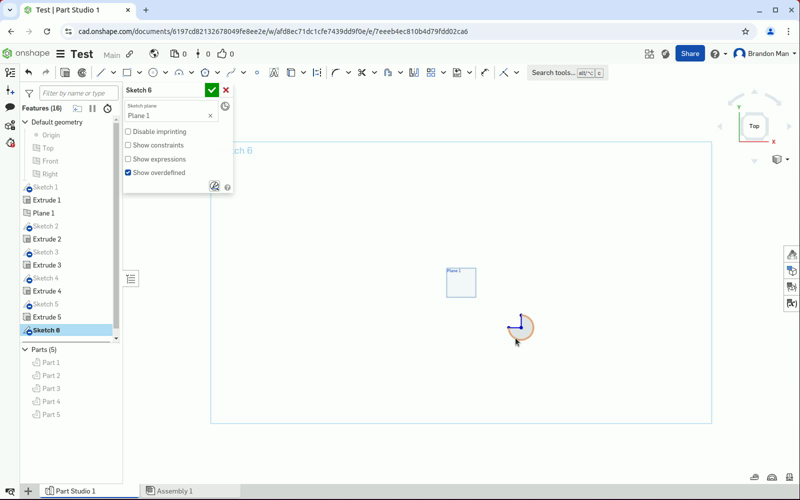
scroll(6)
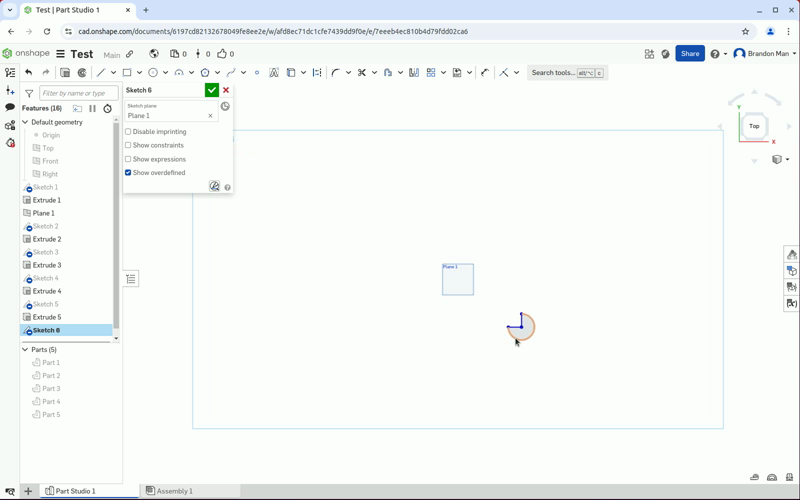
scroll(6)
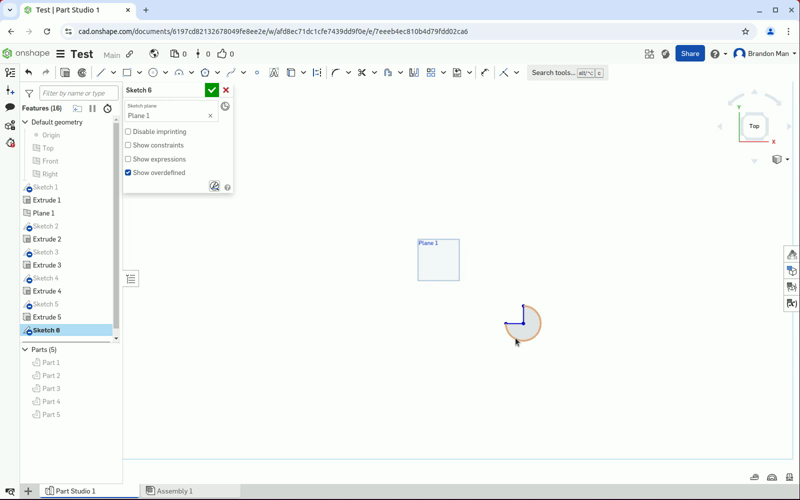
scroll(6)
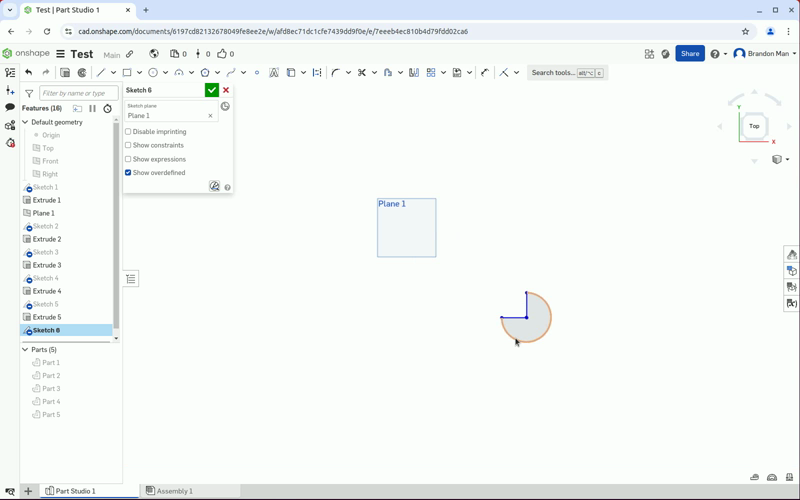
scroll(6)
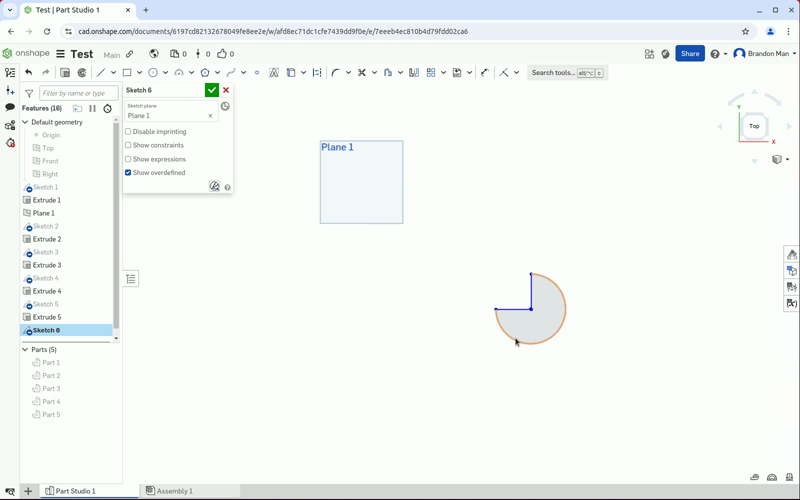
scroll(6)
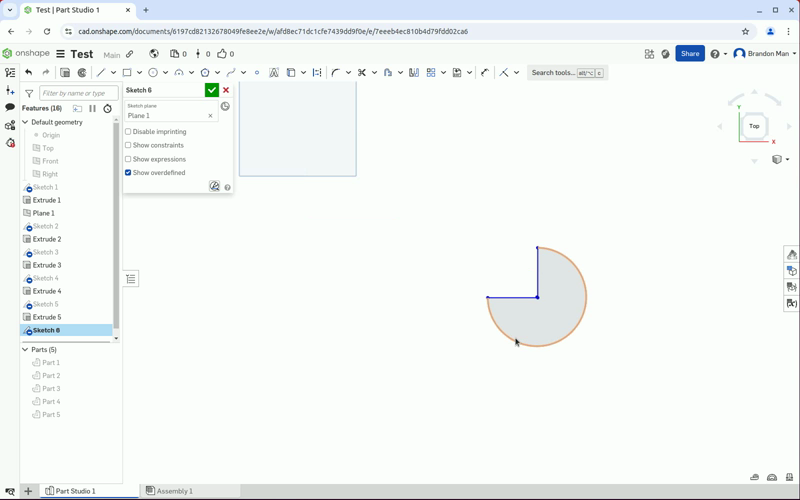
scroll(6)
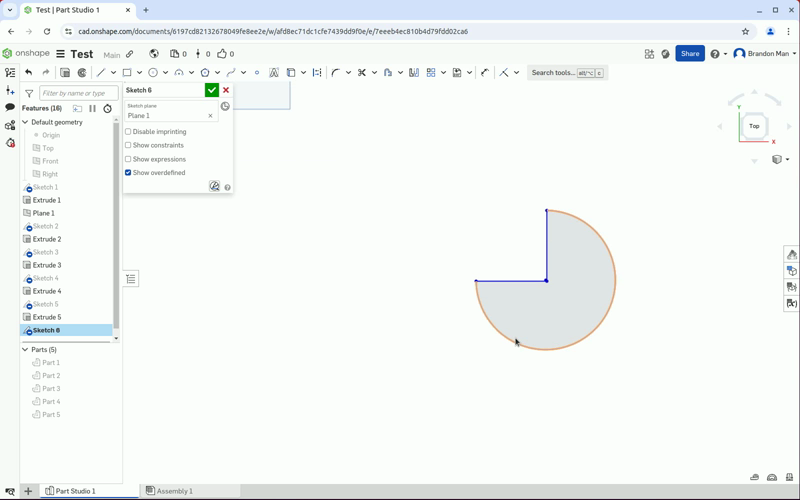
scroll(6)
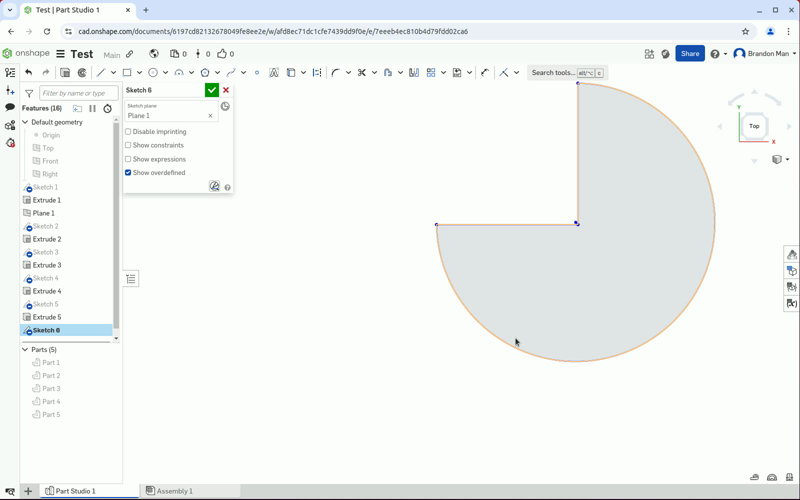
click(515, 337)
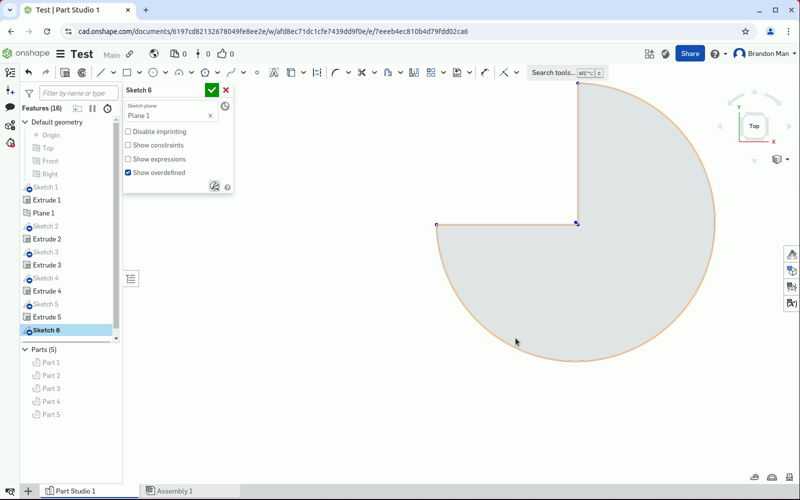
scroll(-6)
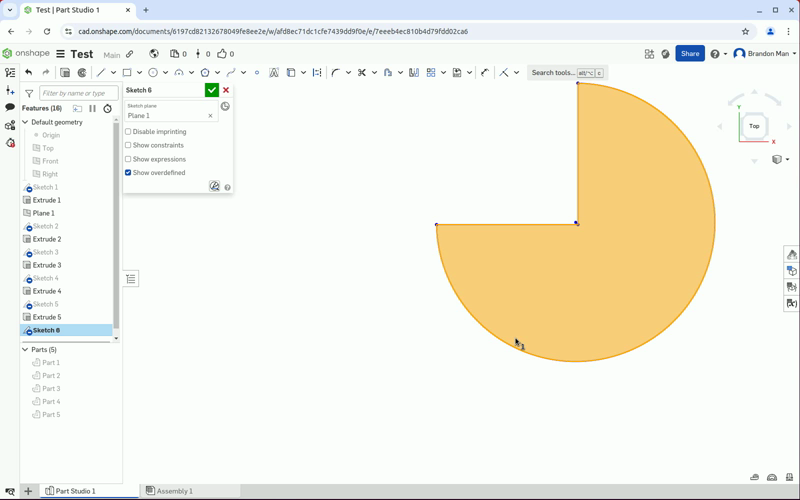
scroll(-6)
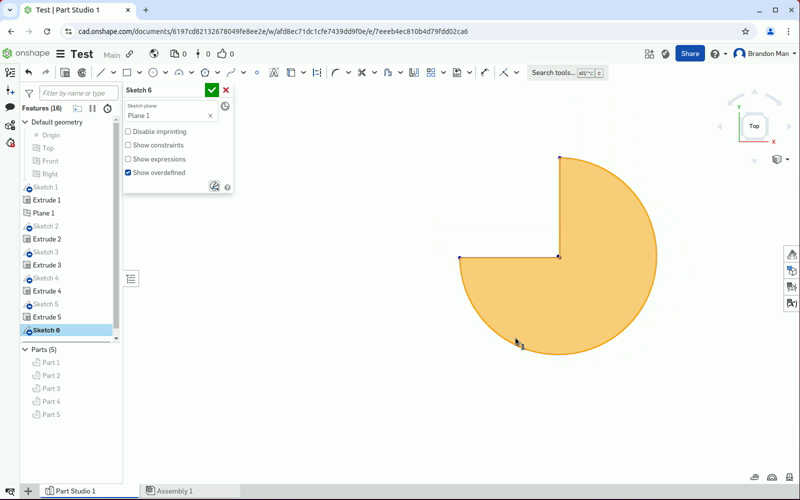
scroll(-6)
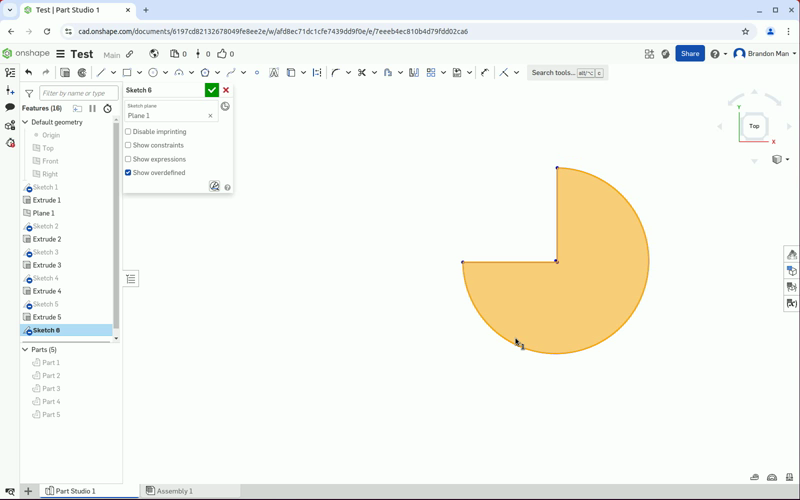
scroll(-6)
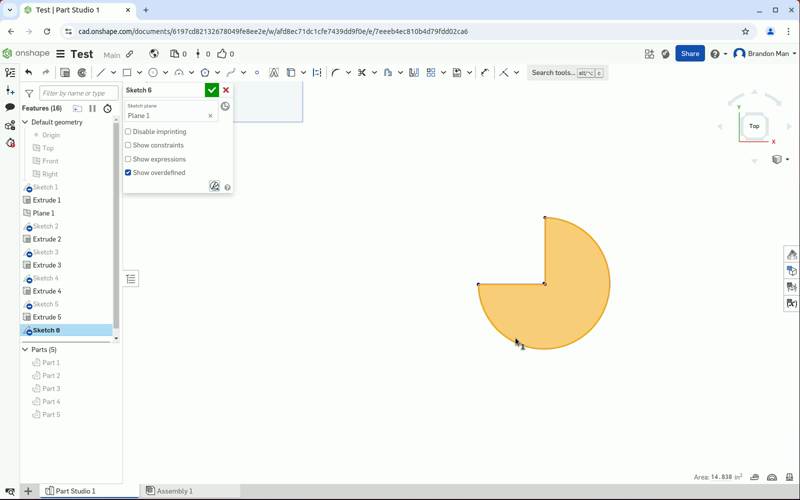
scroll(-6)
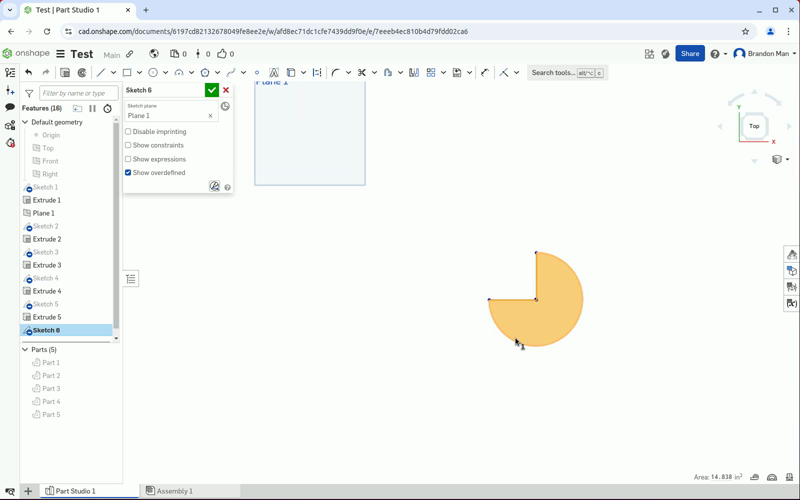
scroll(-6)
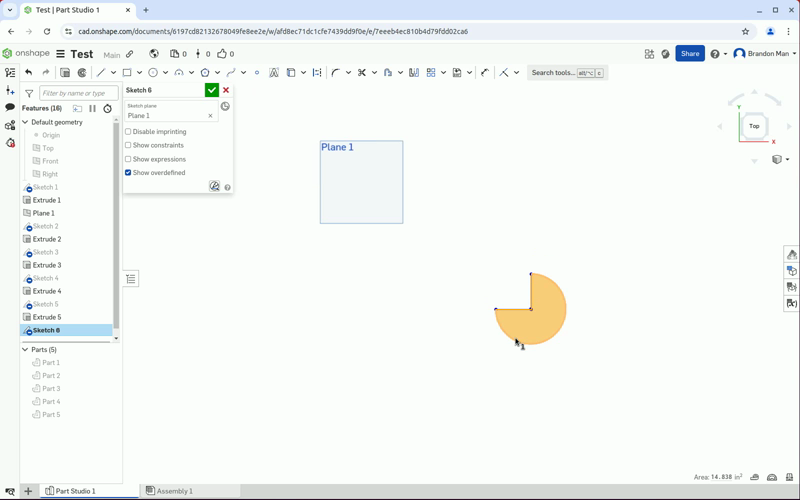
scroll(-6)
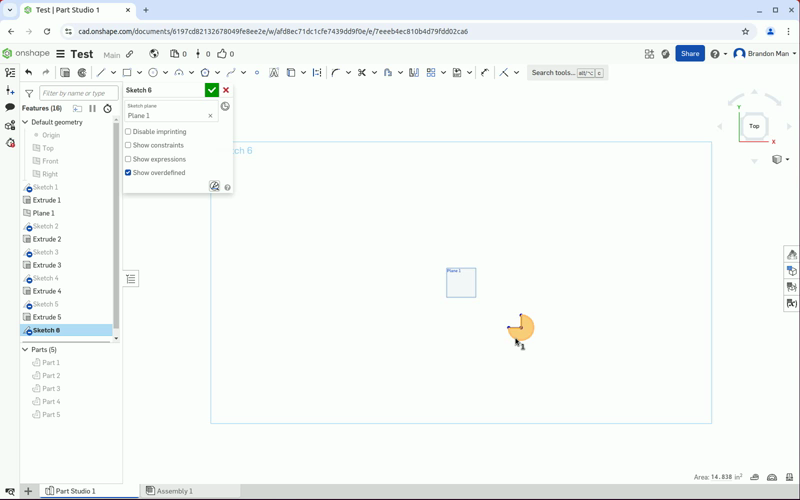
mouse_move(73, 352)
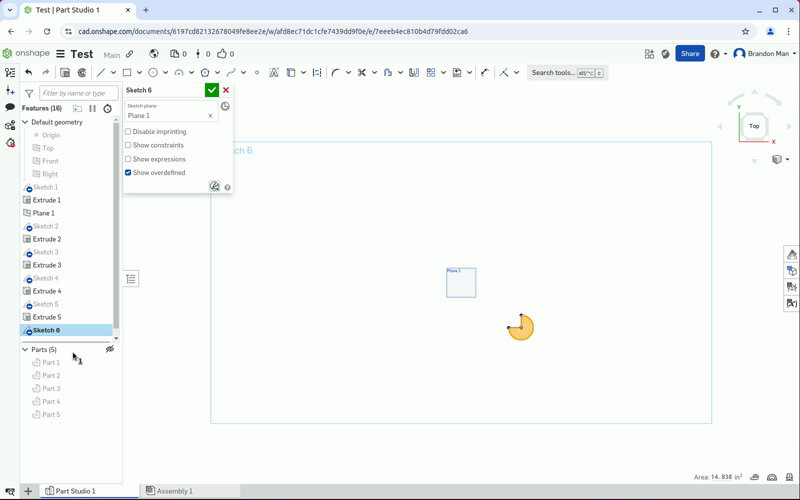
key(shift+y)
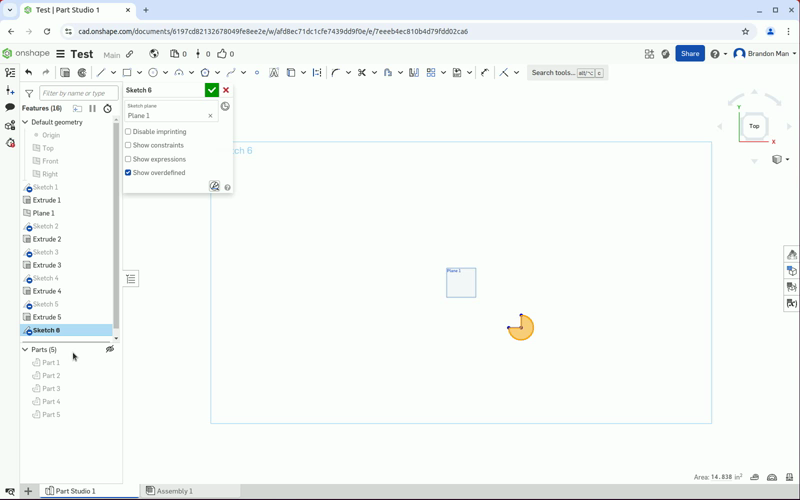
key(shift+e)
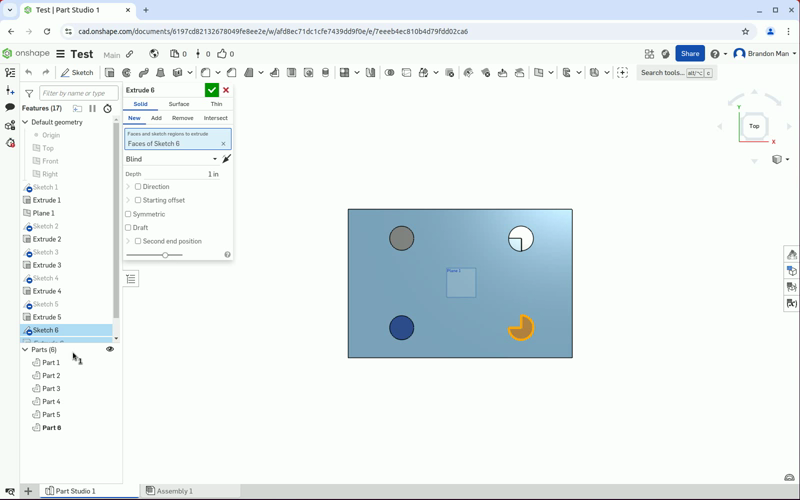
mouse_move(143, 106)
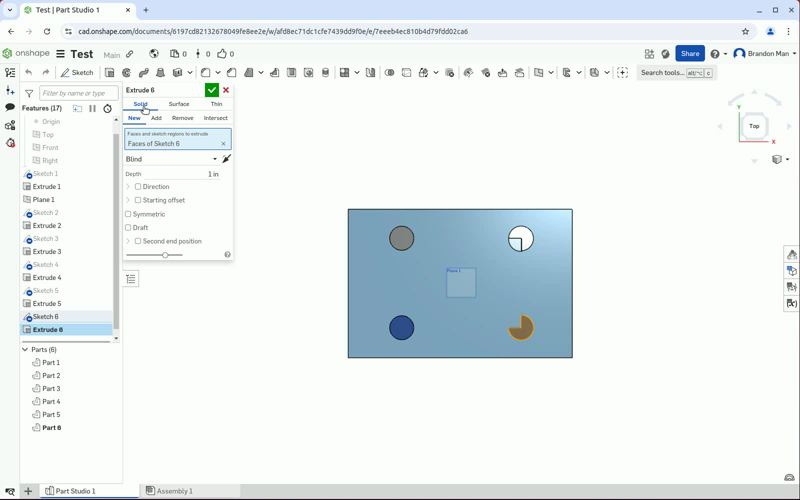
click(143, 106)
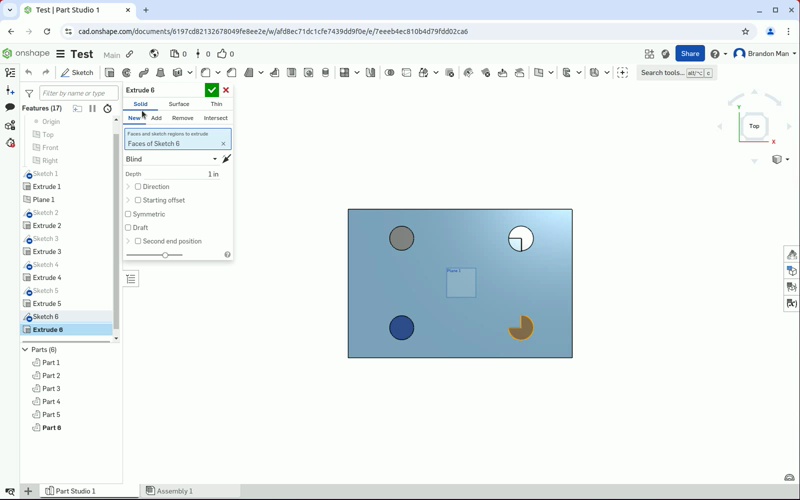
mouse_move(137, 120)
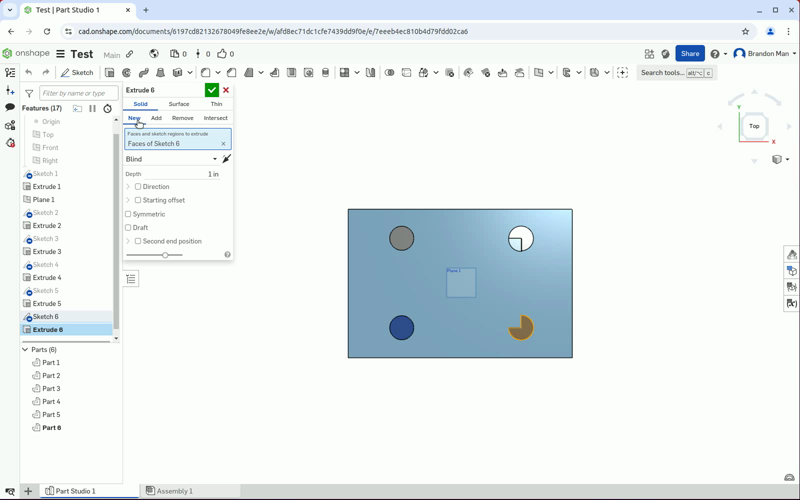
click(137, 120)
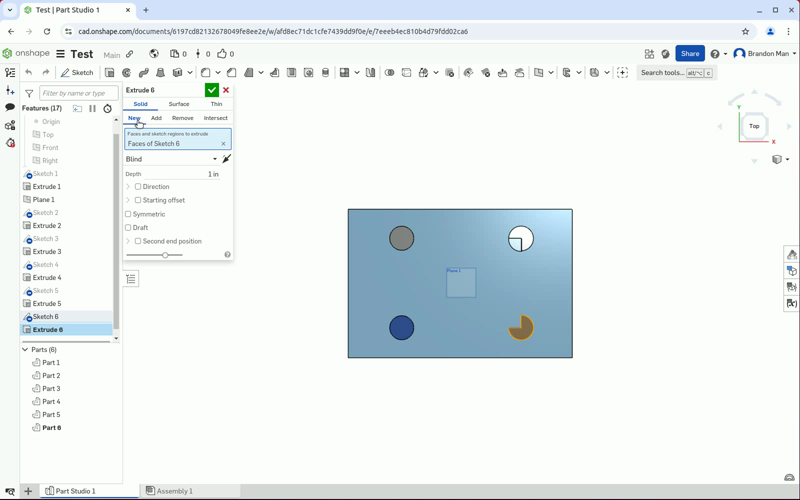
key(tab, 4)
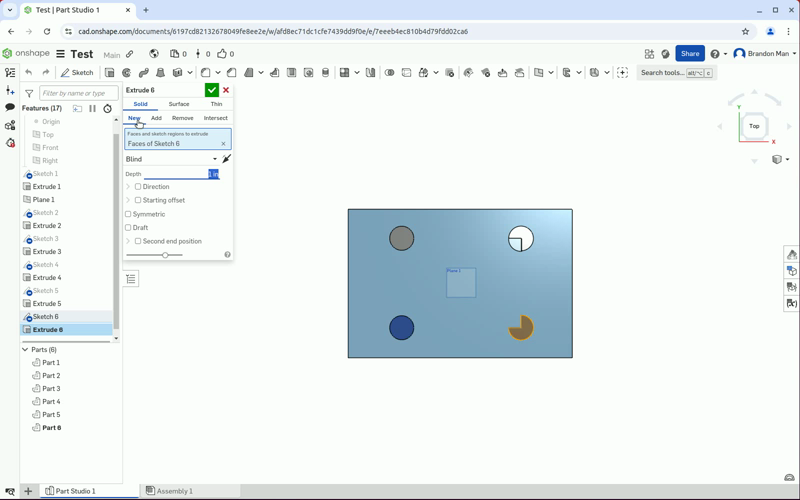
text(15.405)
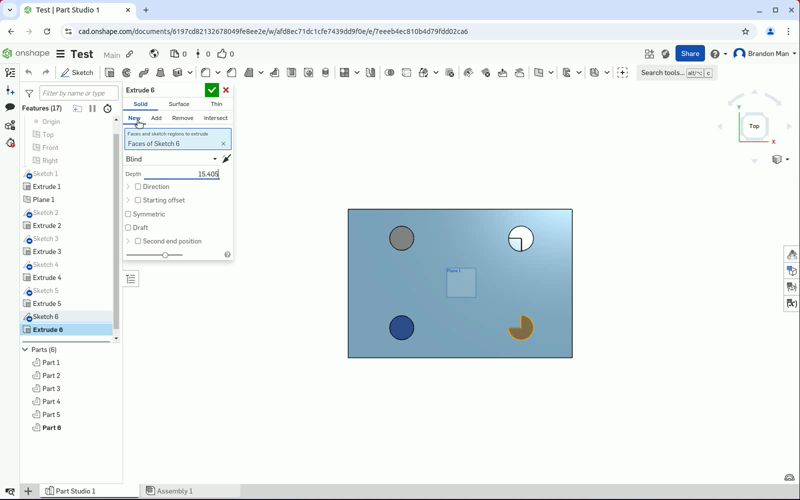
key(enter)
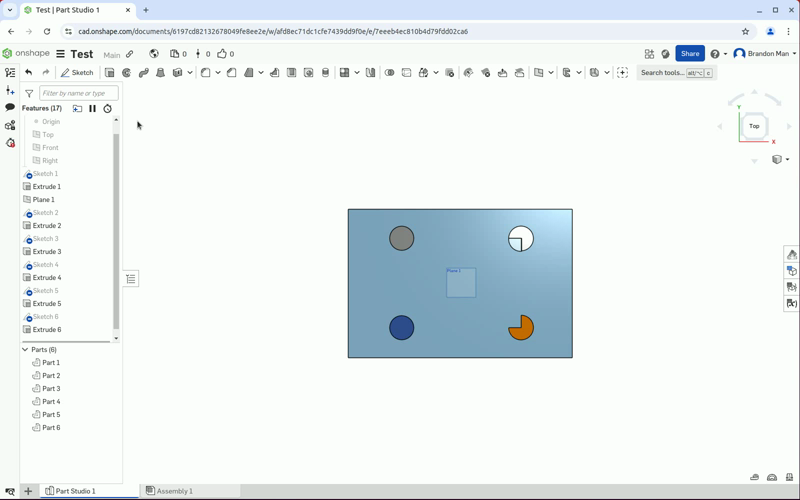
key(shift+h)
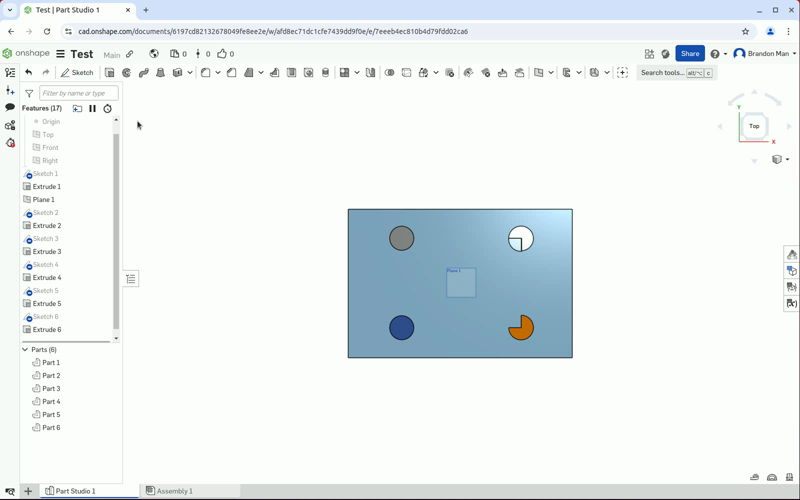
key(shift+h)
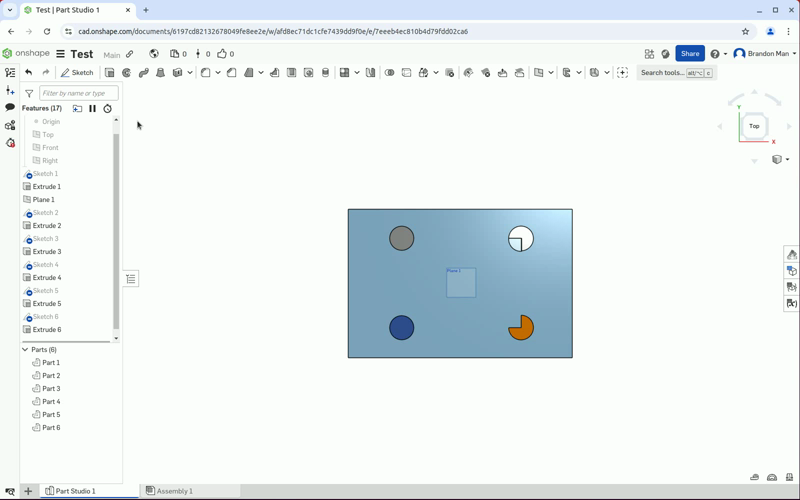
mouse_move(69, 176)
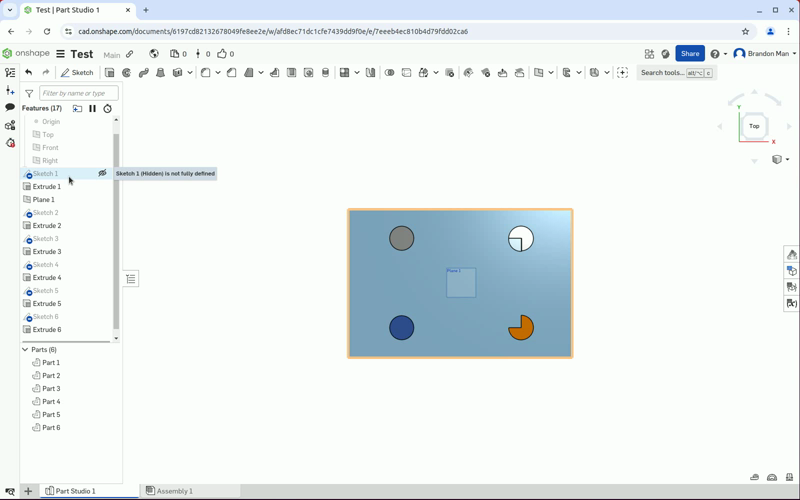
click(69, 176)
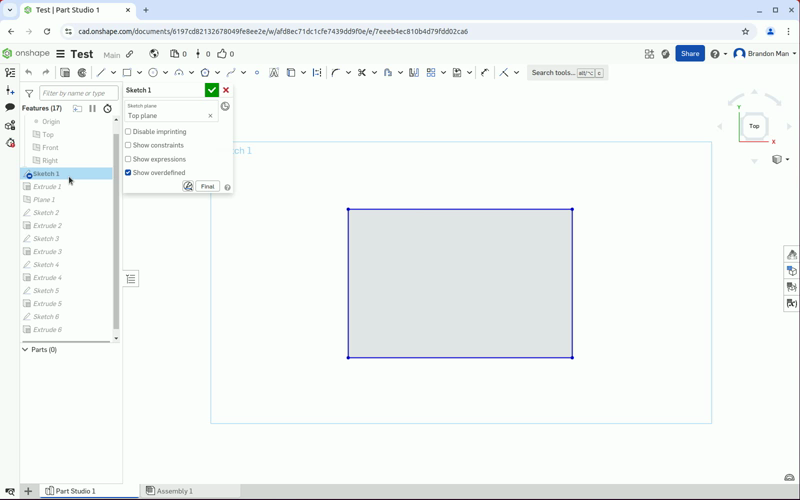
mouse_move(229, 92)
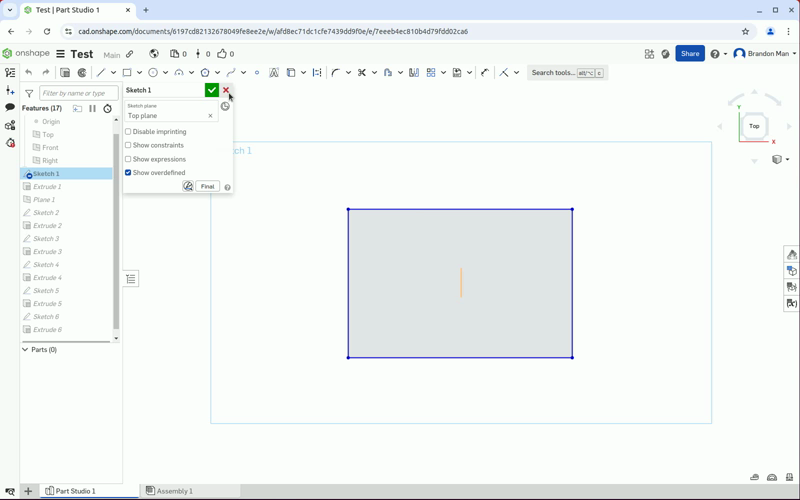
click(229, 92)
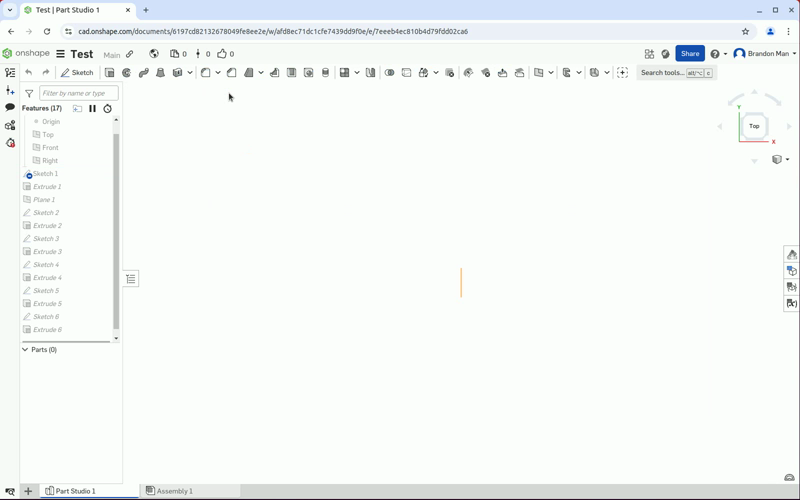
key(shift+s)
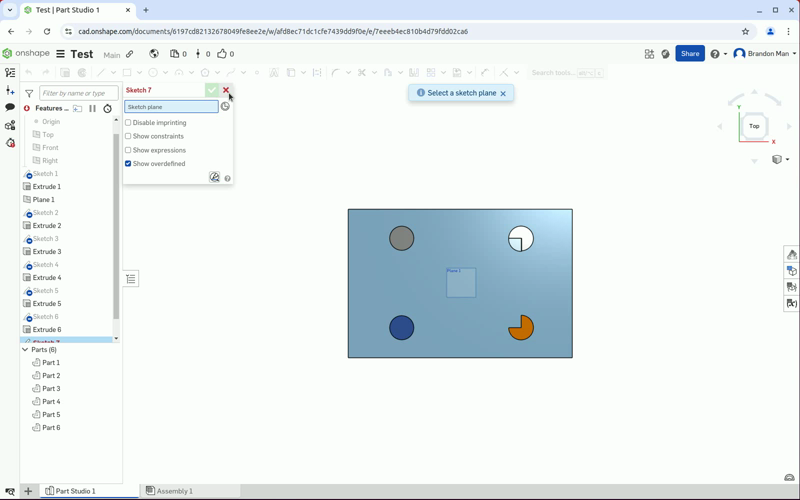
mouse_move(69, 189)
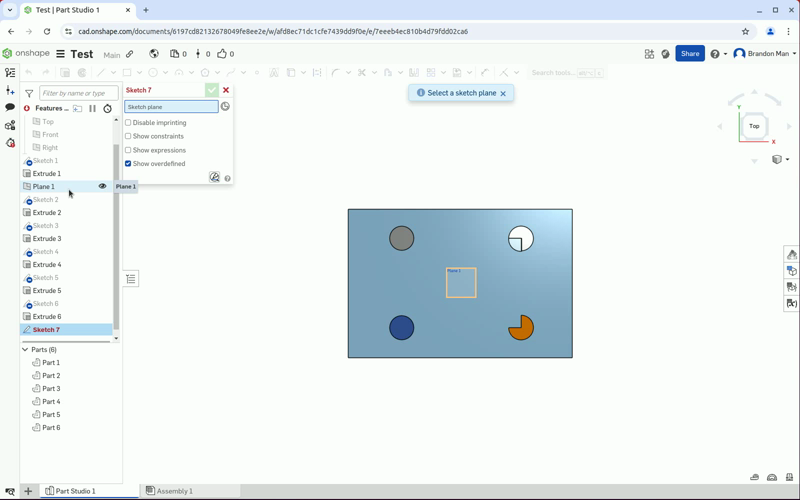
click(69, 189)
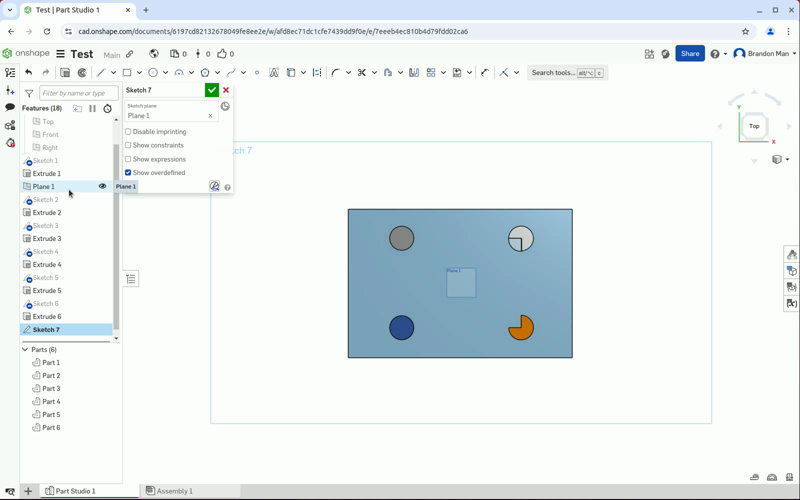
mouse_move(73, 352)
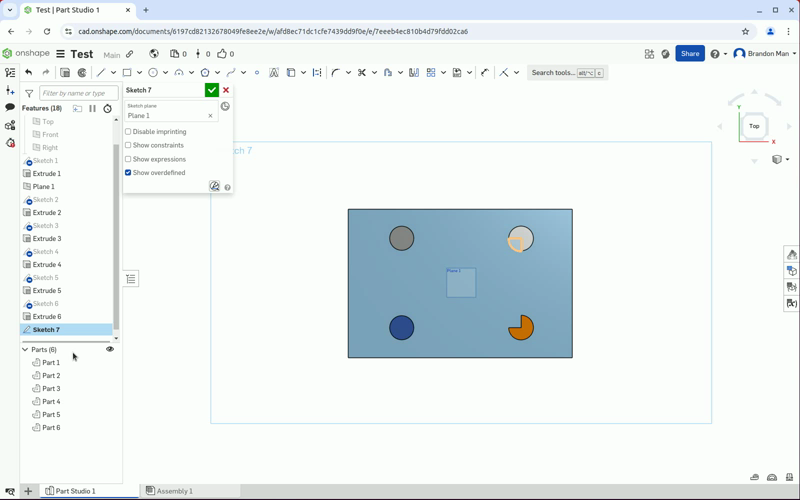
key(y)
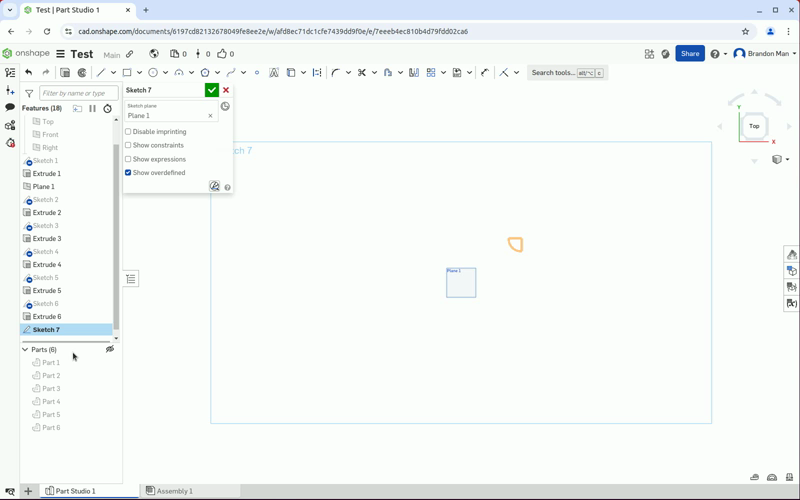
key(l)
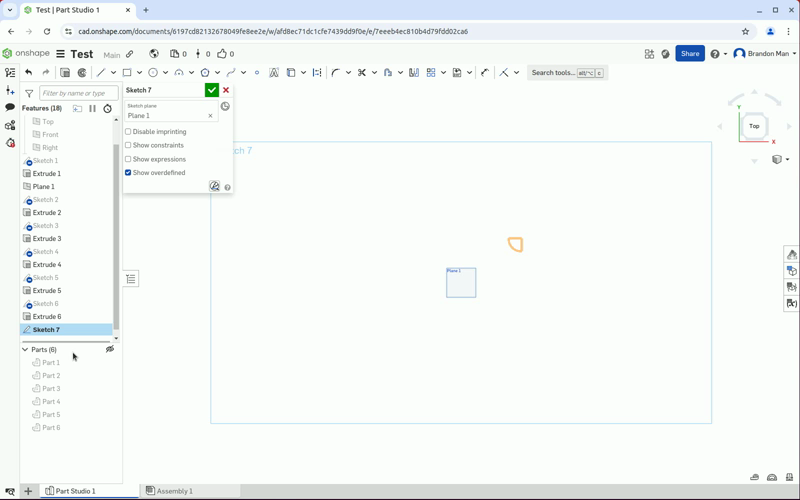
key_down(shift)
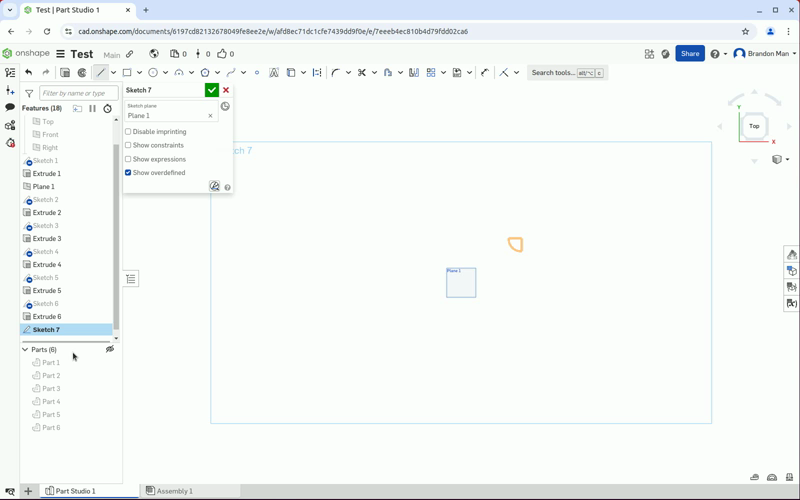
mouse_move(508, 327)
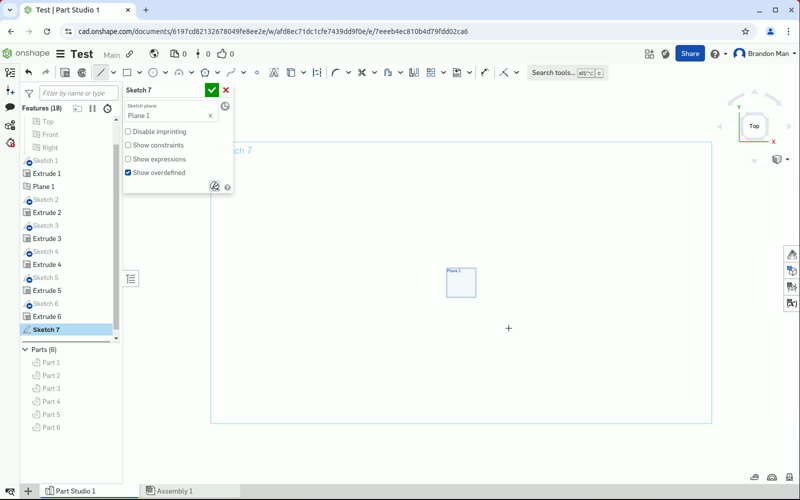
click(508, 327)
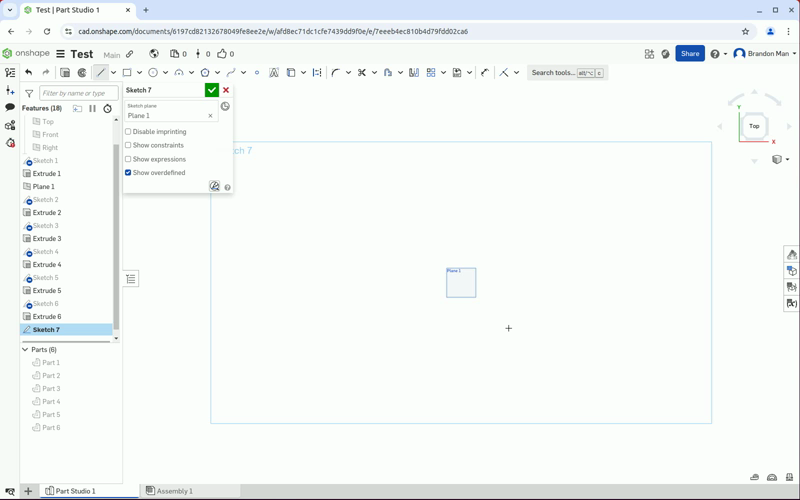
key_up(shift)
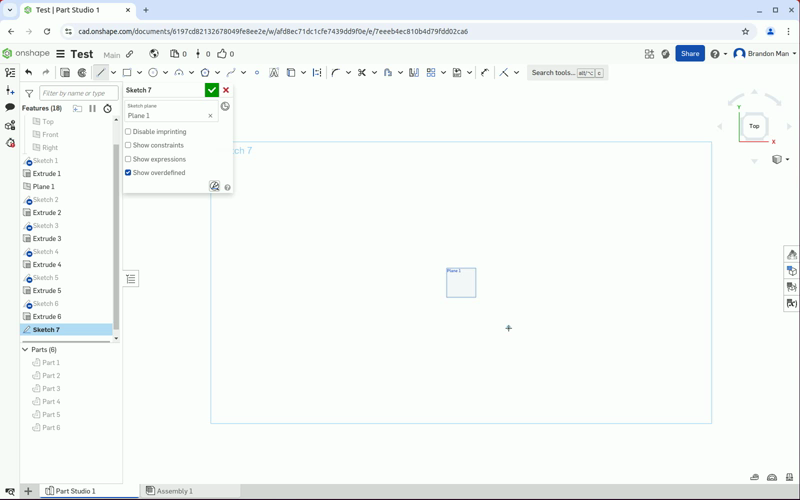
key_down(shift)
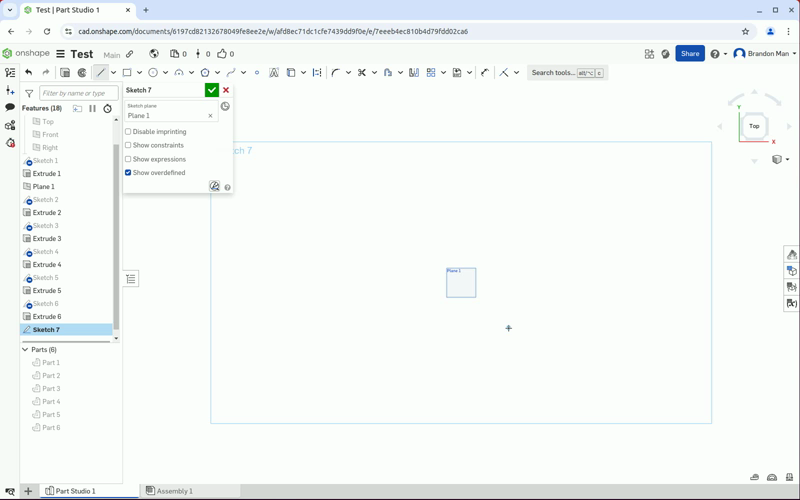
mouse_move(538, 327)
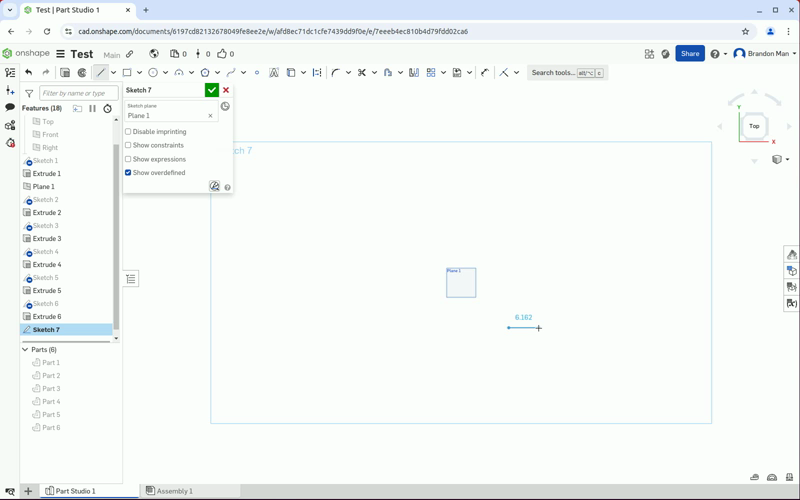
mouse_move(521, 327)
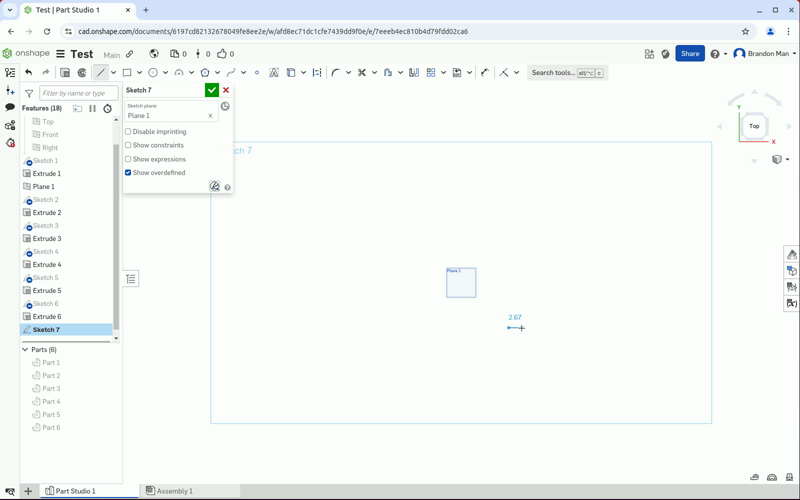
click(521, 327)
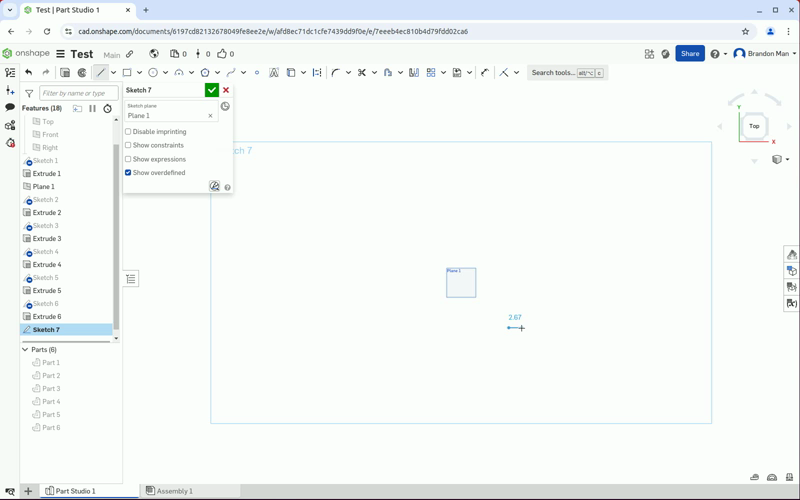
key_up(shift)
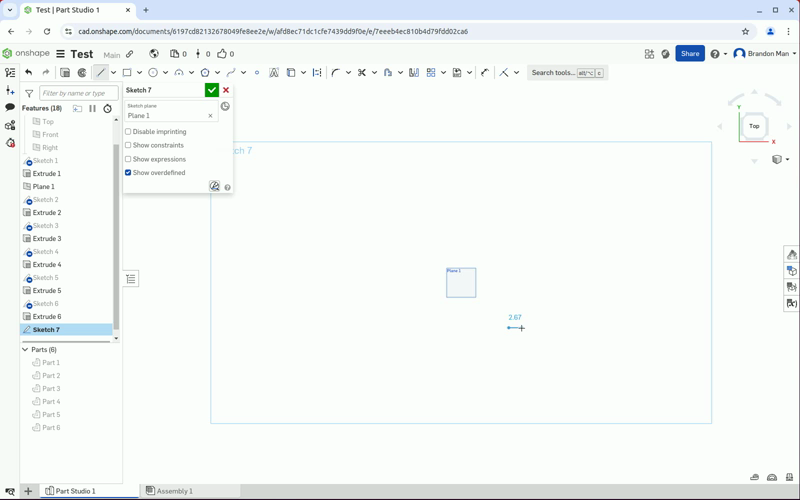
key_down(shift)
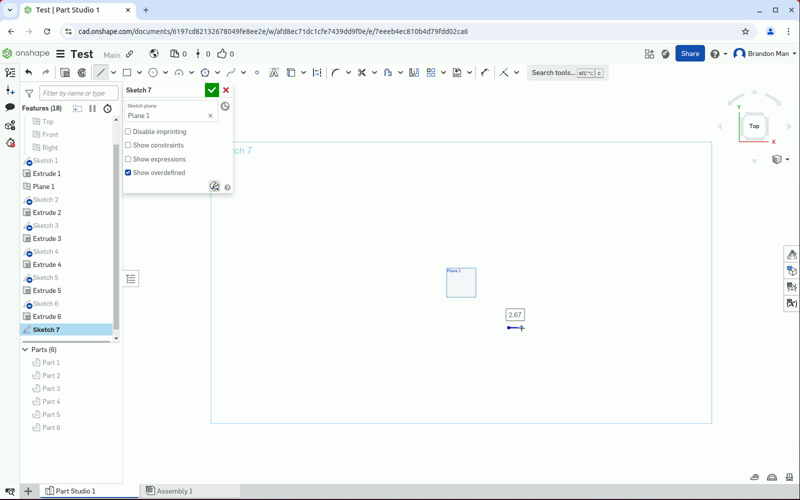
mouse_move(551, 327)
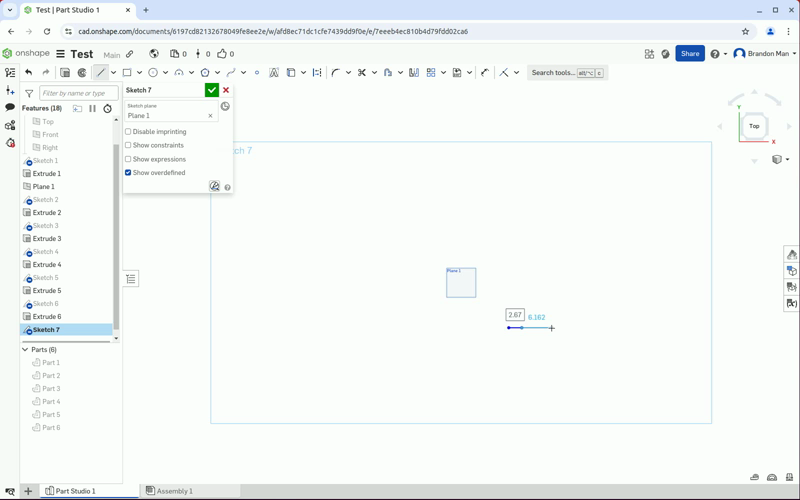
mouse_move(521, 314)
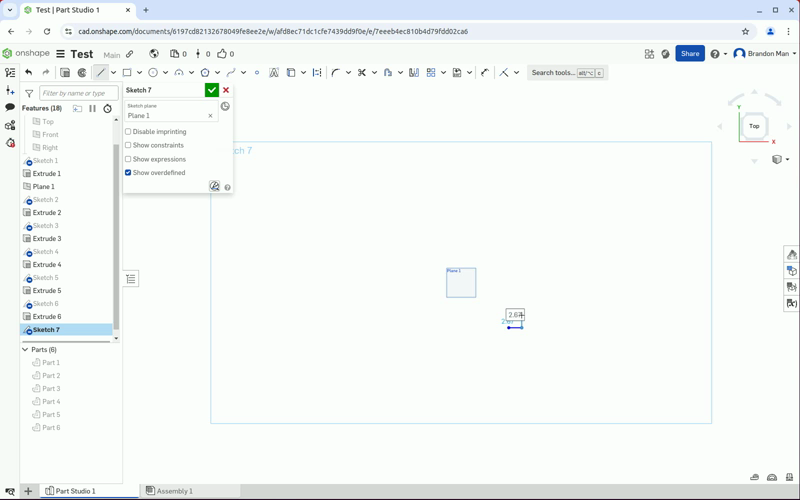
click(521, 314)
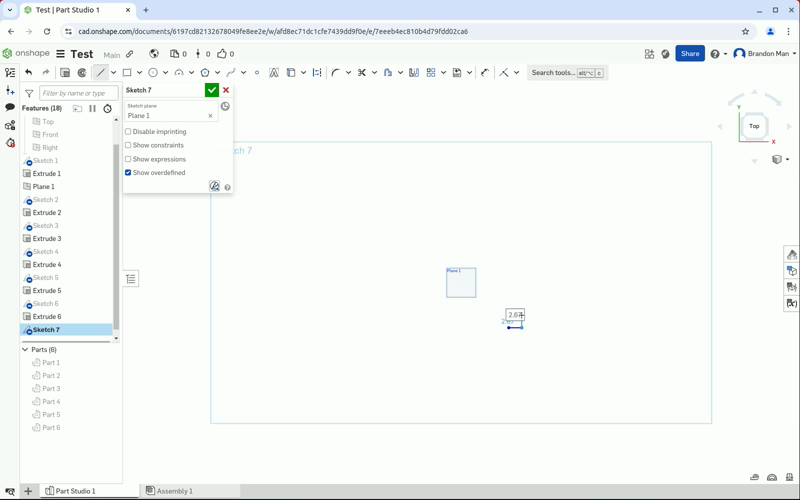
key_up(shift)
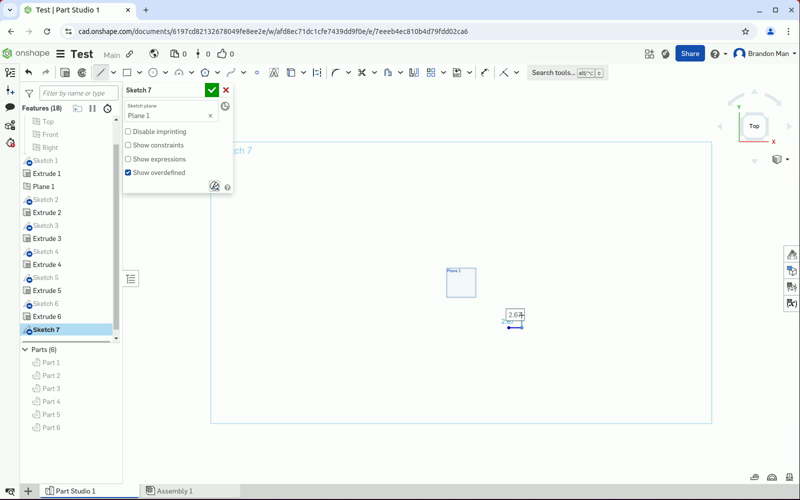
key(esc)
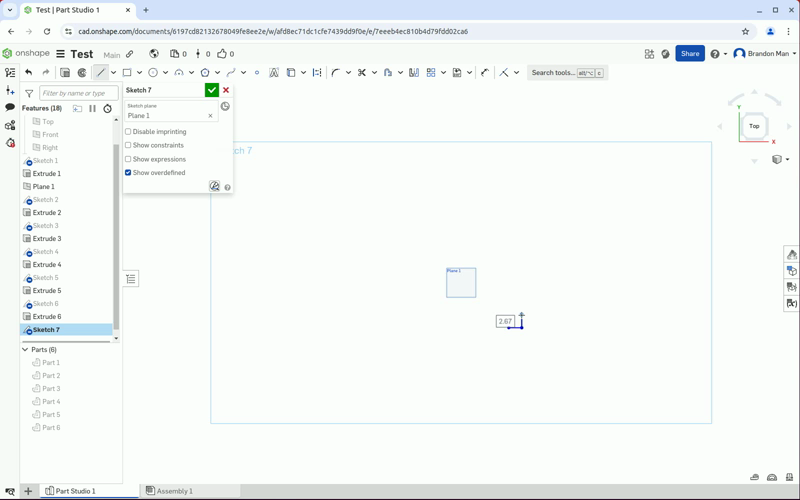
key(a)
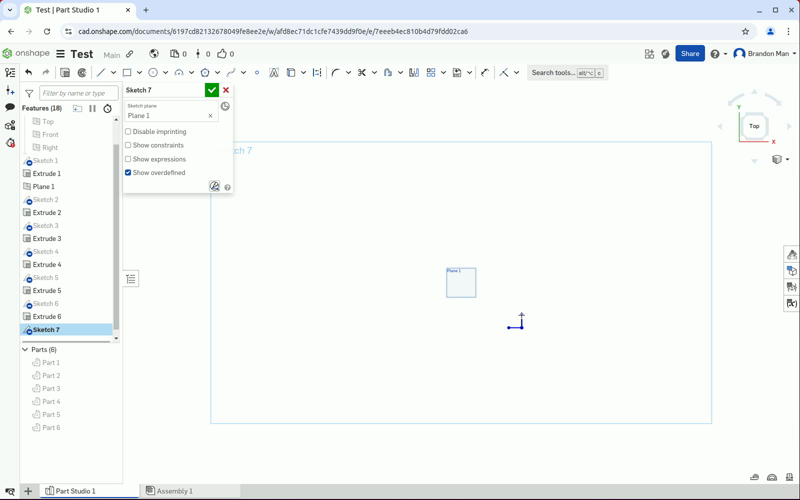
mouse_move(521, 314)
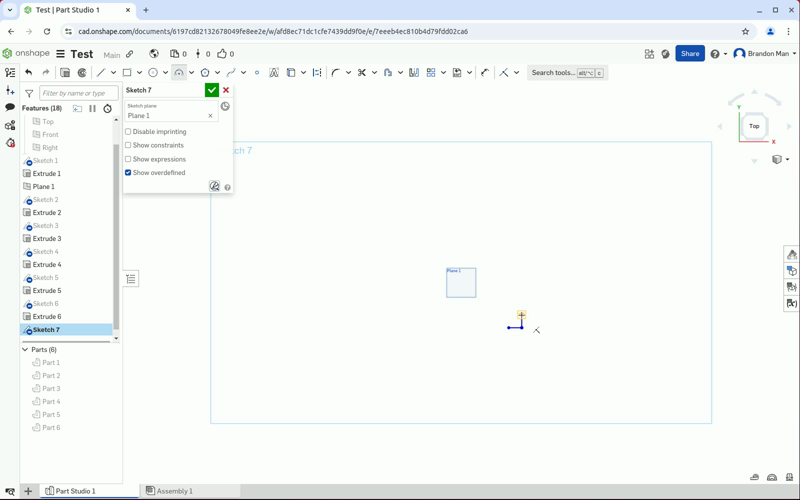
click(521, 314)
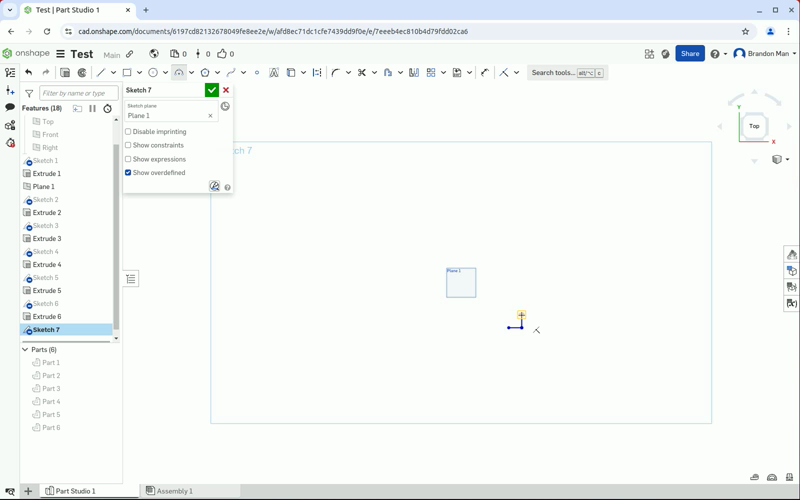
mouse_move(508, 327)
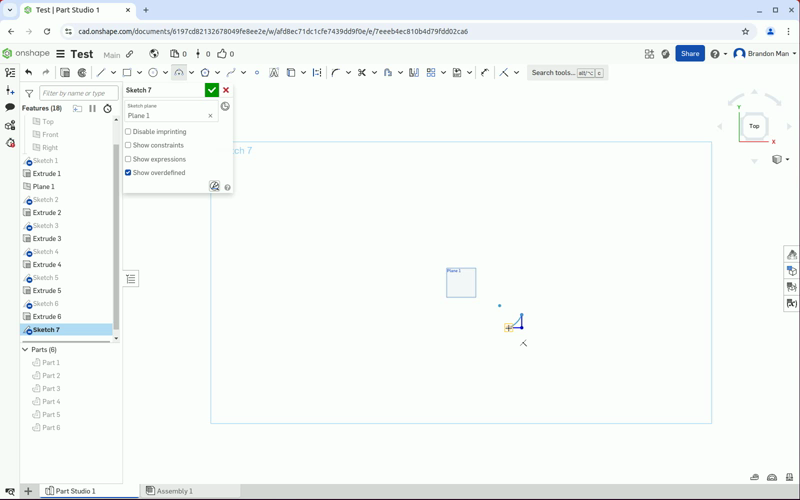
click(508, 327)
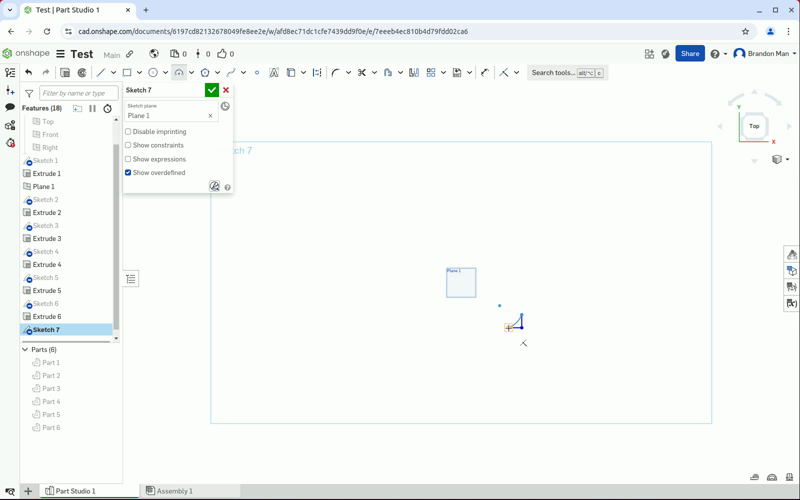
key_down(shift)
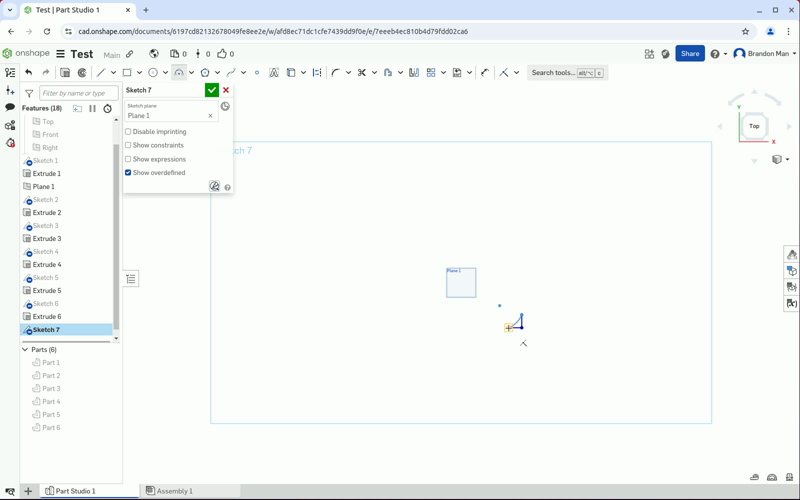
mouse_move(512, 318)
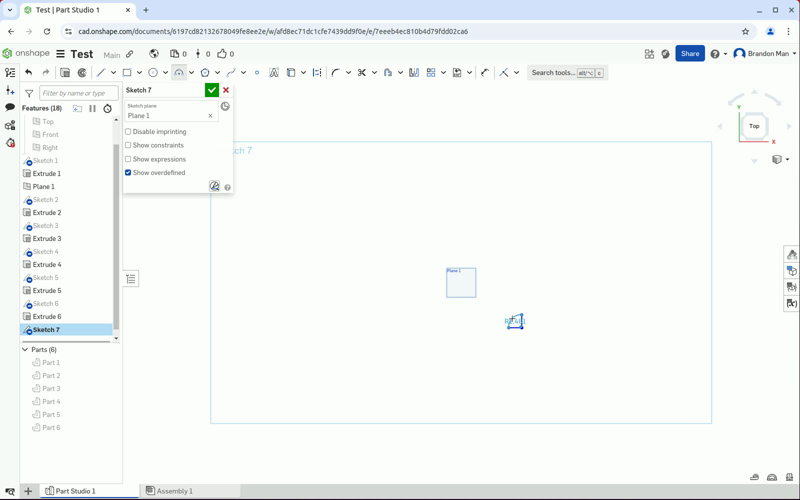
click(512, 318)
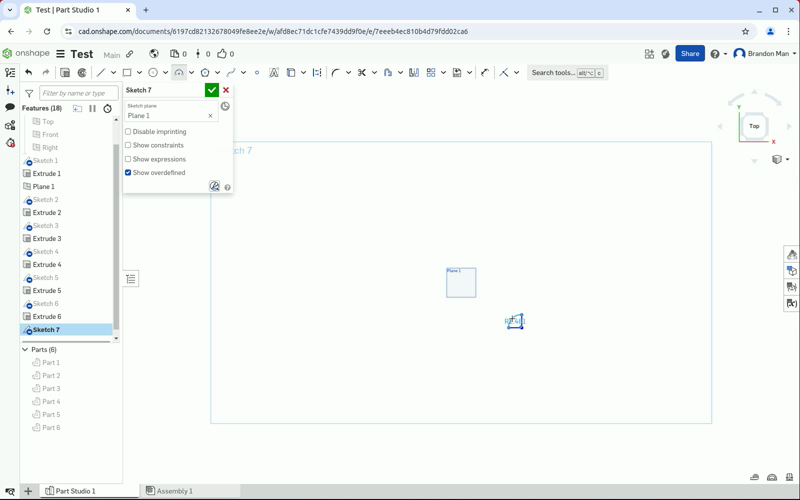
key_up(shift)
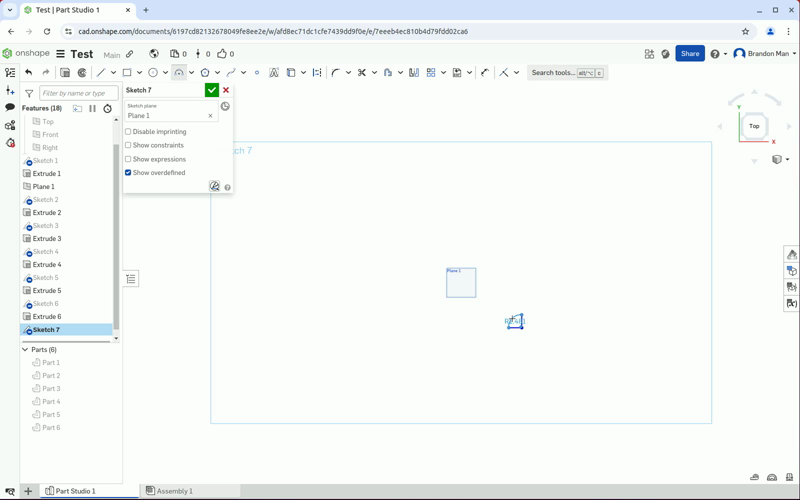
key(esc)
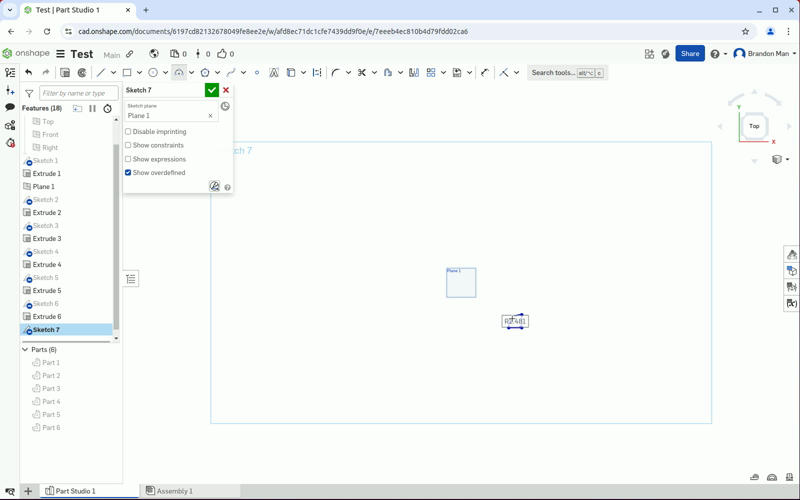
mouse_move(510, 322)
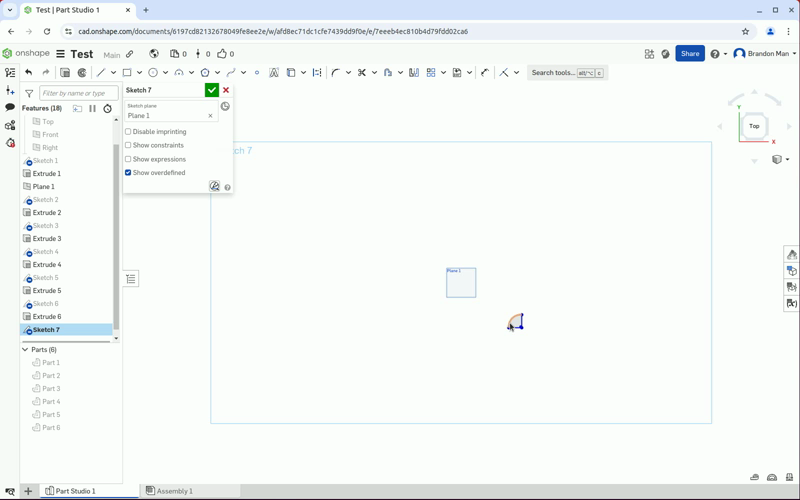
scroll(6)
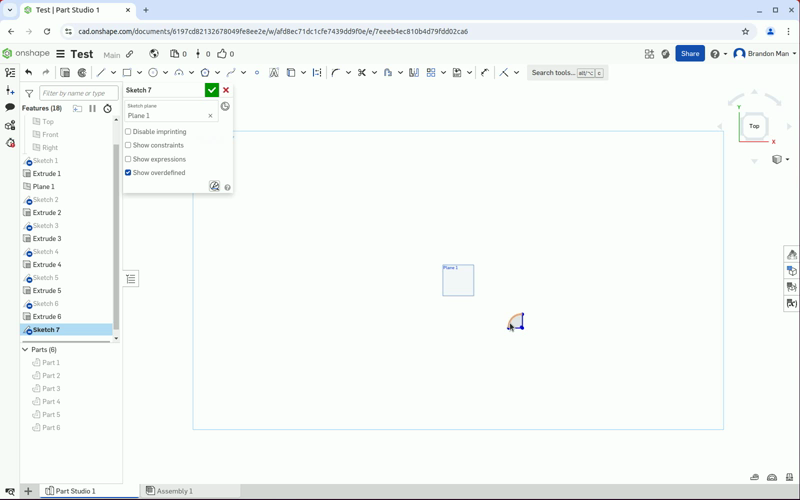
scroll(6)
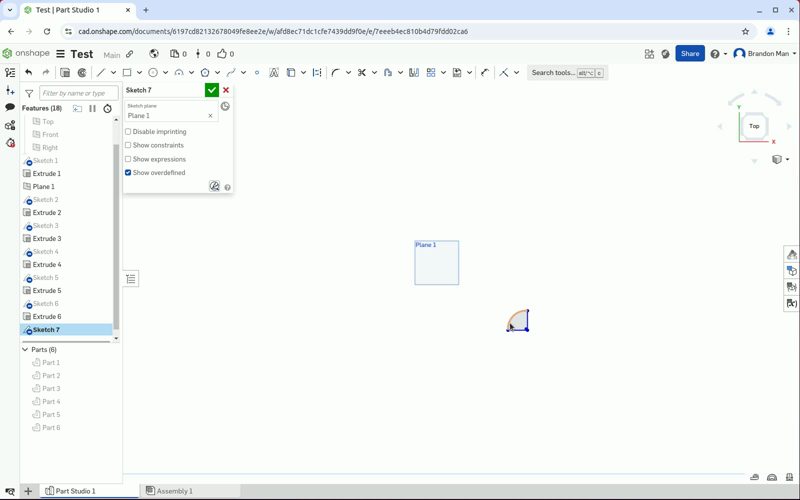
scroll(6)
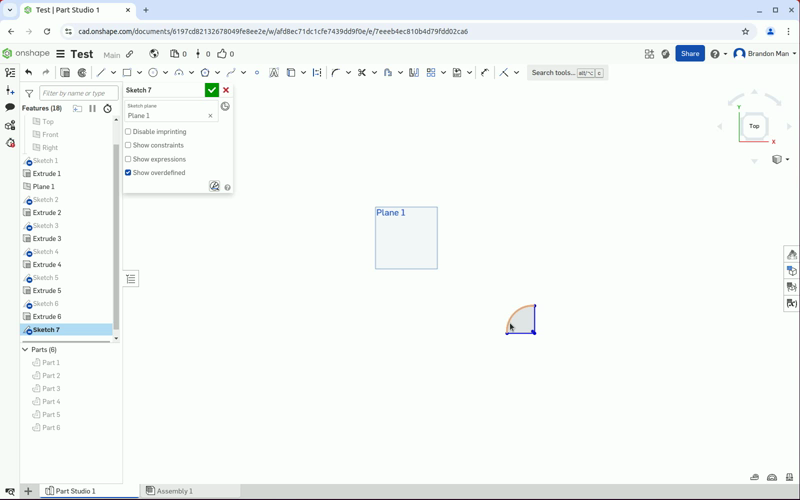
scroll(6)
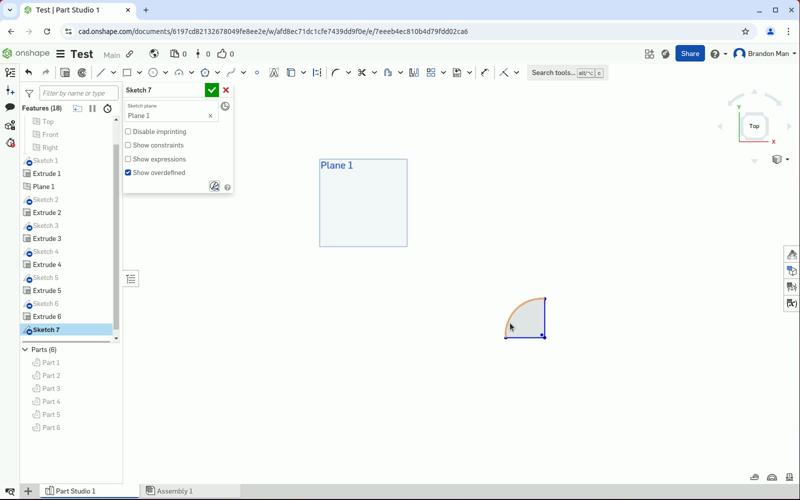
scroll(6)
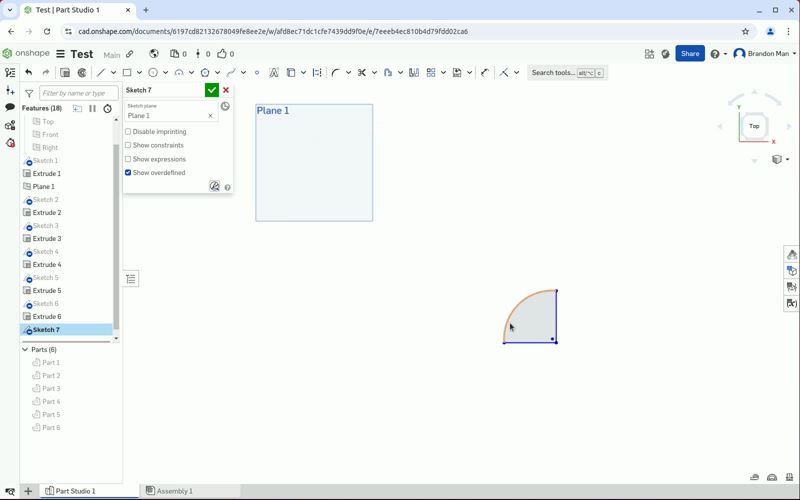
scroll(6)
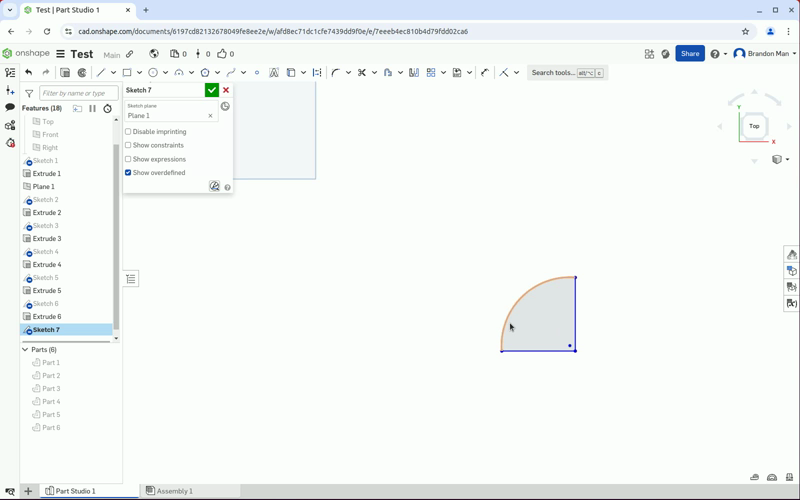
scroll(6)
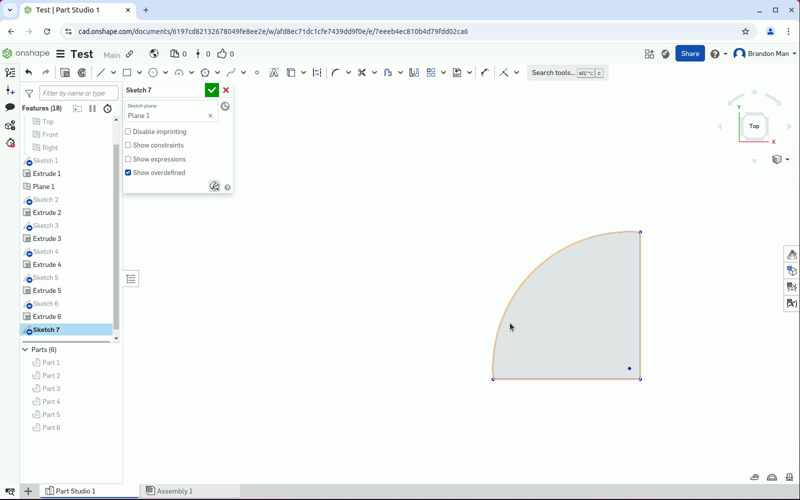
click(510, 322)
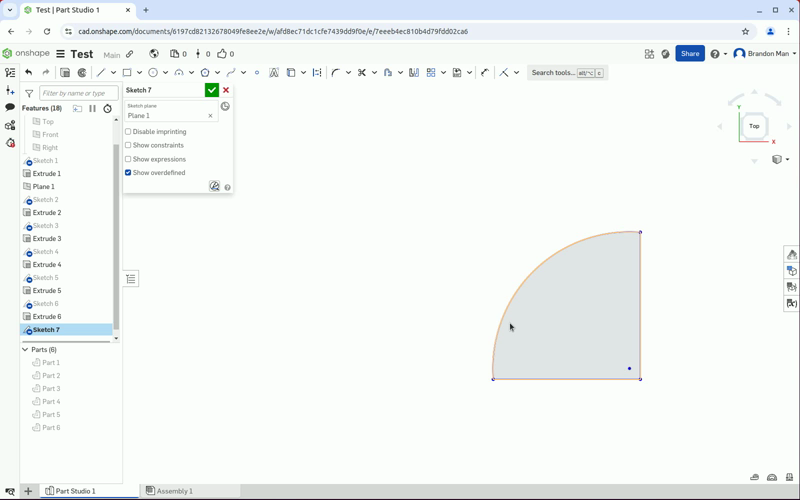
scroll(-6)
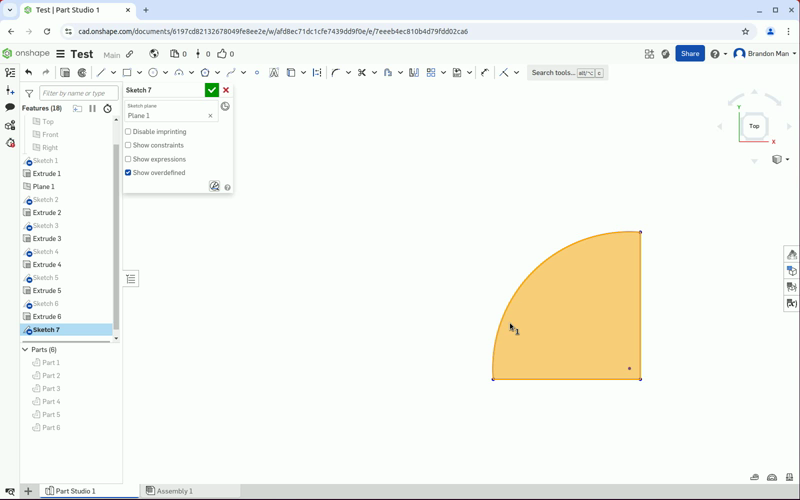
scroll(-6)
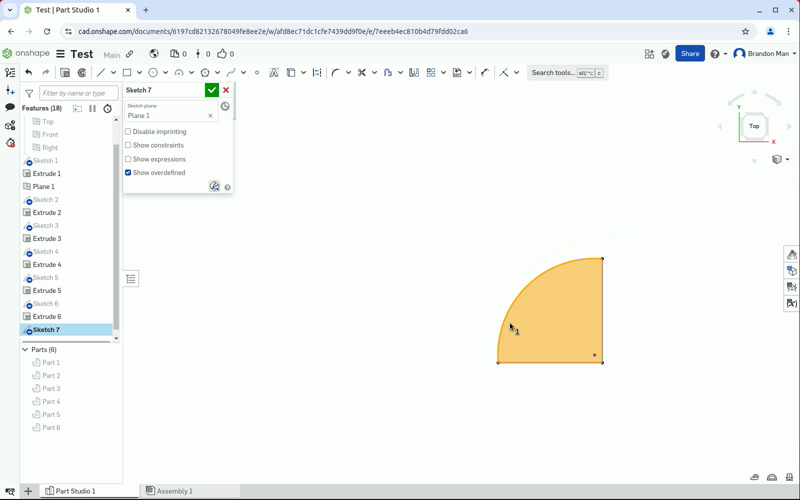
scroll(-6)
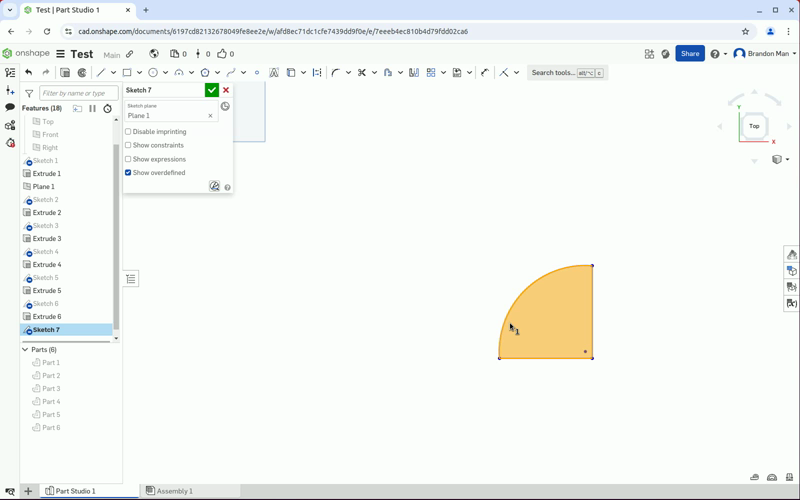
scroll(-6)
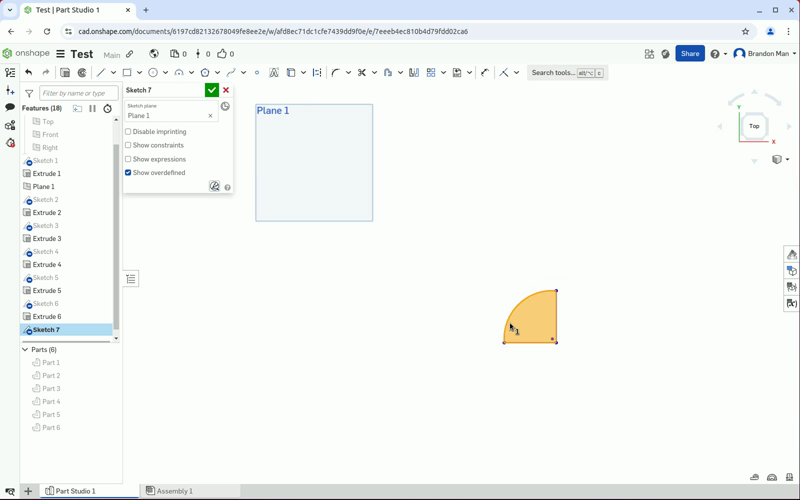
scroll(-6)
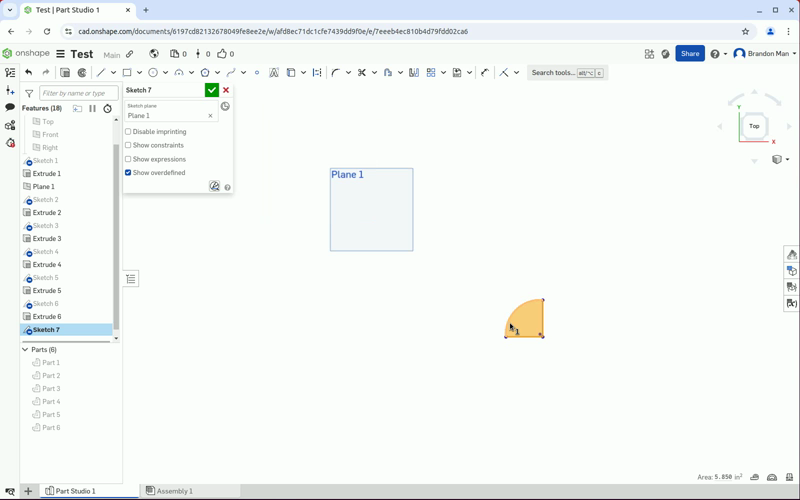
scroll(-6)
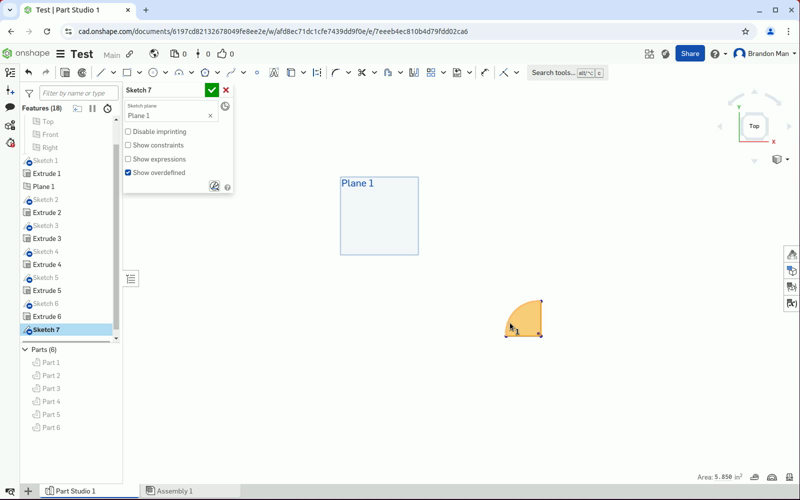
scroll(-6)
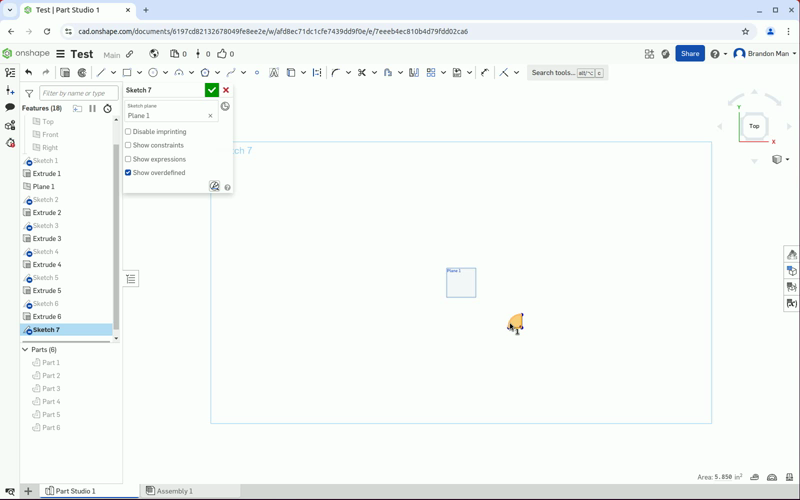
mouse_move(73, 352)
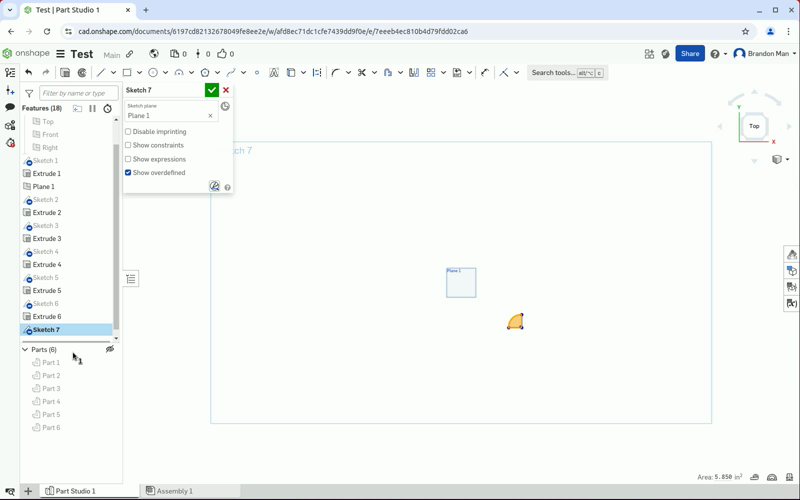
key(shift+y)
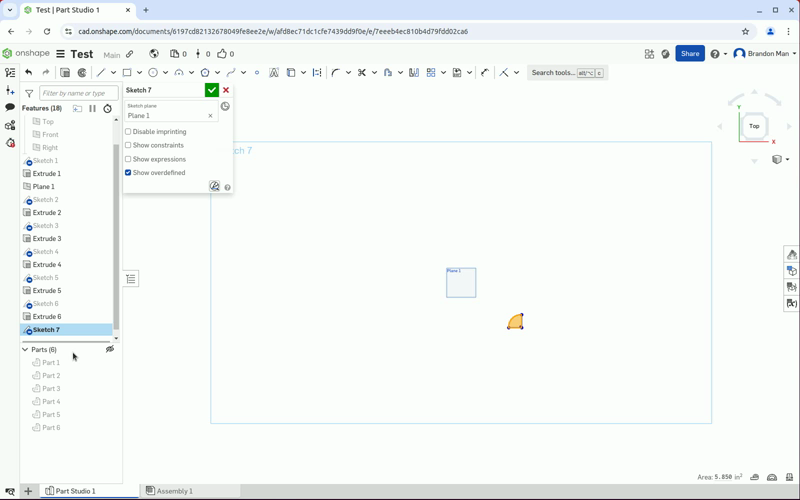
key(shift+e)
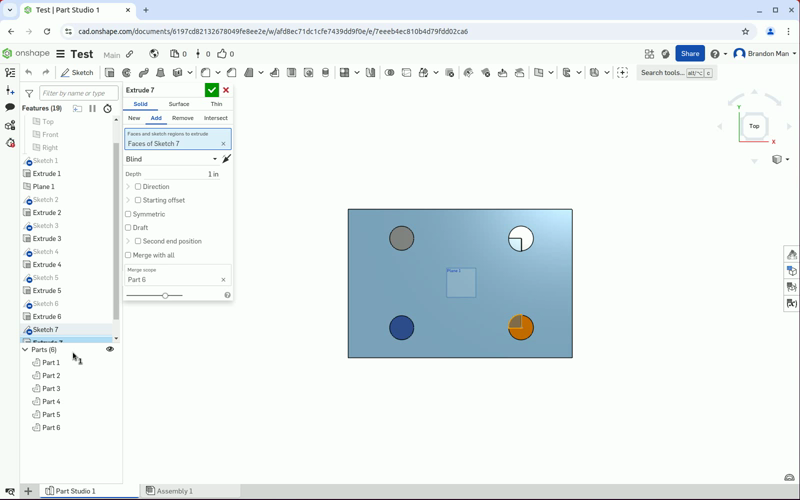
mouse_move(143, 106)
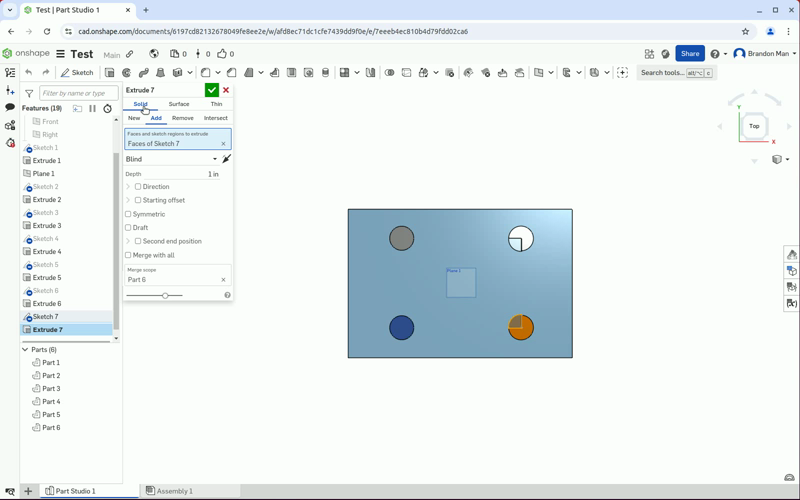
click(143, 106)
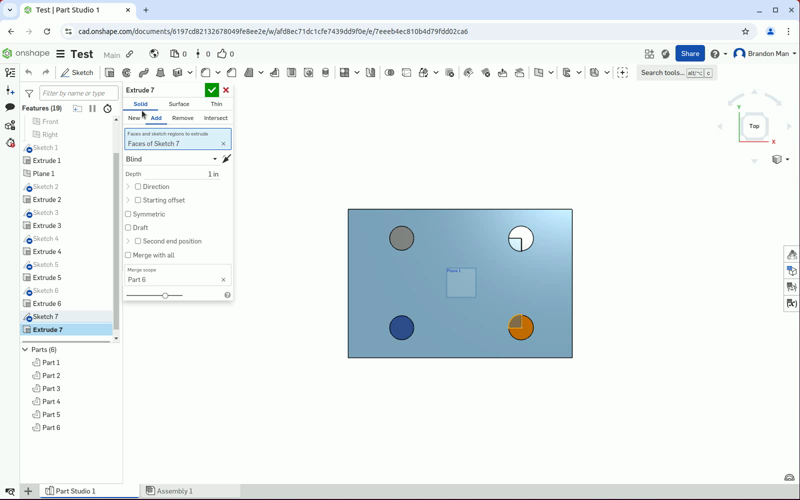
mouse_move(137, 120)
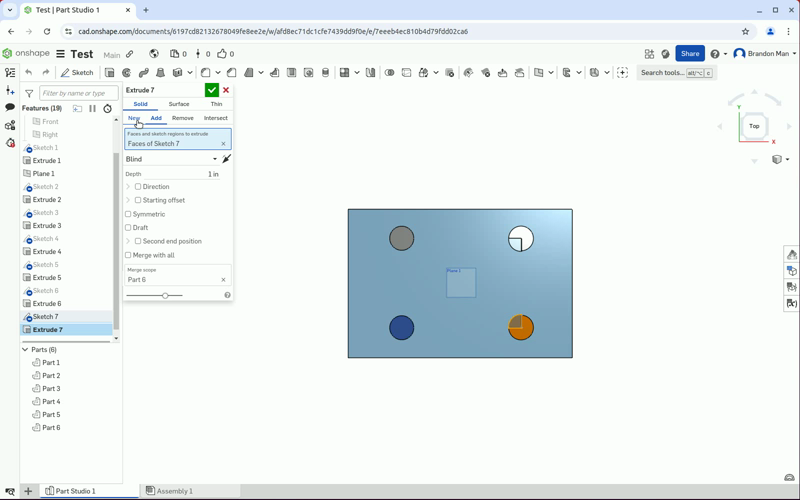
click(137, 120)
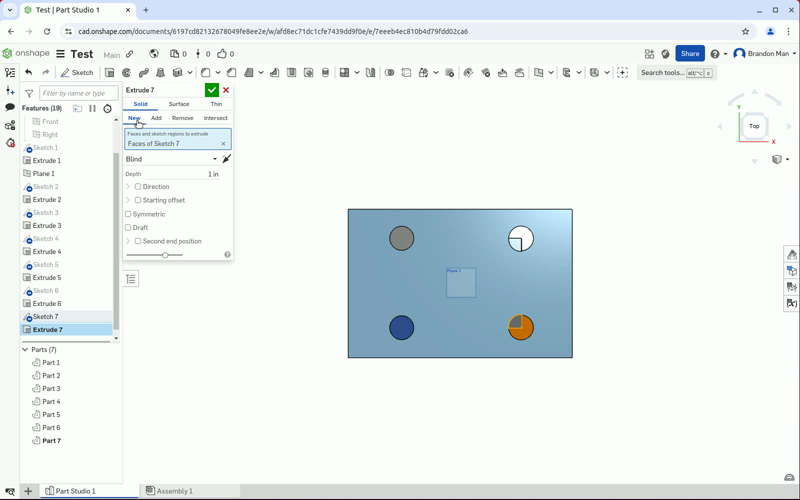
key(tab, 4)
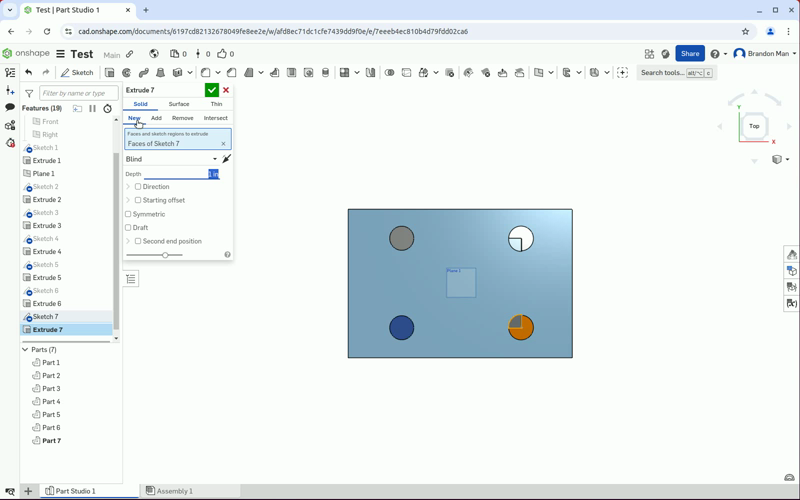
text(15.405)
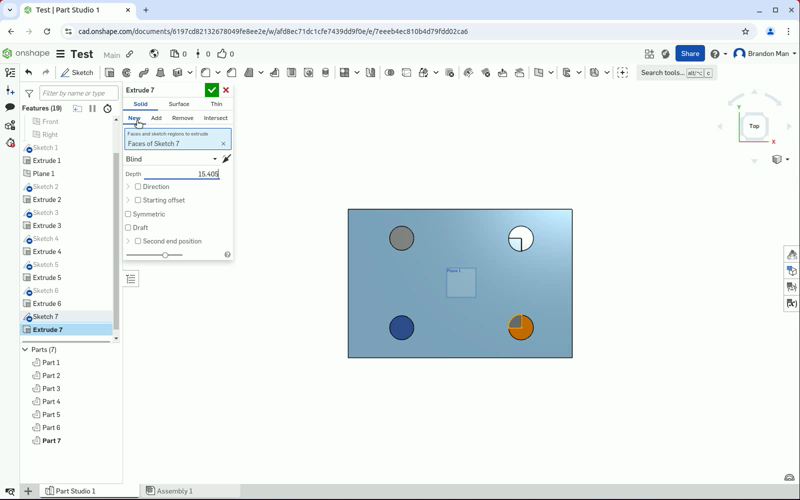
key(enter)
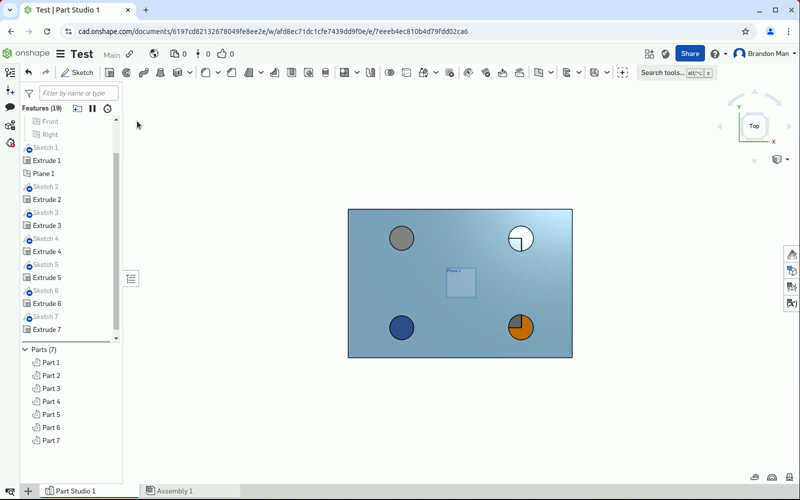
key(shift+h)
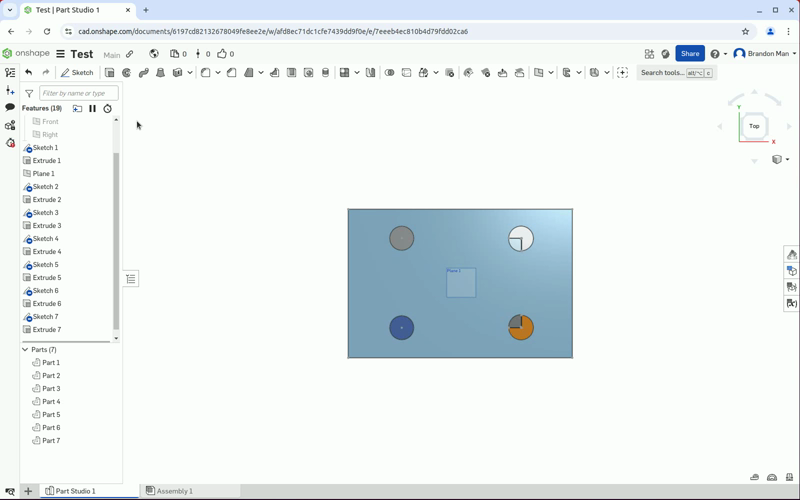
key(shift+h)
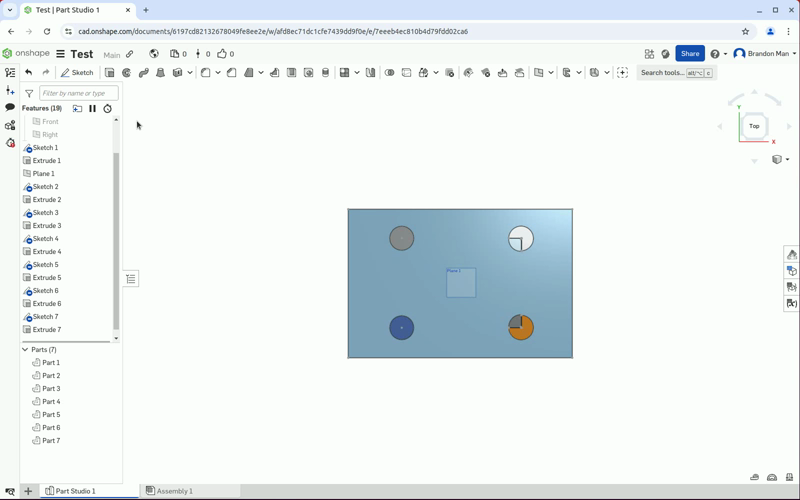
key(shift+7)
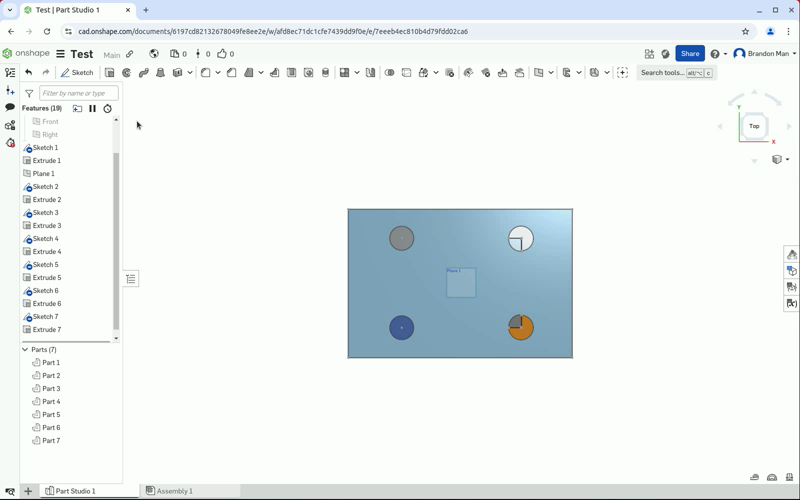
key(up, 3)
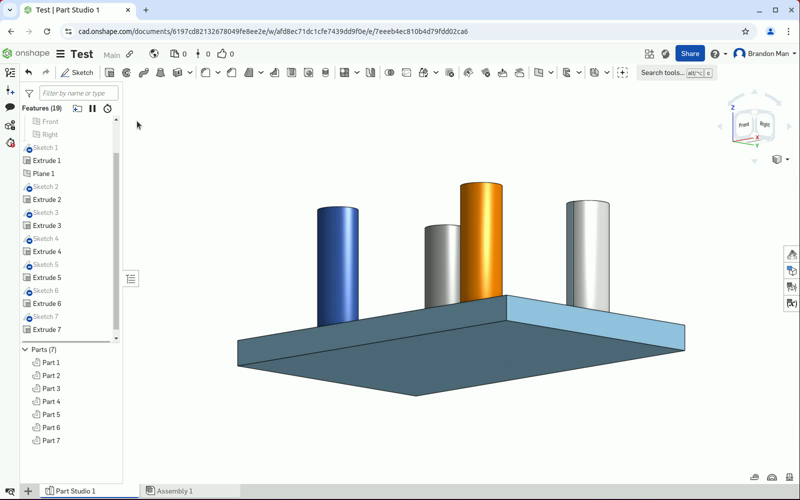
key(left, 3)
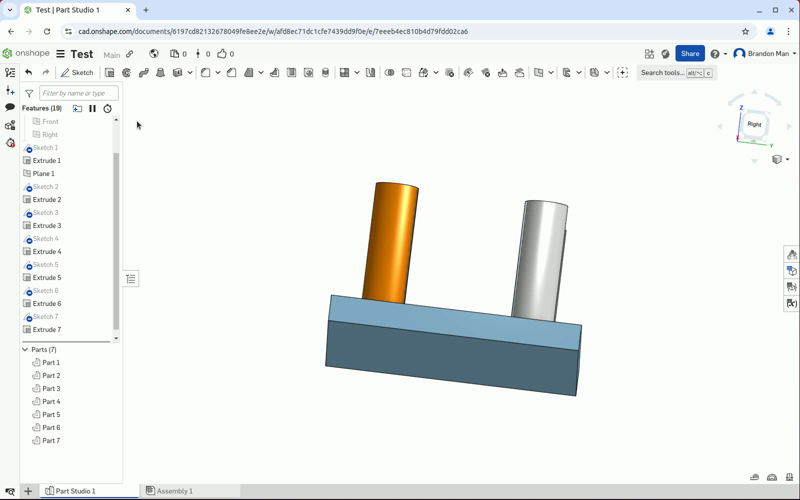
key(right, 3)
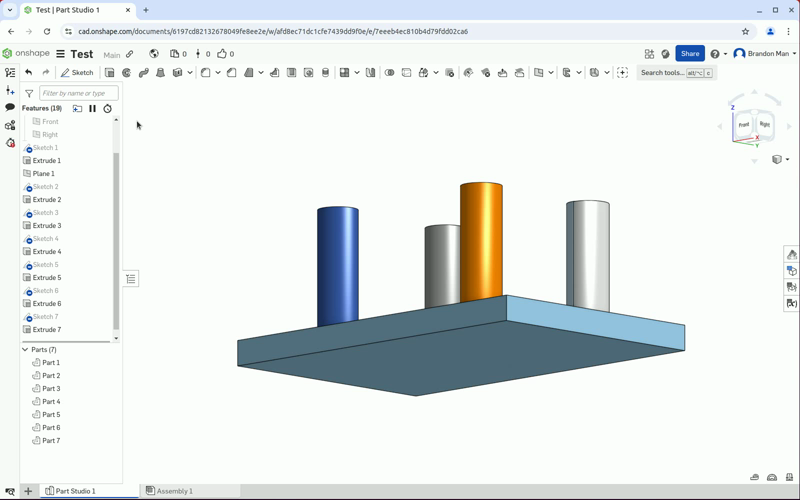
key(down, 3)
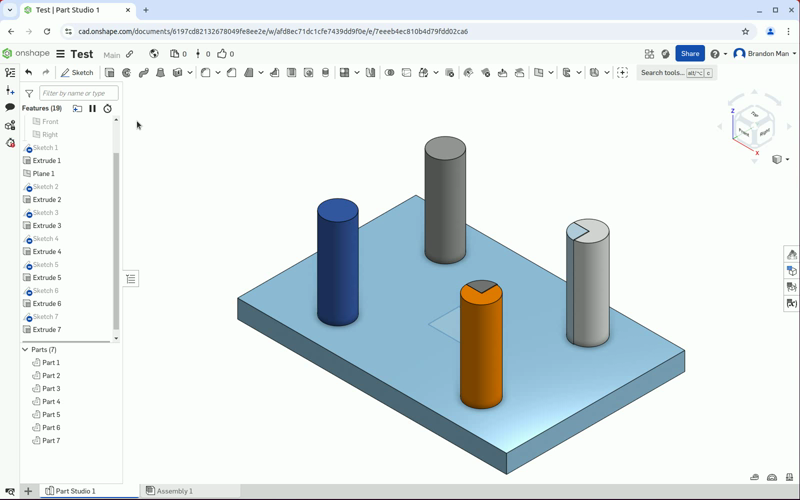
mouse_move(69, 150)
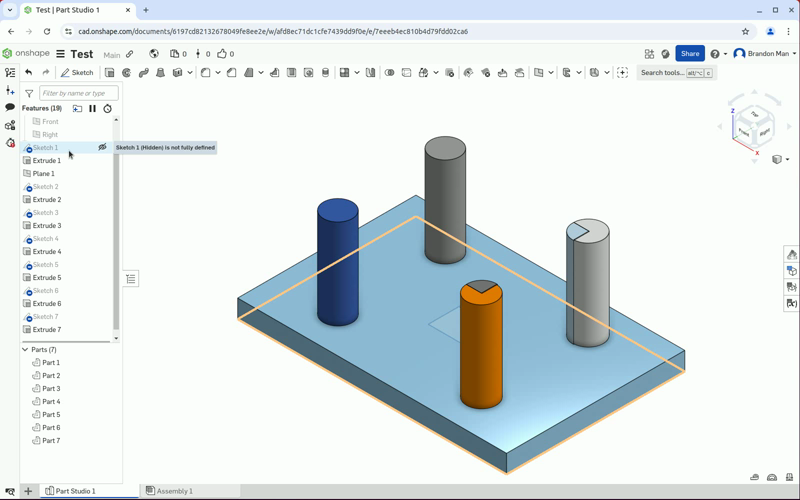
click(69, 150)